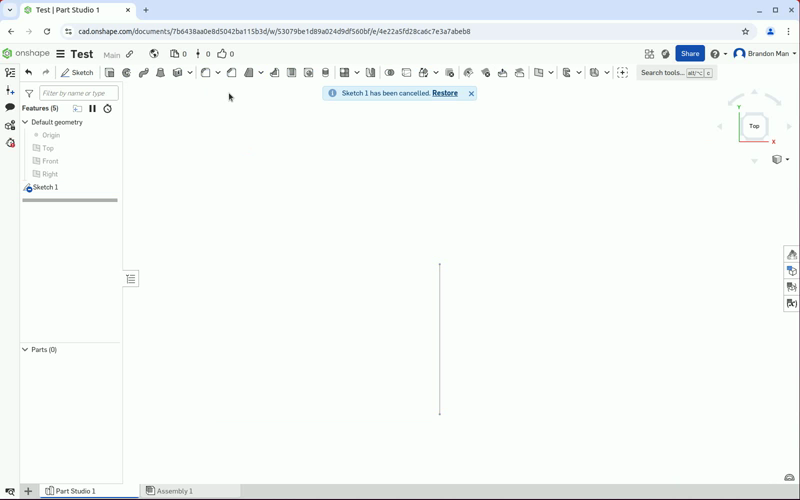
key(shift+h)
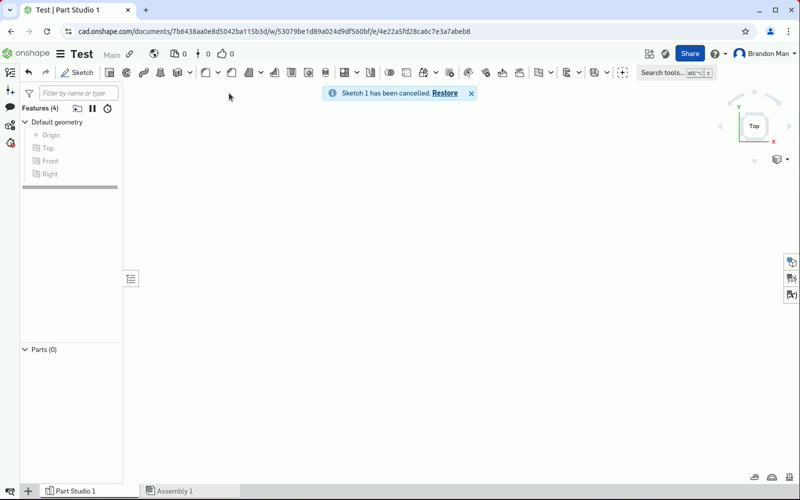
mouse_move(73, 352)
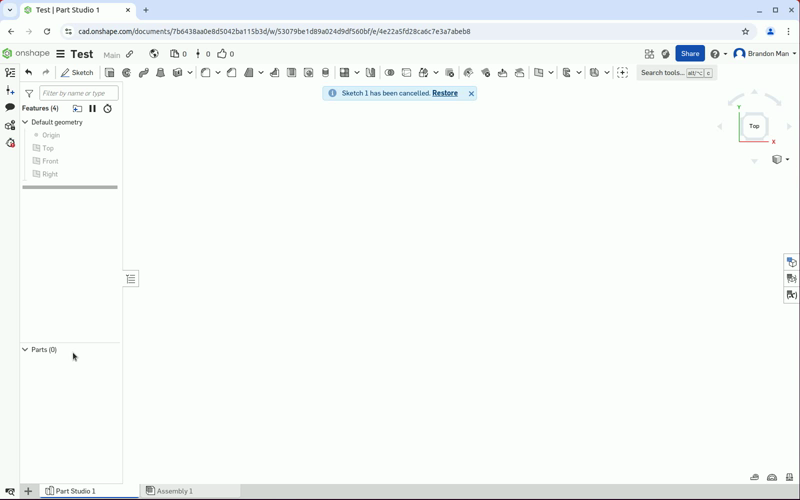
key(y)
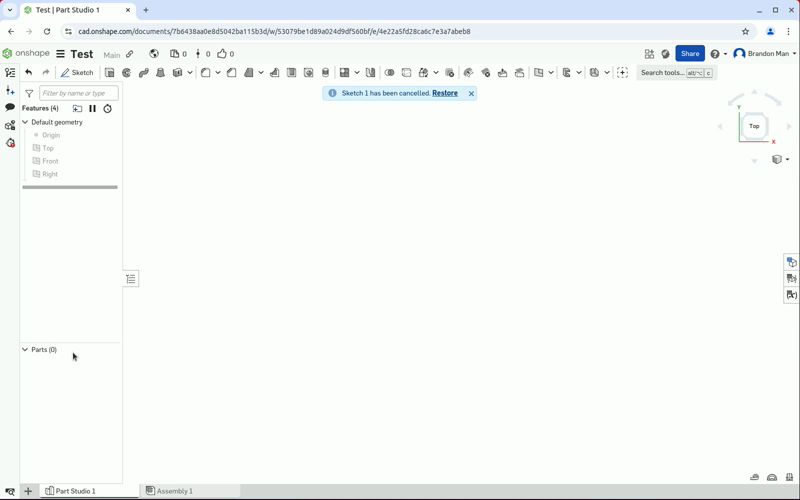
key(shift+p)
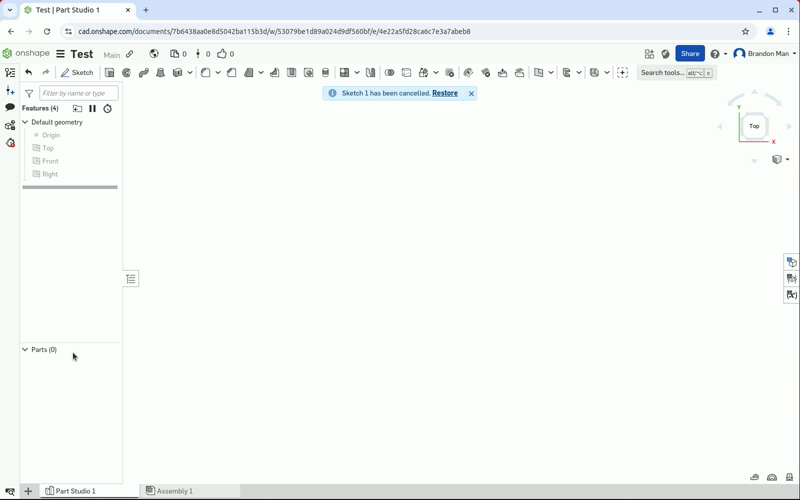
key(space)
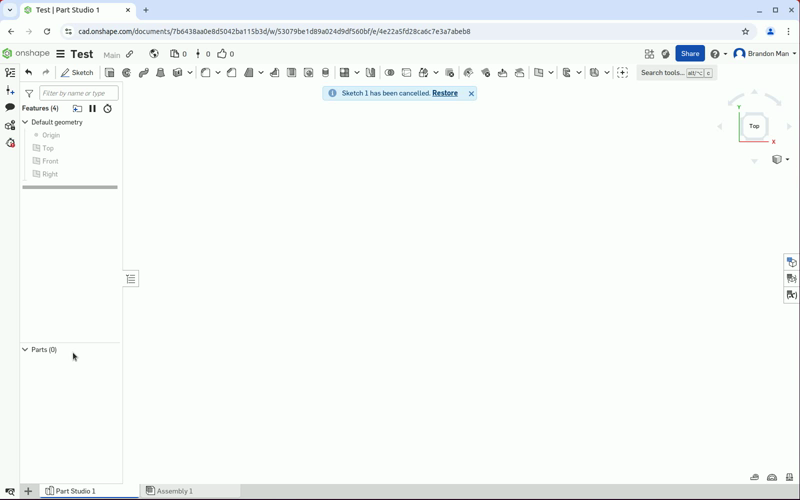
key_down(shift)
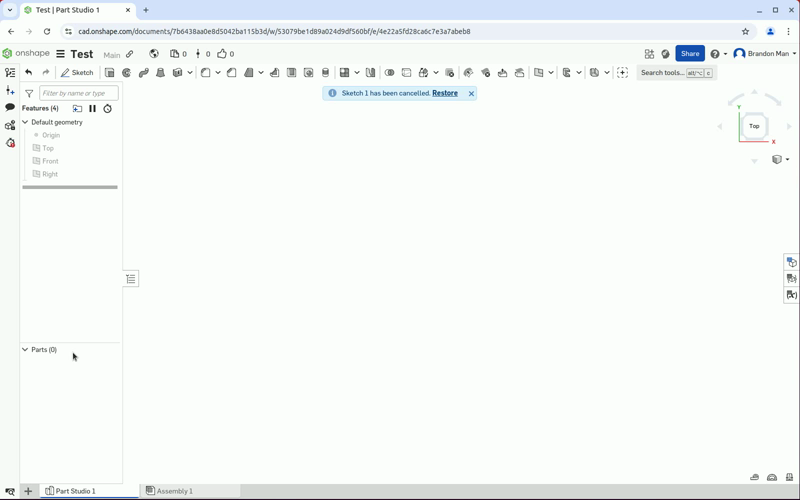
key(up)
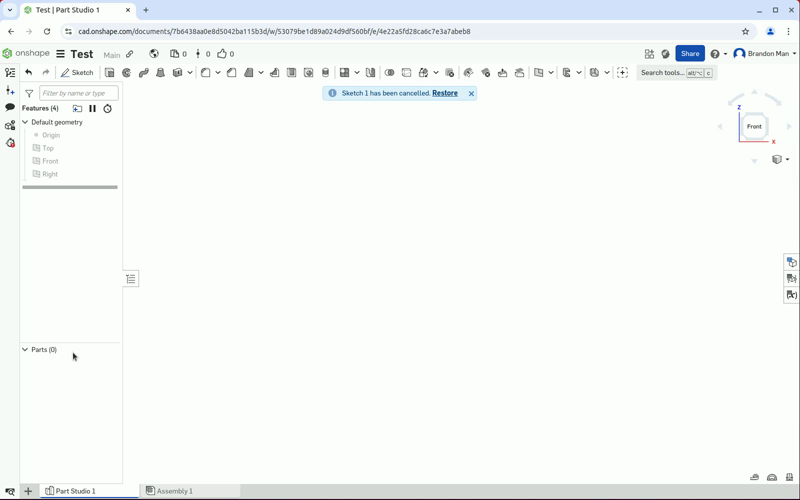
key_up(shift)
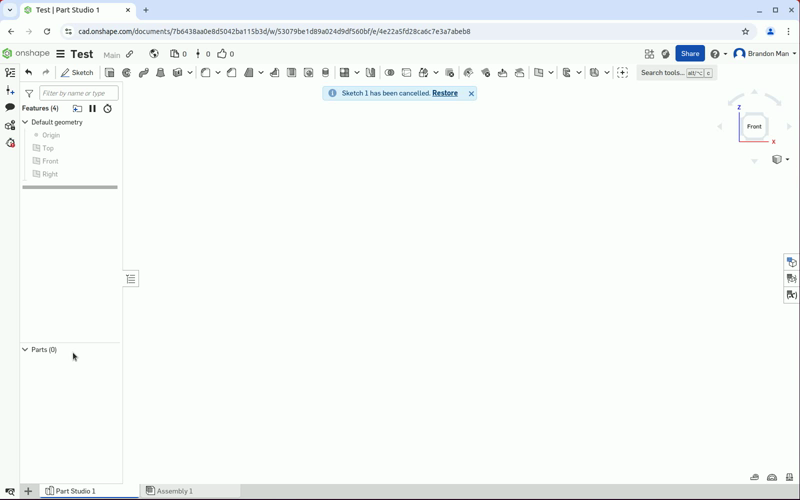
key(space)
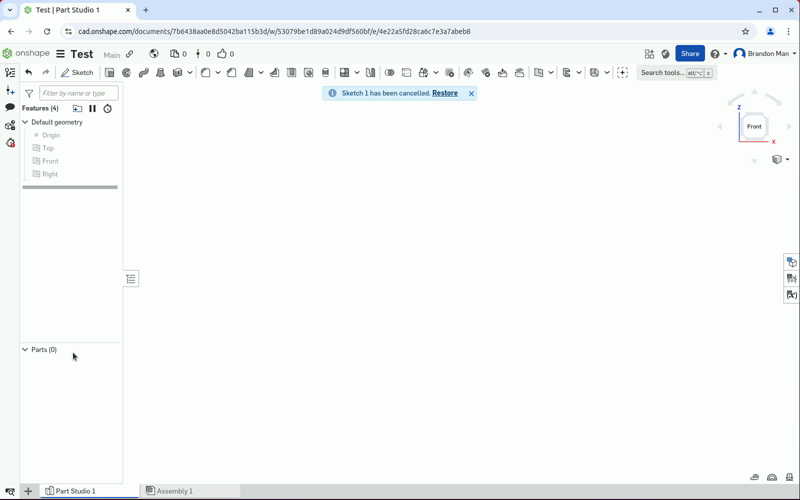
key_down(shift)
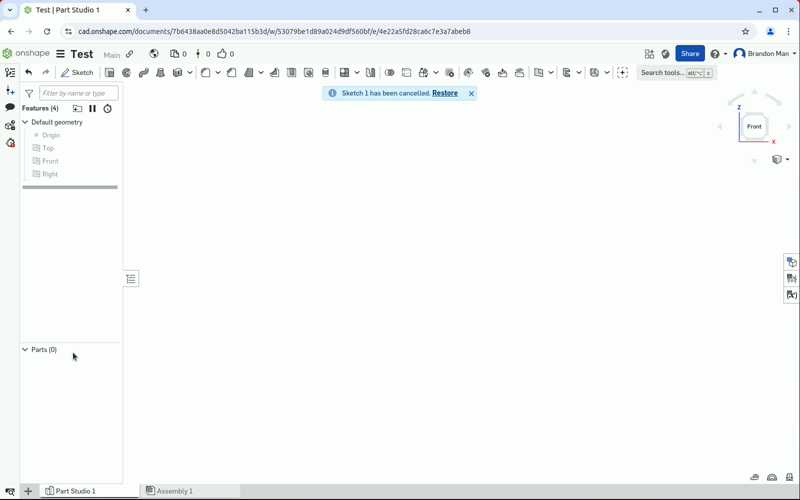
key(left)
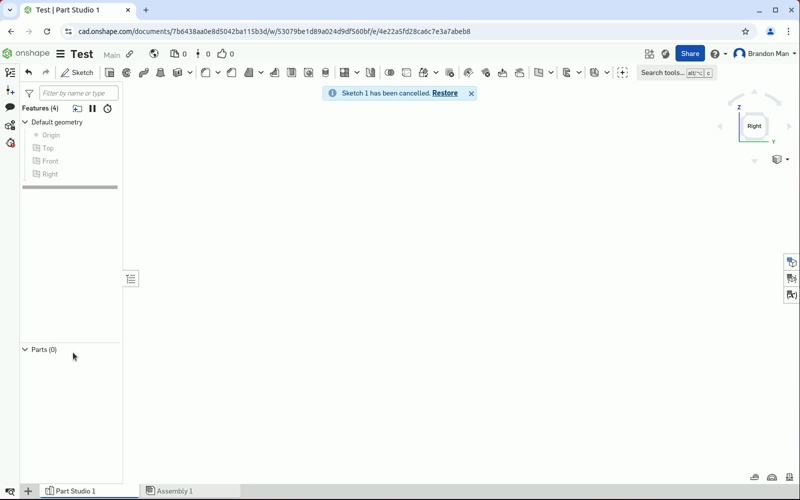
key_up(shift)
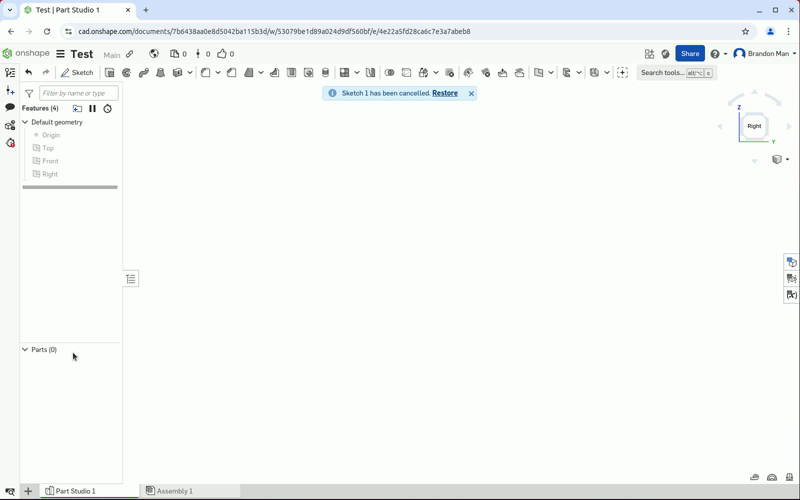
mouse_move(73, 352)
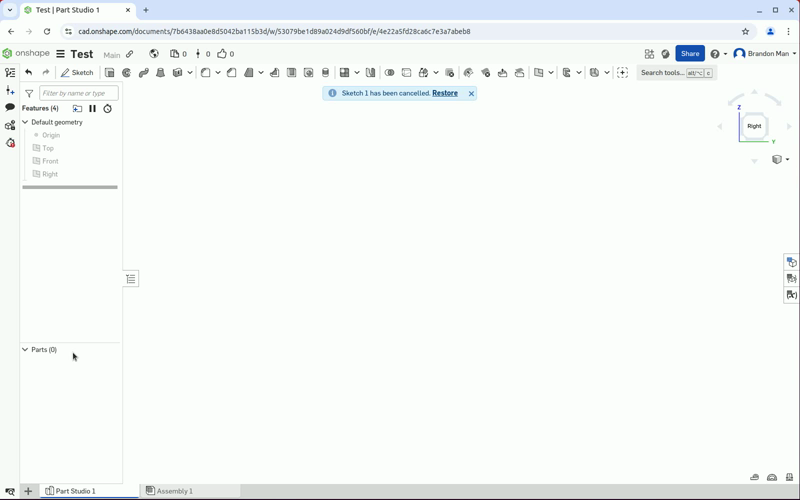
key(shift+y)
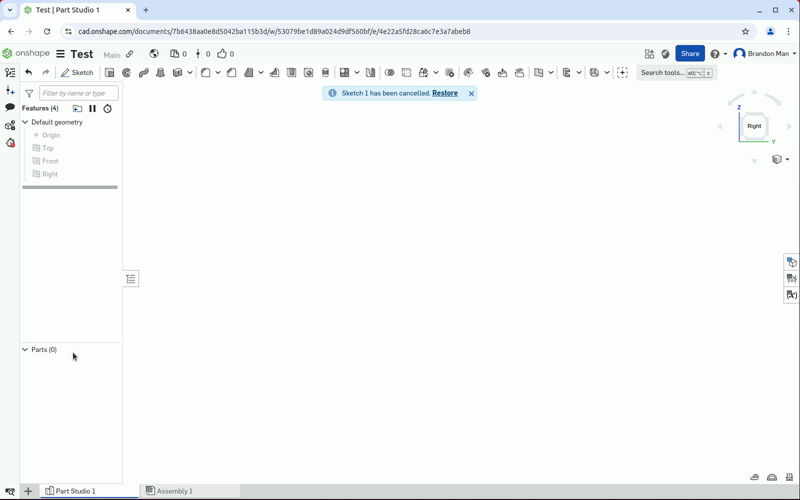
key(shift+s)
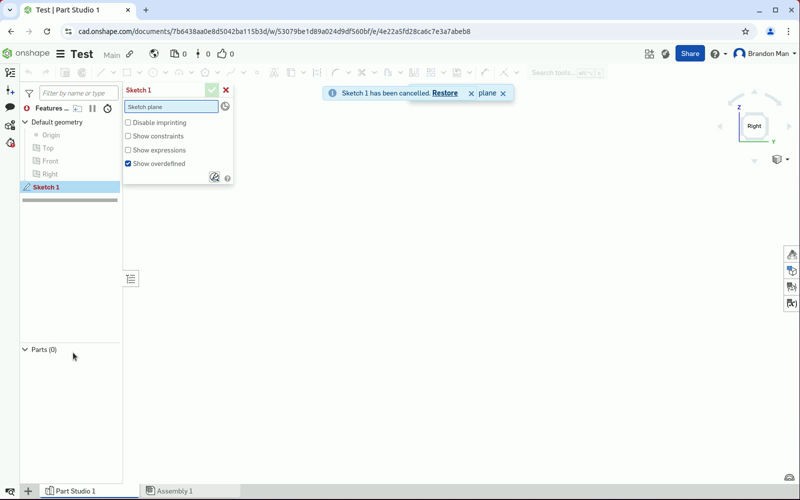
mouse_move(73, 176)
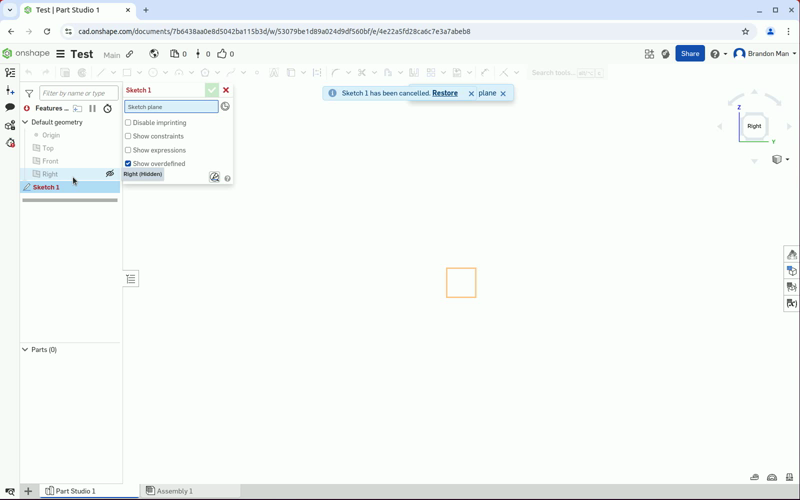
click(73, 176)
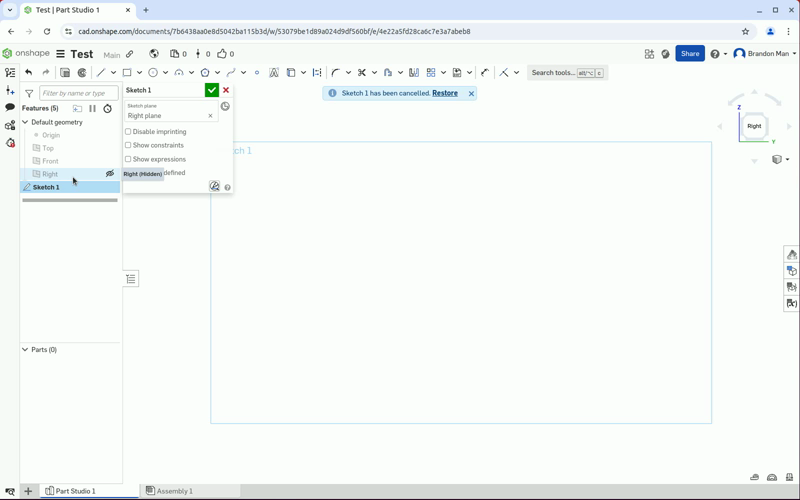
mouse_move(73, 352)
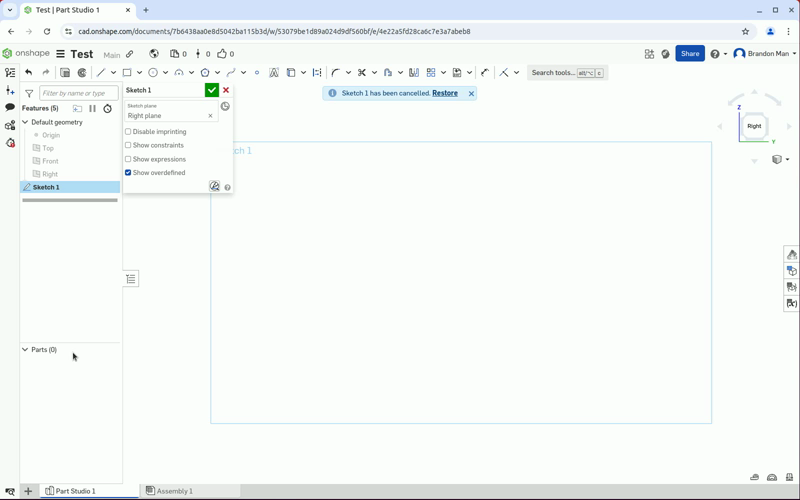
key(y)
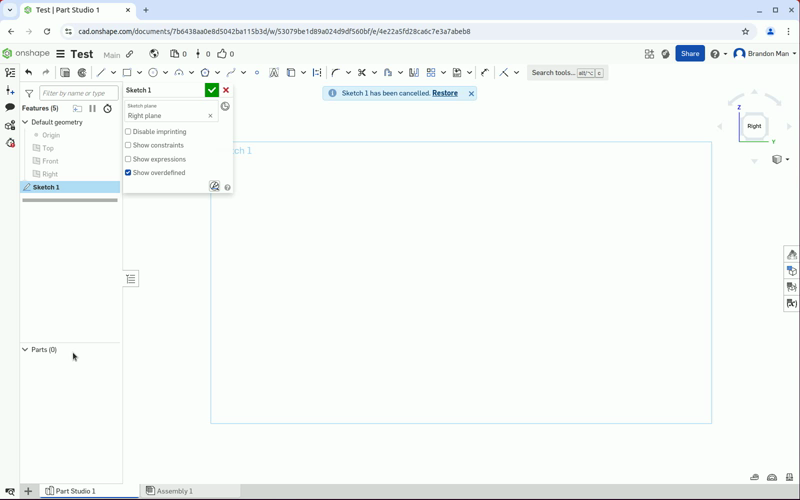
key(l)
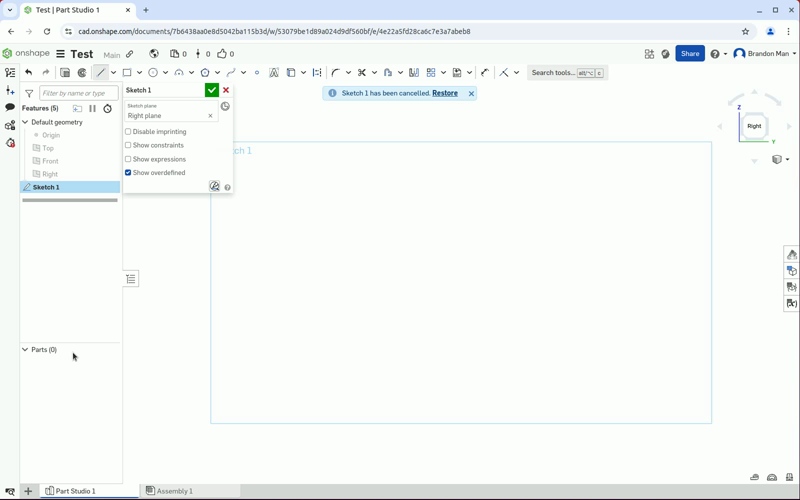
key_down(shift)
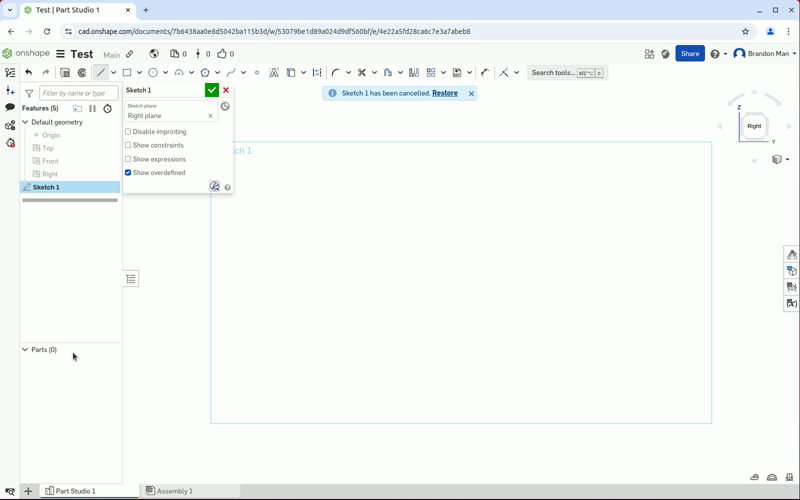
mouse_move(459, 284)
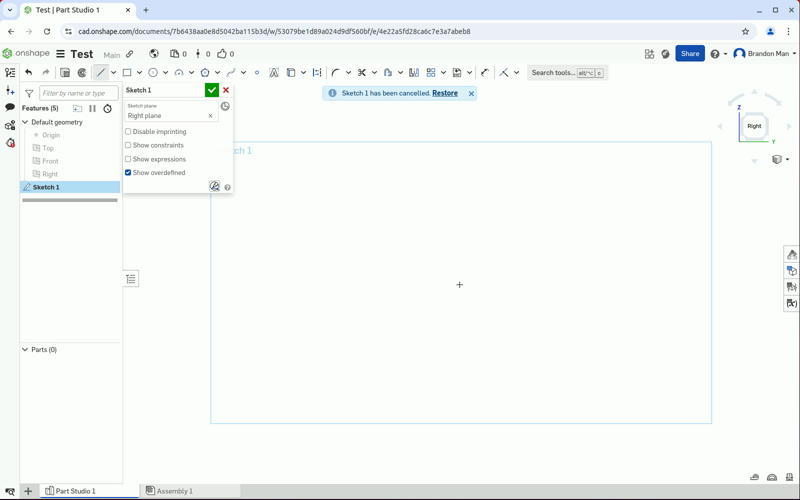
click(459, 284)
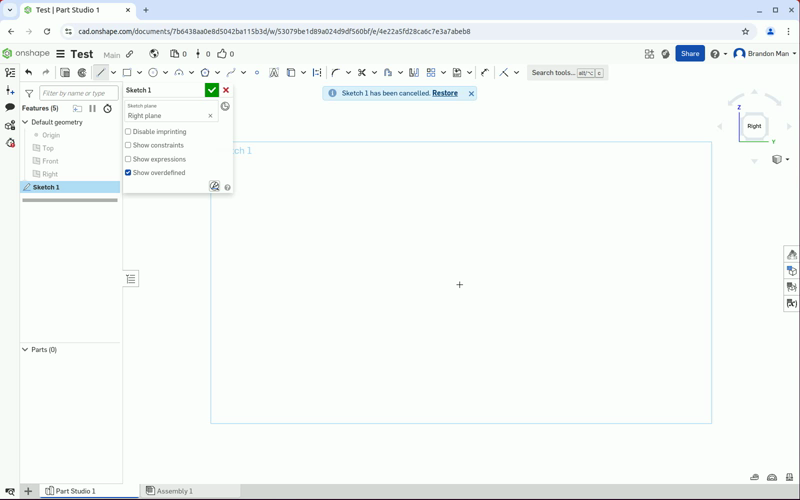
key_up(shift)
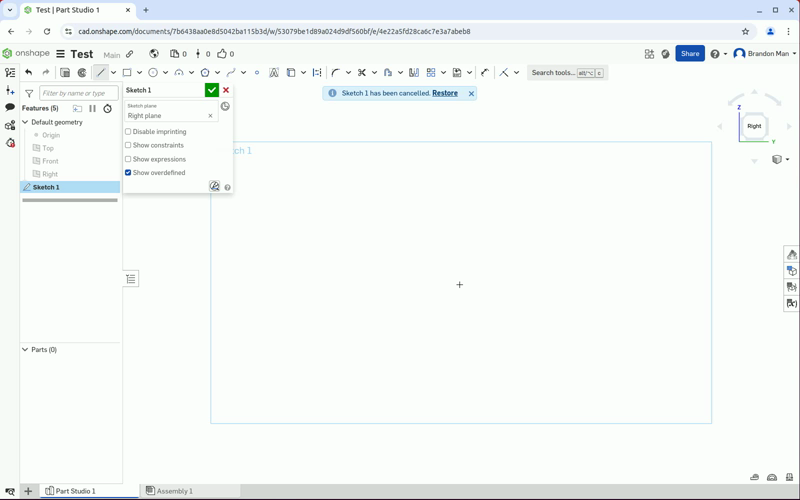
key_down(shift)
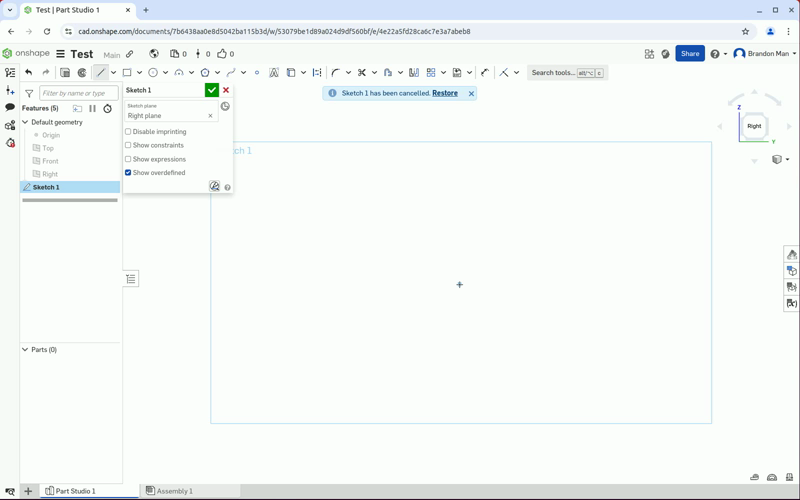
mouse_move(489, 284)
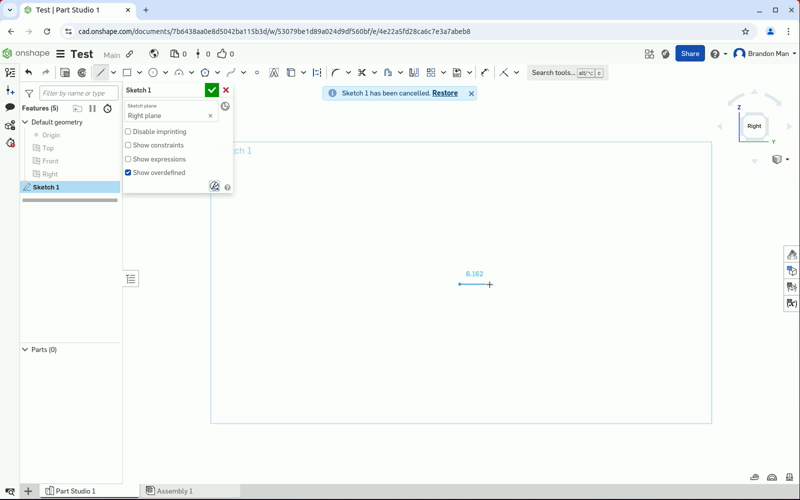
mouse_move(463, 284)
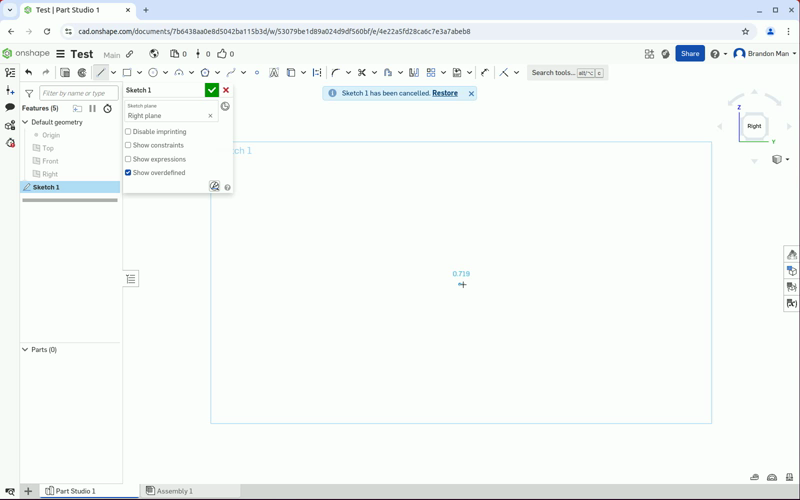
scroll(6)
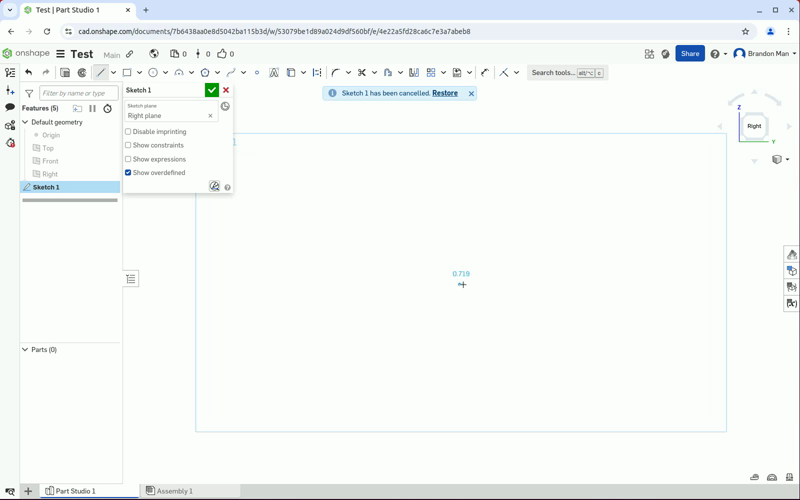
scroll(6)
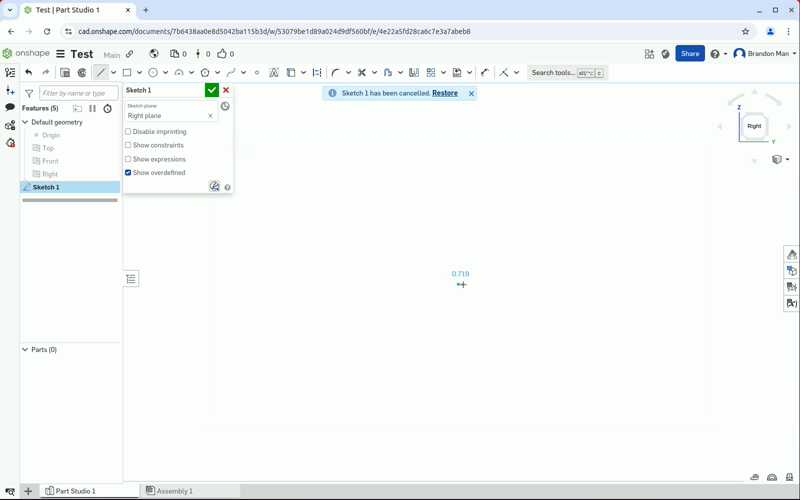
scroll(6)
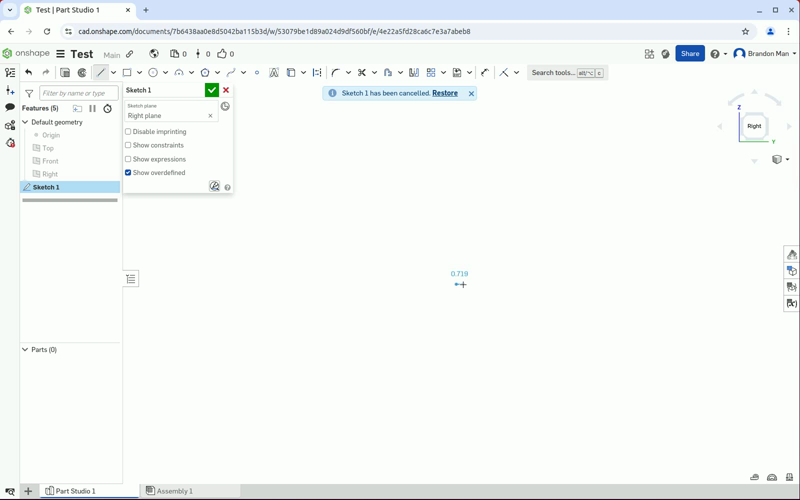
scroll(6)
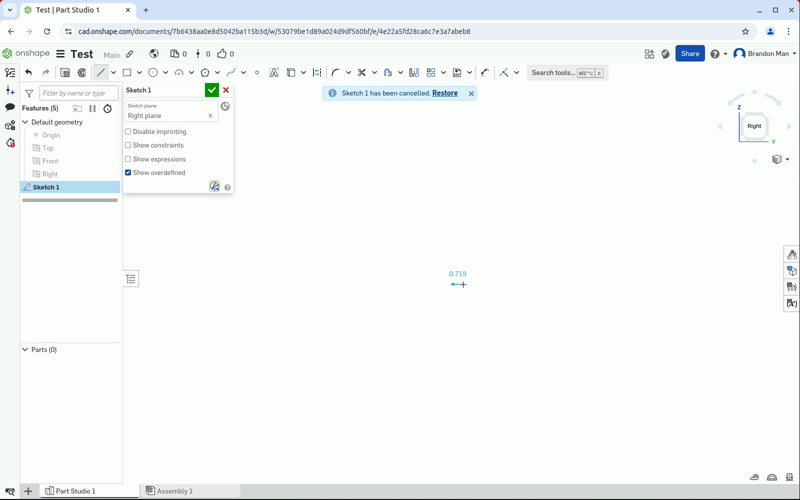
scroll(6)
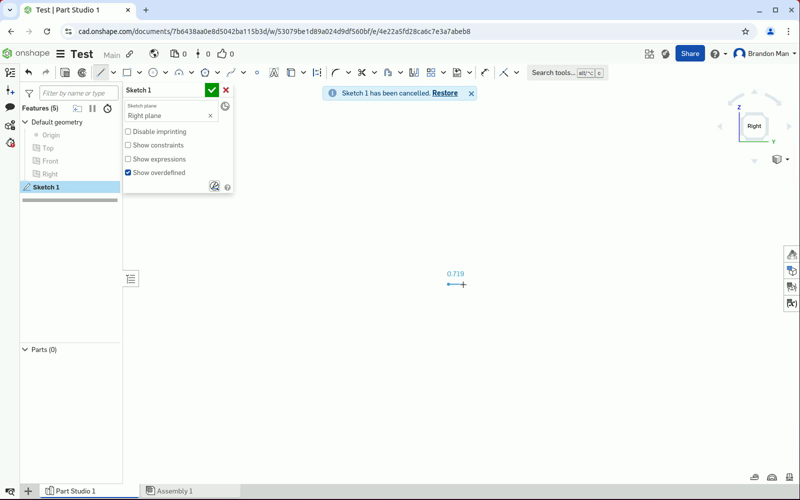
scroll(6)
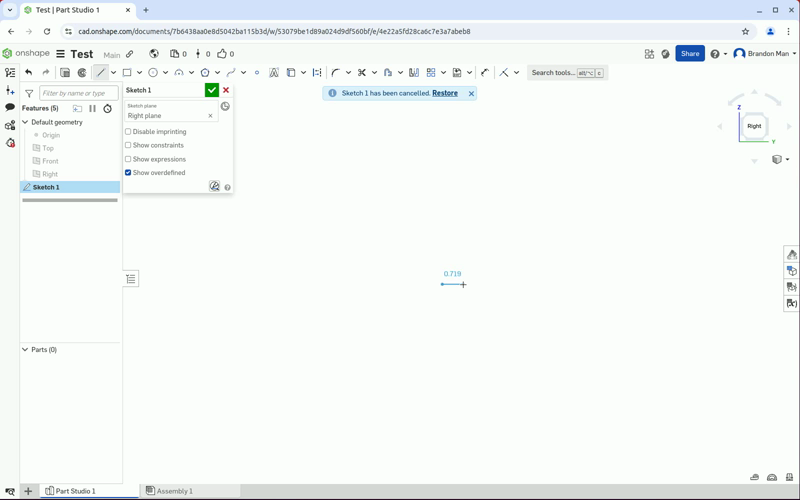
scroll(6)
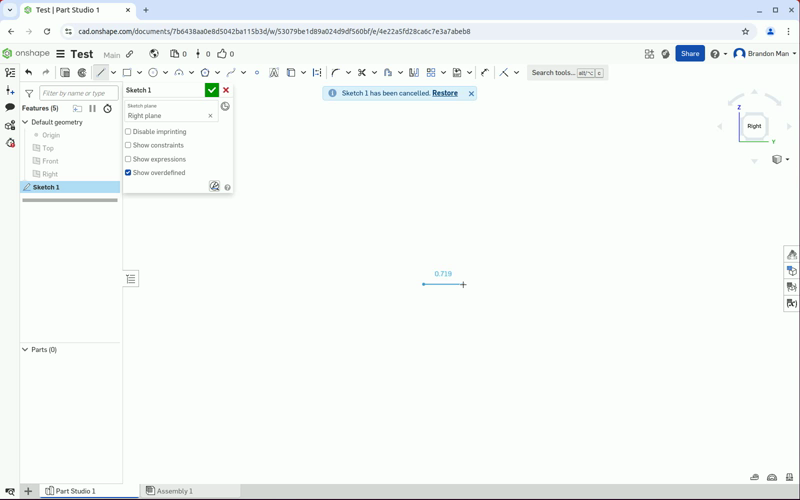
click(463, 284)
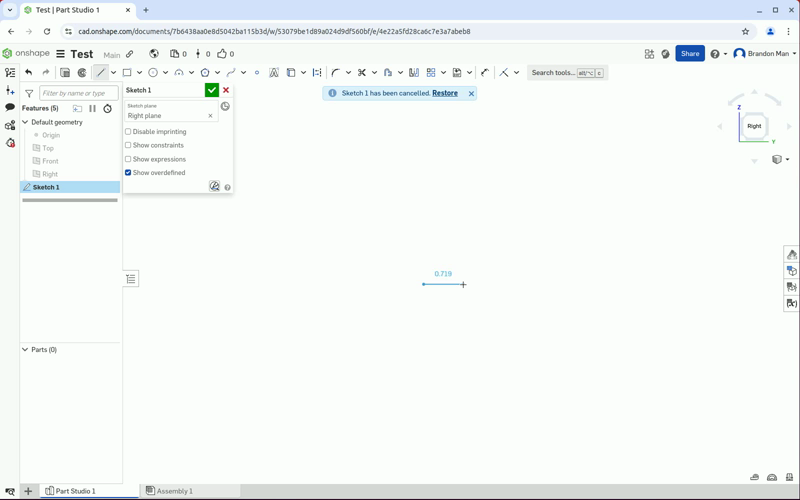
scroll(-6)
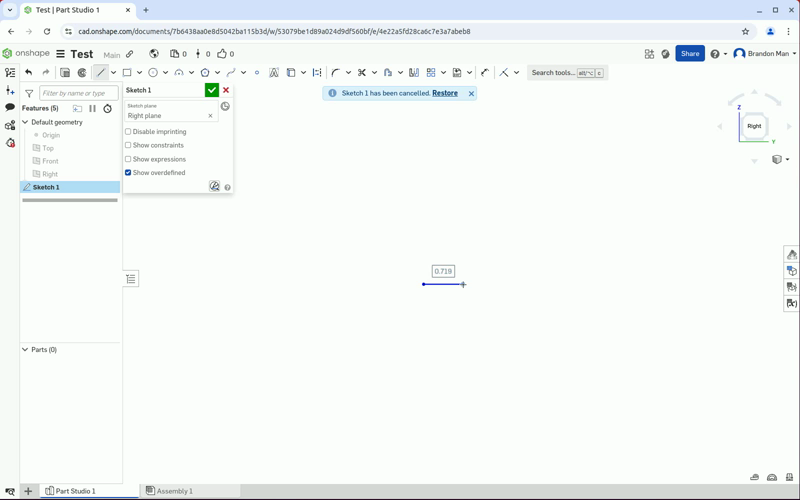
scroll(-6)
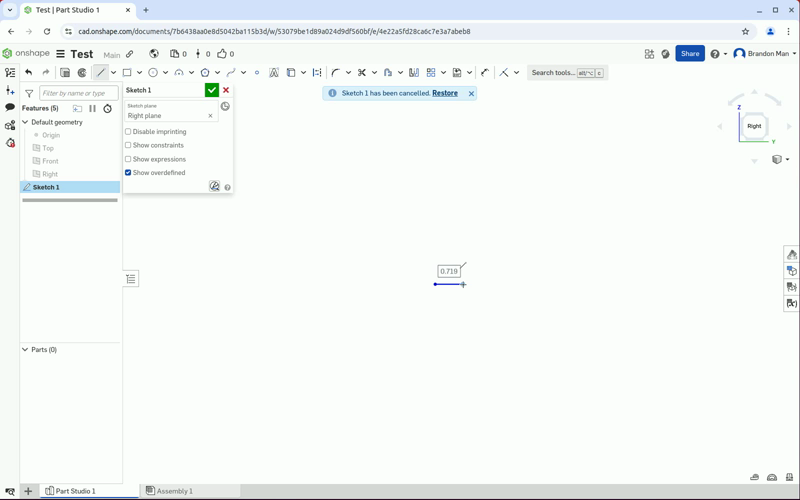
scroll(-6)
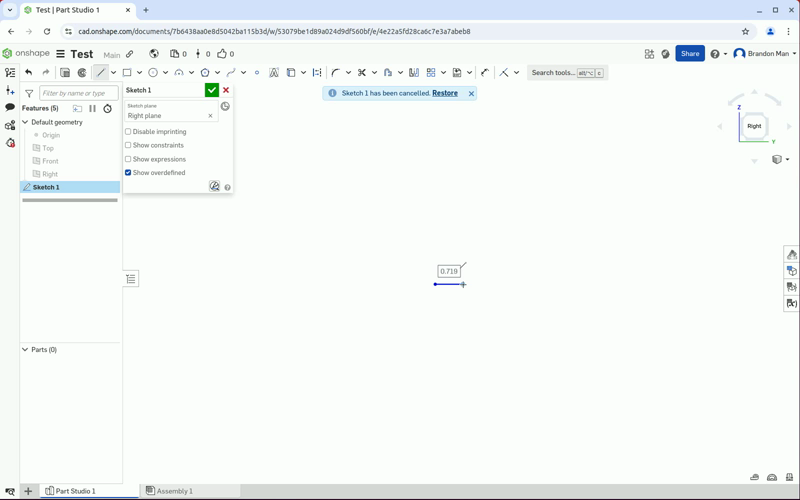
scroll(-6)
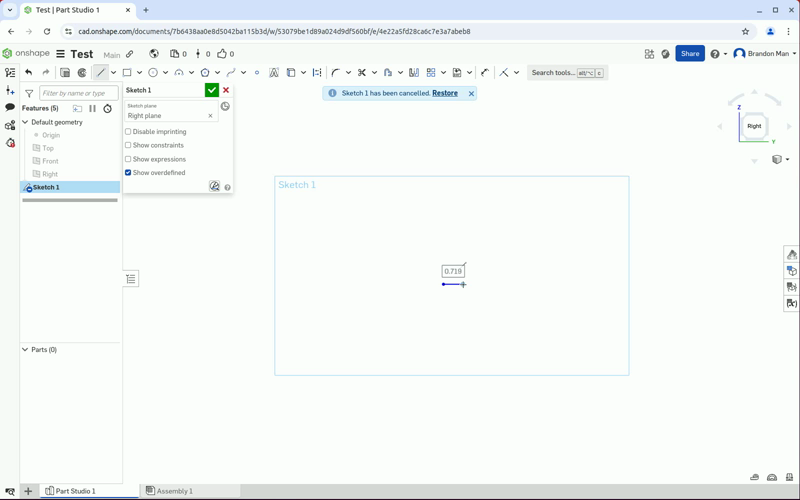
scroll(-6)
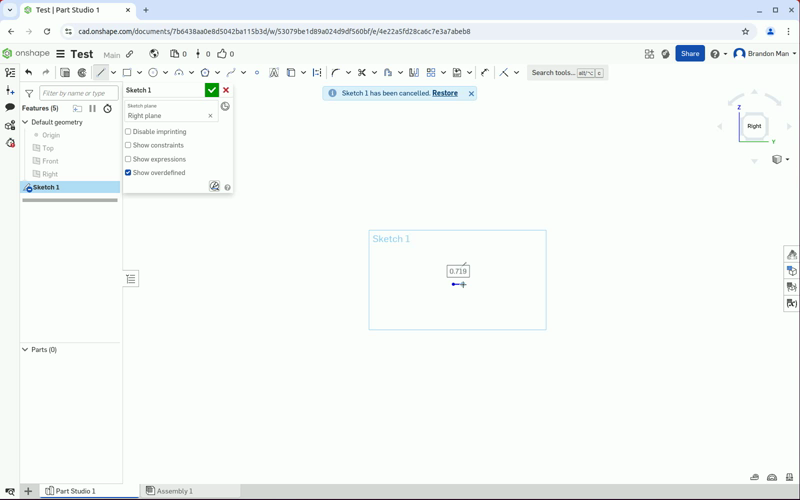
scroll(-6)
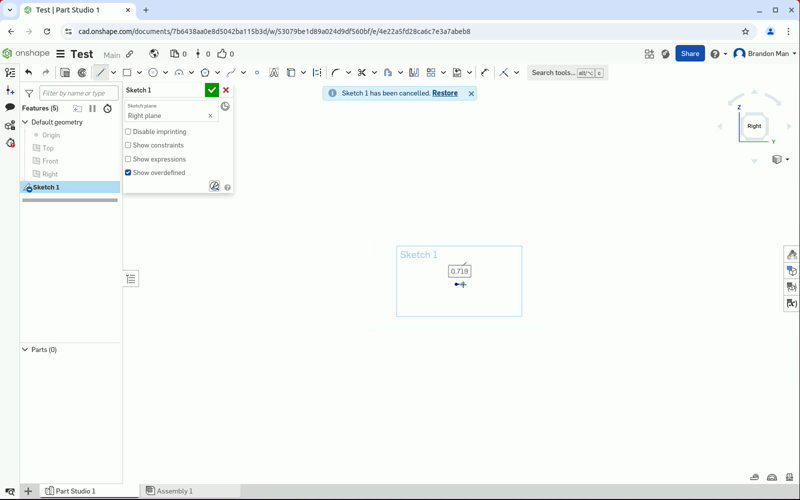
scroll(-6)
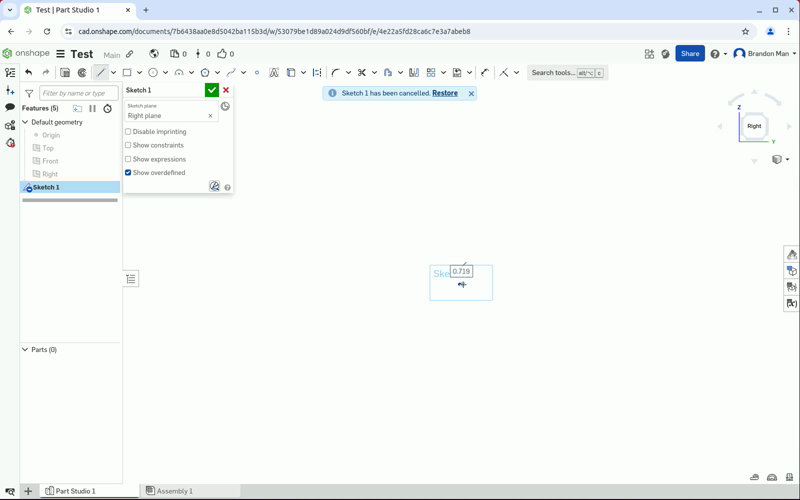
key_up(shift)
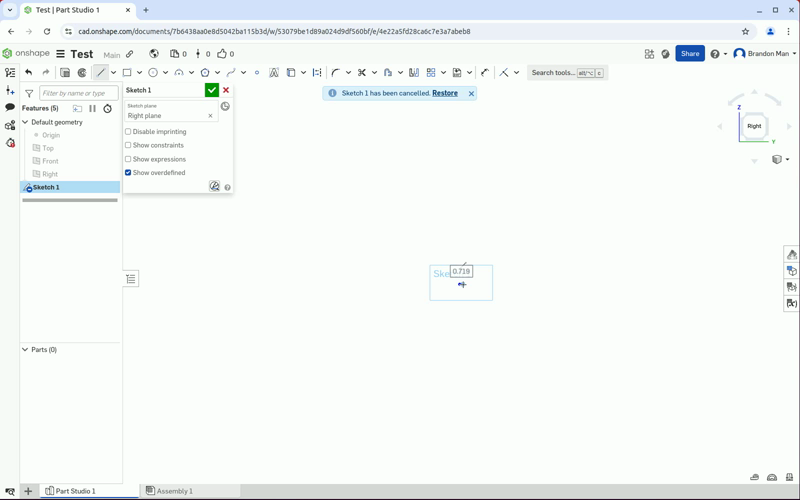
key_down(shift)
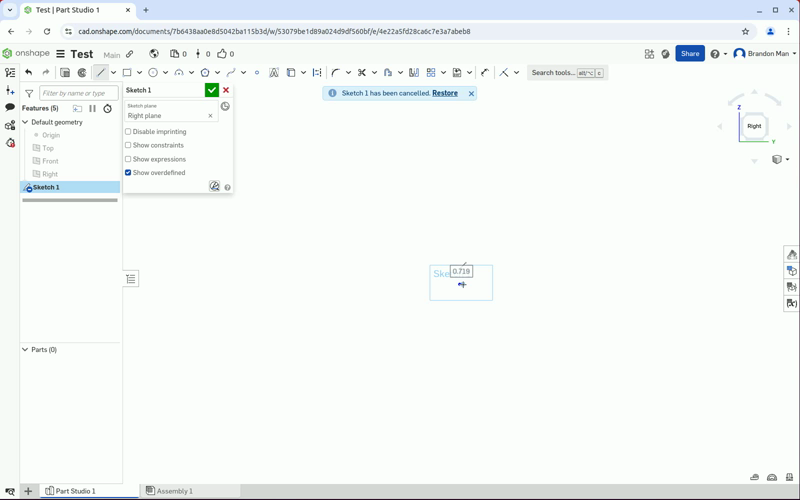
mouse_move(493, 284)
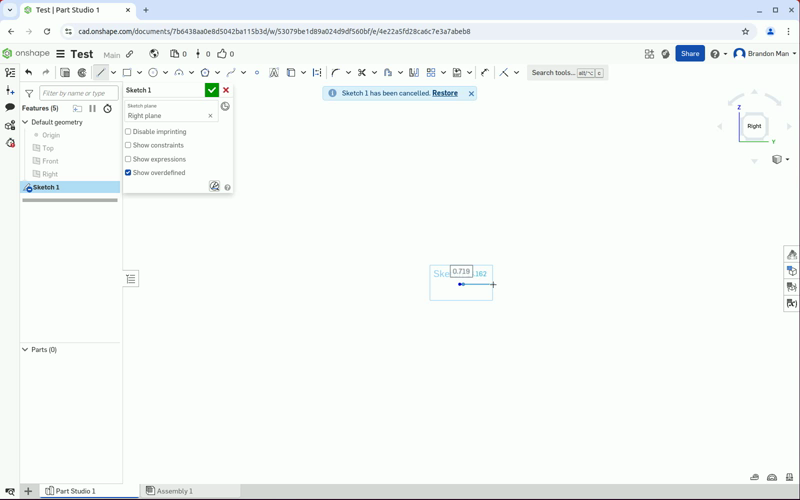
mouse_move(463, 280)
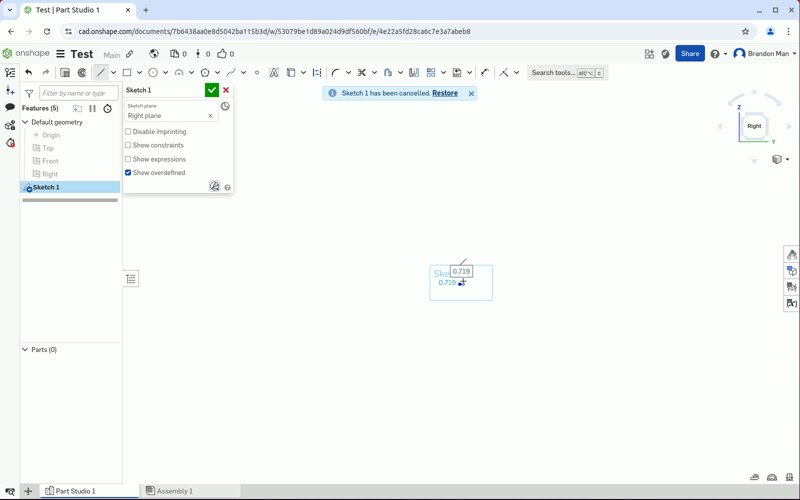
scroll(6)
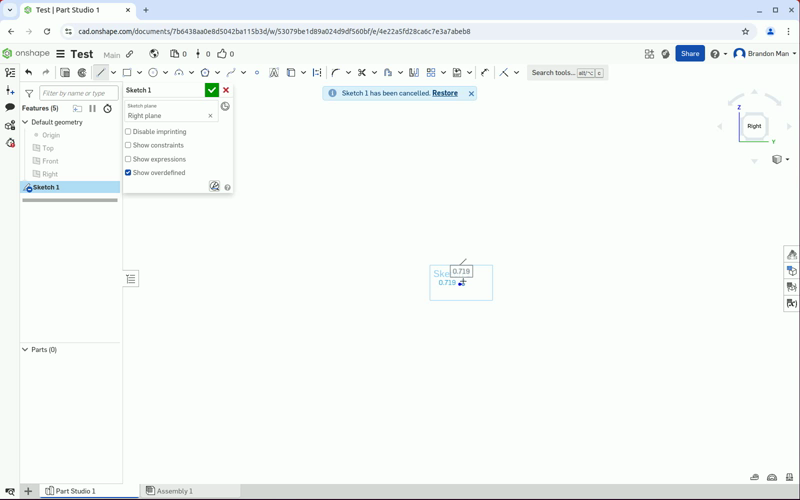
scroll(6)
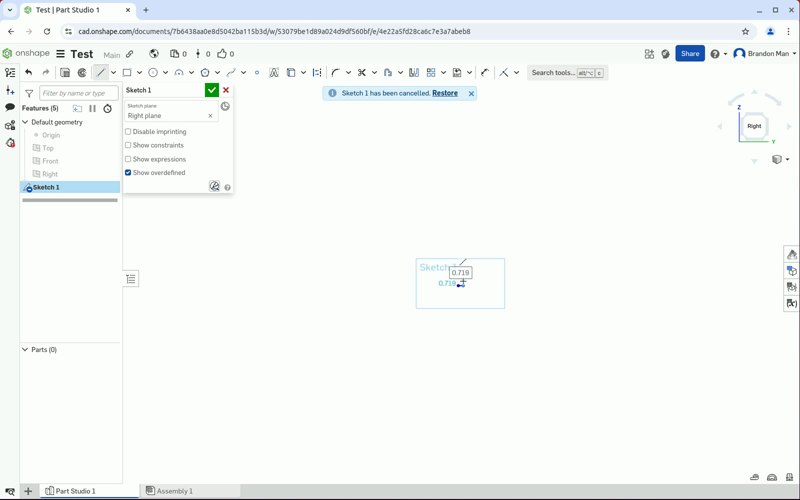
scroll(6)
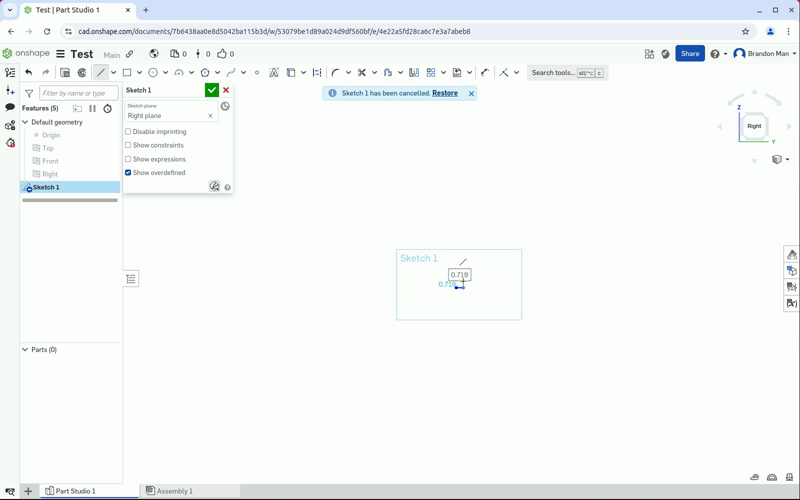
scroll(6)
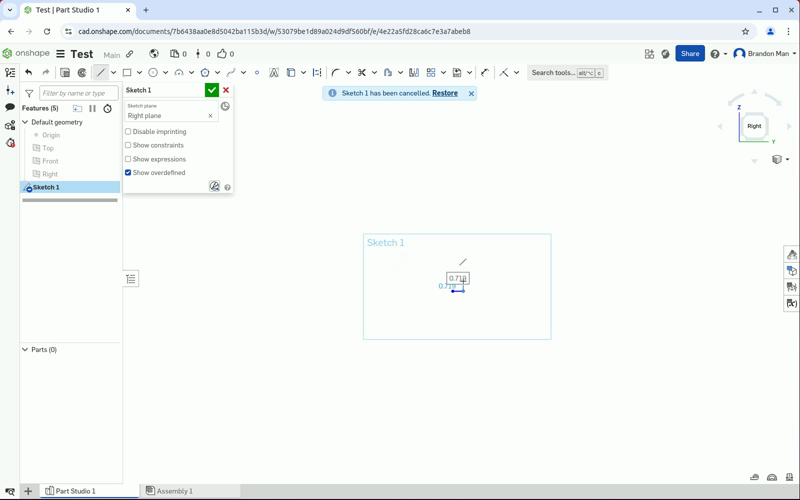
scroll(6)
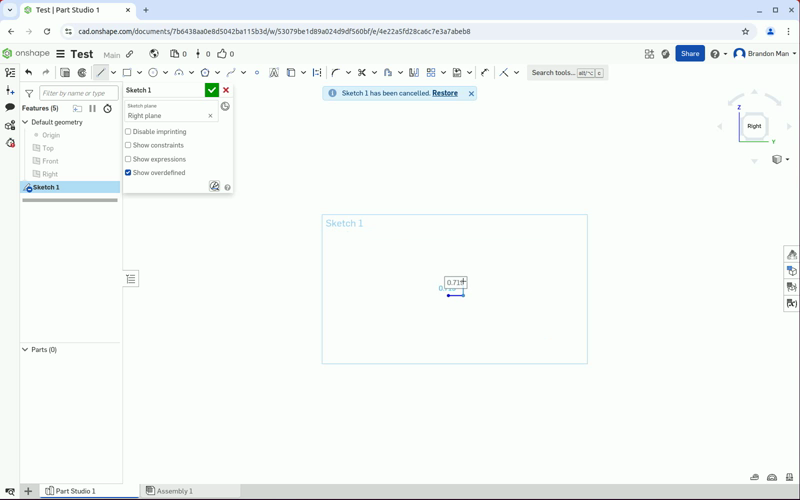
scroll(6)
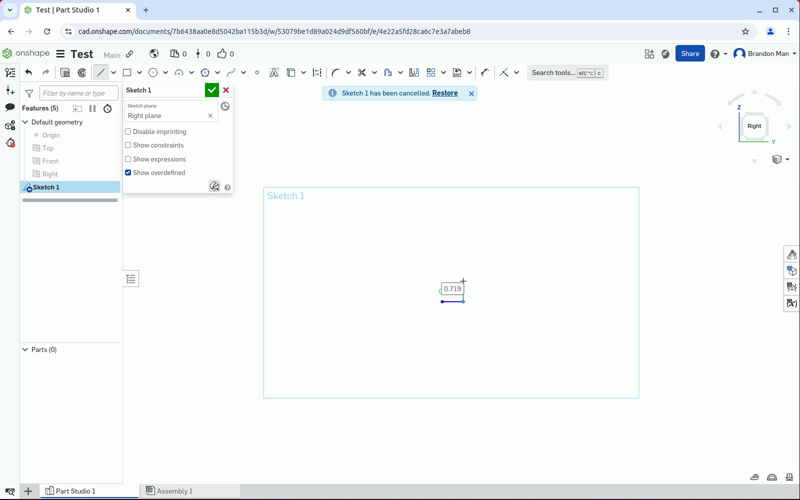
scroll(6)
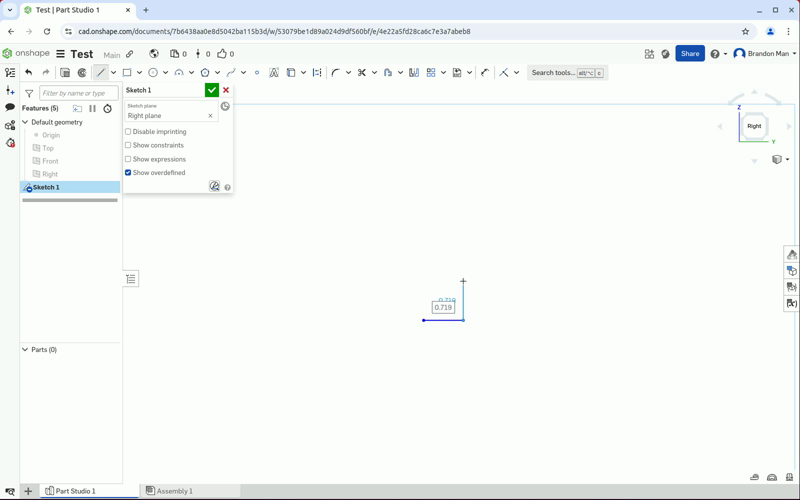
click(463, 280)
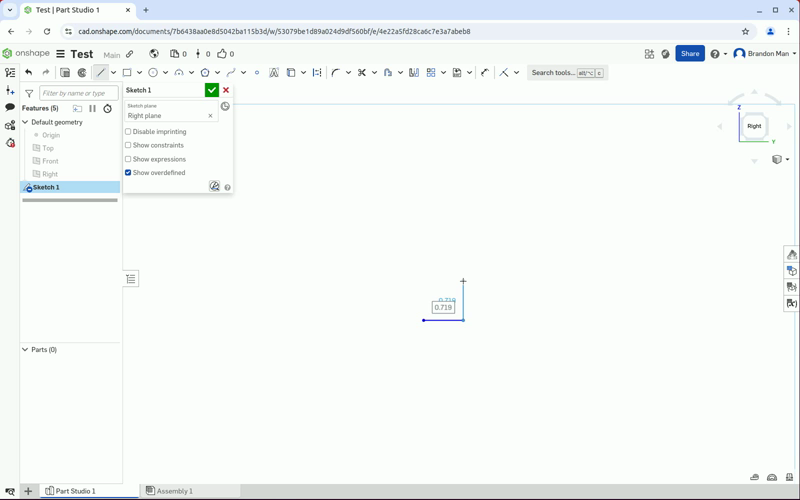
scroll(-6)
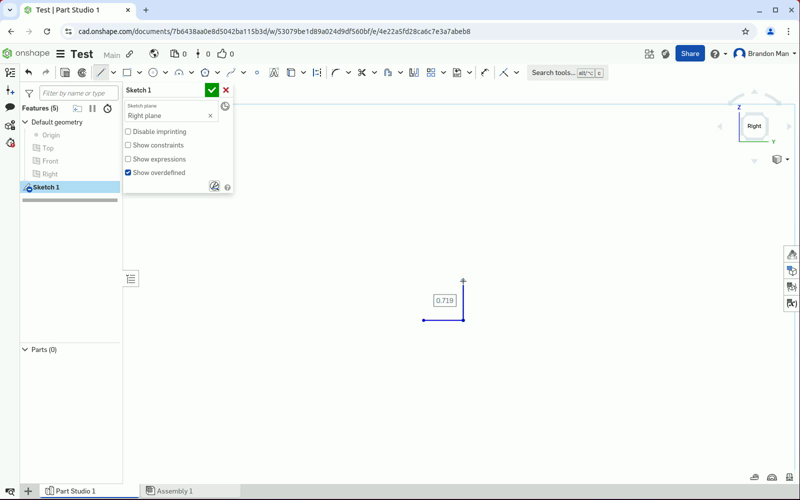
scroll(-6)
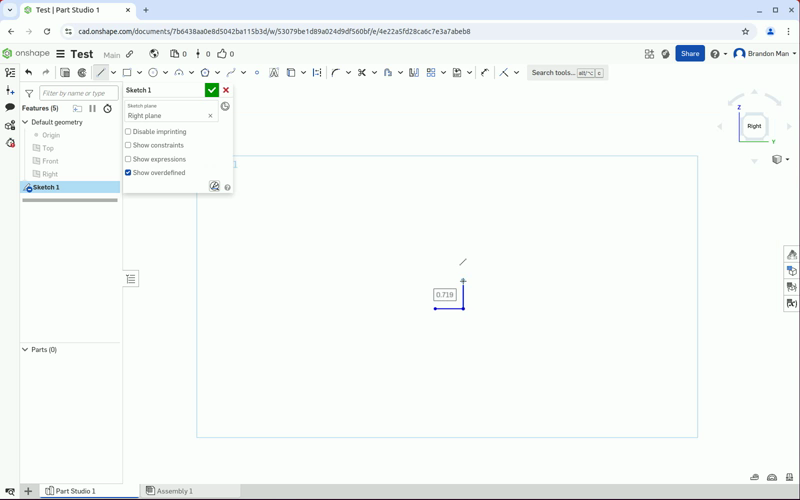
scroll(-6)
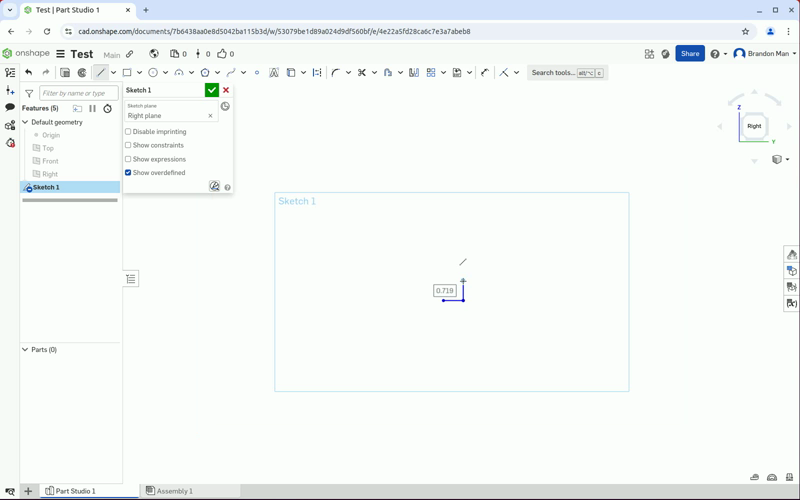
scroll(-6)
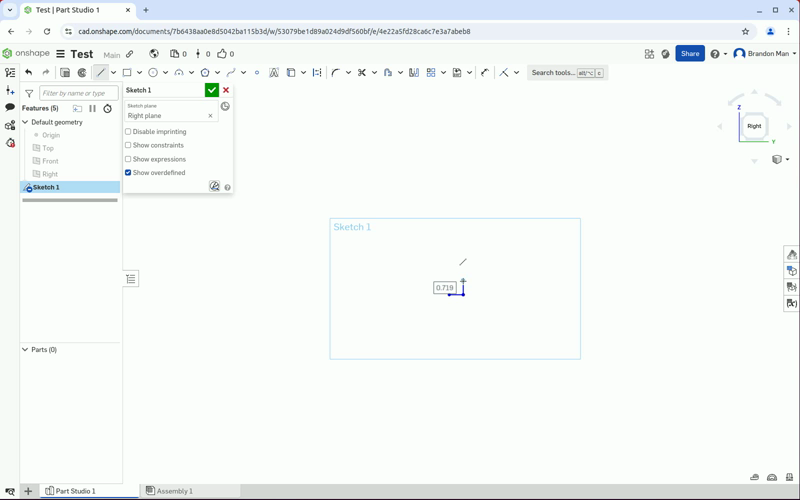
scroll(-6)
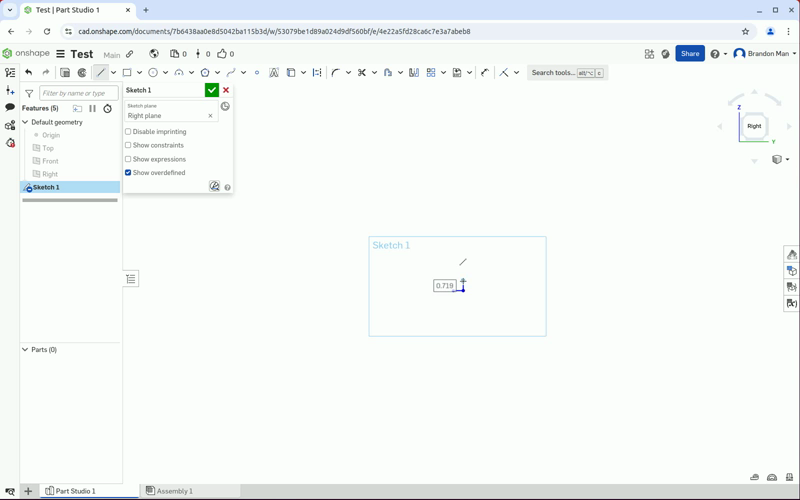
scroll(-6)
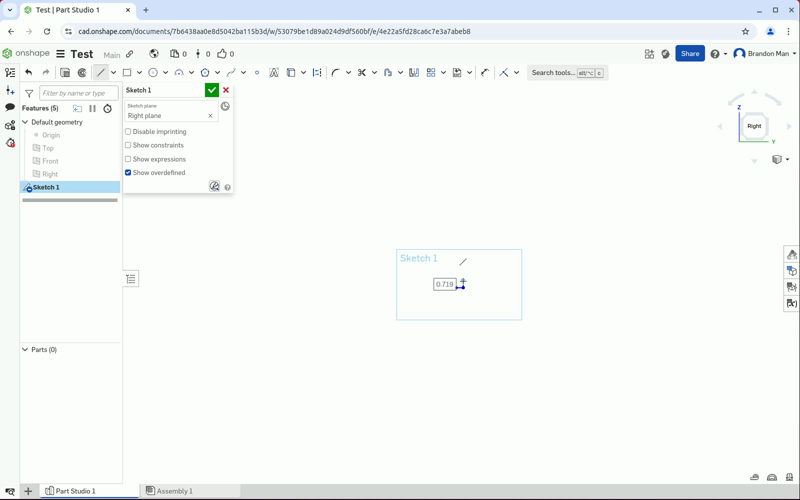
scroll(-6)
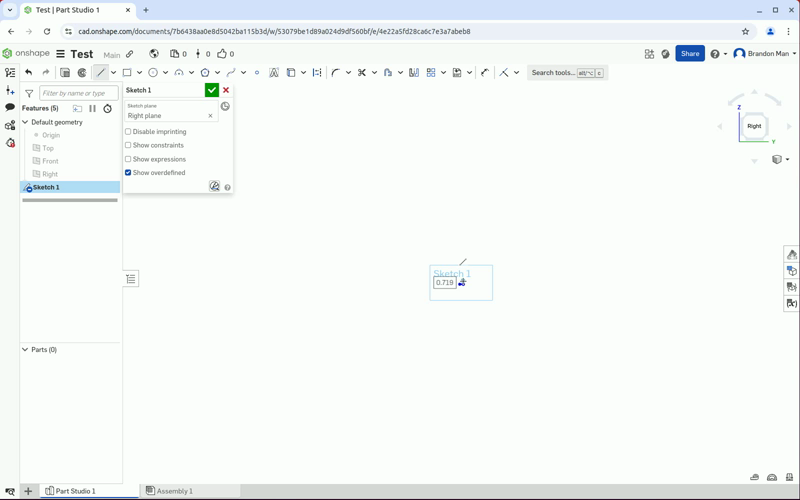
key_up(shift)
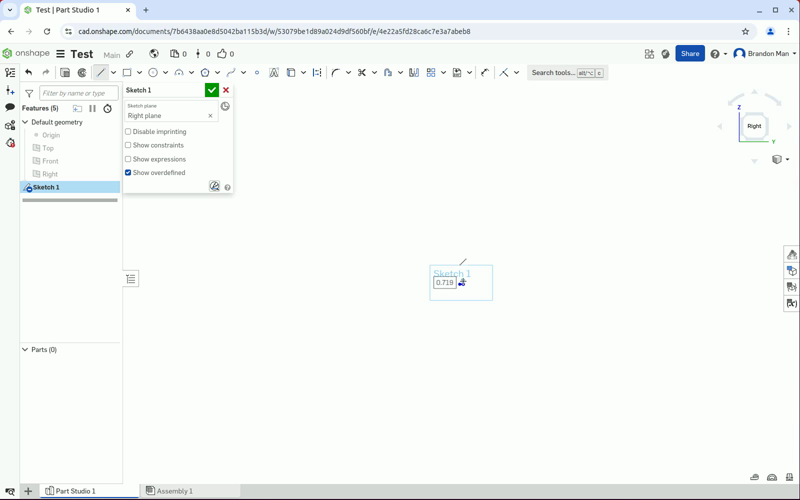
key_down(shift)
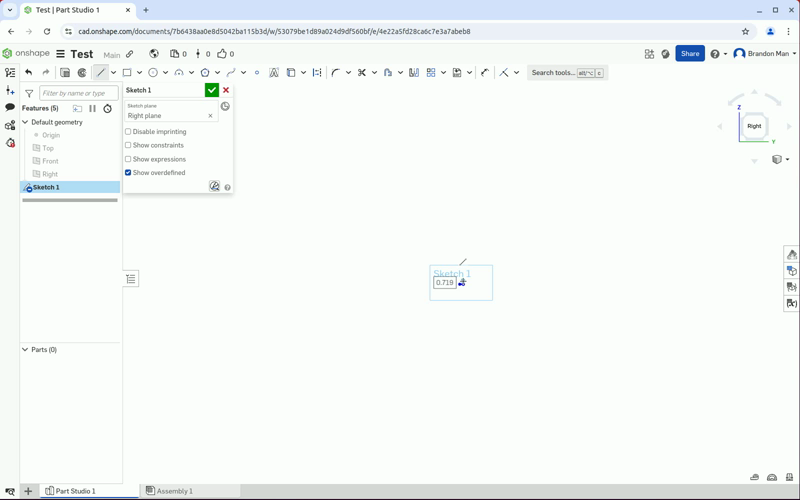
mouse_move(493, 280)
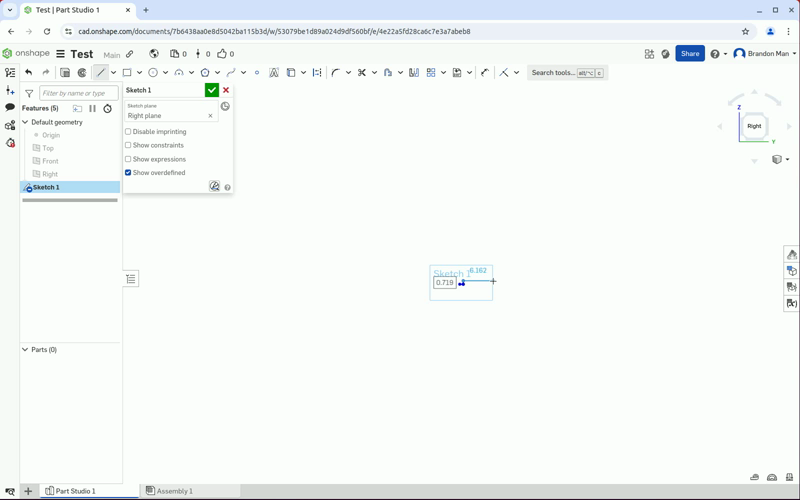
mouse_move(459, 280)
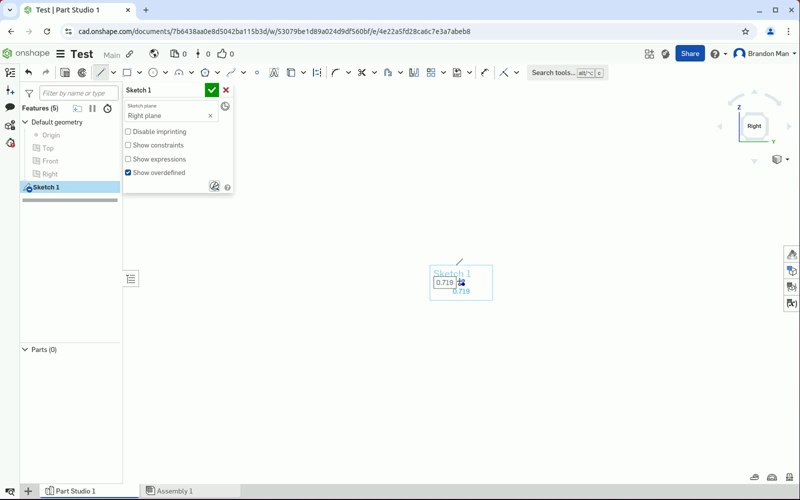
scroll(6)
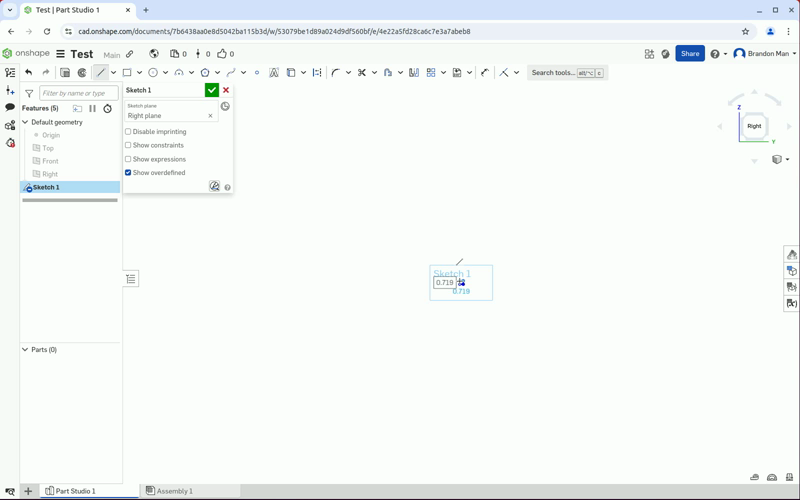
scroll(6)
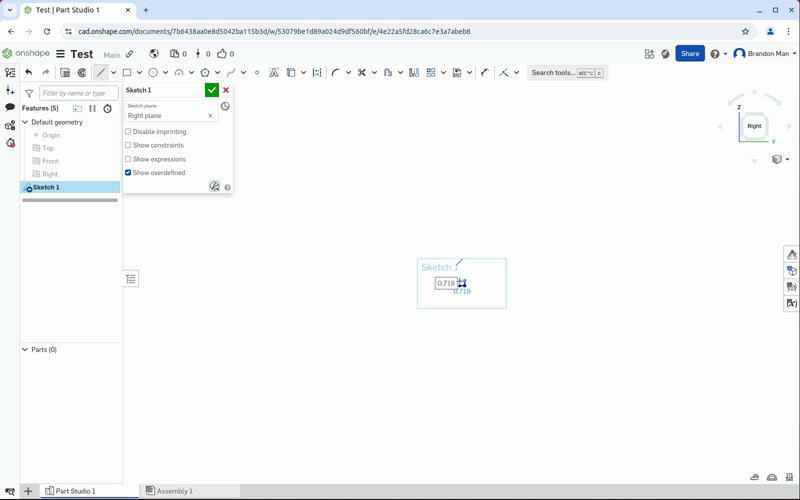
scroll(6)
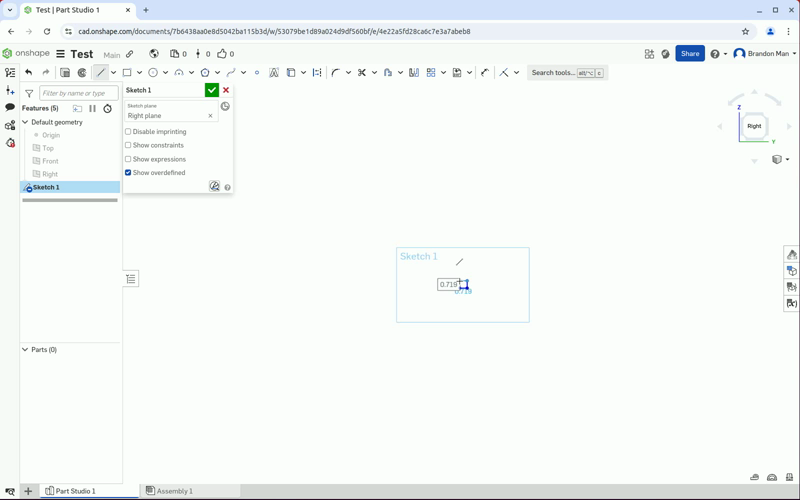
scroll(6)
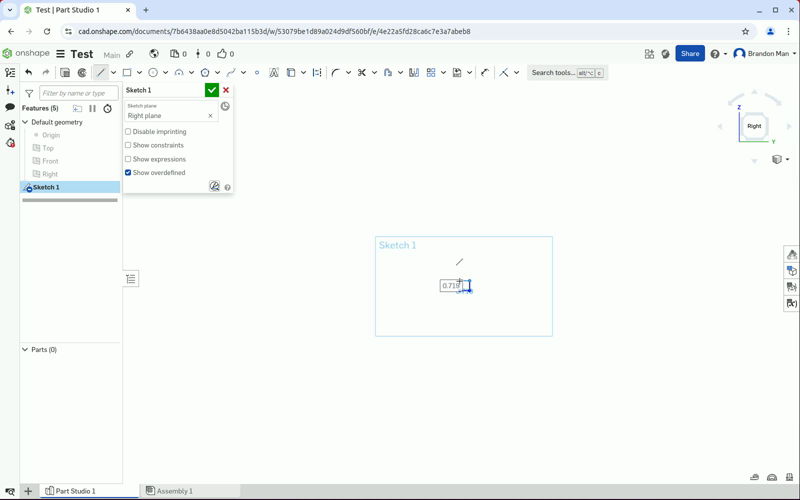
scroll(6)
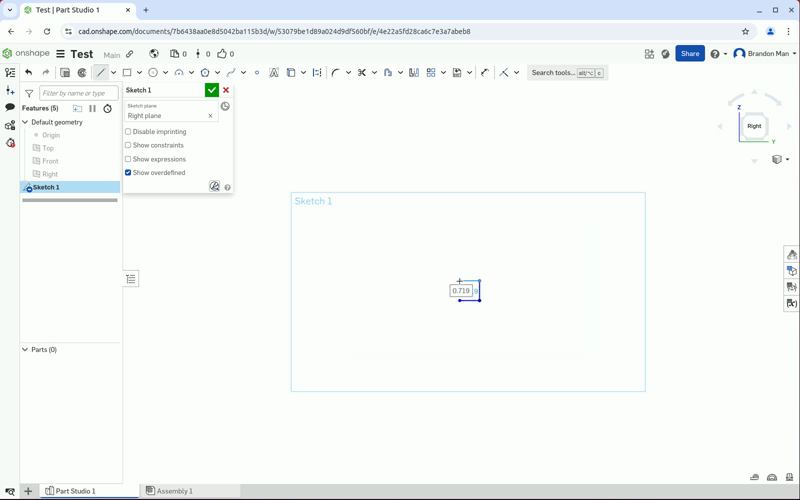
scroll(6)
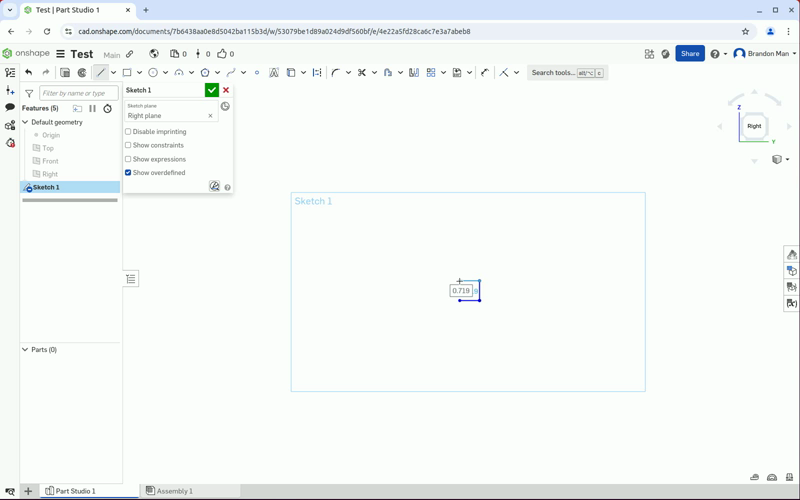
scroll(6)
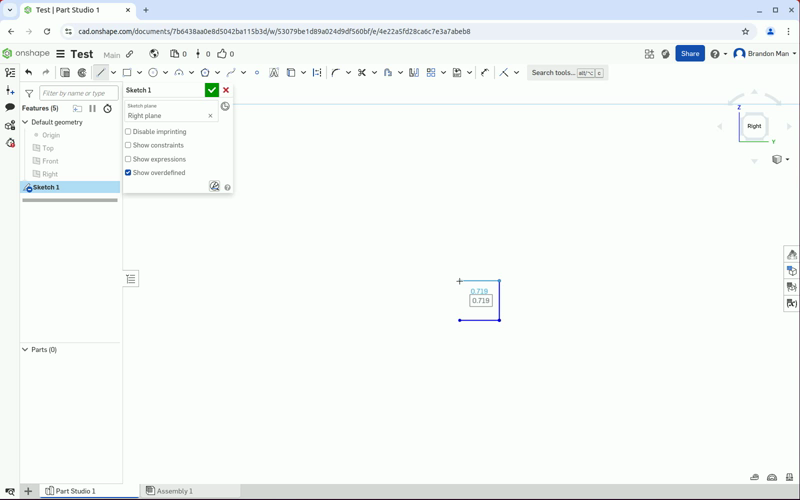
click(459, 280)
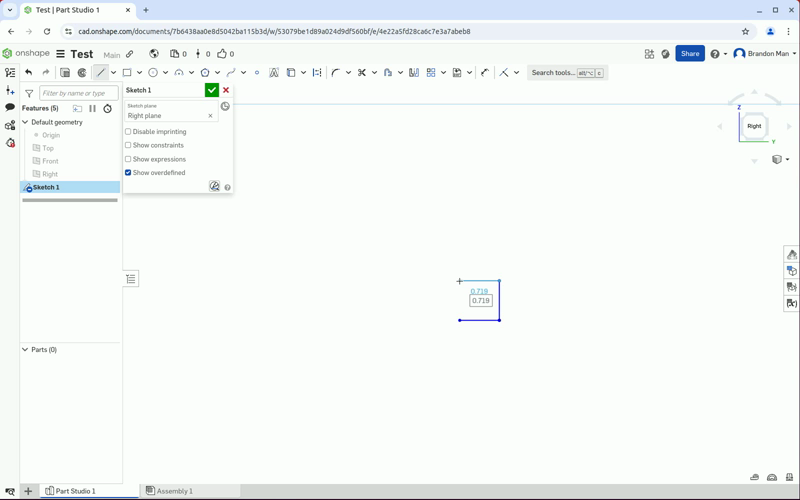
scroll(-6)
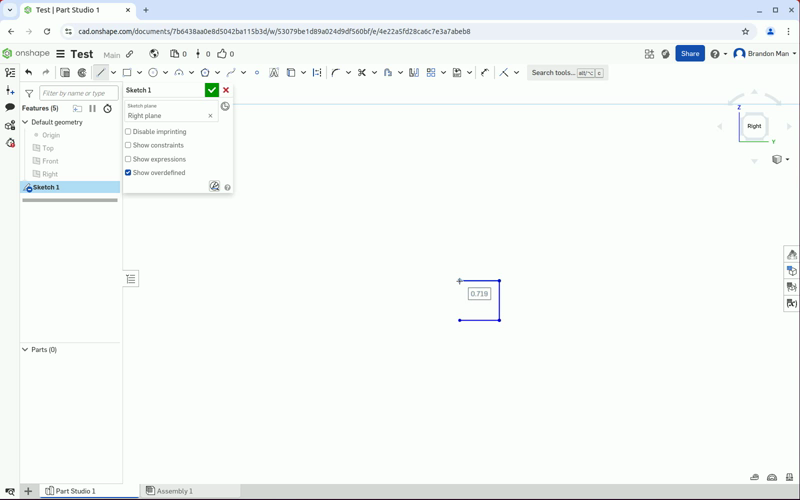
scroll(-6)
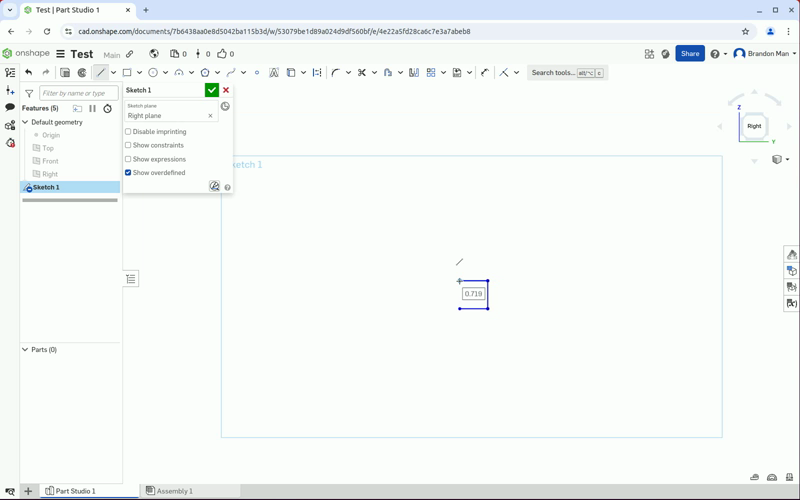
scroll(-6)
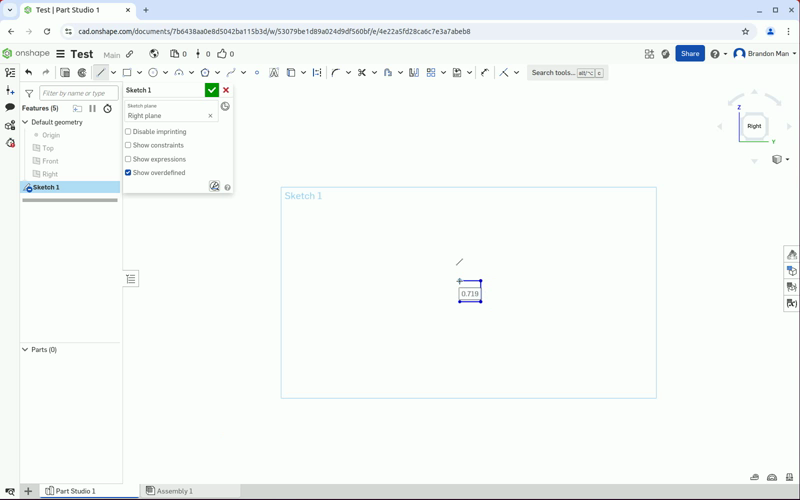
scroll(-6)
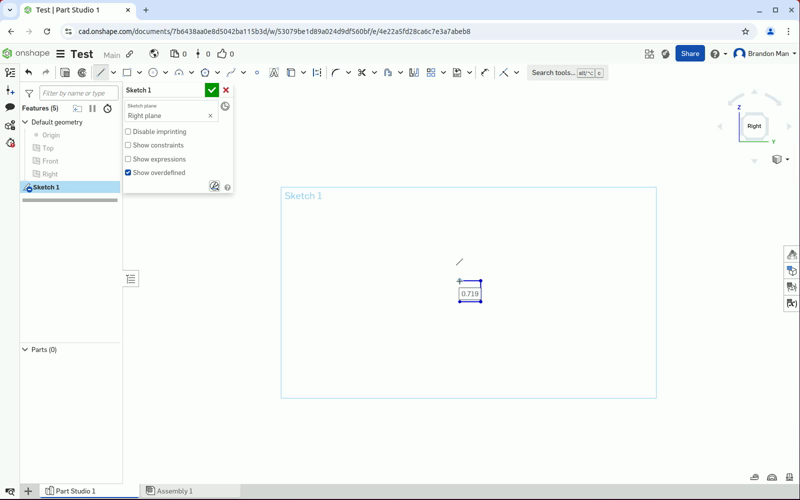
scroll(-6)
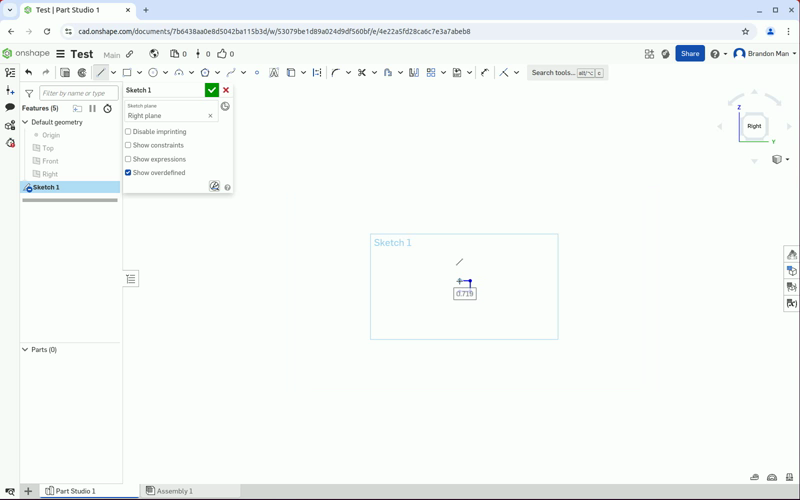
scroll(-6)
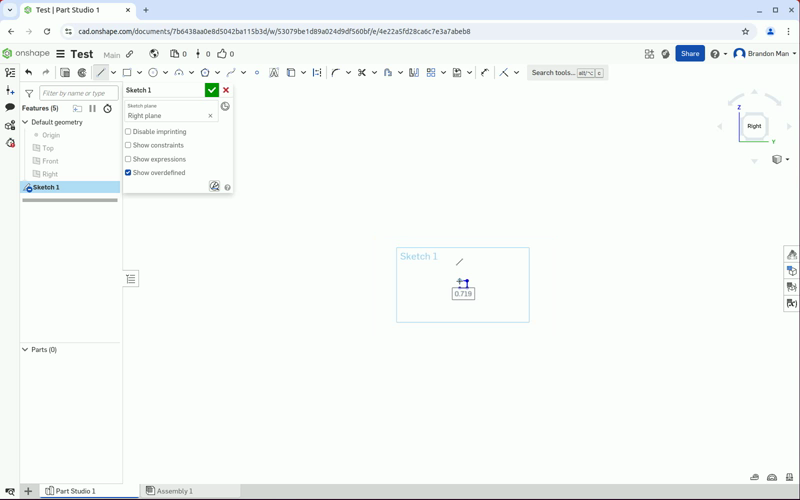
scroll(-6)
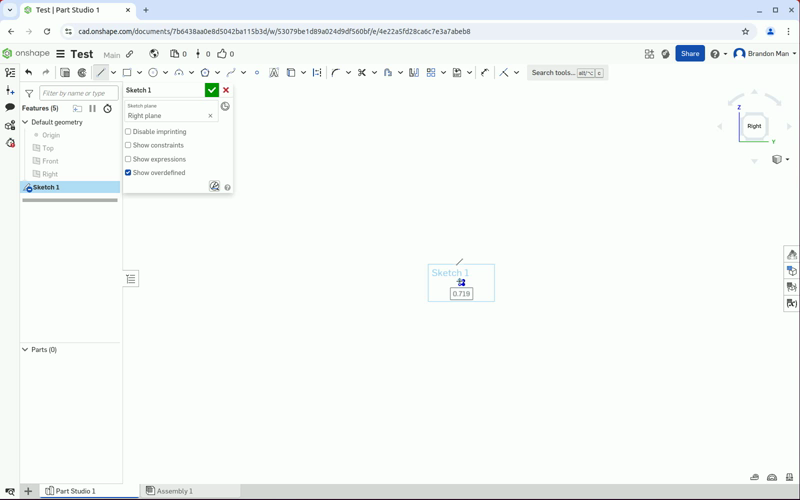
key_up(shift)
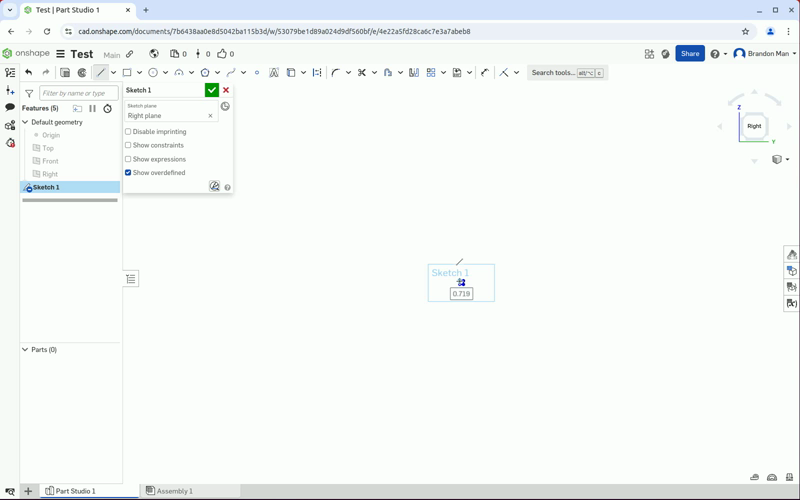
mouse_move(489, 280)
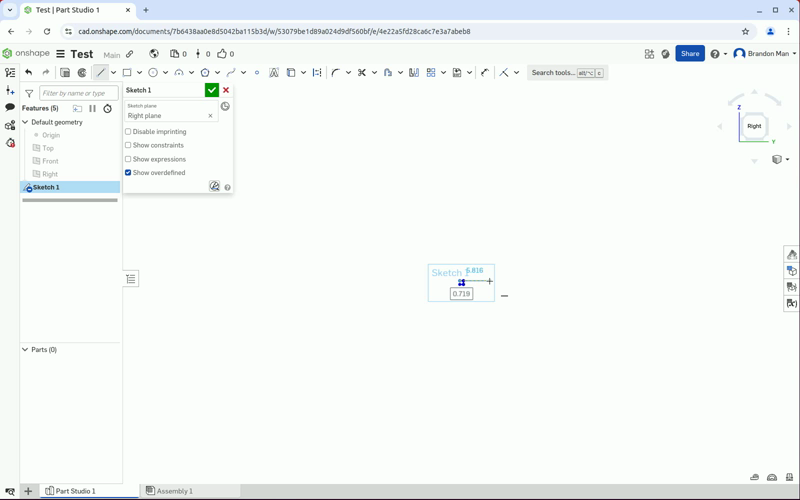
key_down(shift)
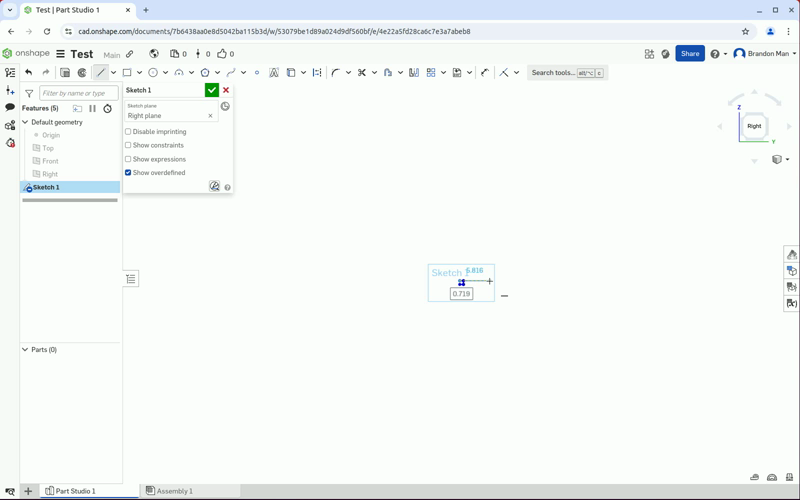
mouse_move(459, 284)
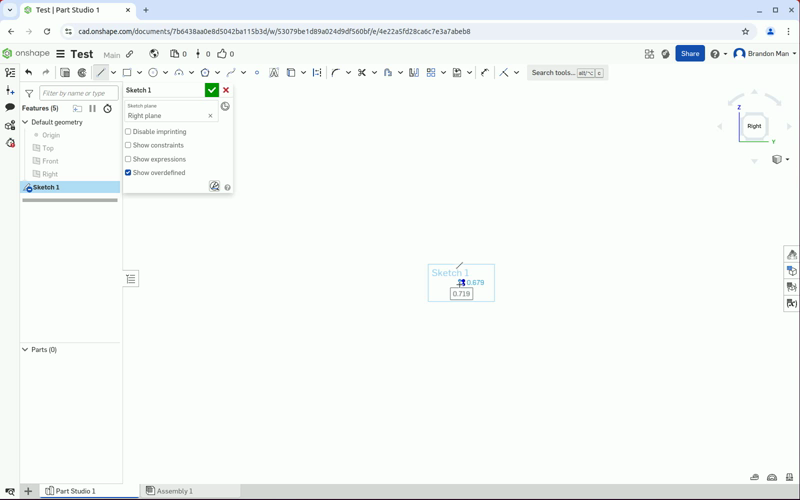
scroll(6)
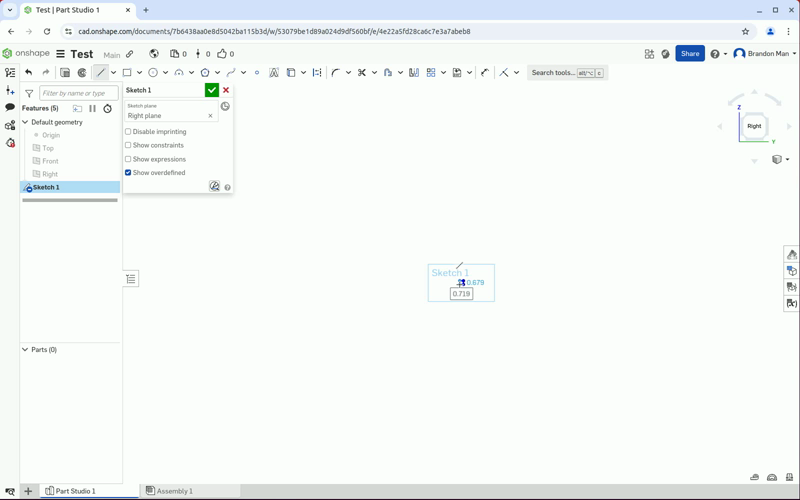
scroll(6)
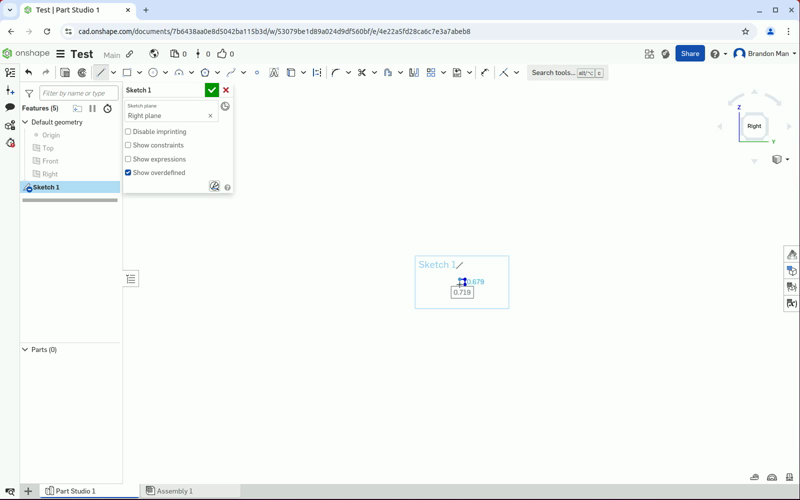
scroll(6)
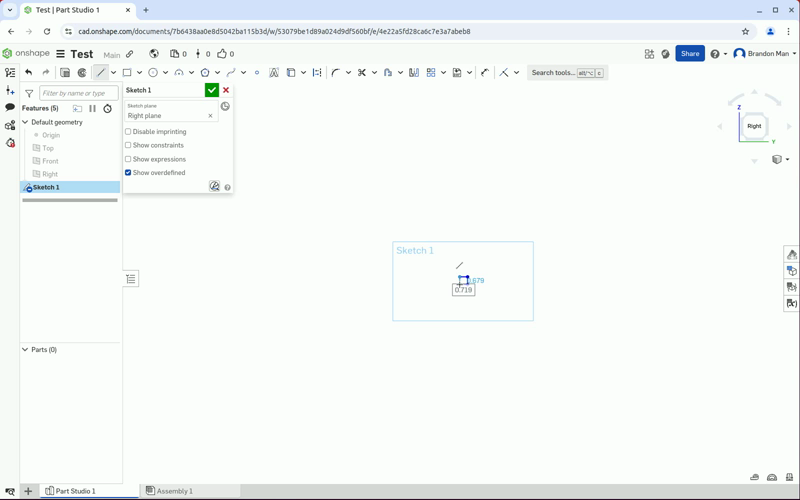
scroll(6)
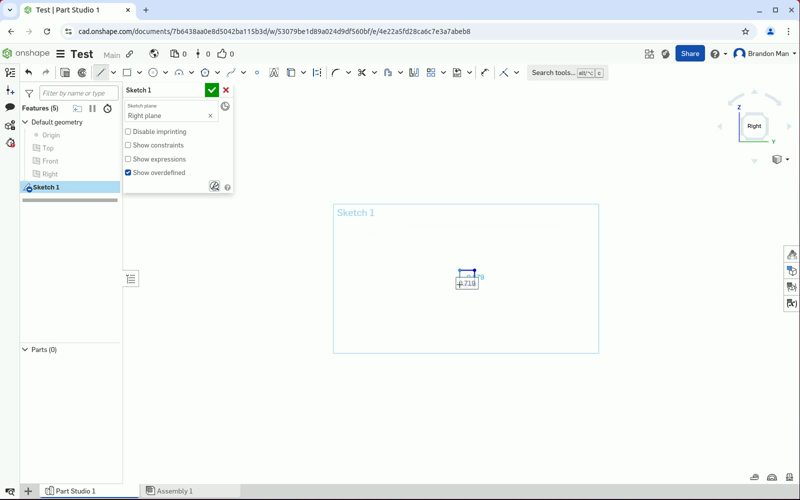
scroll(6)
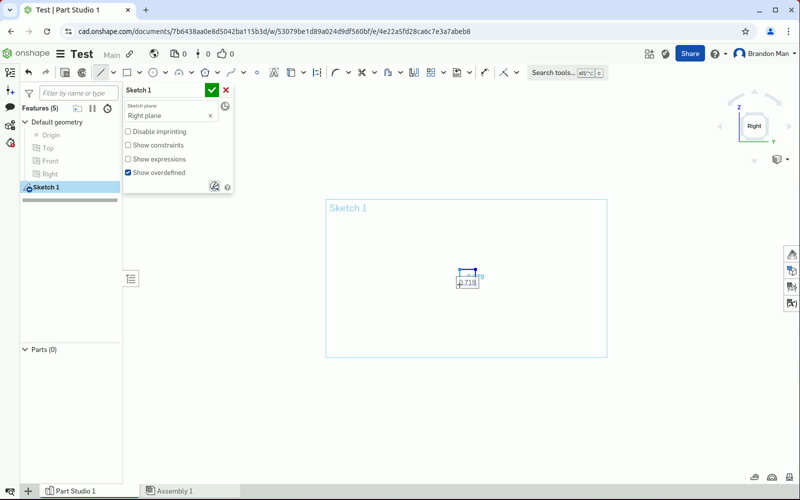
scroll(6)
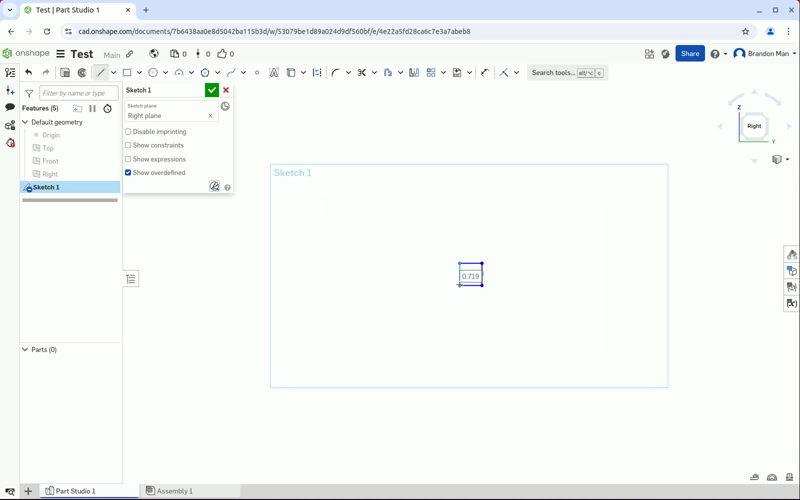
scroll(6)
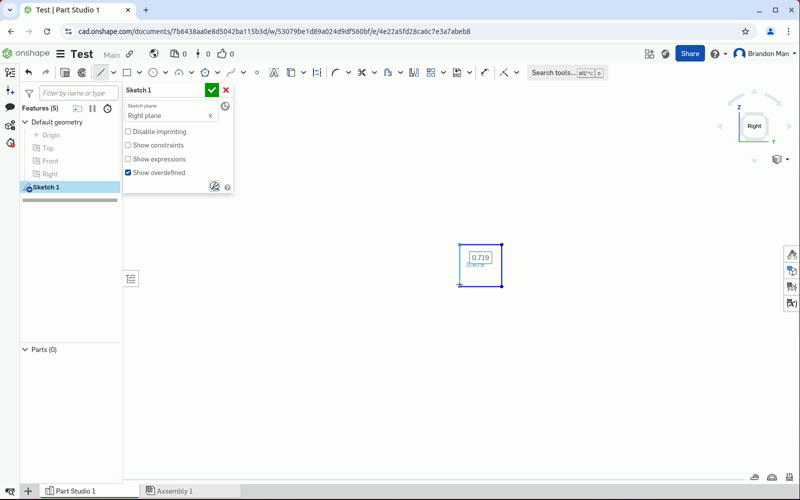
key_up(shift)
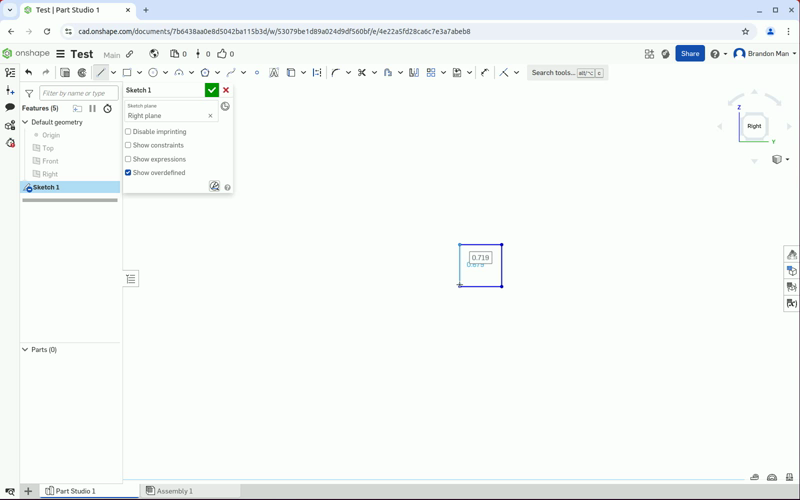
click(459, 284)
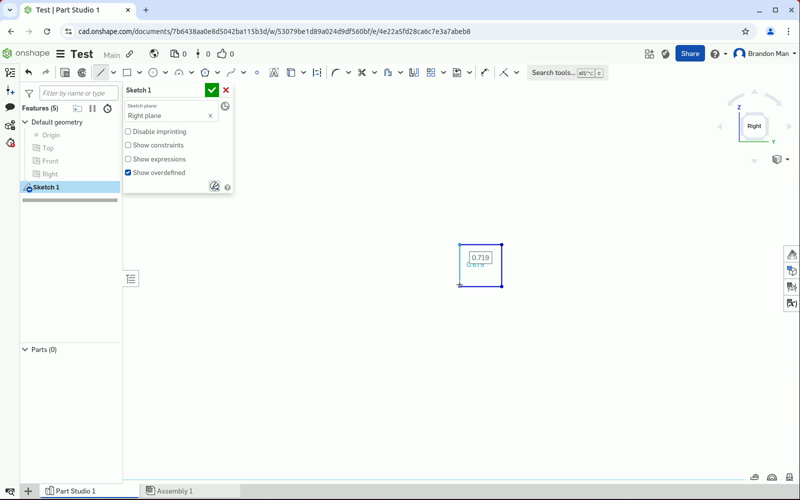
scroll(-6)
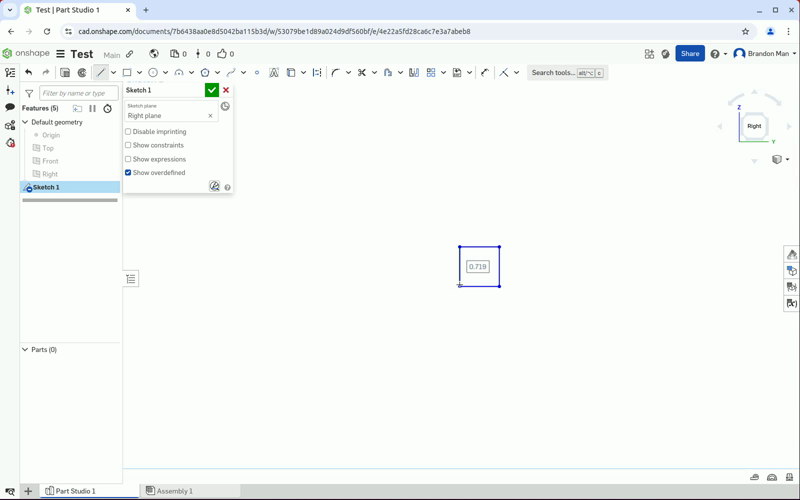
scroll(-6)
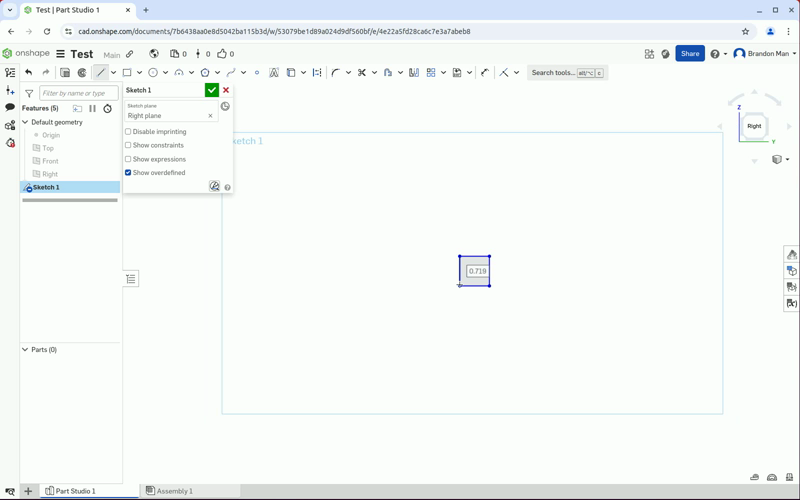
scroll(-6)
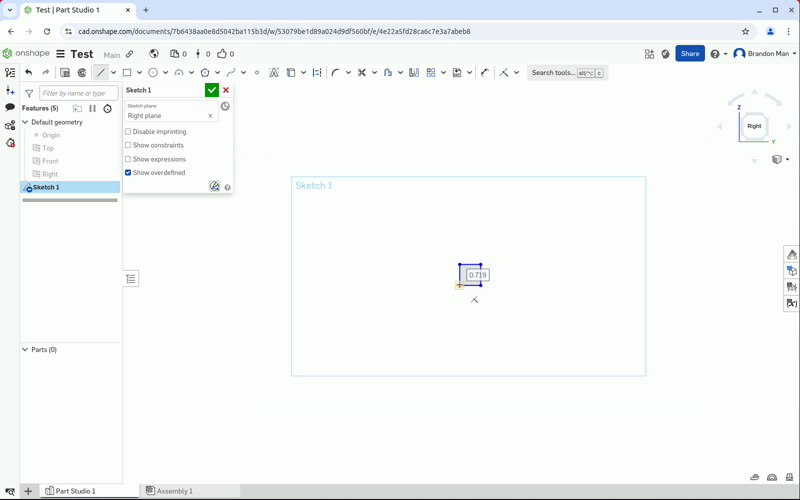
scroll(-6)
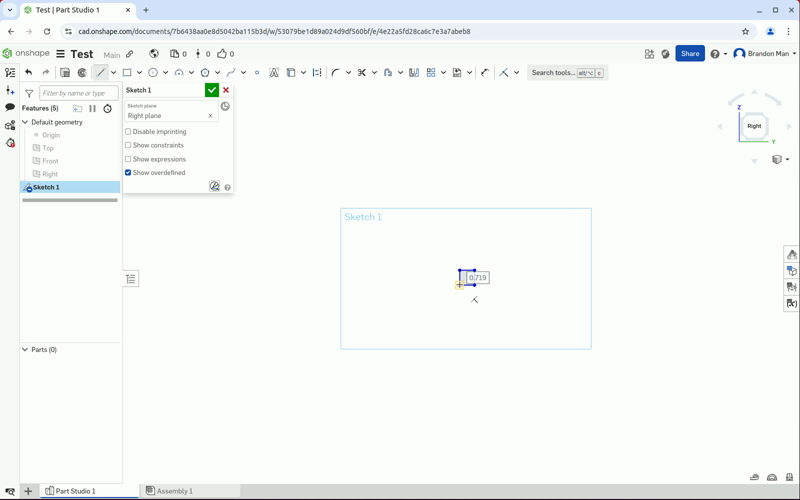
scroll(-6)
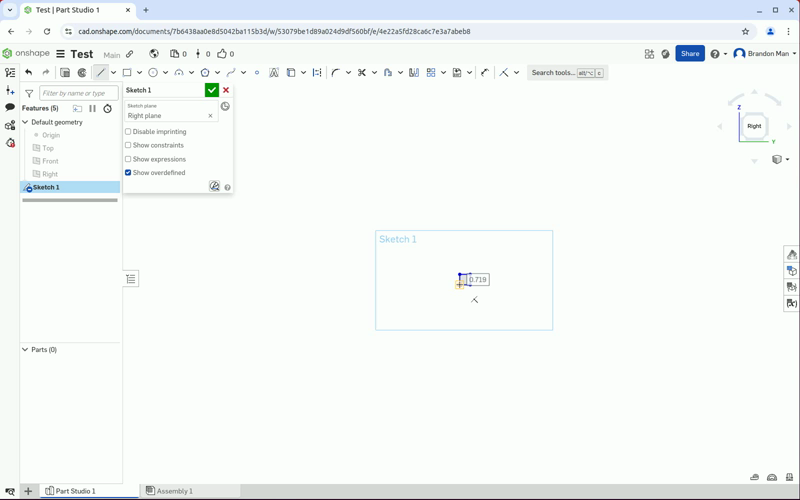
scroll(-6)
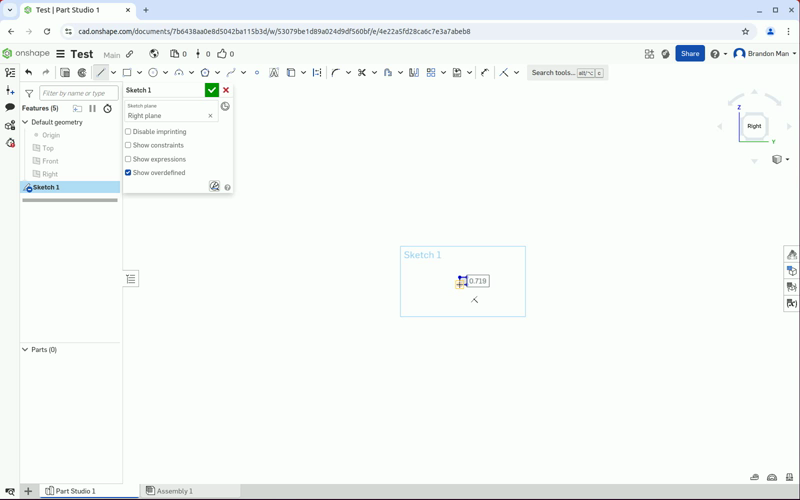
scroll(-6)
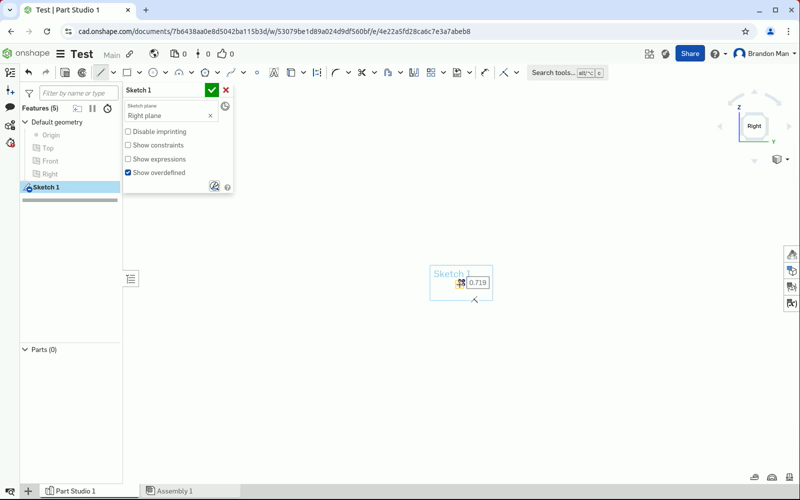
key(esc)
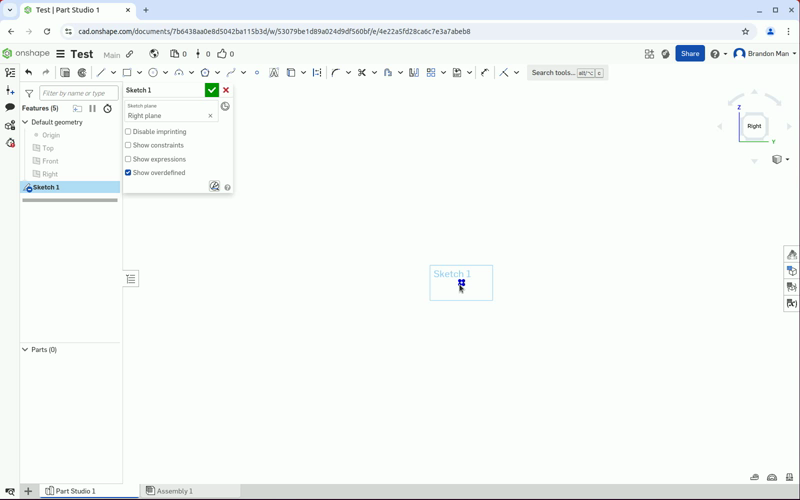
mouse_move(460, 280)
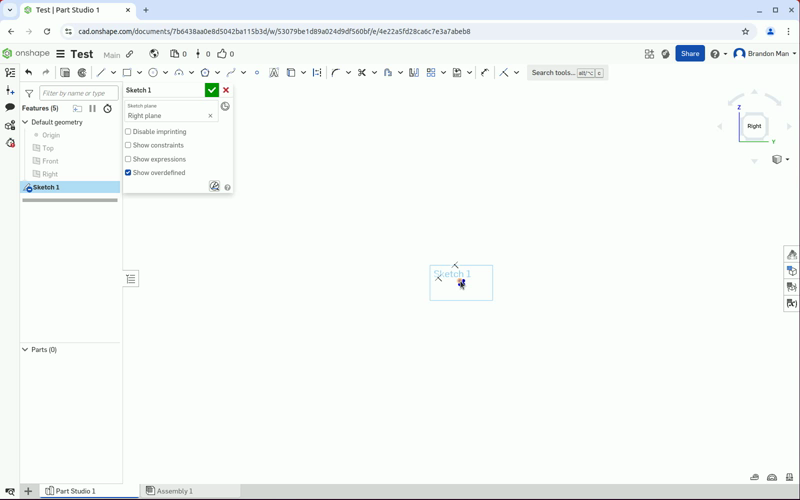
scroll(6)
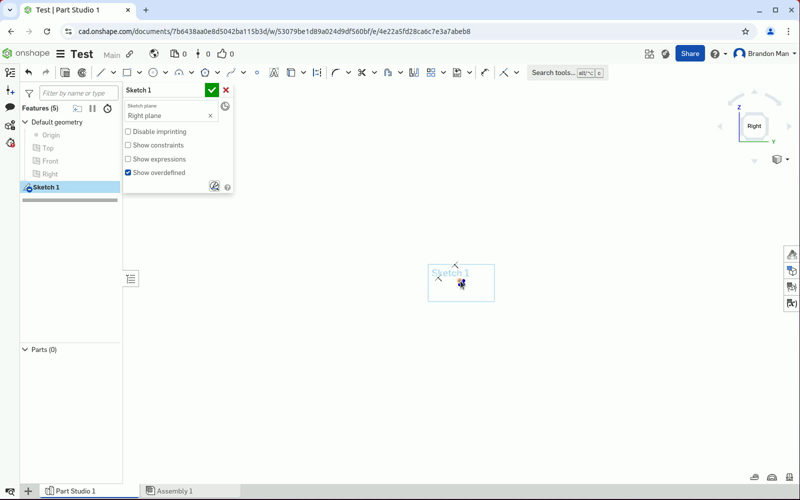
scroll(6)
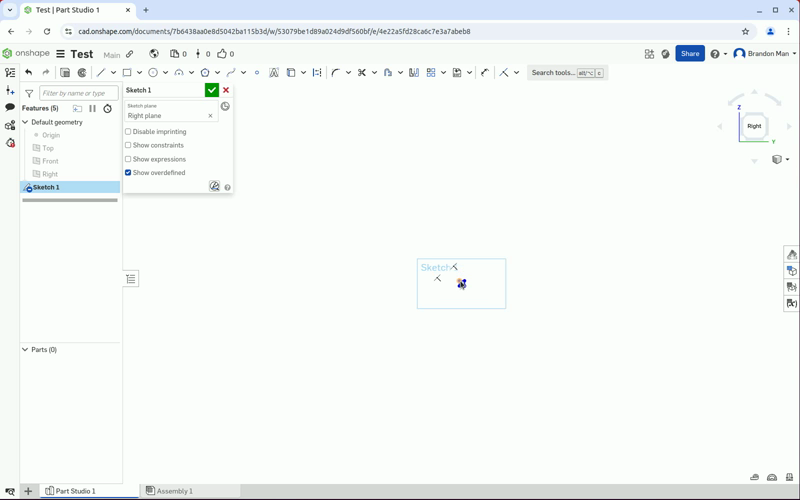
scroll(6)
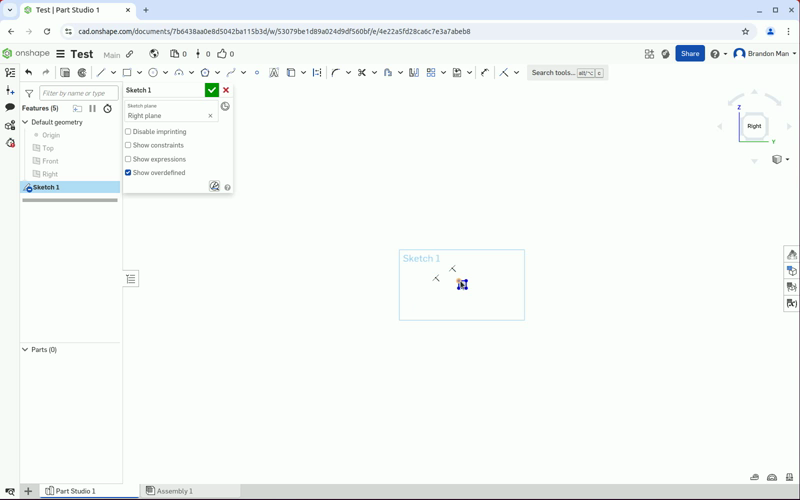
scroll(6)
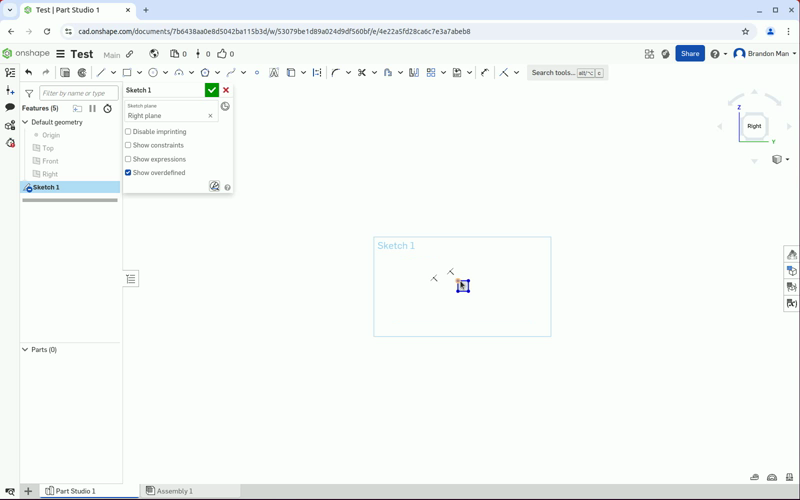
scroll(6)
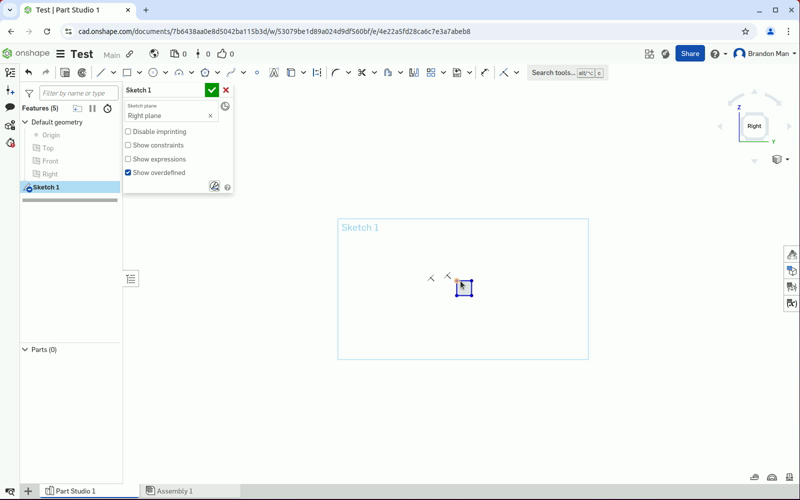
scroll(6)
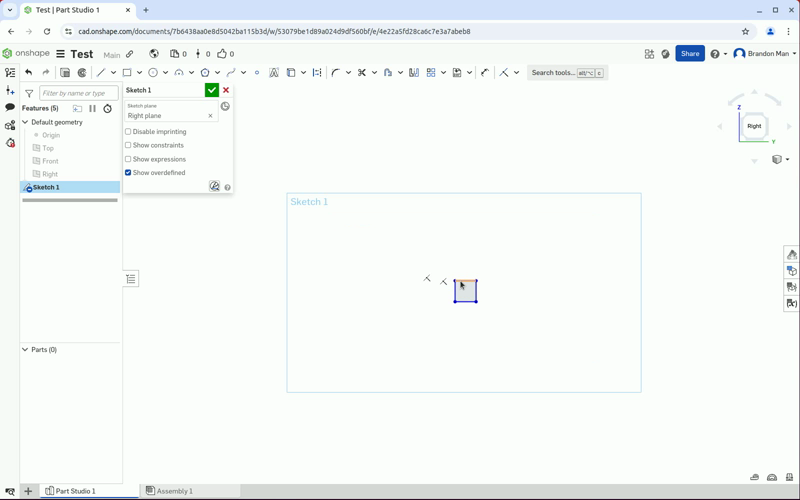
scroll(6)
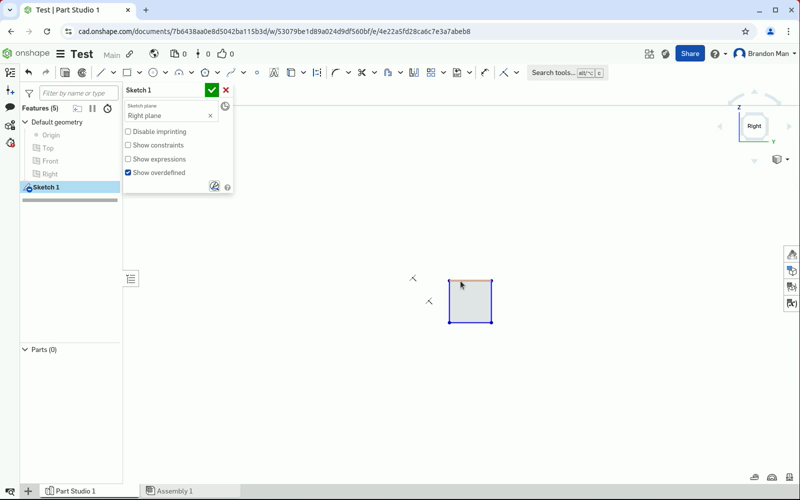
click(460, 280)
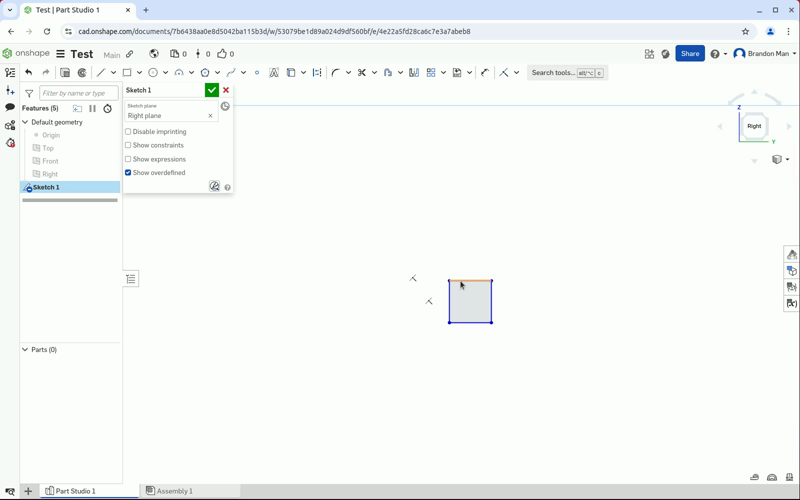
scroll(-6)
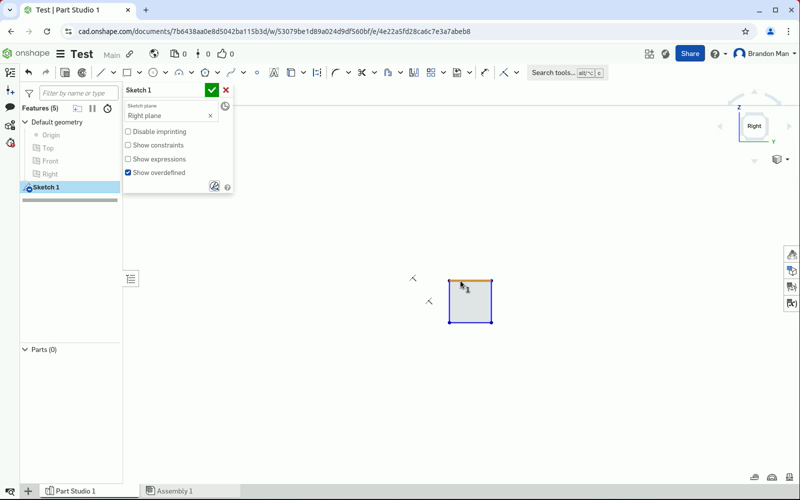
scroll(-6)
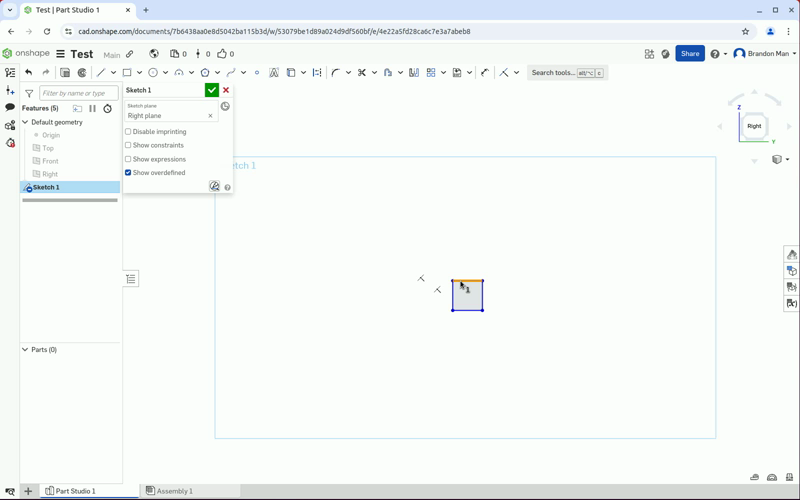
scroll(-6)
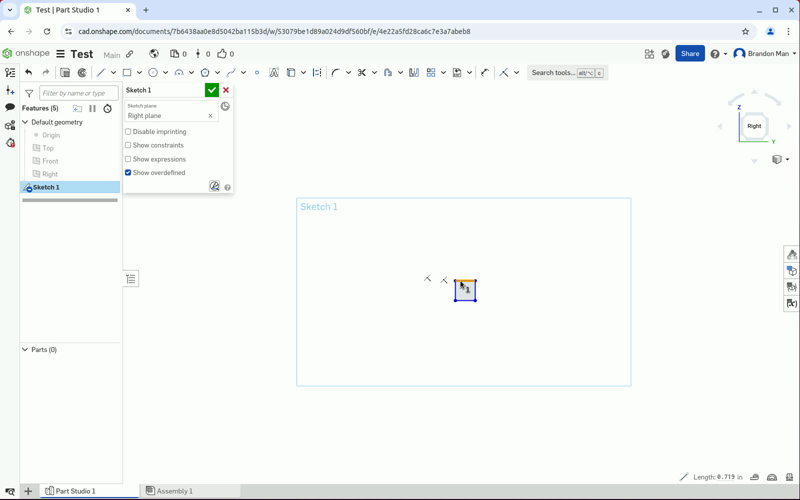
scroll(-6)
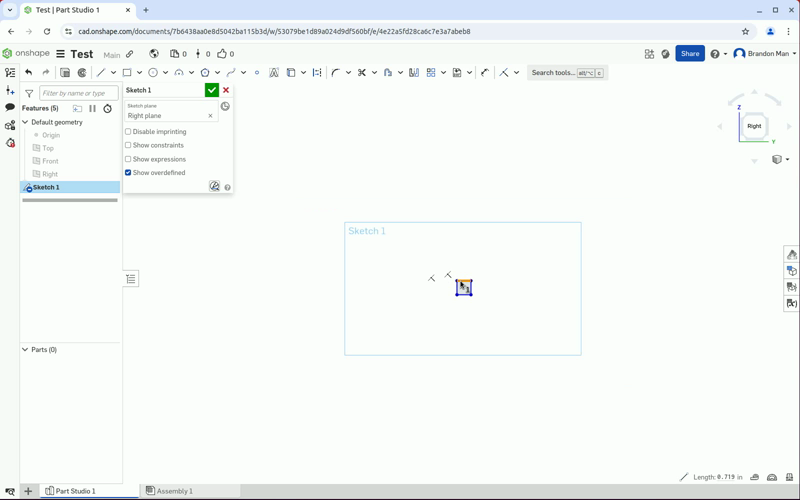
scroll(-6)
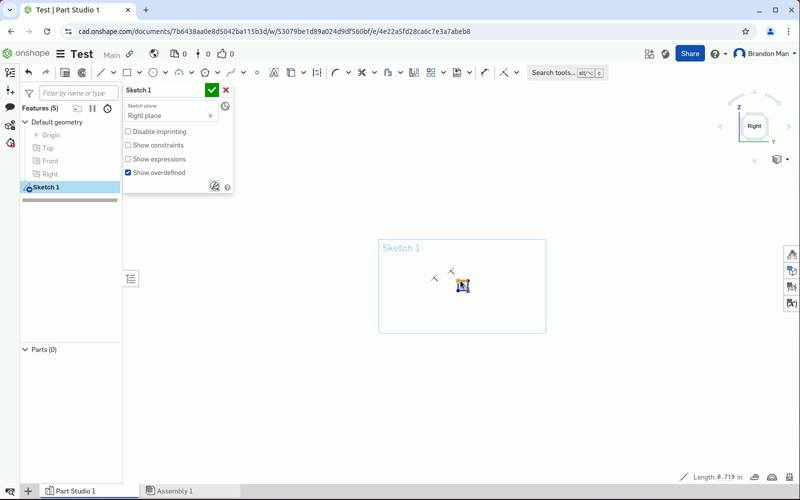
scroll(-6)
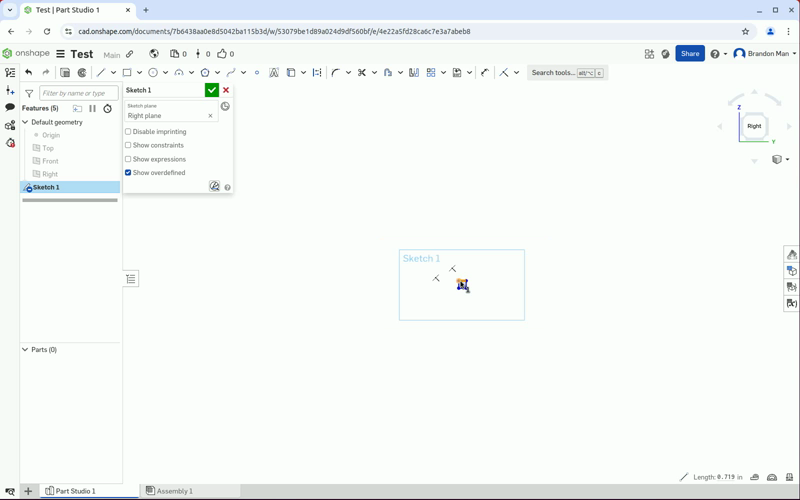
scroll(-6)
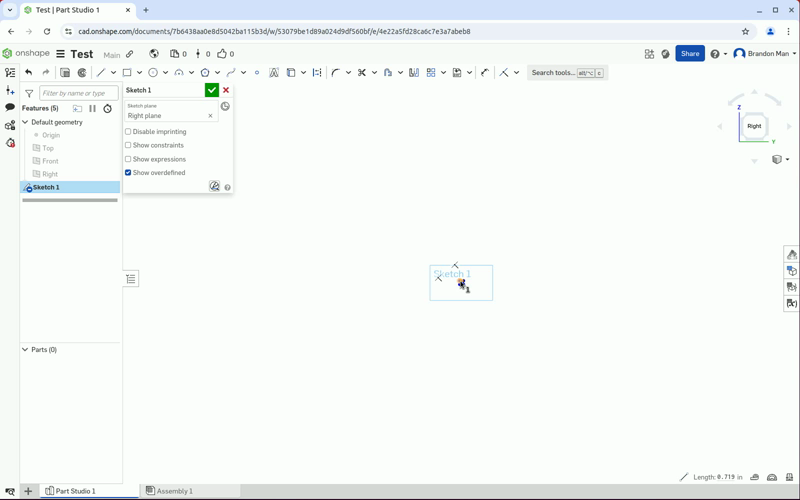
mouse_move(73, 352)
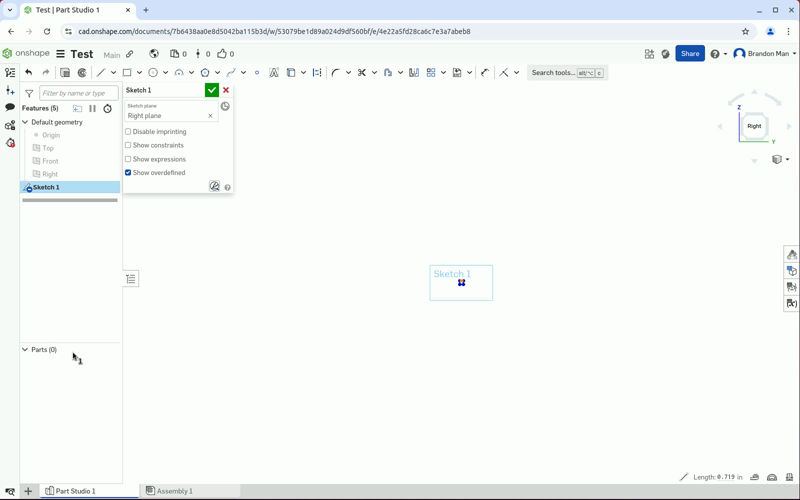
key(shift+y)
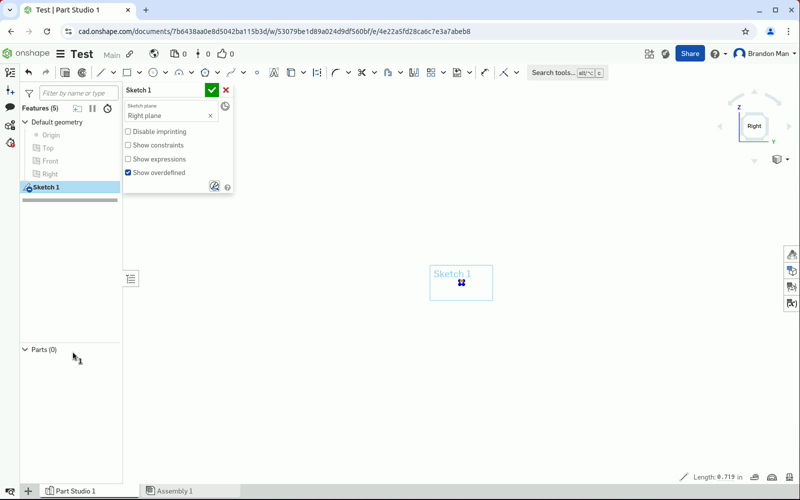
key(shift+e)
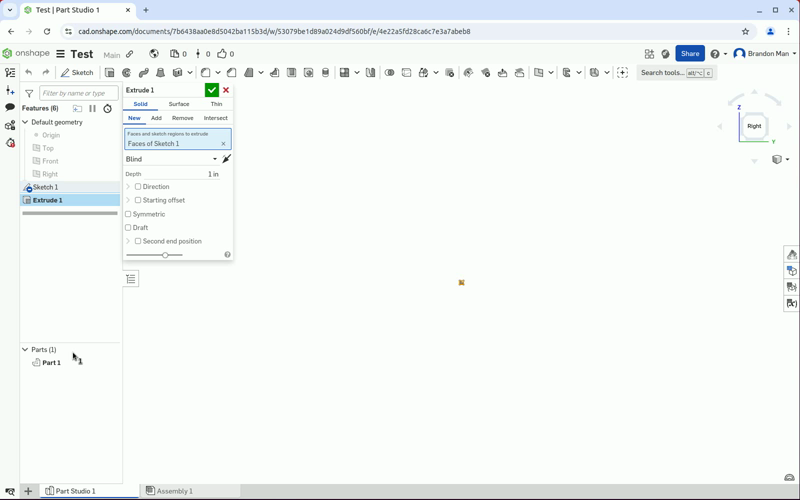
mouse_move(143, 106)
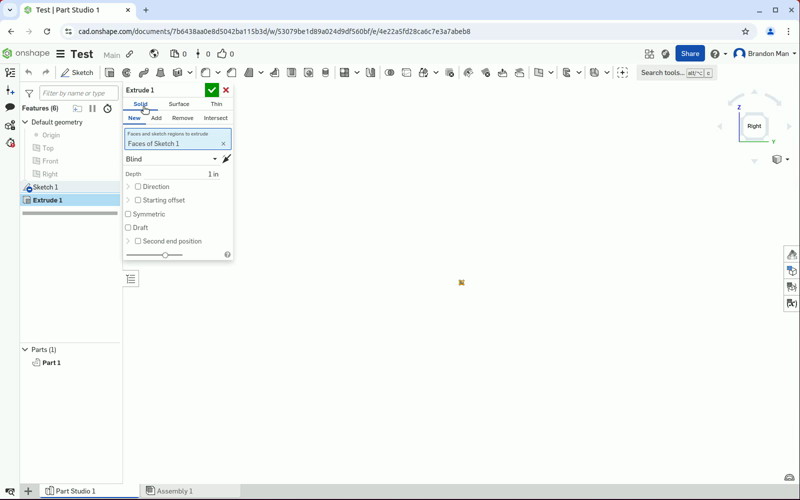
click(143, 106)
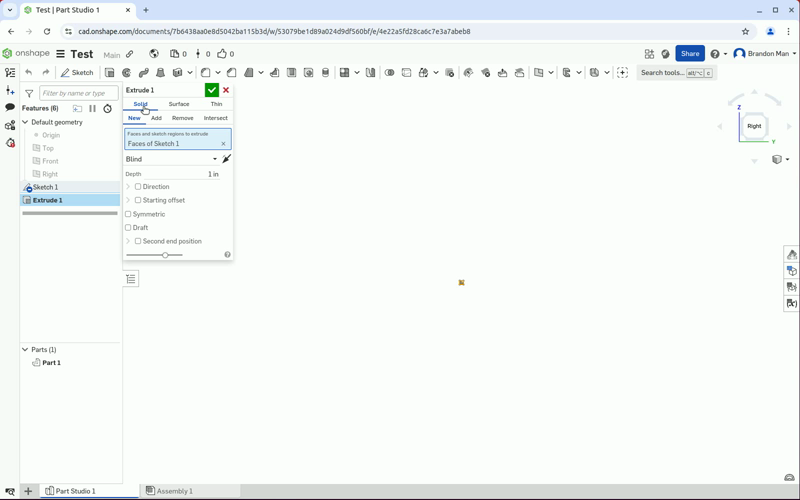
mouse_move(137, 120)
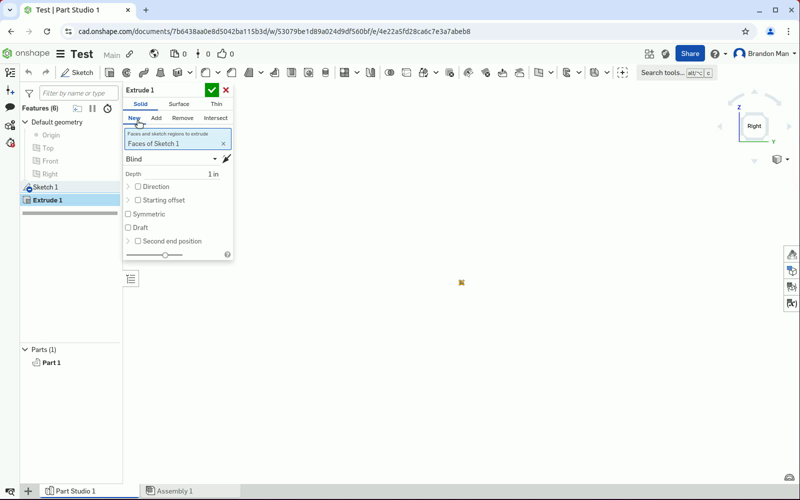
click(137, 120)
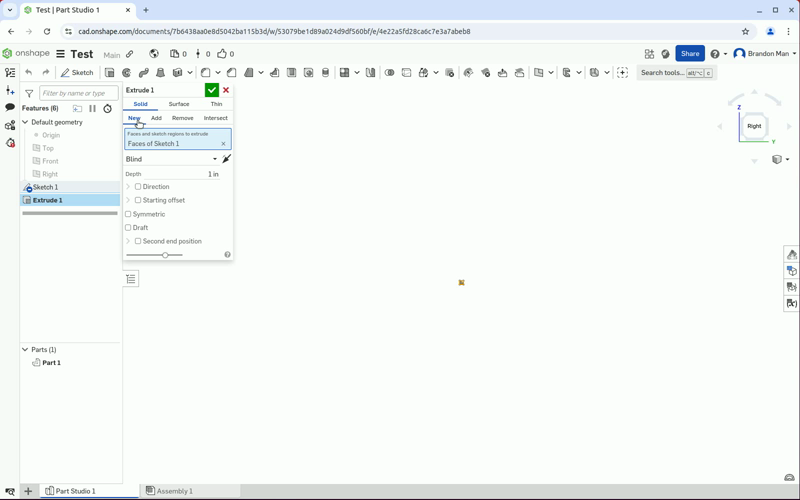
key(tab, 4)
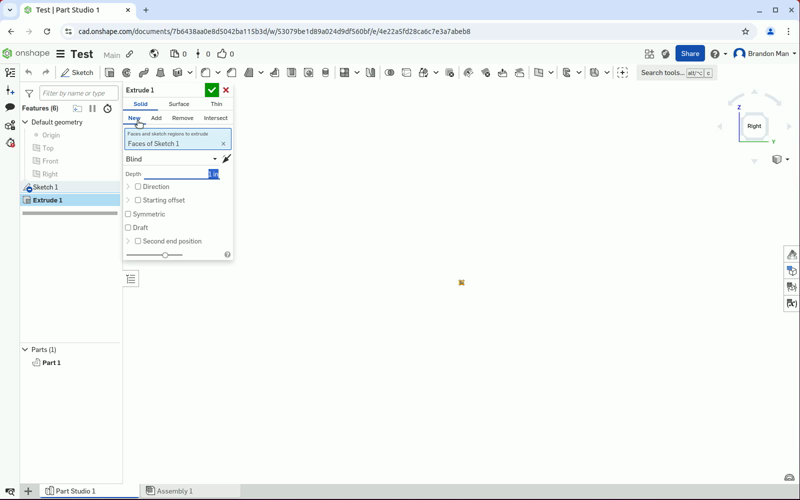
text(23.108)
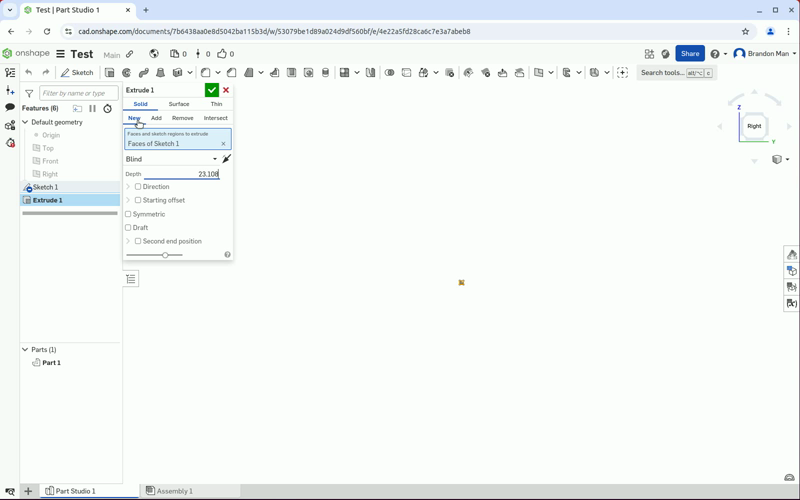
key(enter)
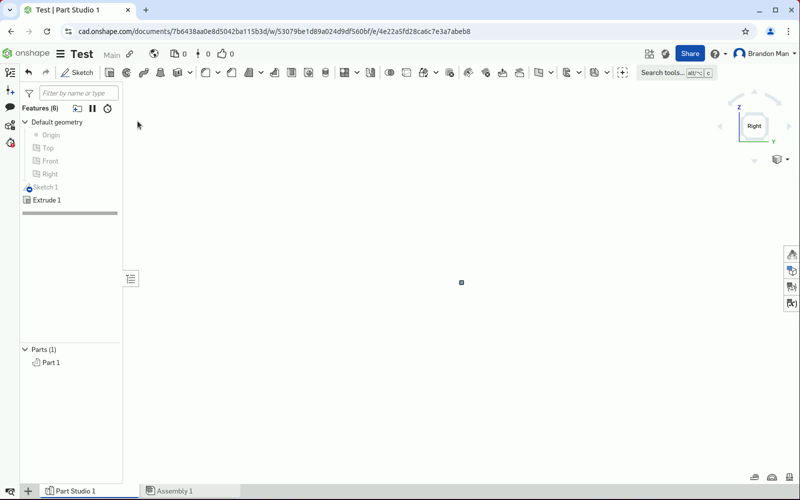
key(shift+h)
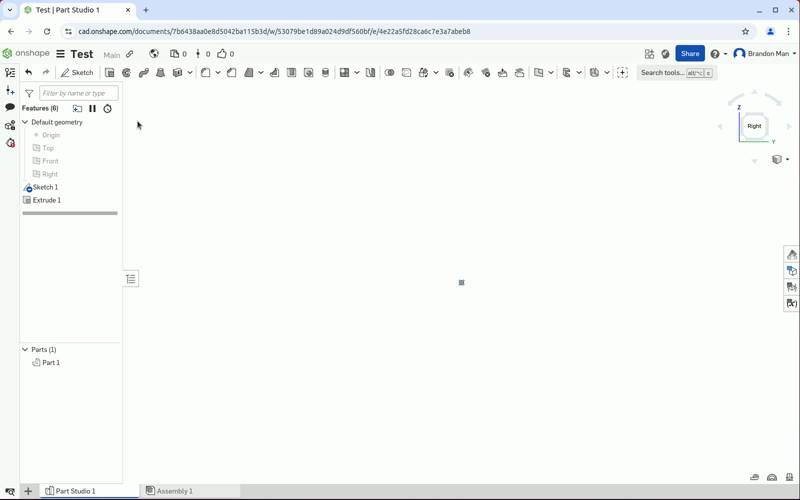
key(shift+h)
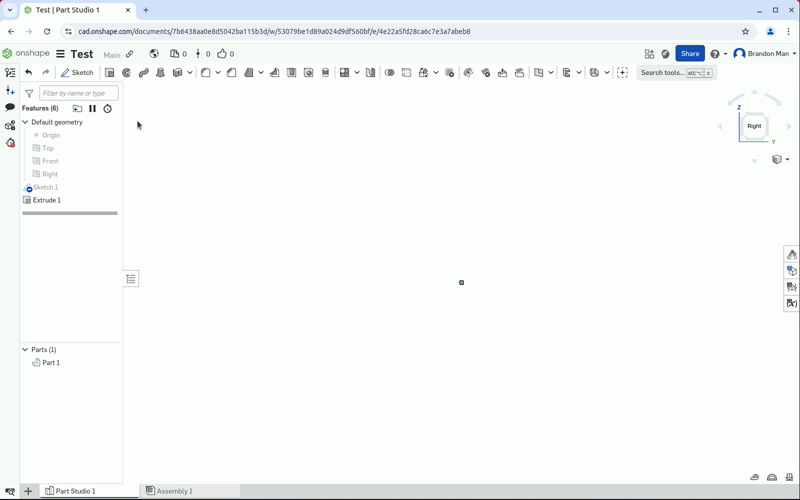
mouse_move(73, 189)
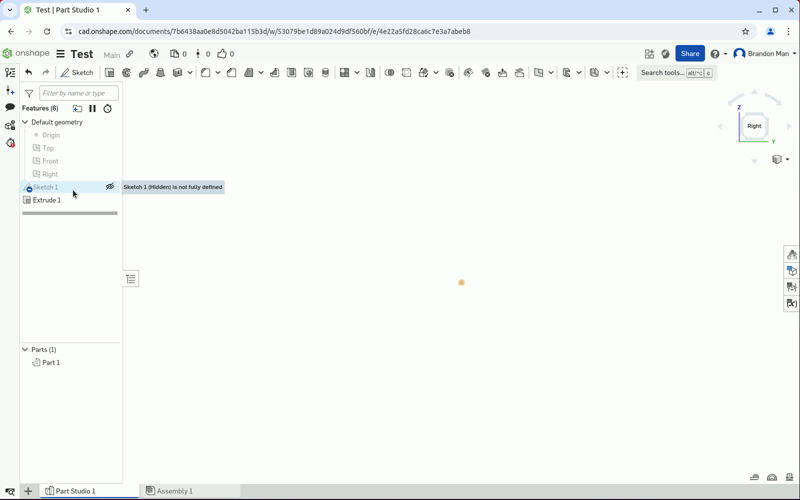
click(73, 189)
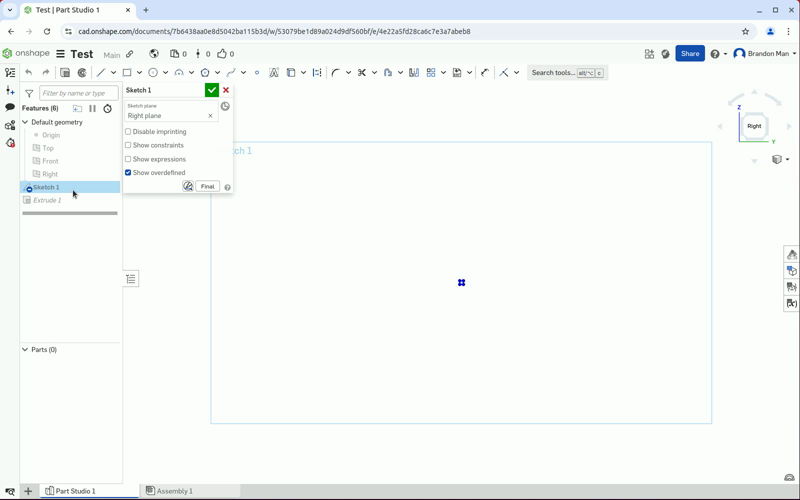
mouse_move(229, 92)
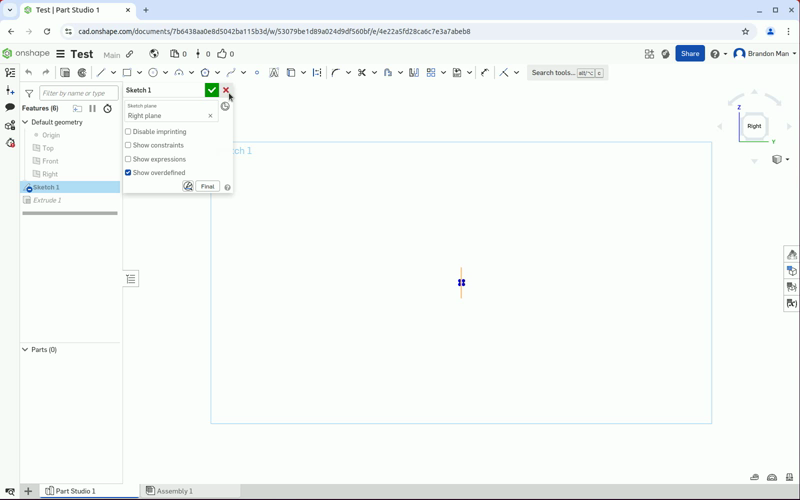
click(229, 92)
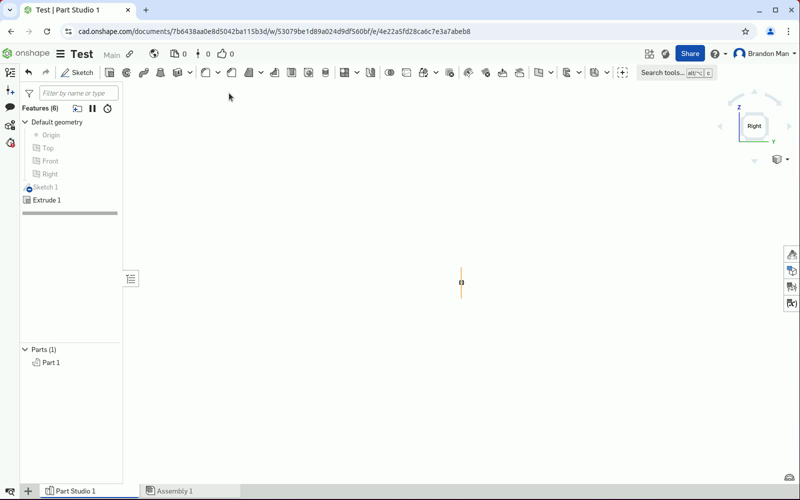
mouse_move(73, 352)
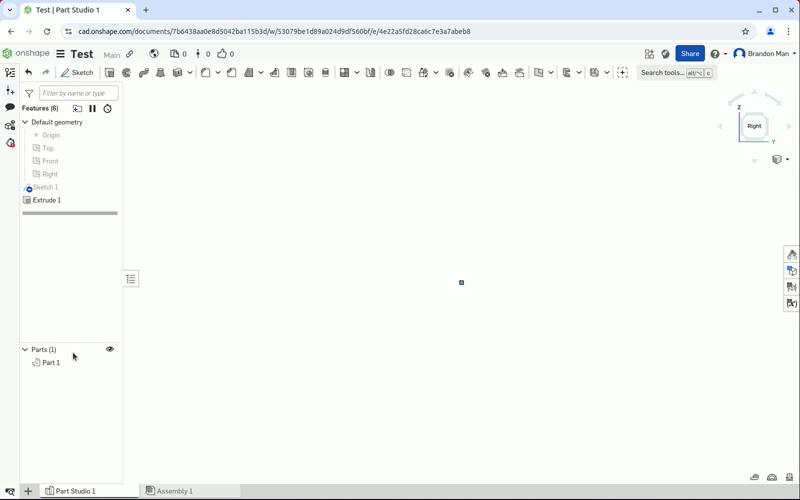
key(y)
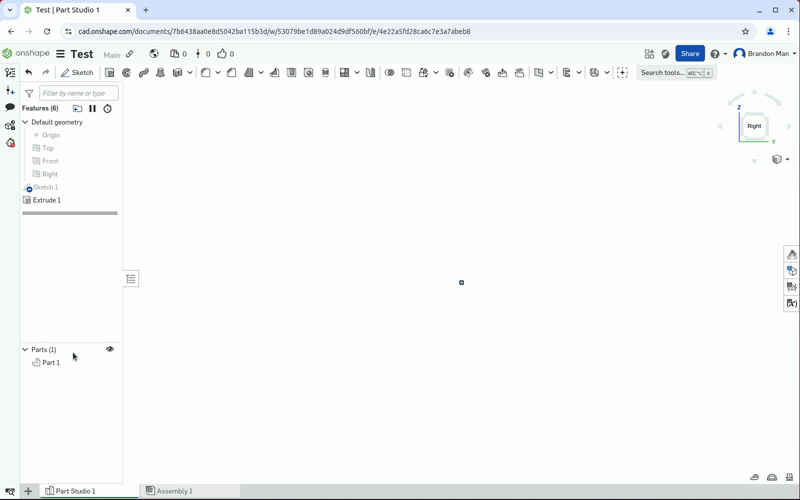
key(shift+p)
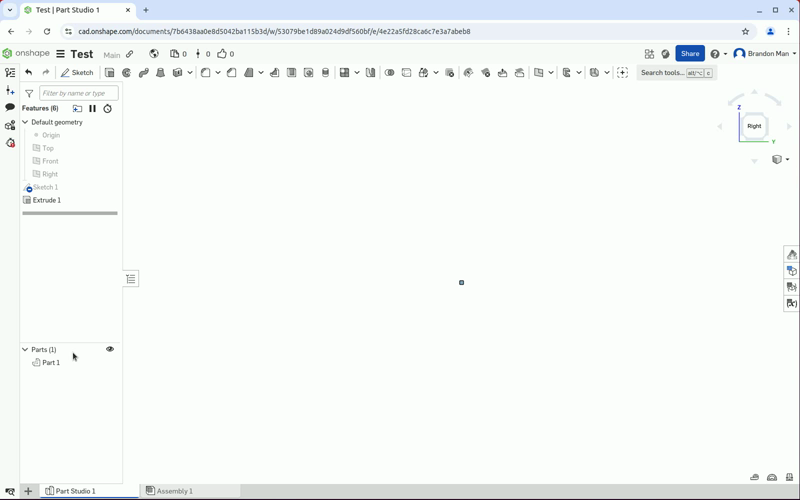
key(space)
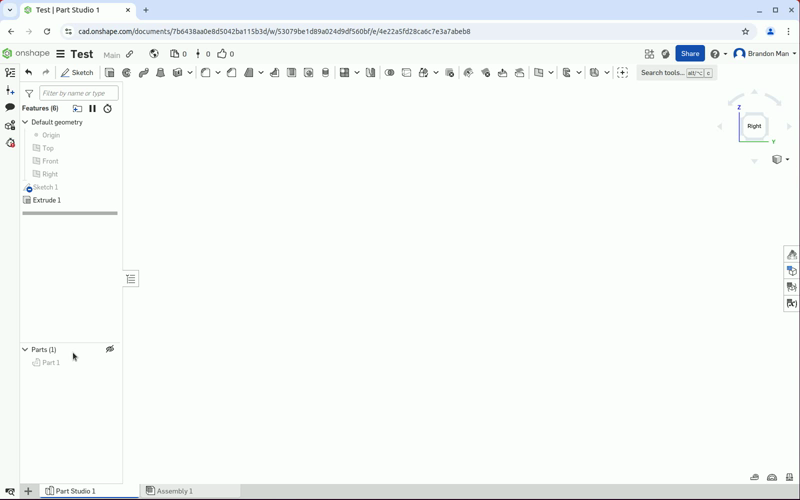
key_down(shift)
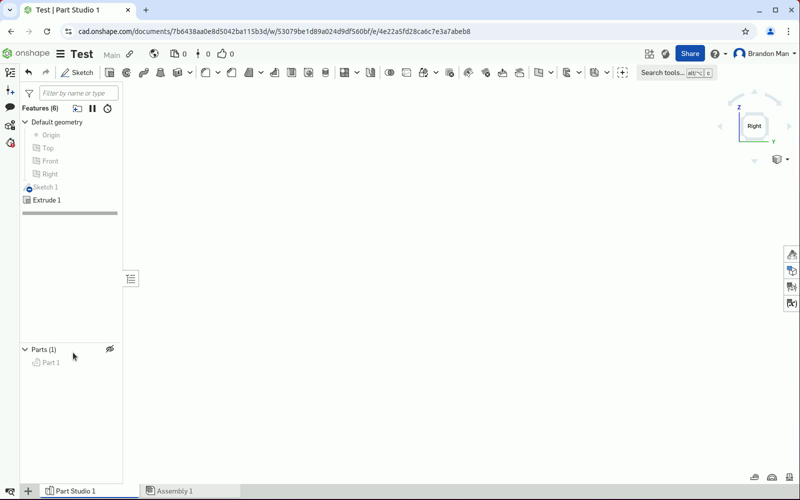
key(right)
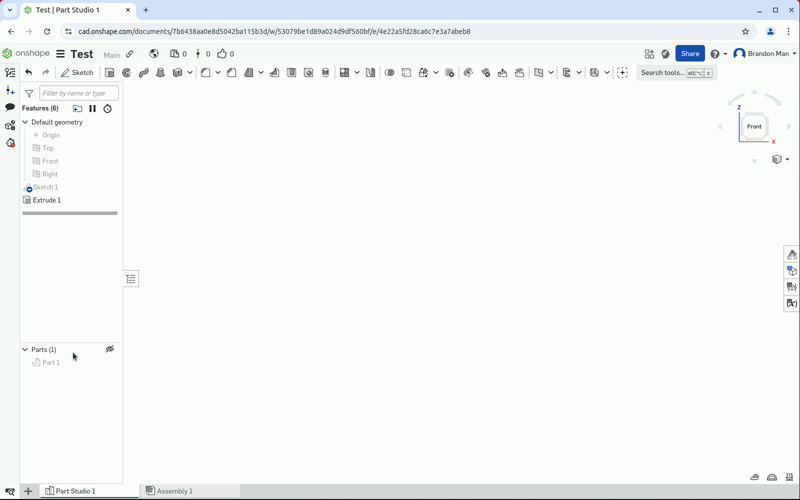
key_up(shift)
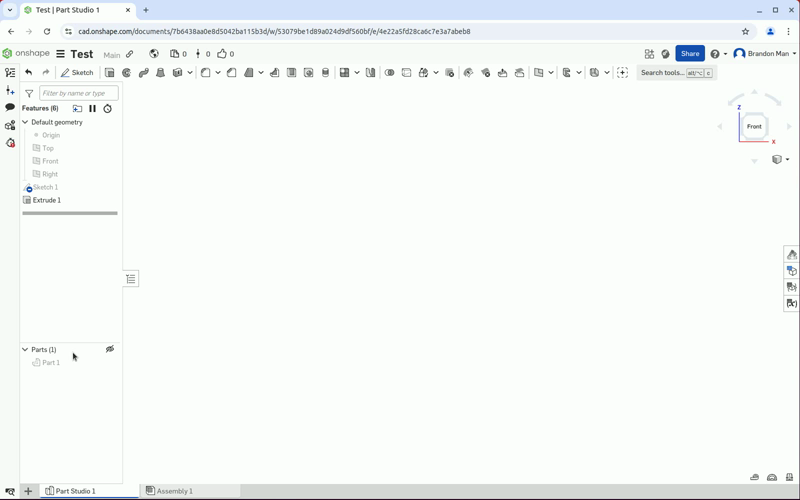
mouse_move(73, 352)
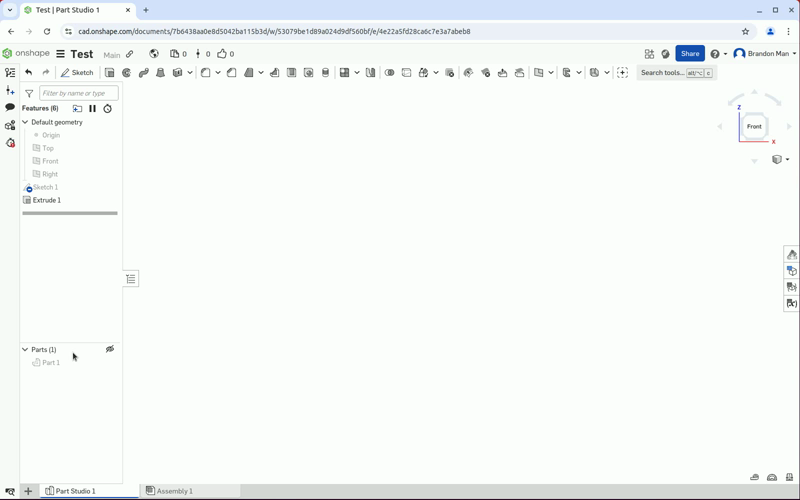
key(shift+y)
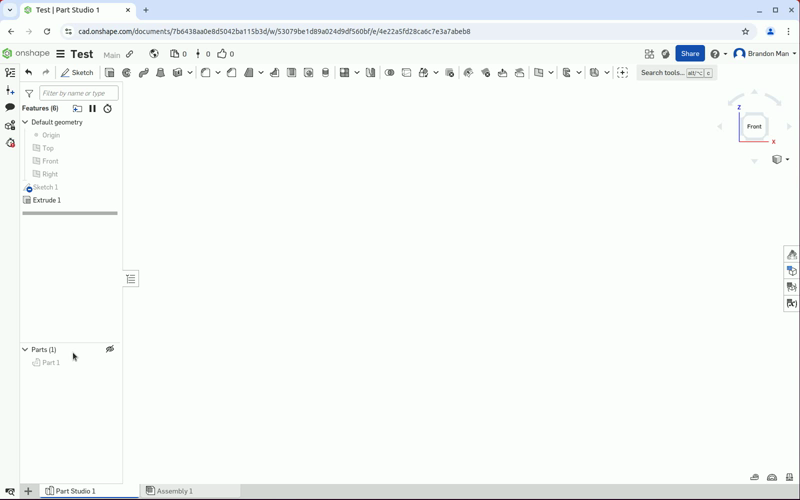
key(shift+s)
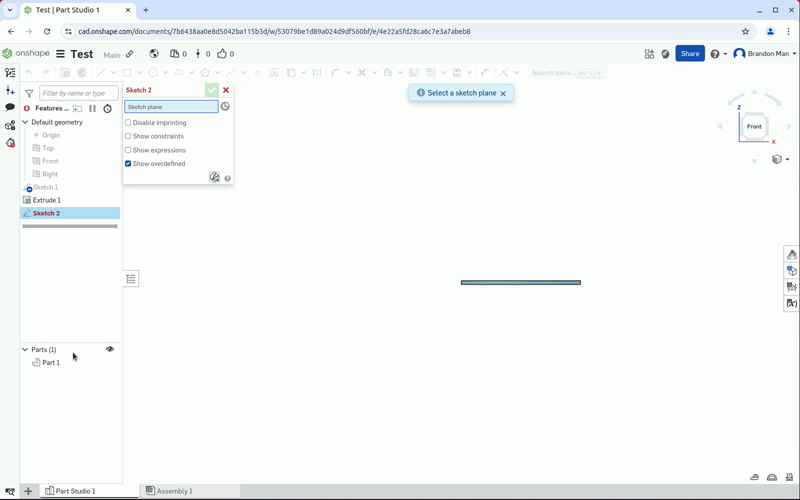
mouse_move(73, 163)
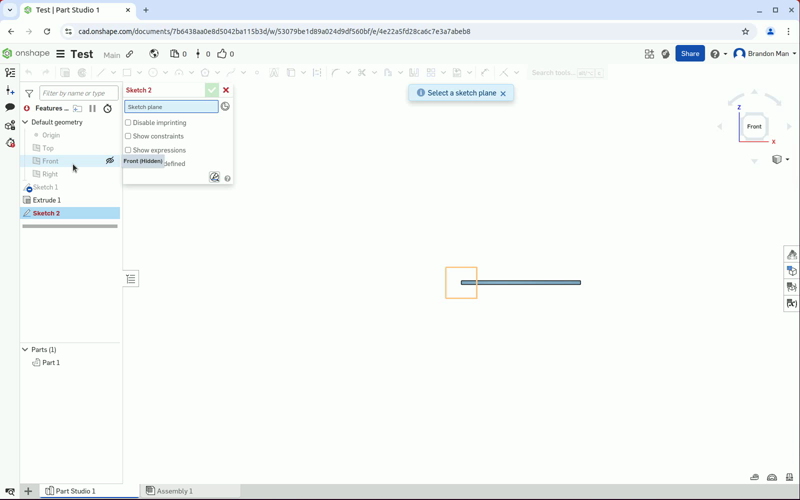
click(73, 163)
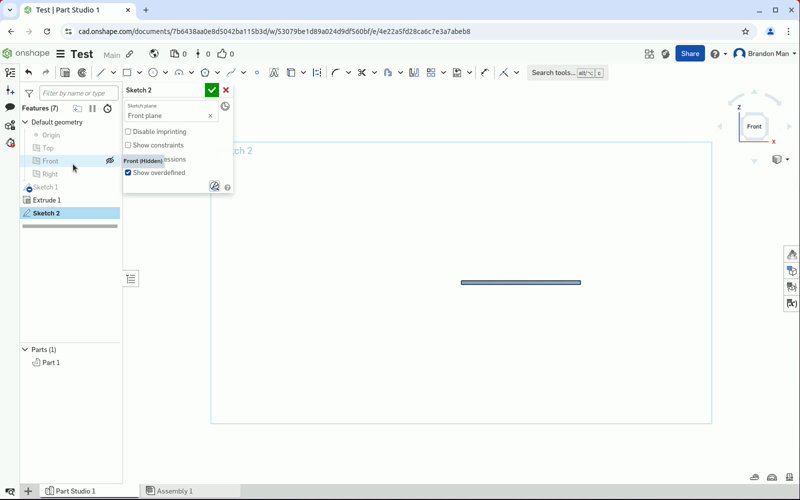
mouse_move(73, 352)
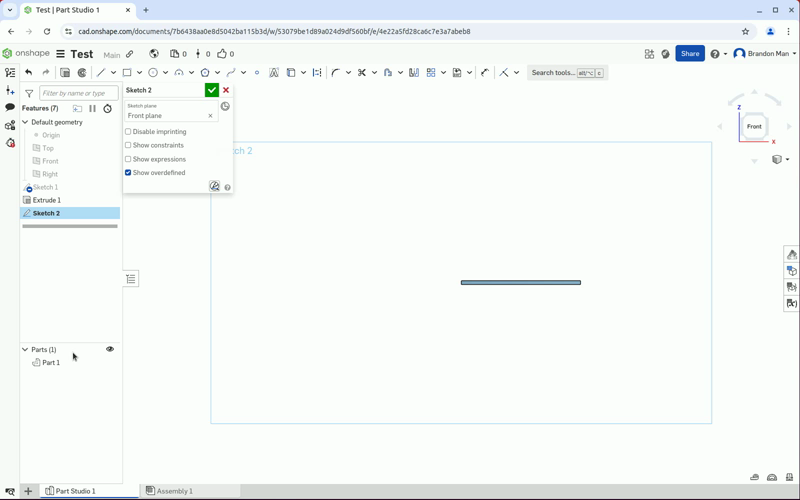
key(y)
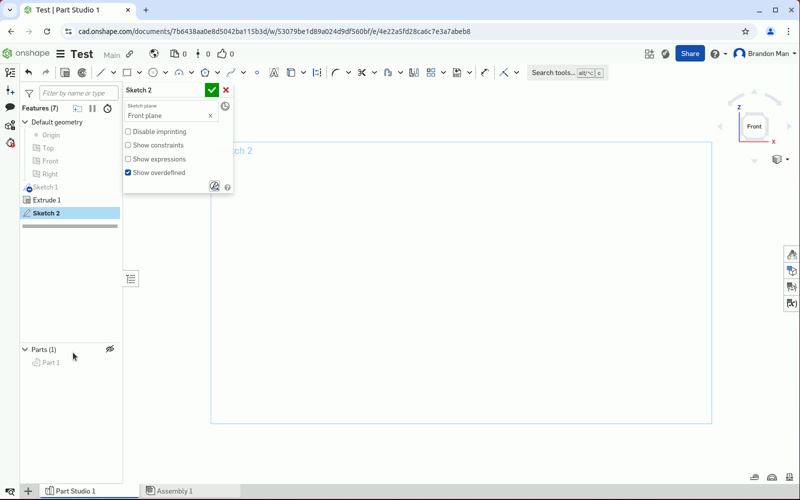
key(l)
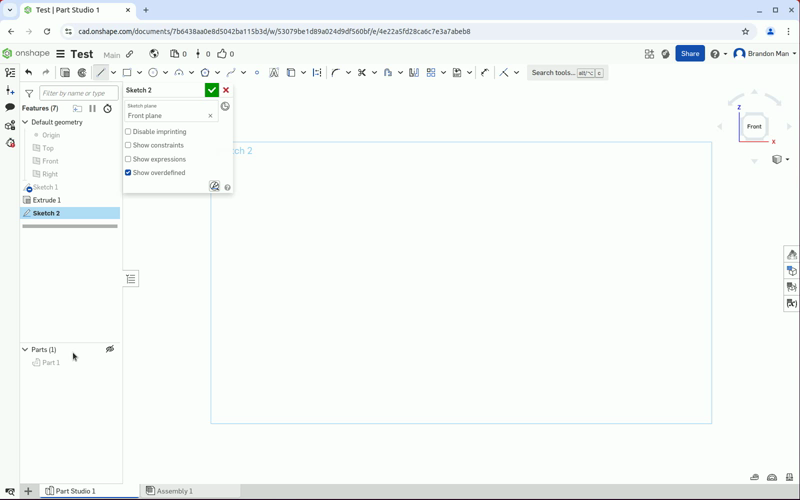
key_down(shift)
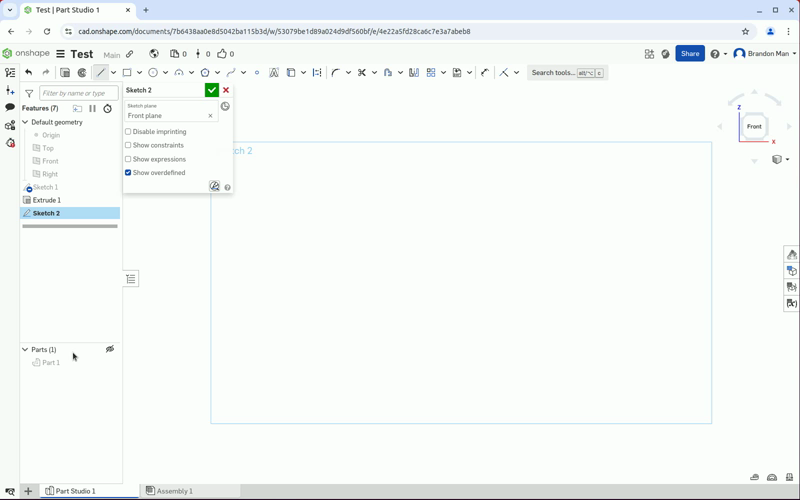
mouse_move(460, 285)
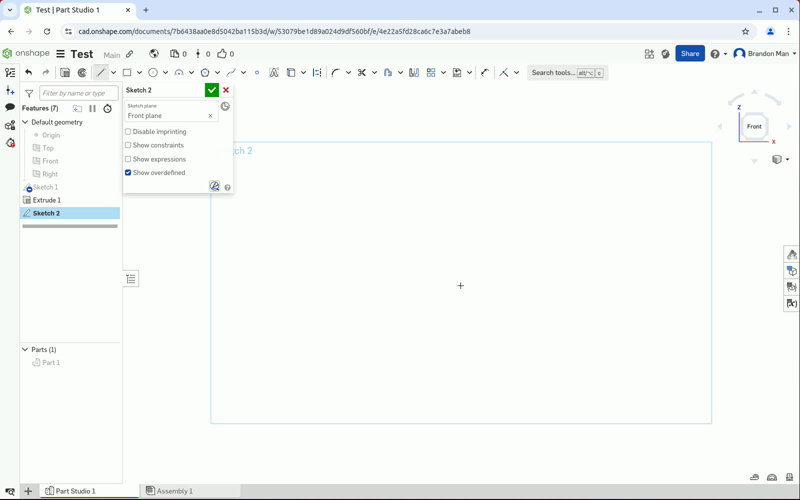
click(460, 285)
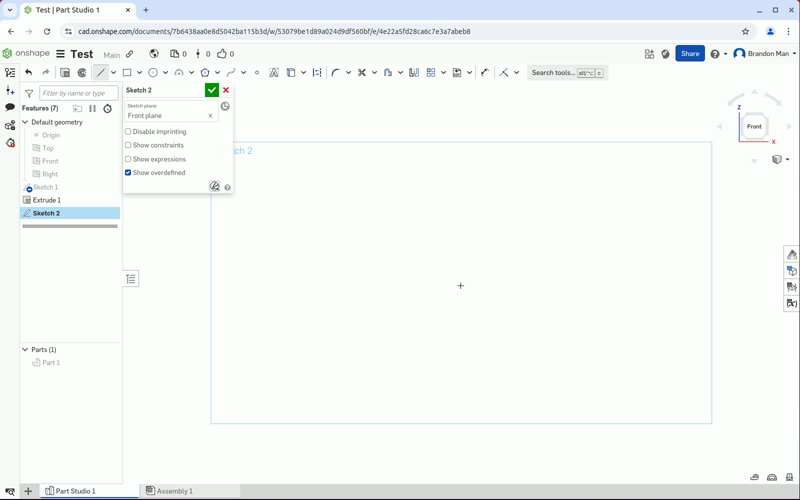
key_up(shift)
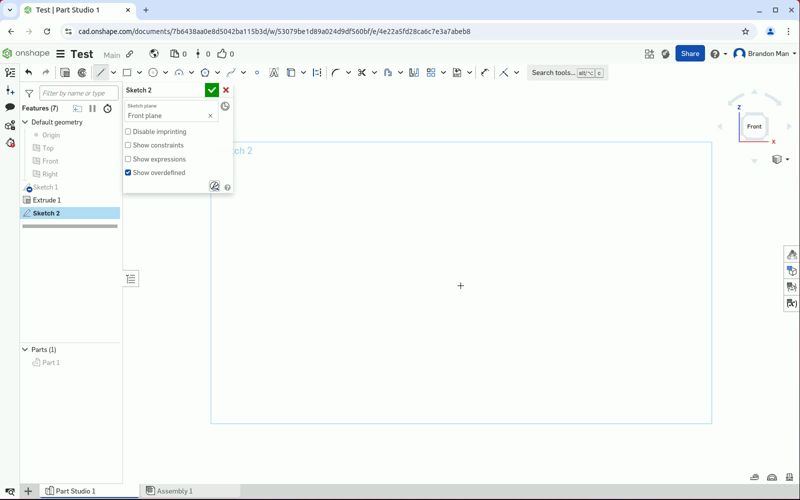
key_down(shift)
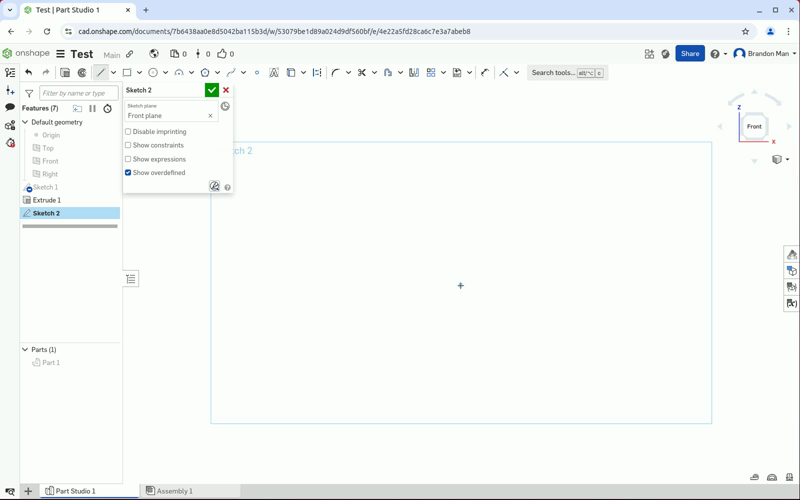
mouse_move(490, 285)
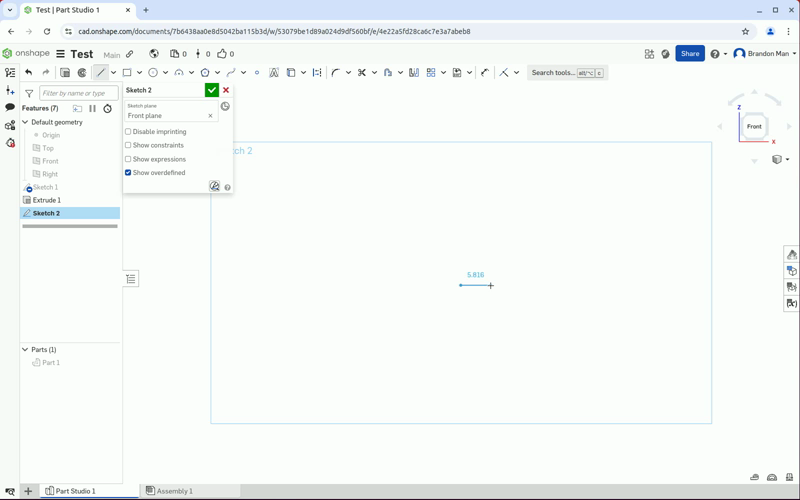
mouse_move(463, 285)
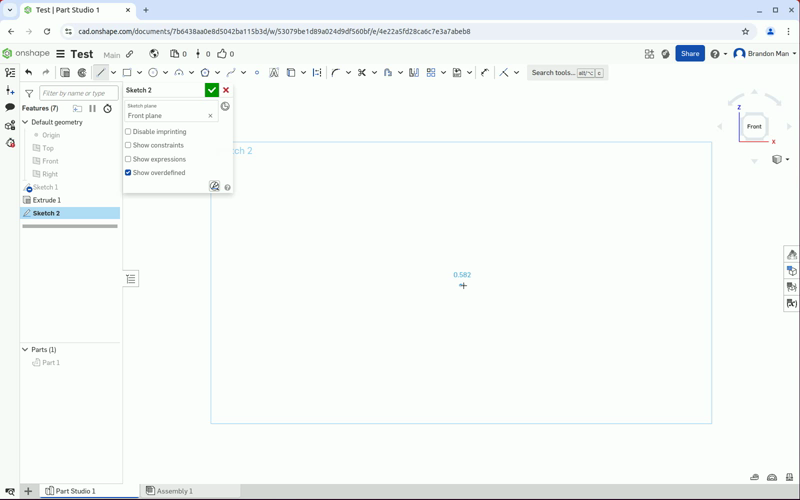
scroll(6)
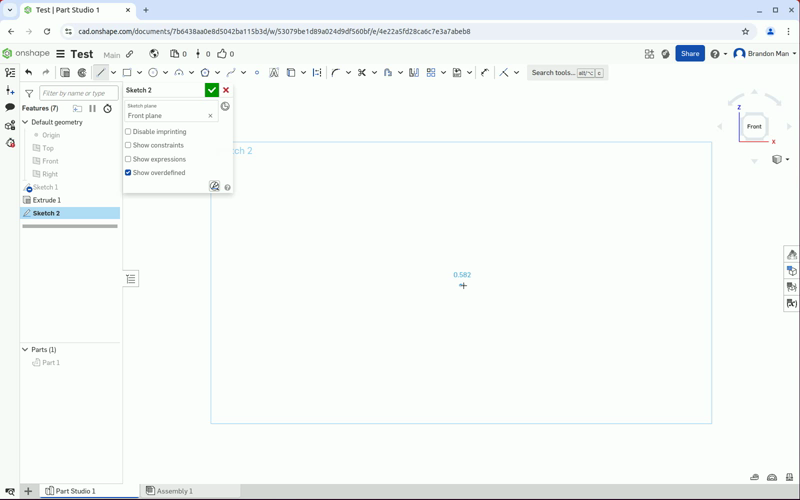
scroll(6)
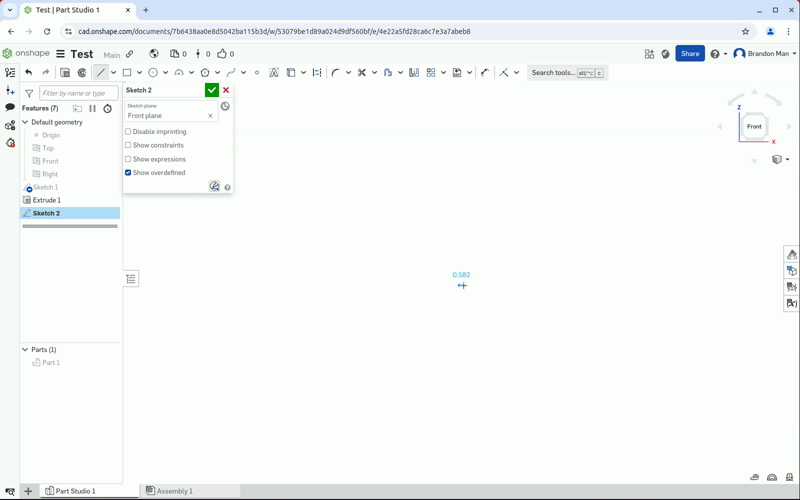
scroll(6)
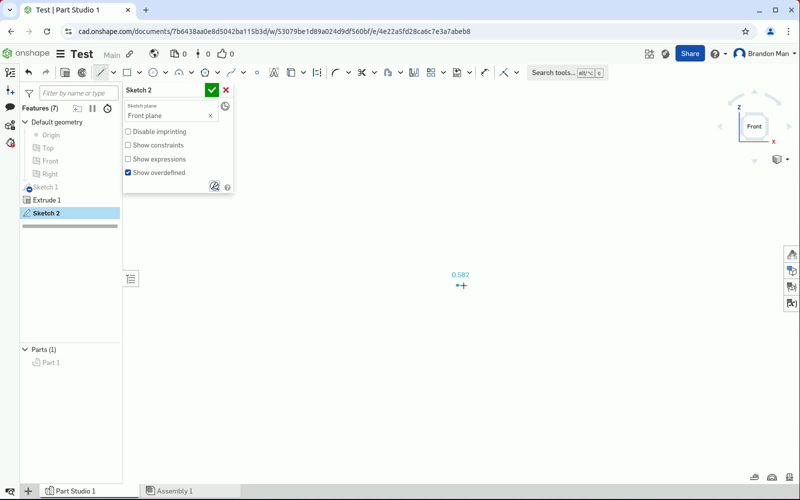
scroll(6)
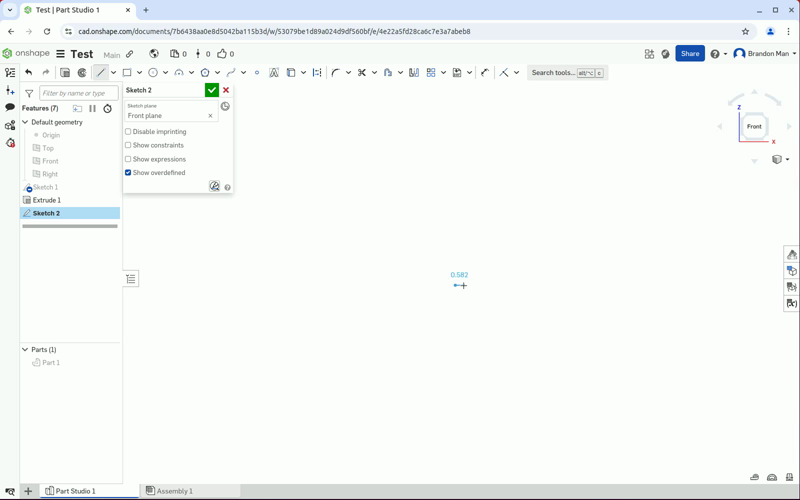
scroll(6)
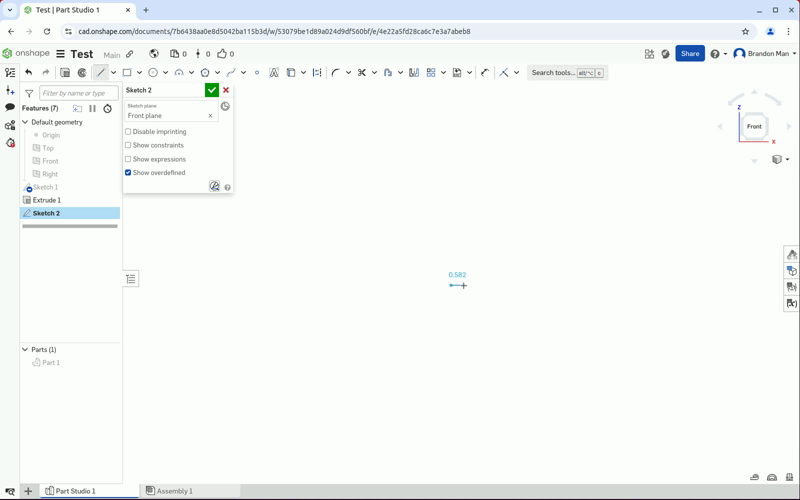
scroll(6)
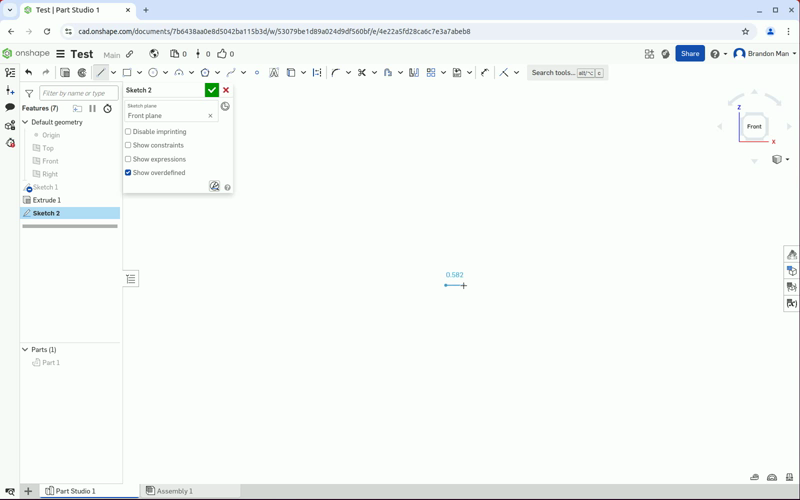
scroll(6)
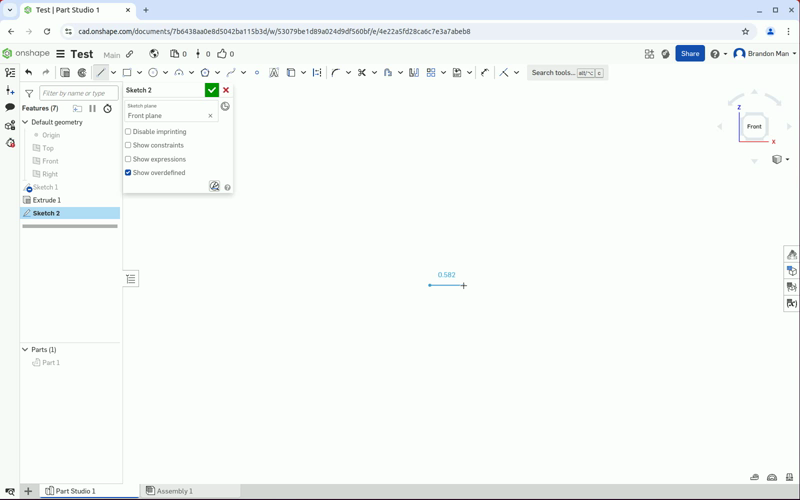
click(463, 285)
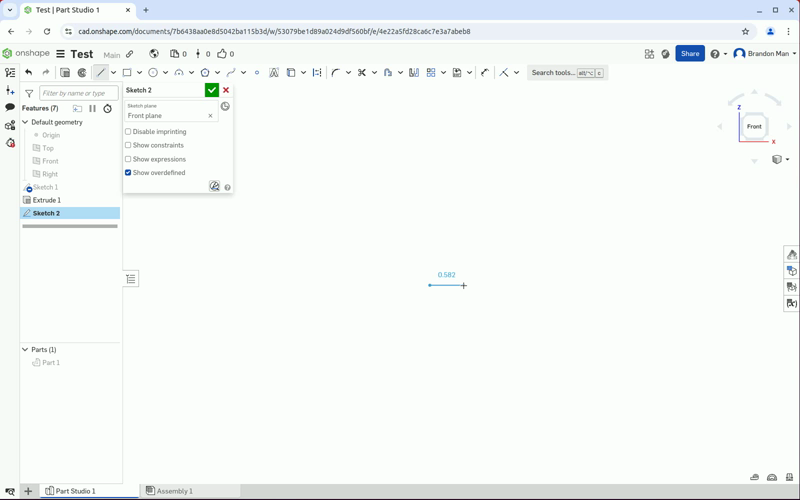
scroll(-6)
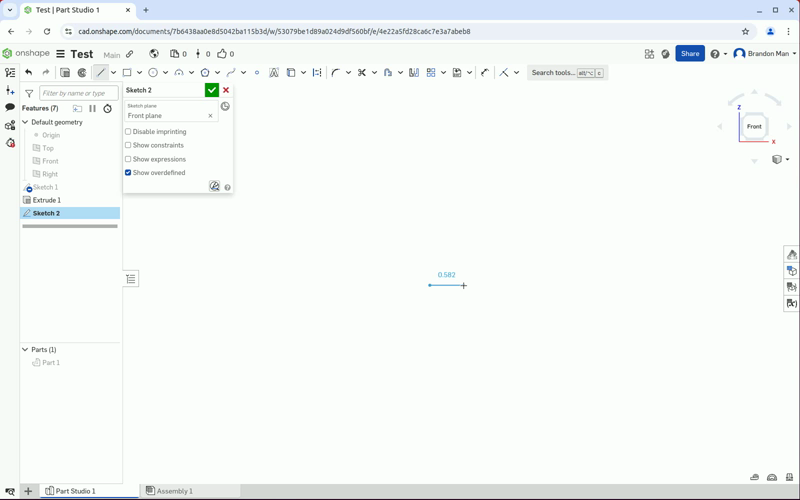
scroll(-6)
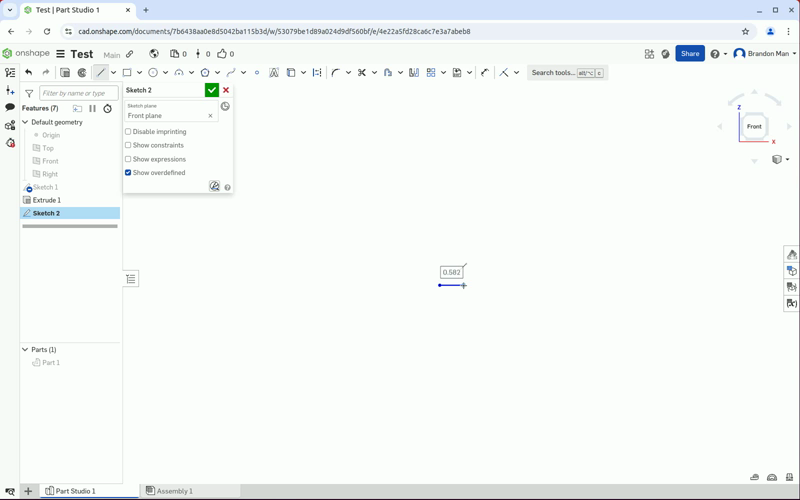
scroll(-6)
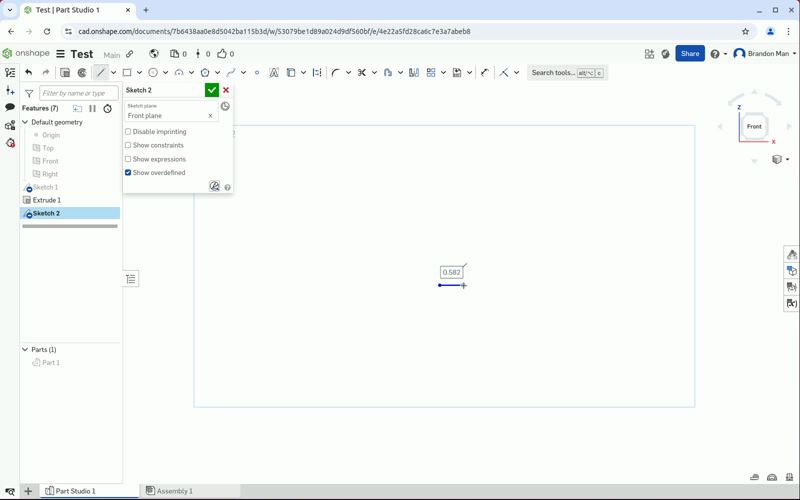
scroll(-6)
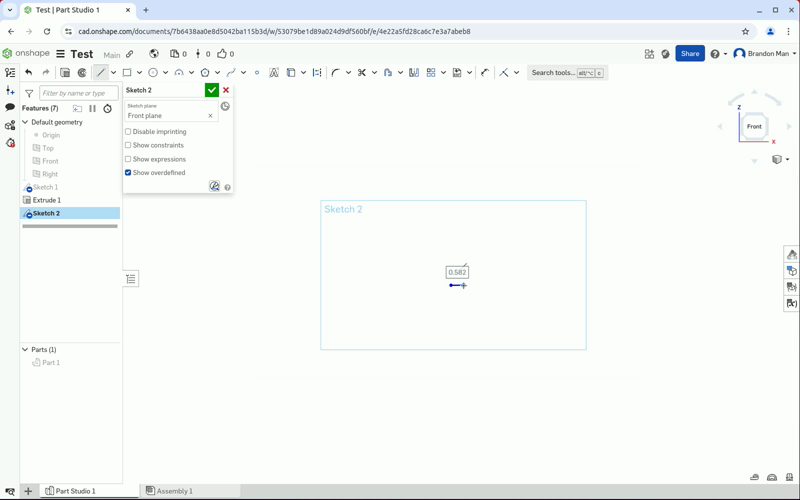
scroll(-6)
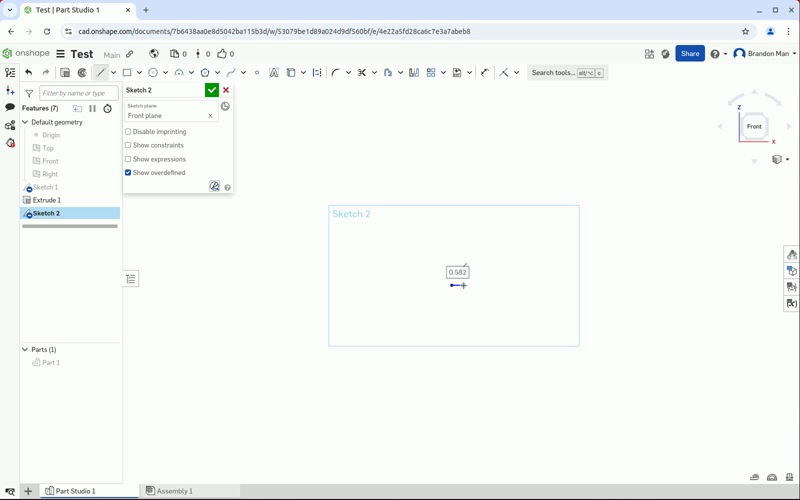
scroll(-6)
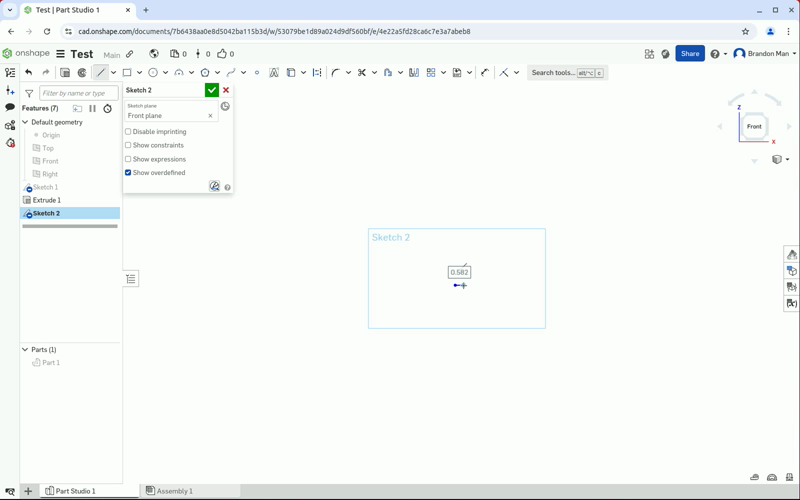
scroll(-6)
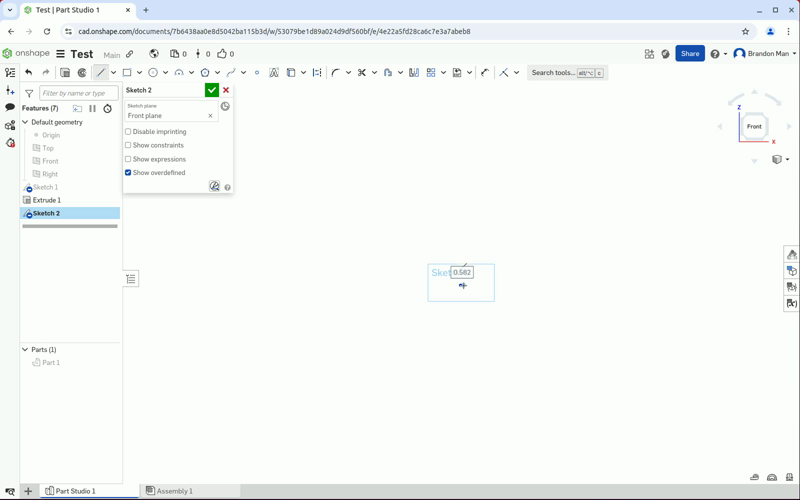
key_up(shift)
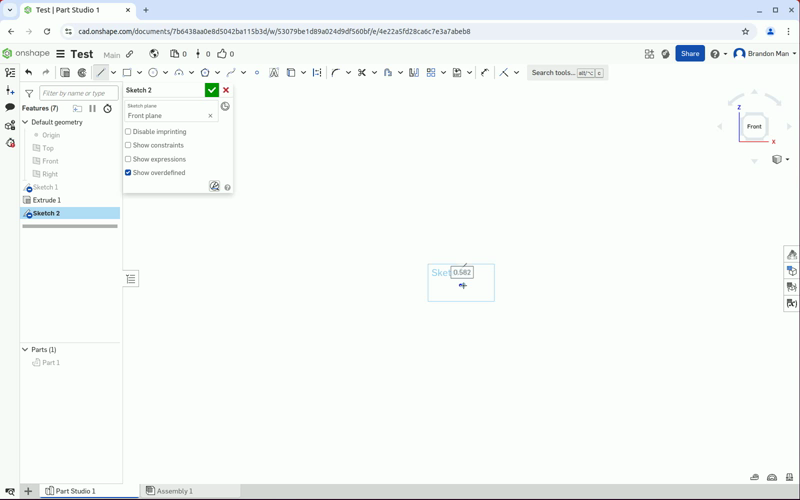
key_down(shift)
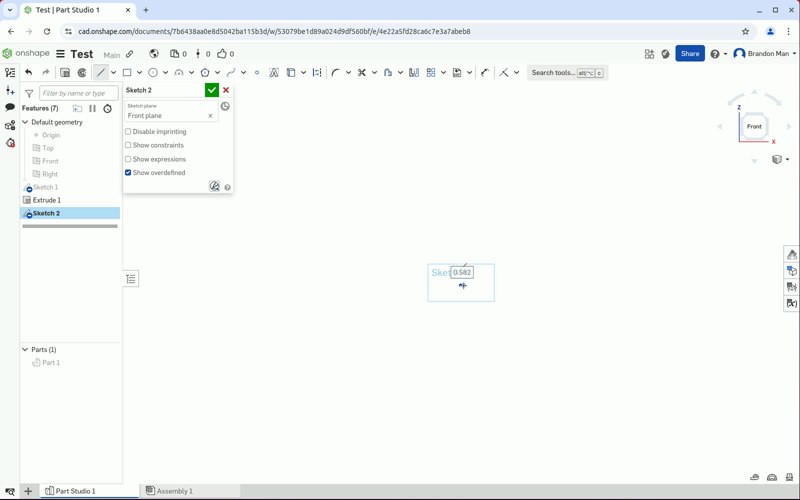
mouse_move(493, 285)
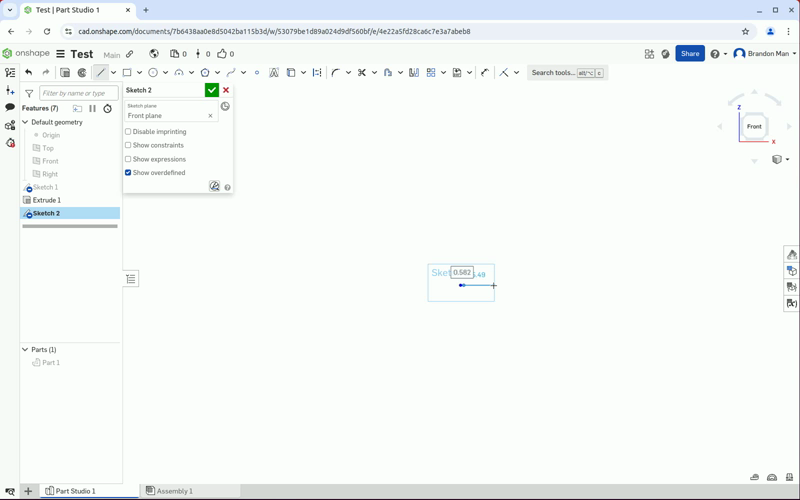
mouse_move(460, 281)
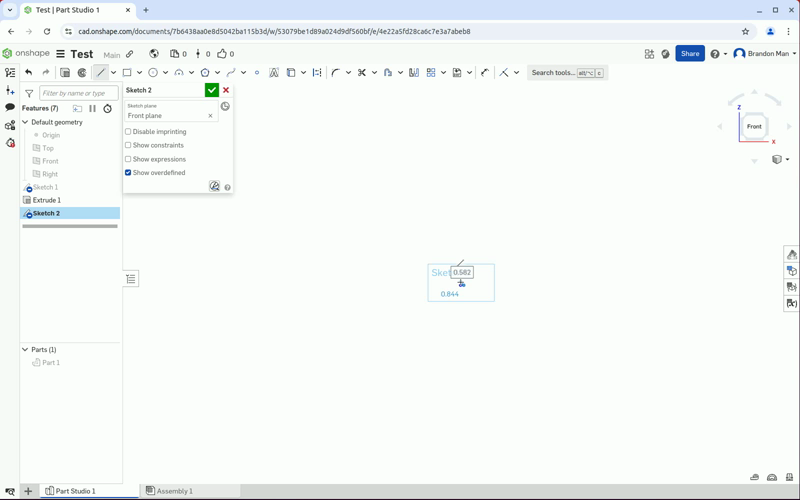
scroll(6)
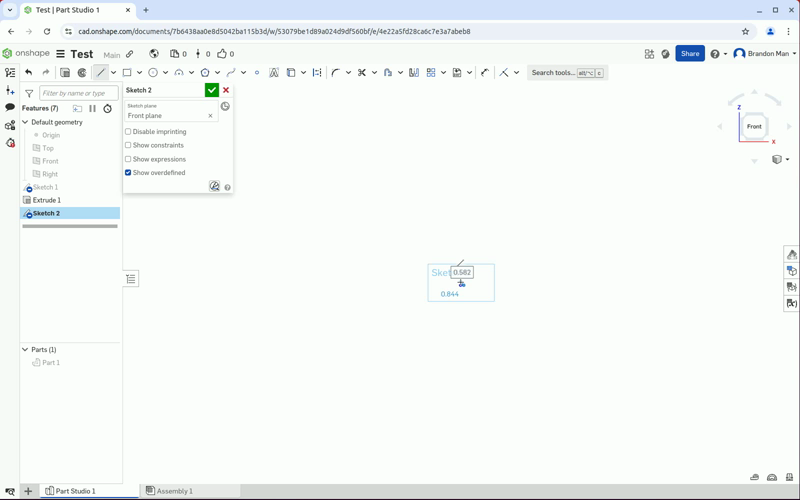
scroll(6)
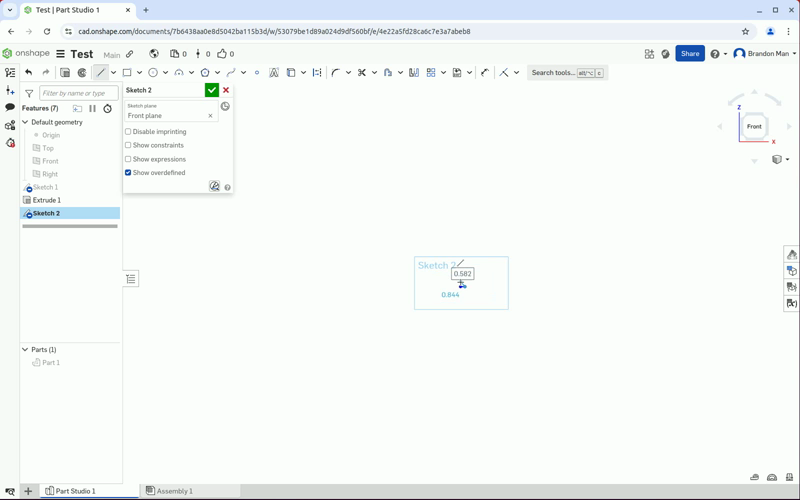
scroll(6)
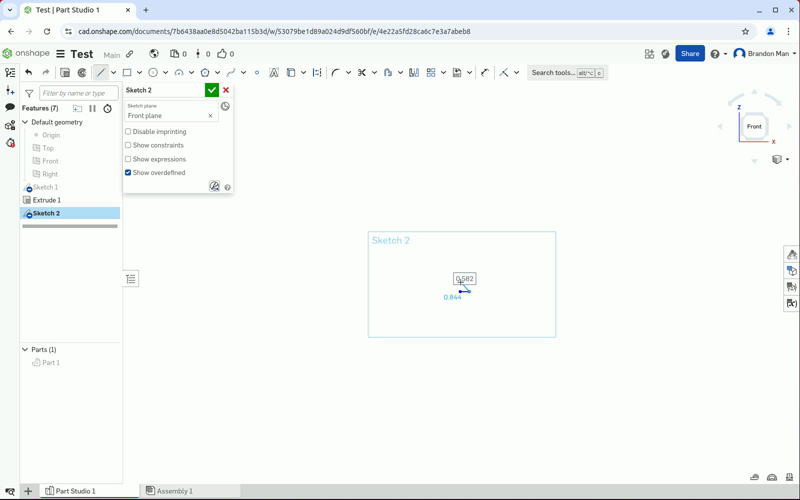
scroll(6)
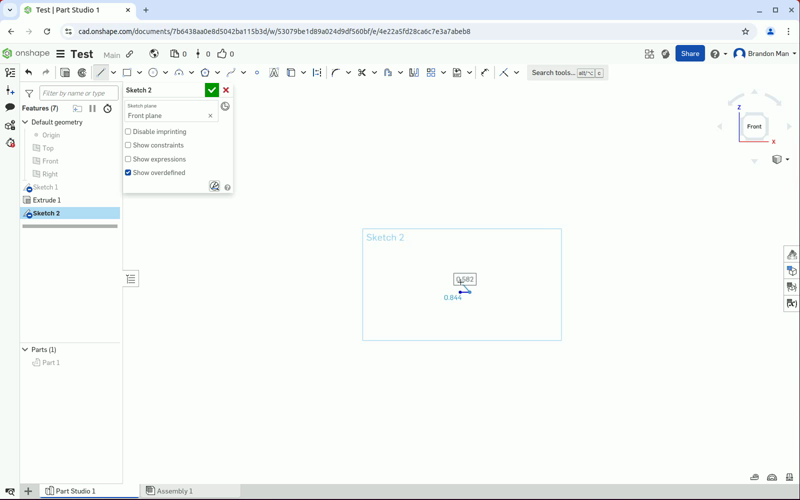
scroll(6)
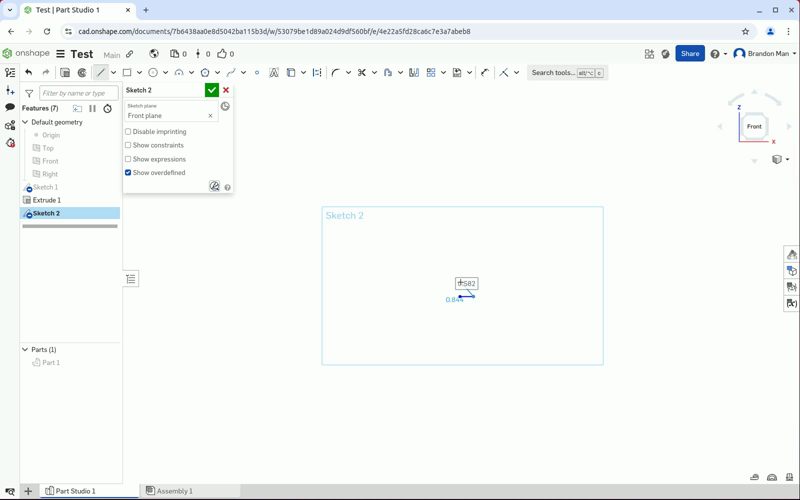
scroll(6)
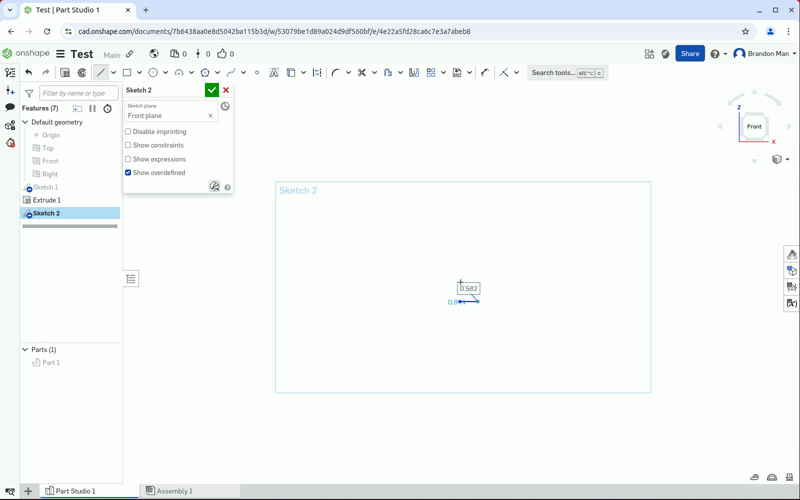
scroll(6)
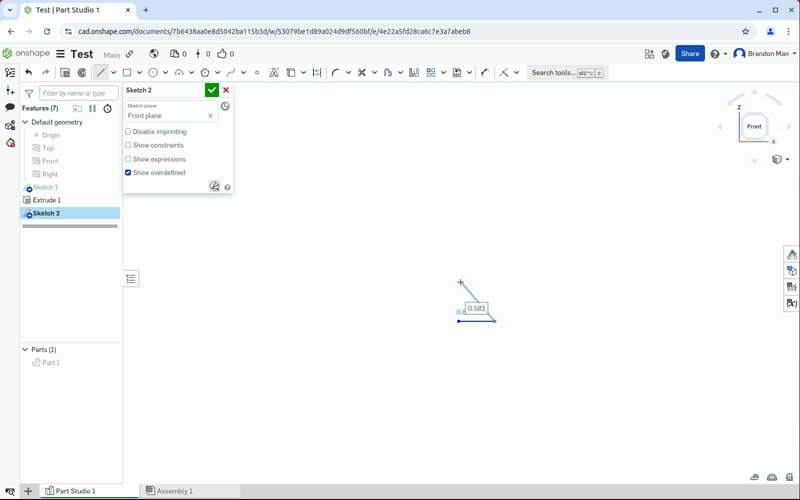
click(460, 281)
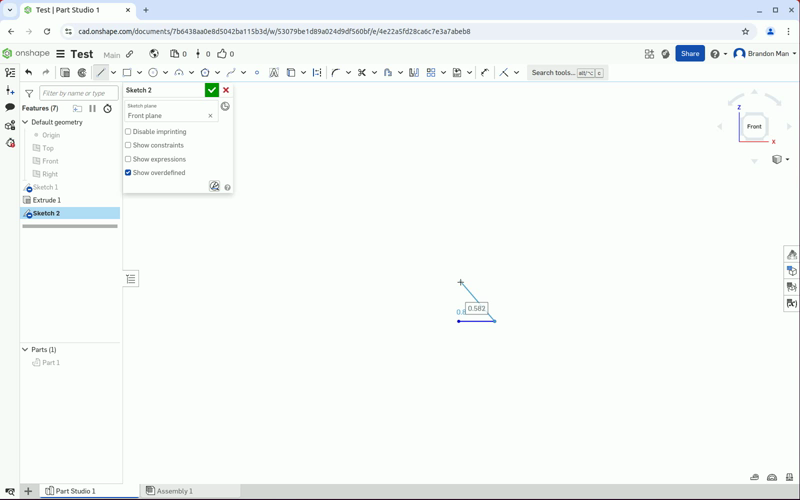
scroll(-6)
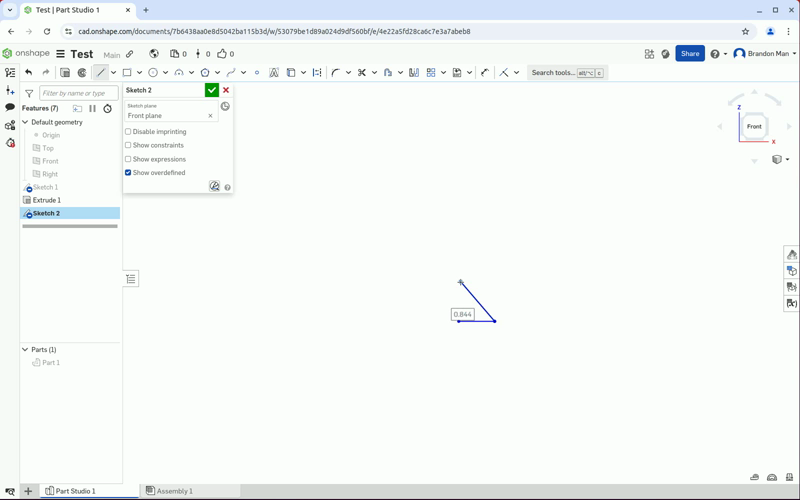
scroll(-6)
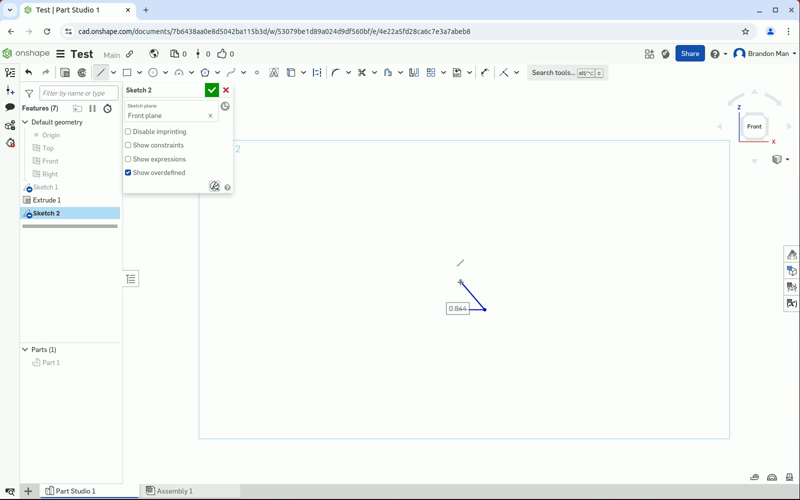
scroll(-6)
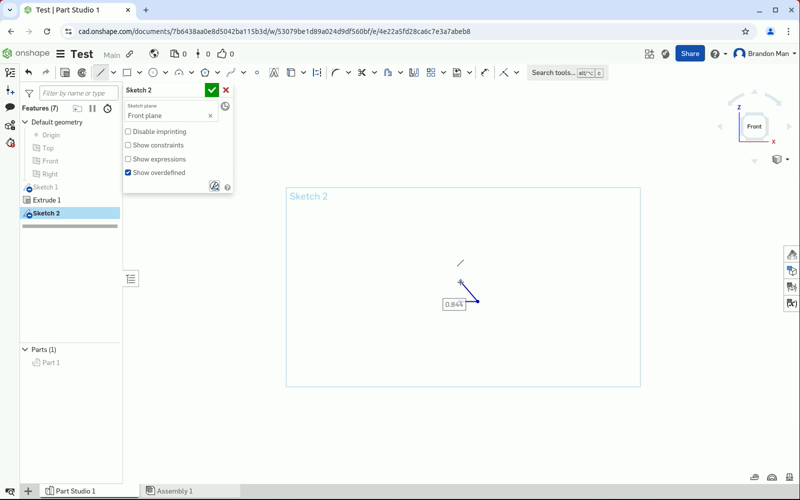
scroll(-6)
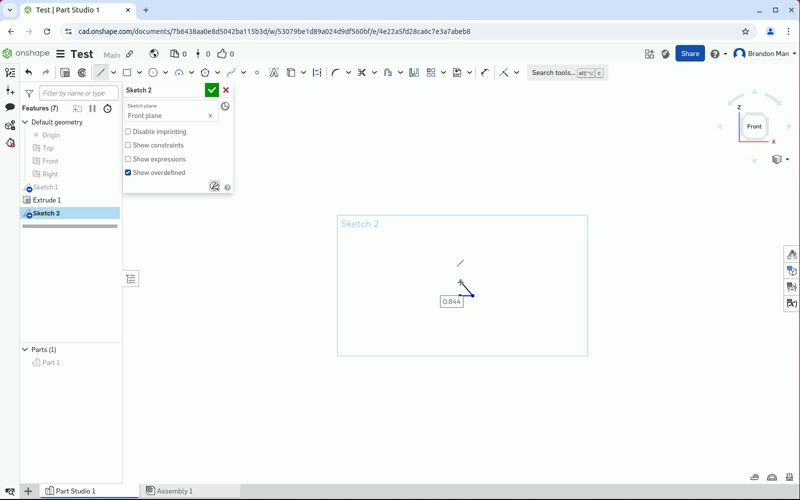
scroll(-6)
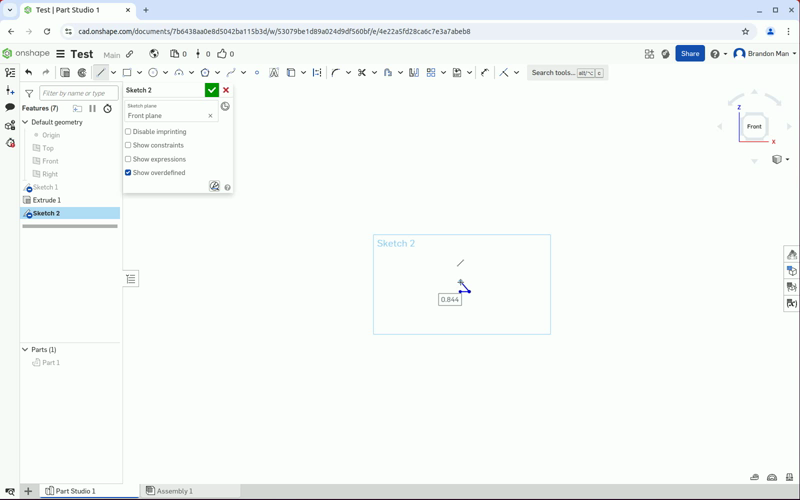
scroll(-6)
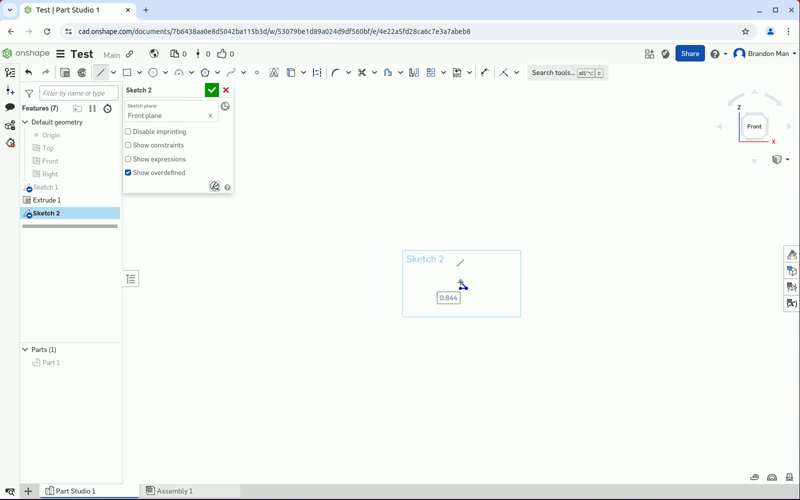
scroll(-6)
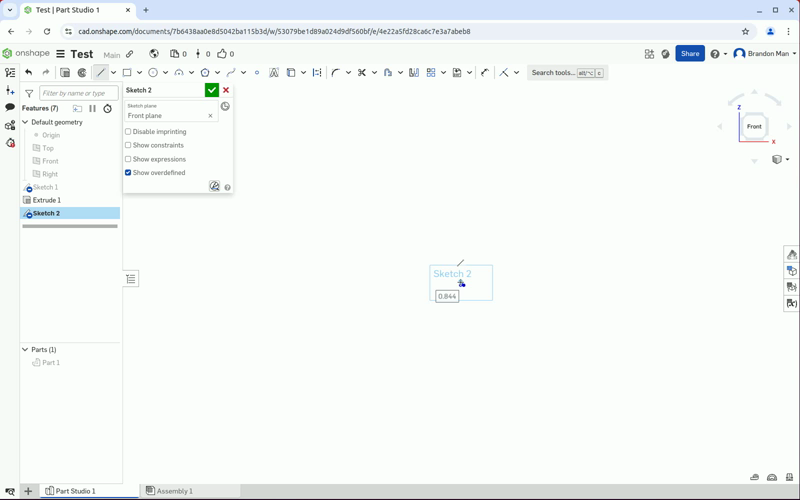
key_up(shift)
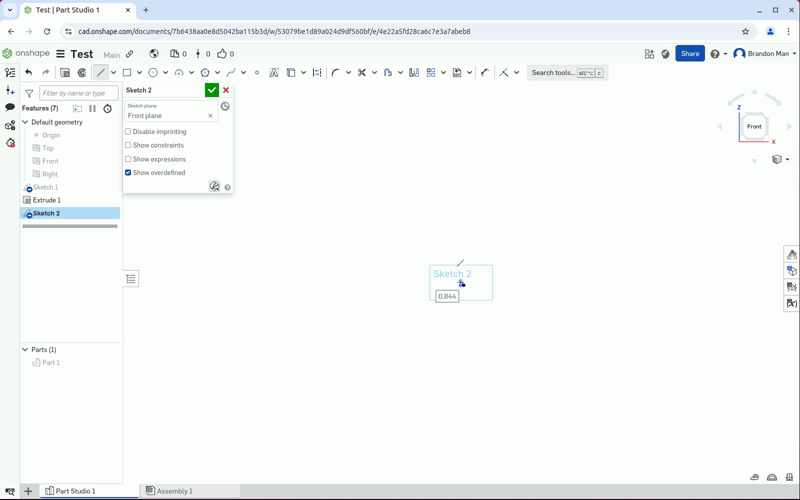
mouse_move(490, 281)
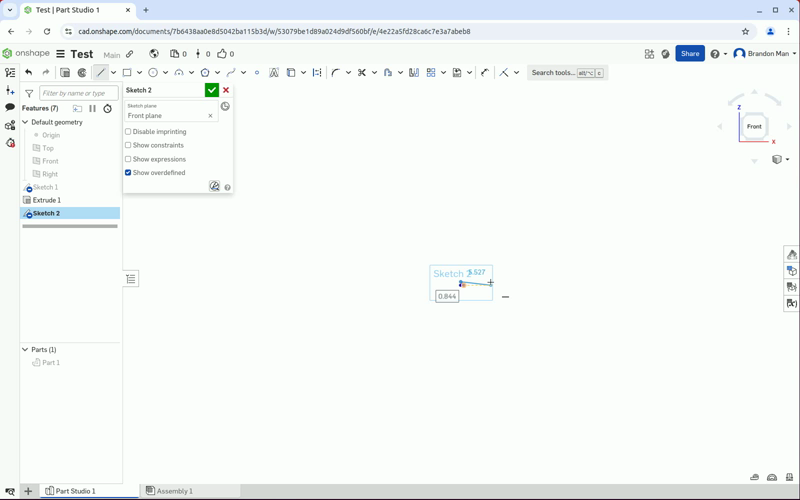
key_down(shift)
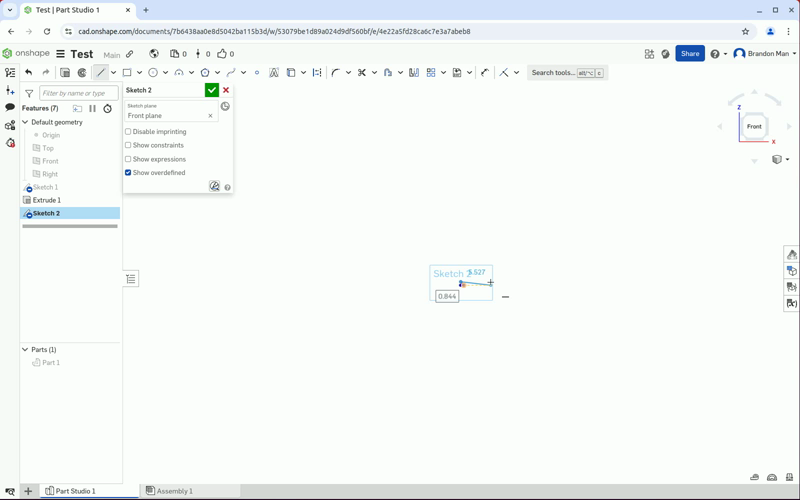
mouse_move(460, 285)
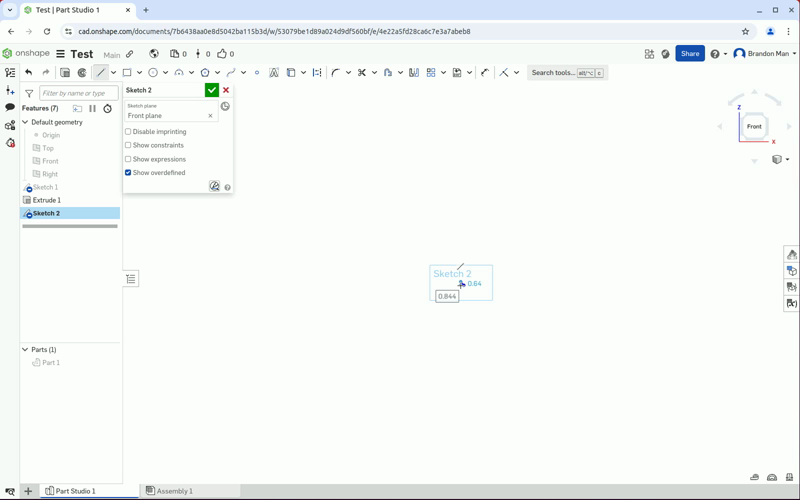
scroll(6)
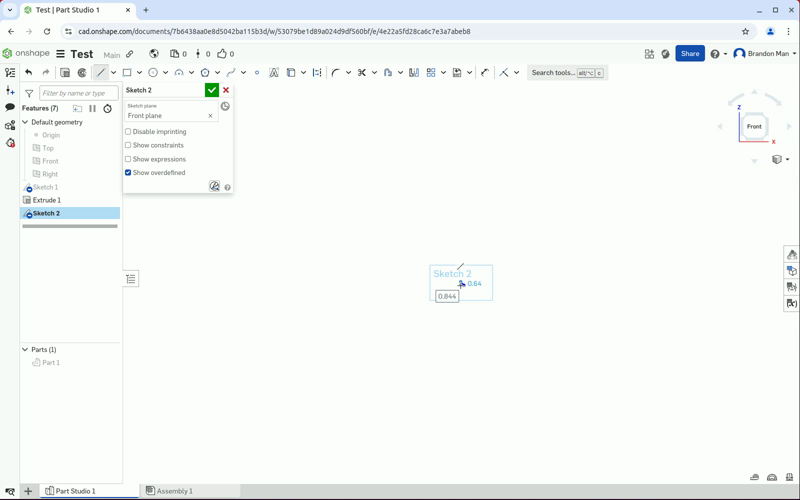
scroll(6)
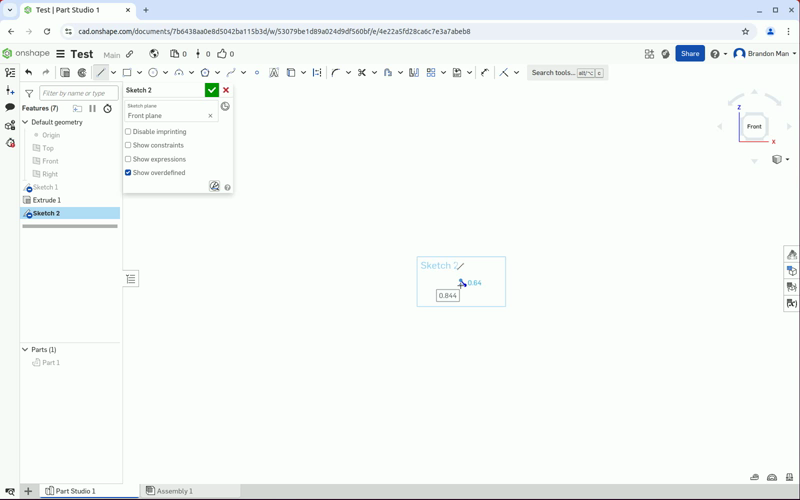
scroll(6)
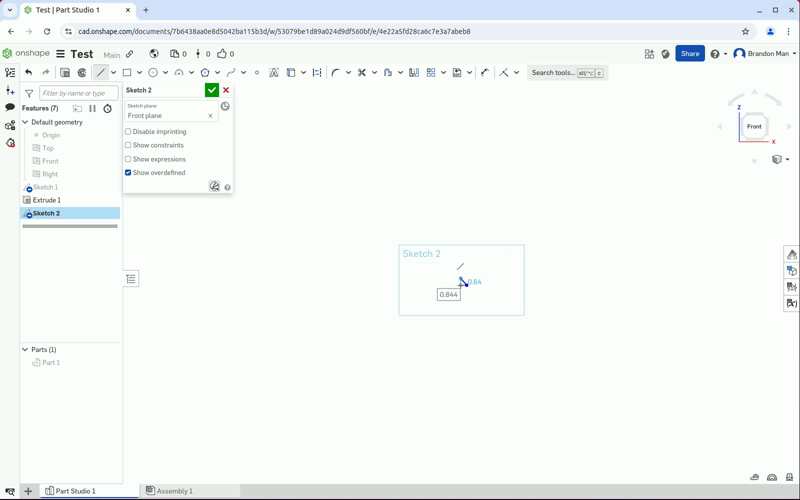
scroll(6)
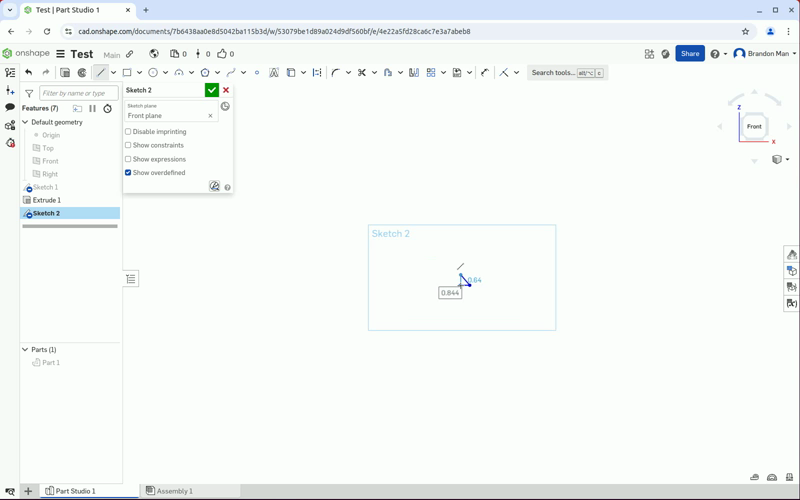
scroll(6)
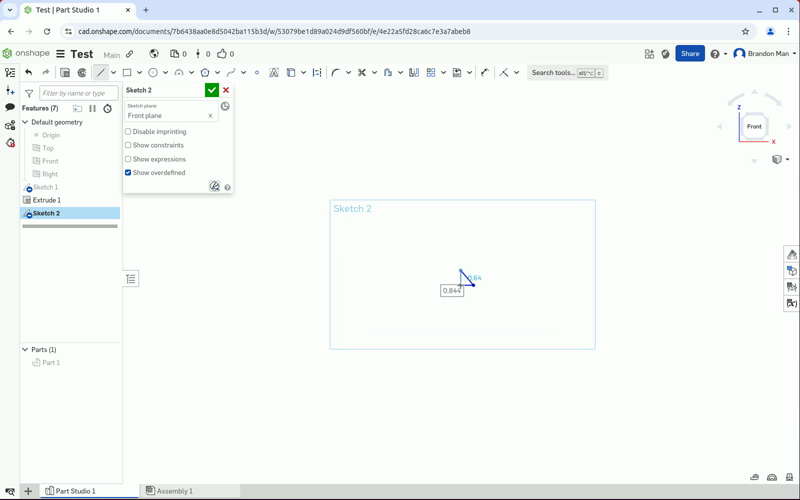
scroll(6)
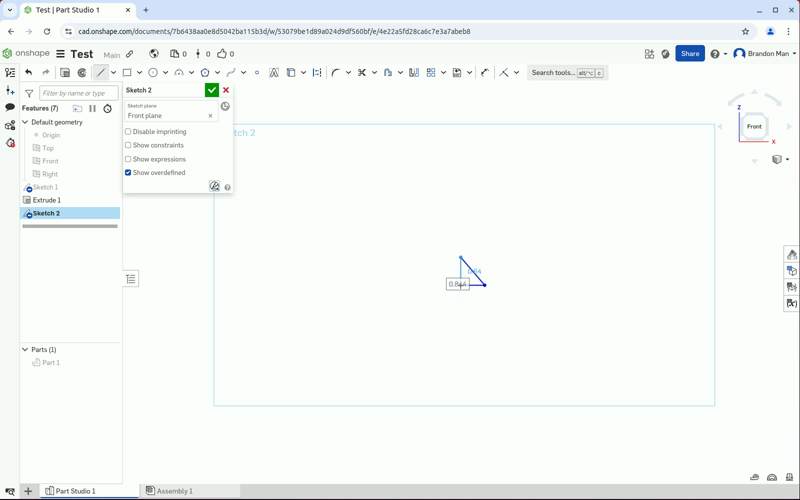
scroll(6)
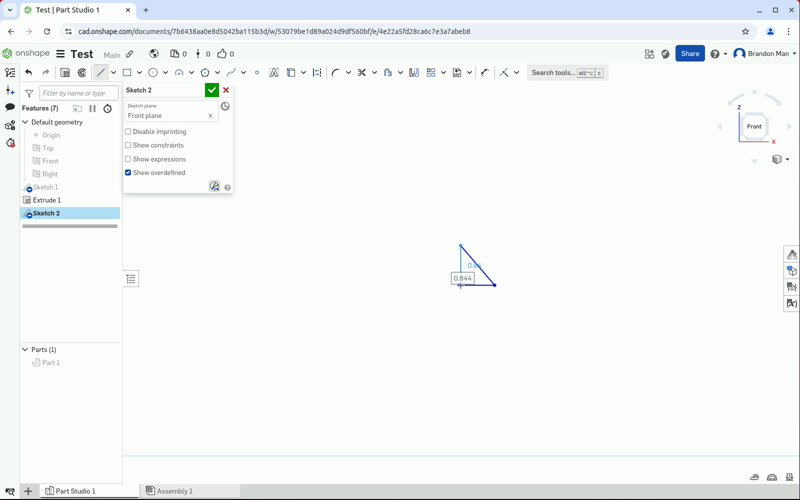
key_up(shift)
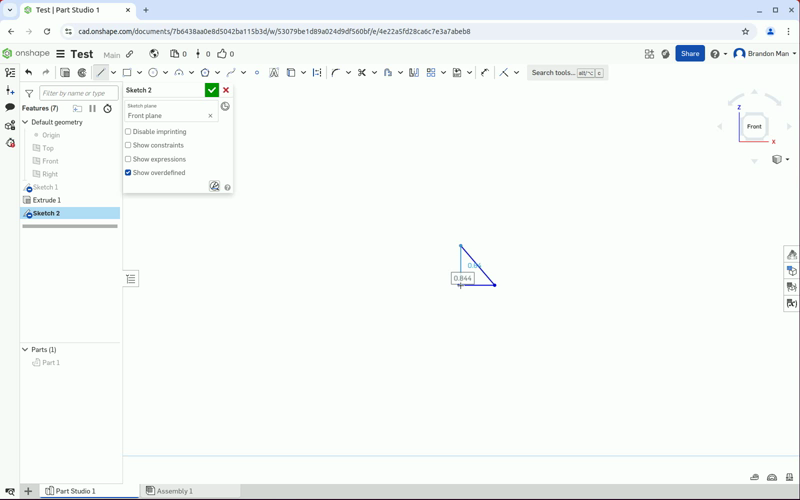
click(460, 285)
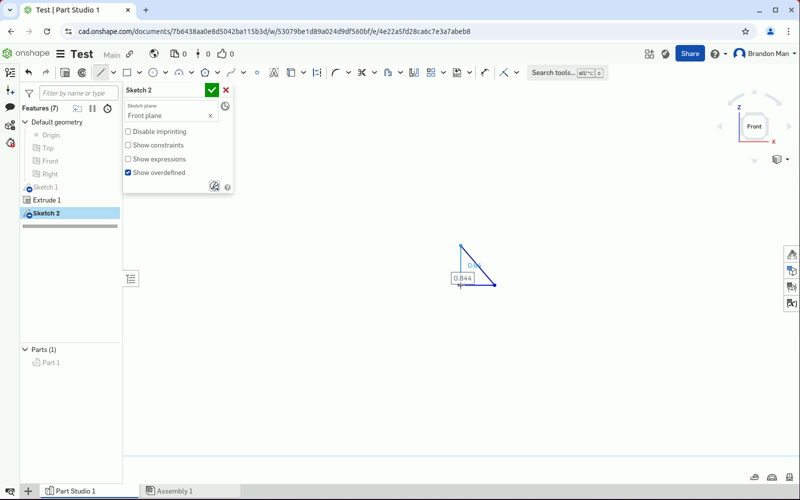
scroll(-6)
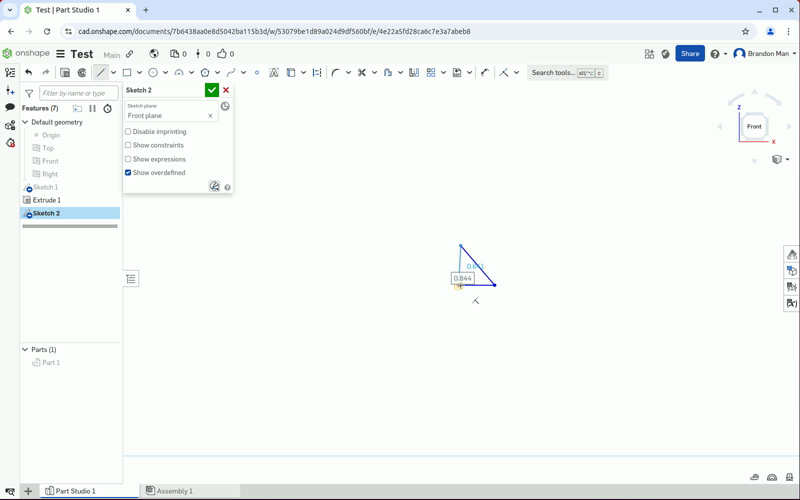
scroll(-6)
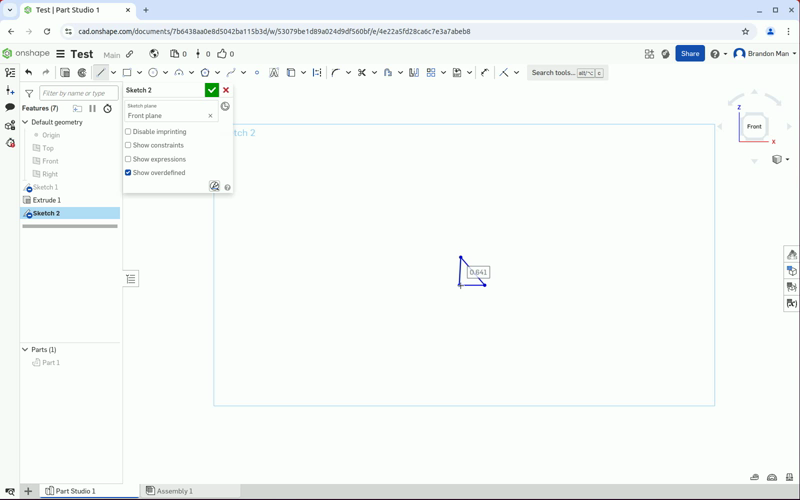
scroll(-6)
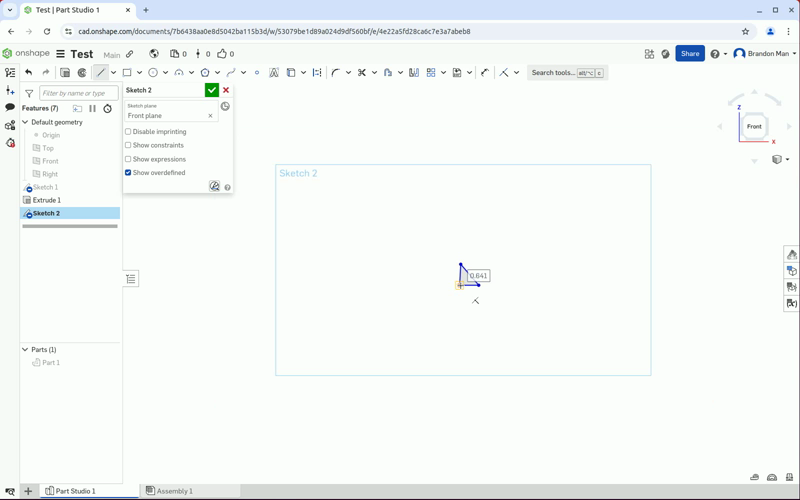
scroll(-6)
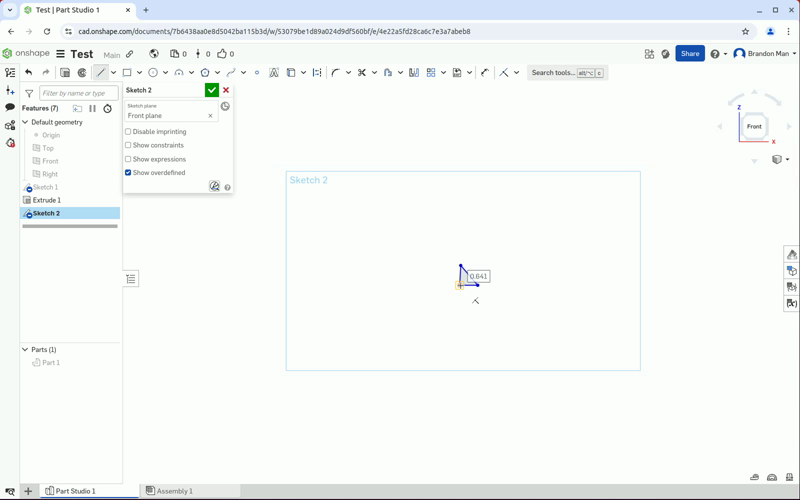
scroll(-6)
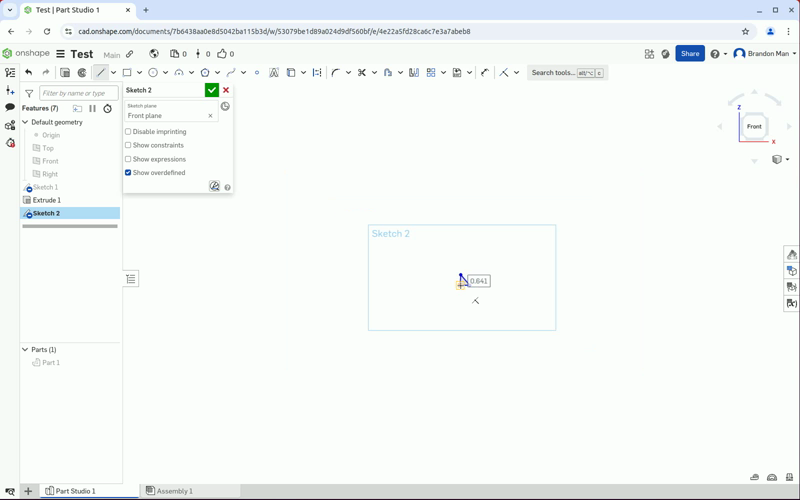
scroll(-6)
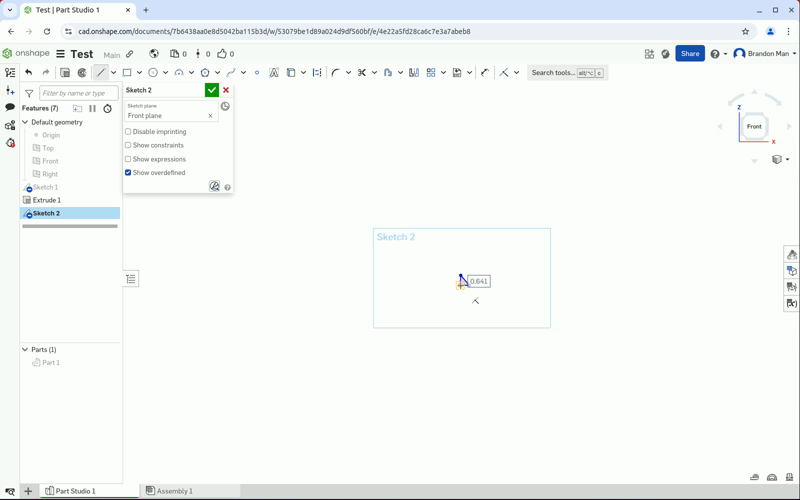
scroll(-6)
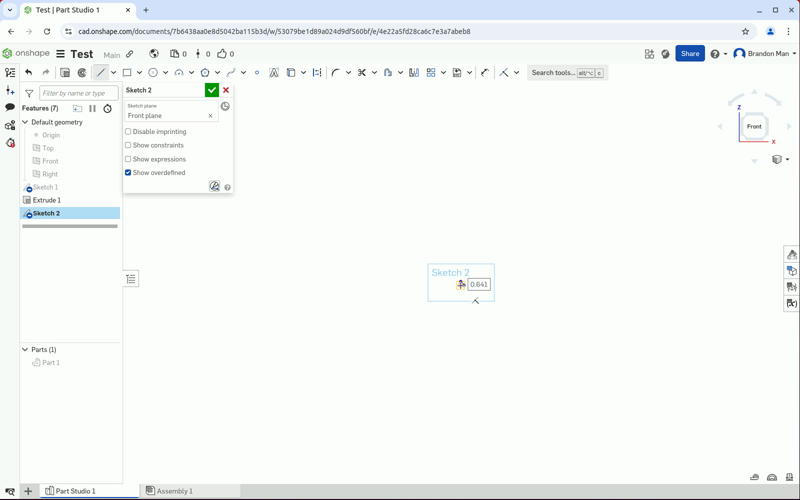
key(esc)
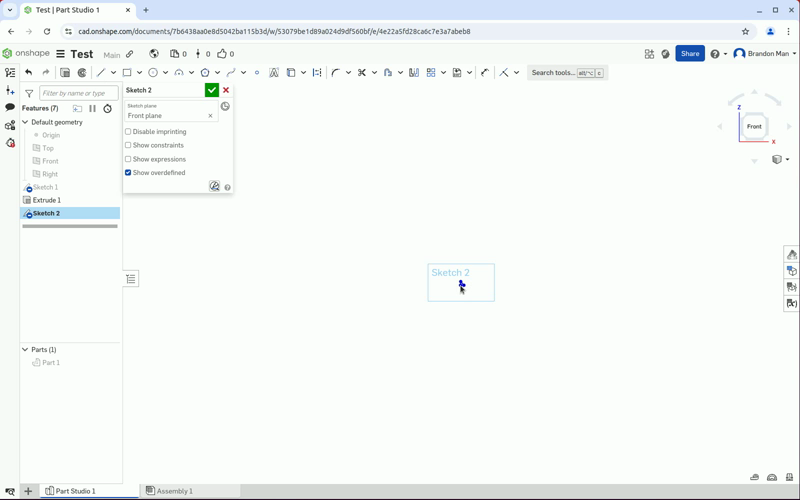
mouse_move(461, 283)
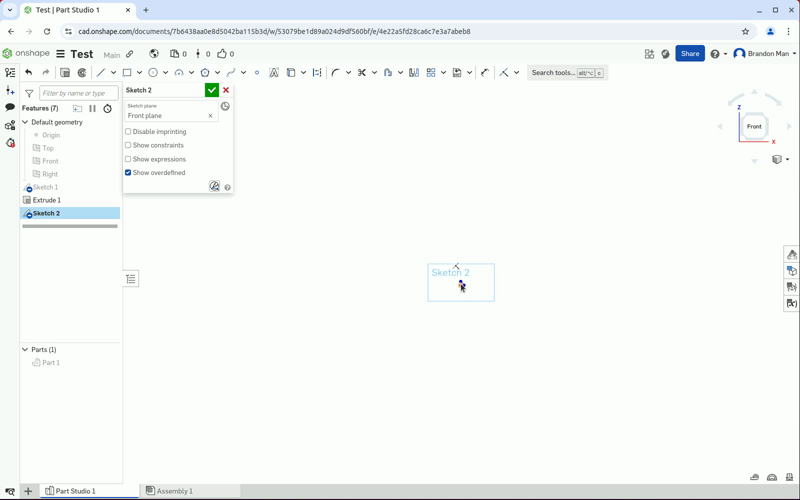
scroll(6)
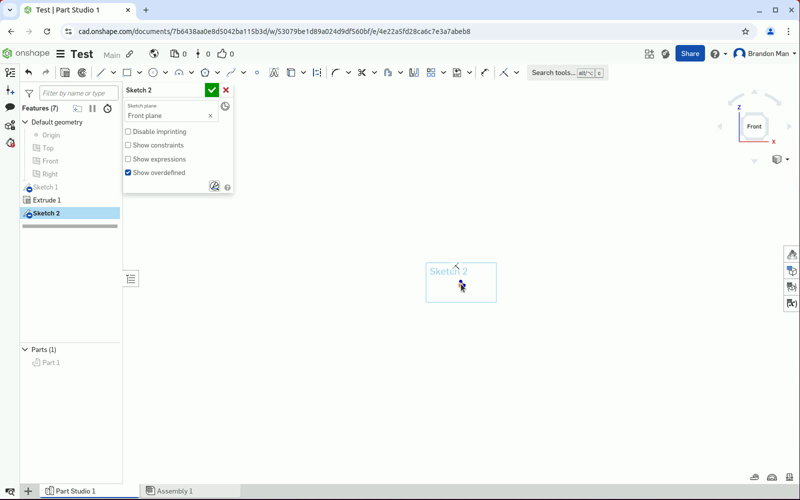
scroll(6)
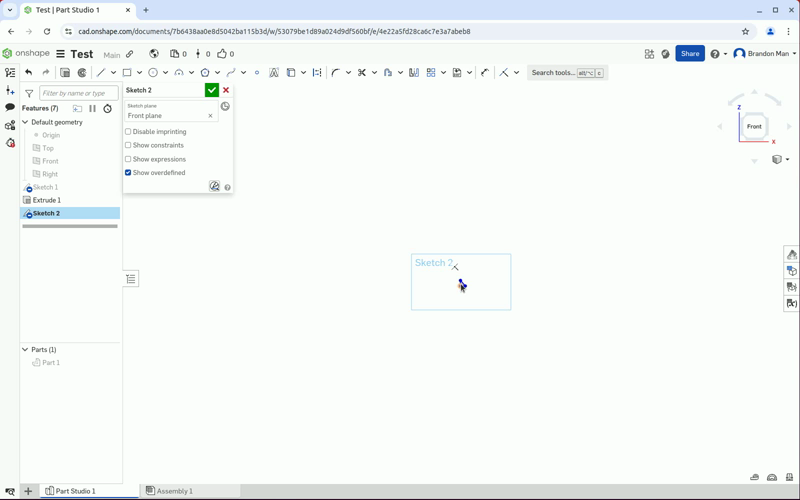
scroll(6)
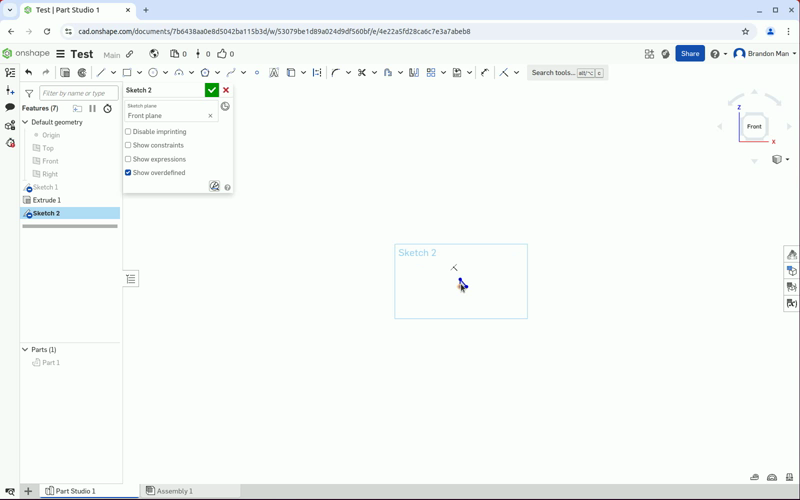
scroll(6)
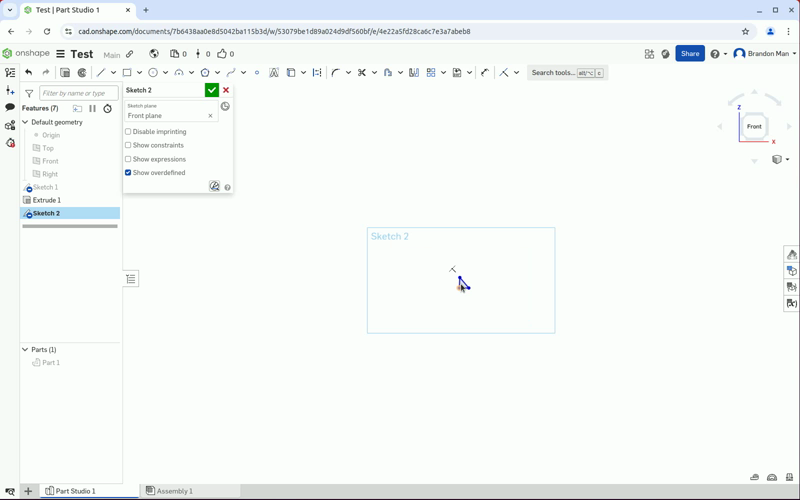
scroll(6)
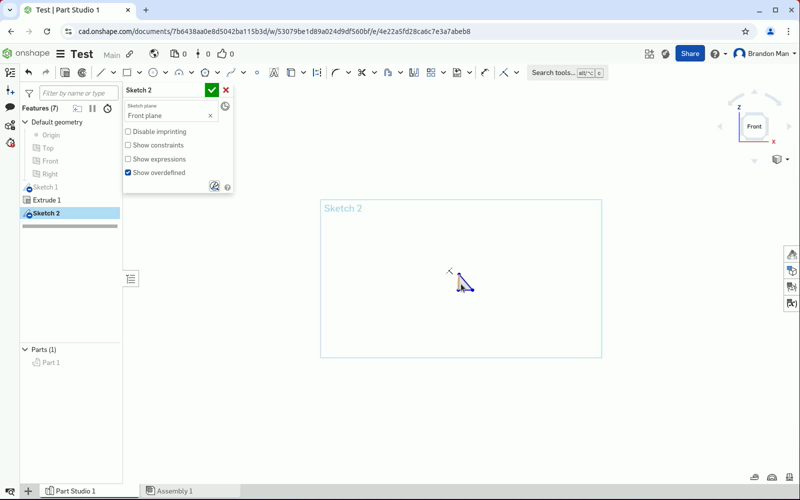
scroll(6)
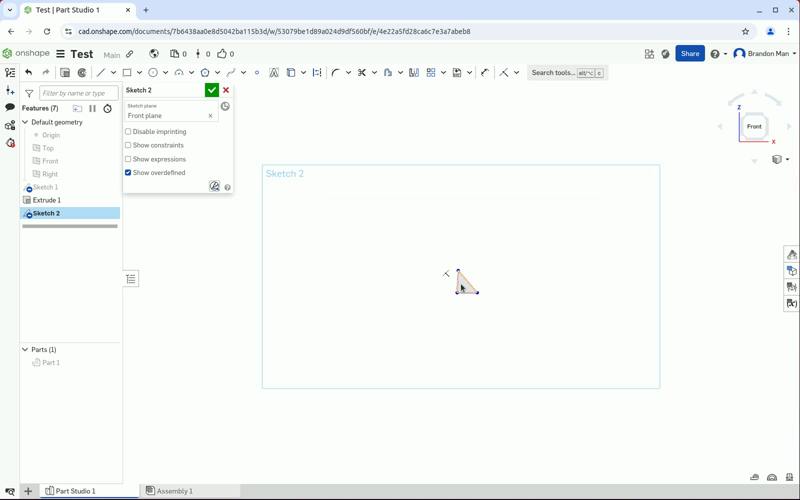
scroll(6)
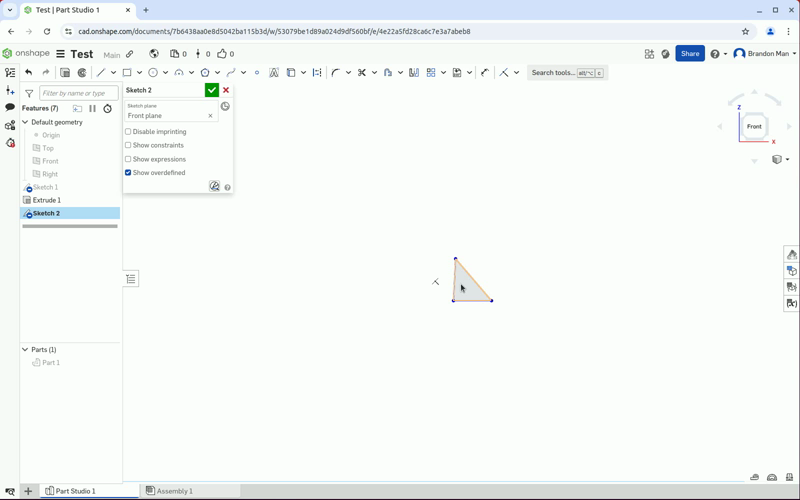
click(461, 283)
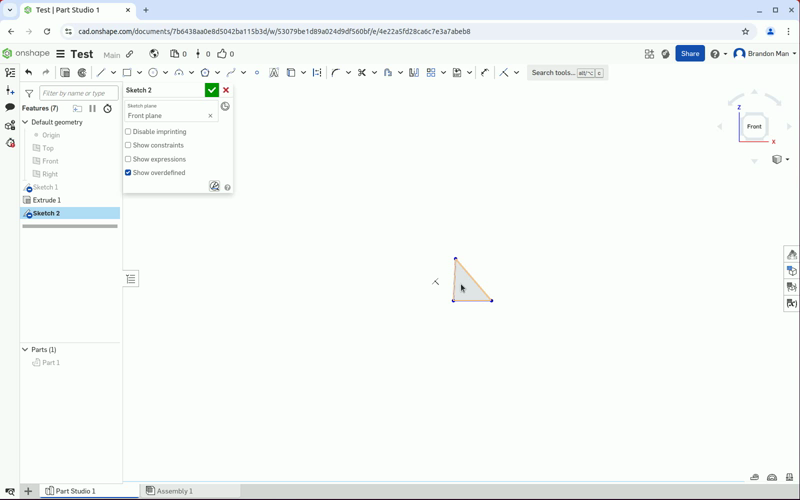
scroll(-6)
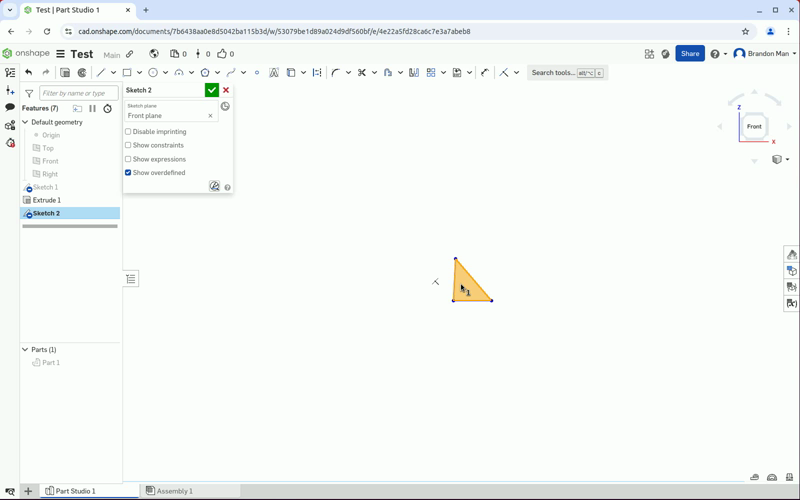
scroll(-6)
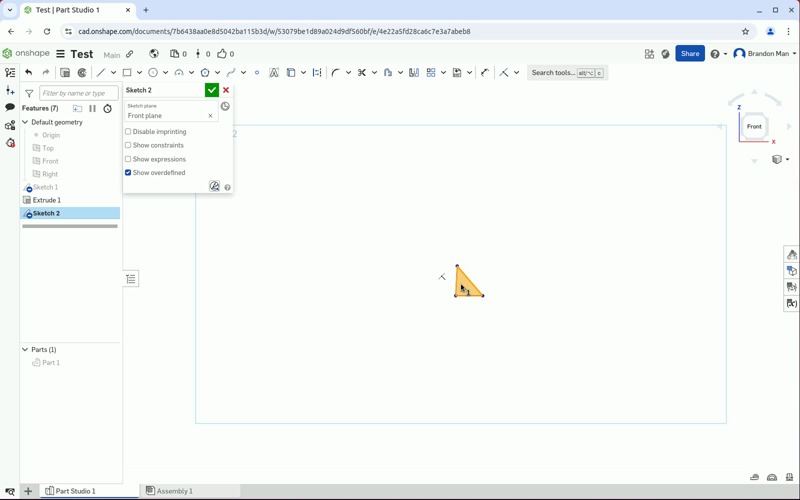
scroll(-6)
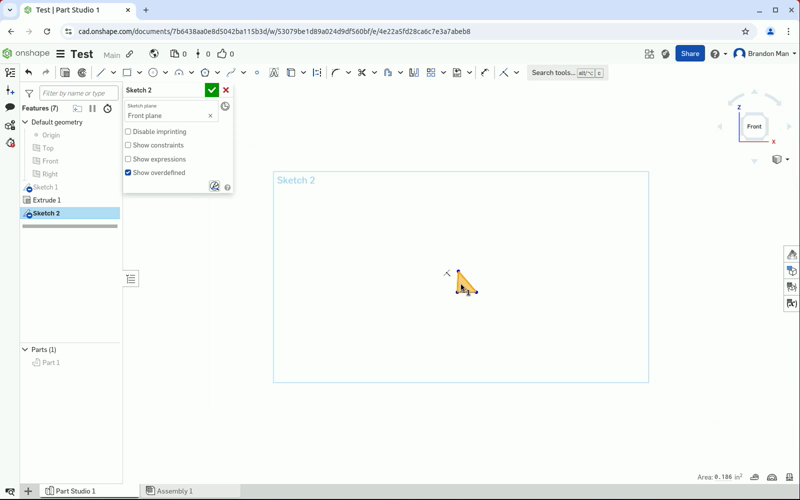
scroll(-6)
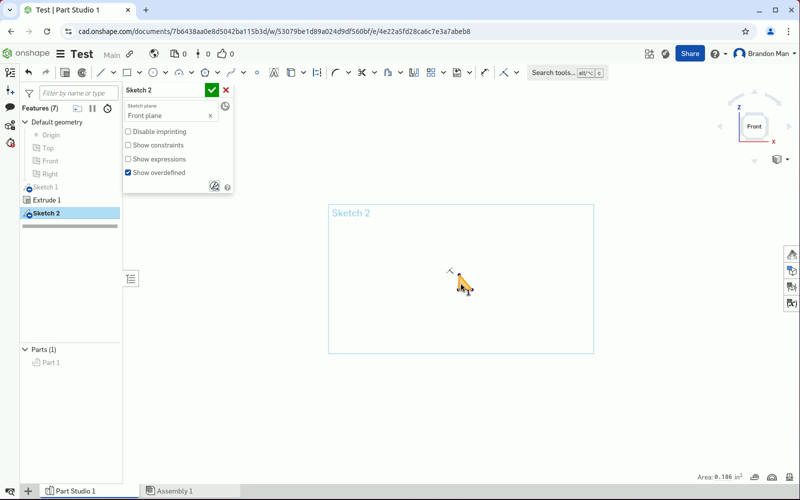
scroll(-6)
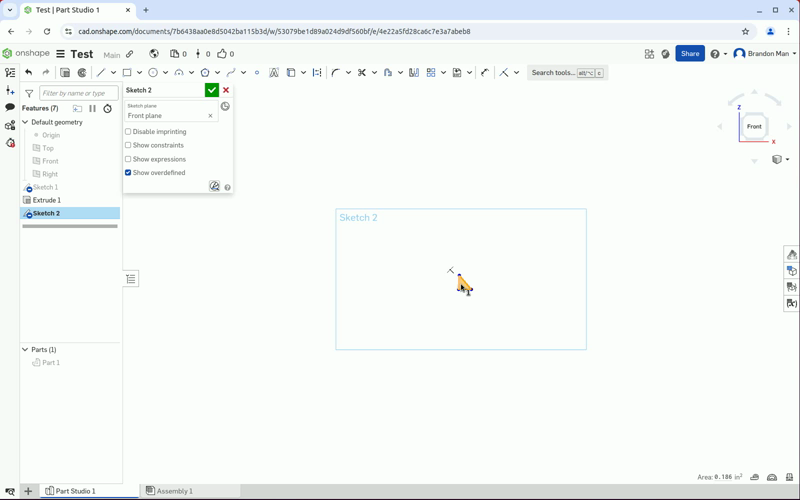
scroll(-6)
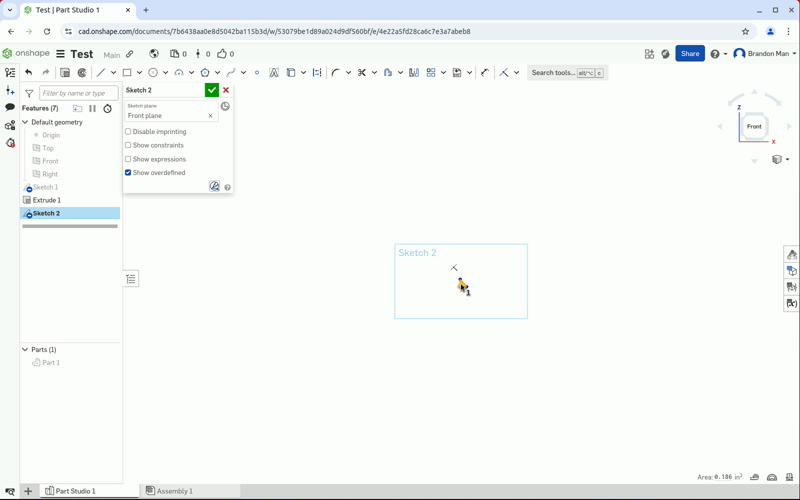
scroll(-6)
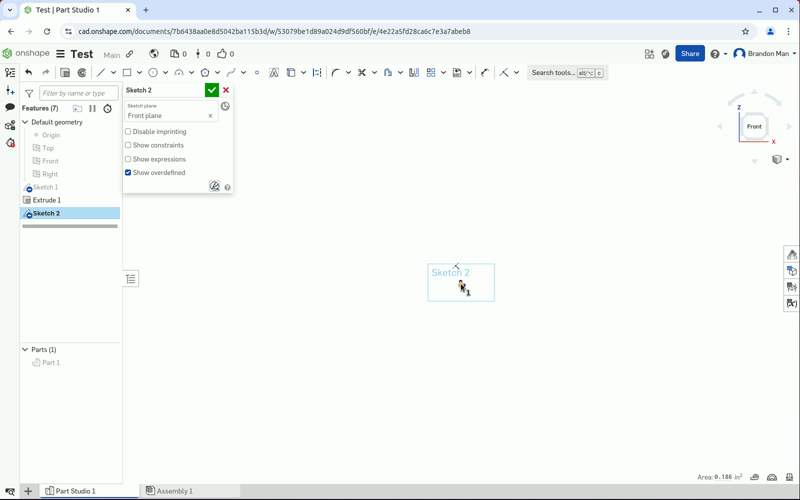
mouse_move(73, 352)
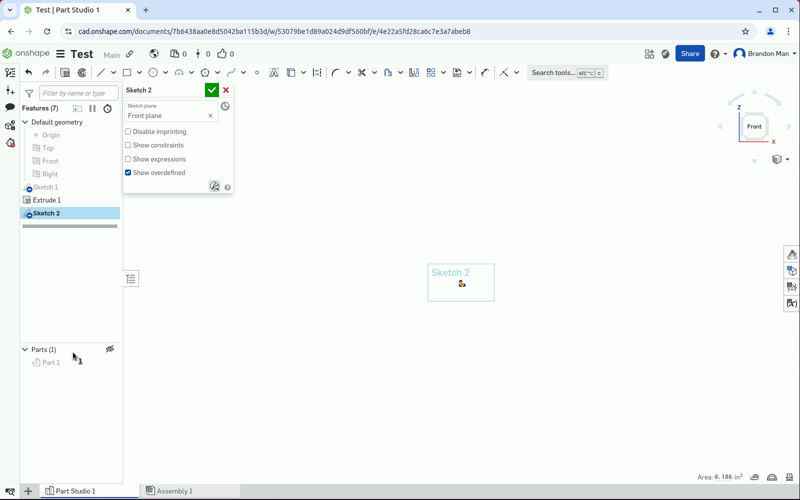
key(shift+y)
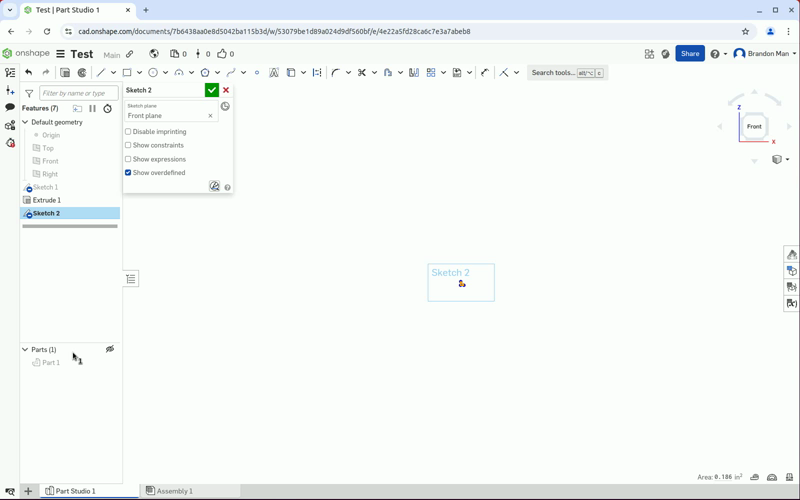
key(shift+e)
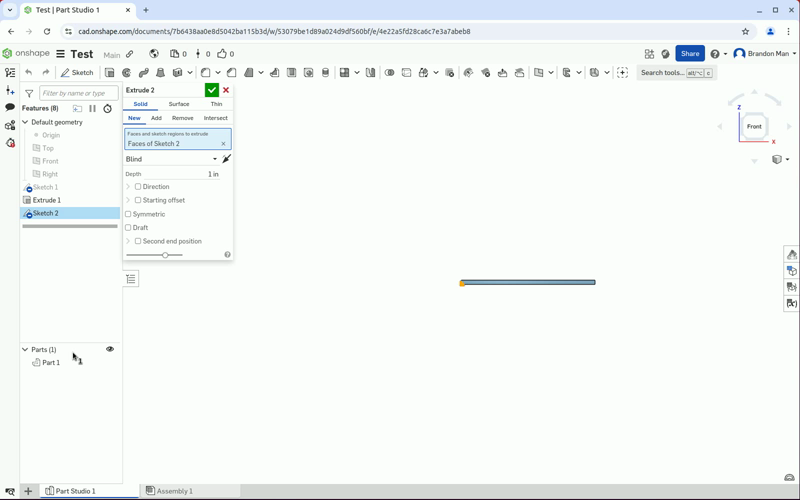
mouse_move(143, 106)
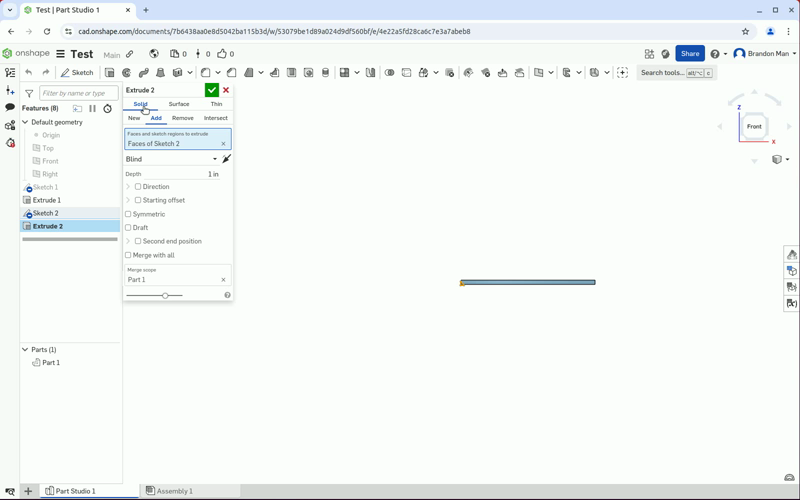
click(143, 106)
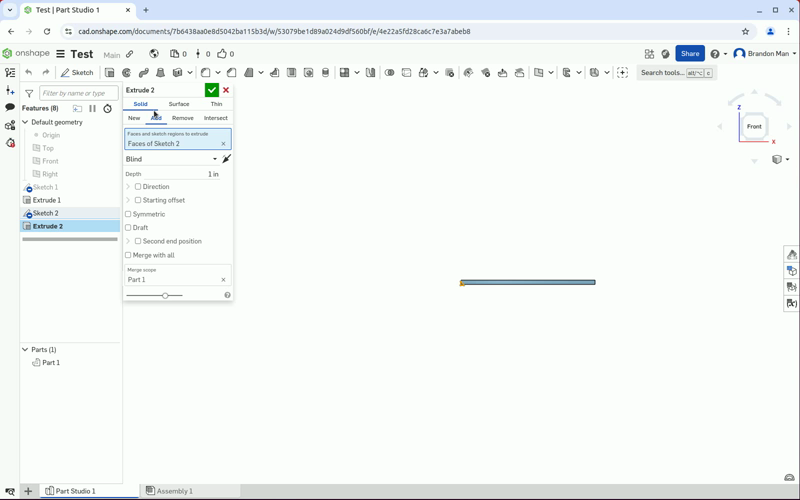
mouse_move(186, 120)
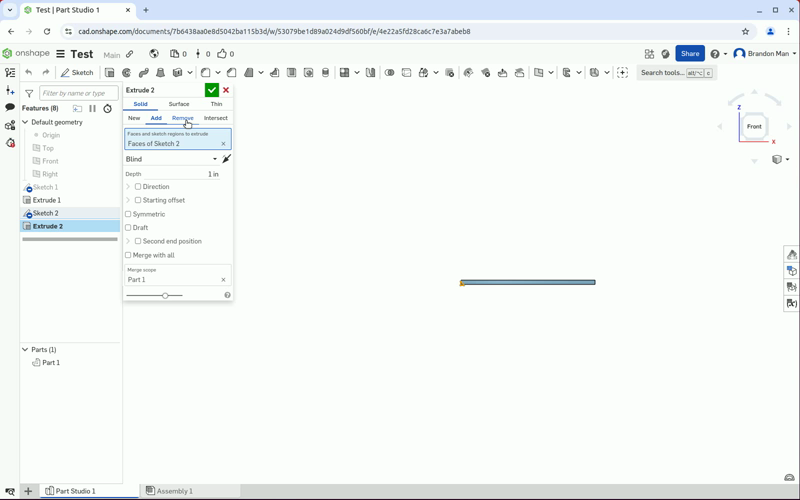
click(186, 120)
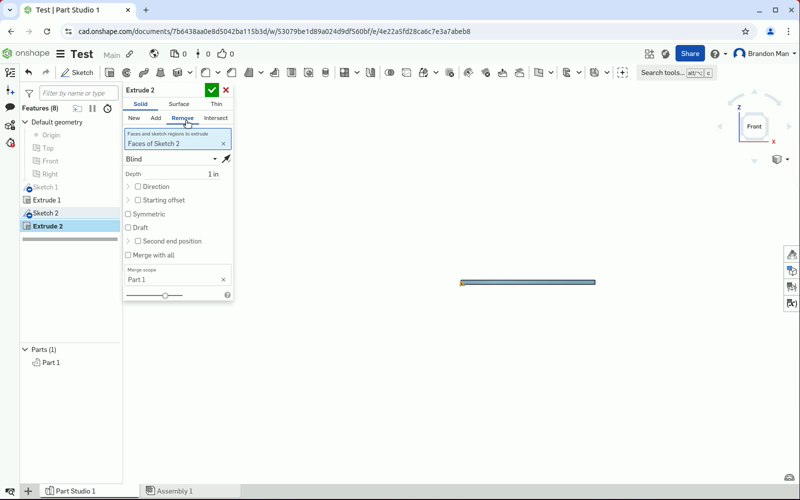
key(tab, 4)
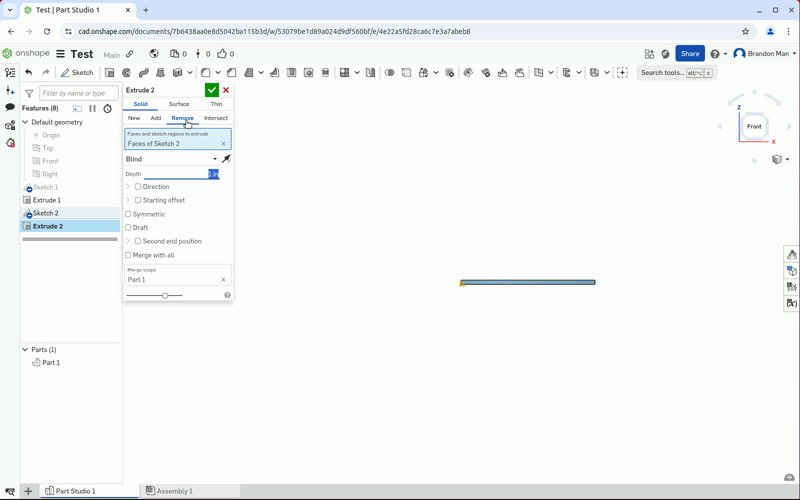
text(-0.482)
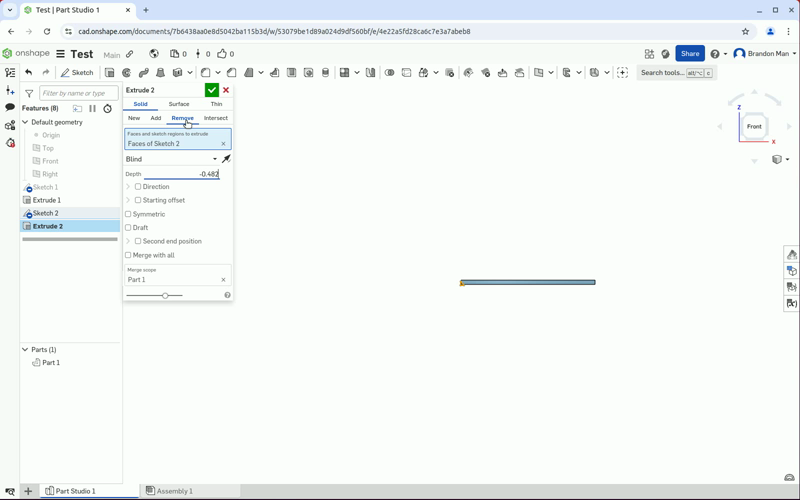
key(tab, 3)
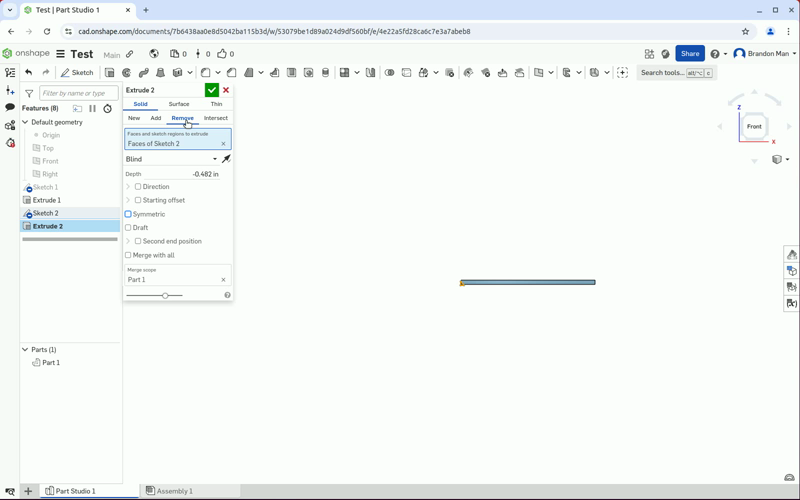
key(space)
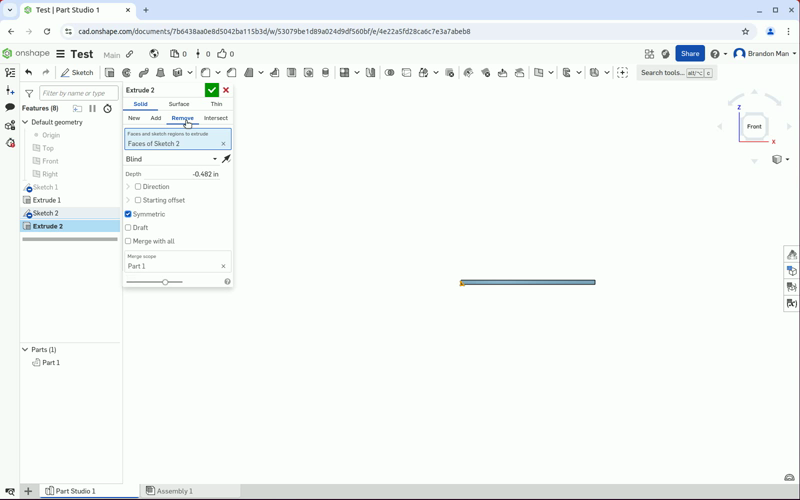
key(tab, 2)
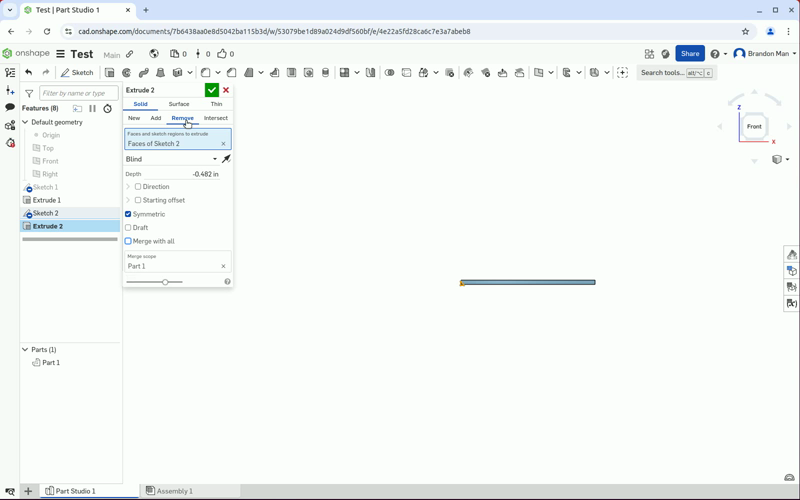
key(space)
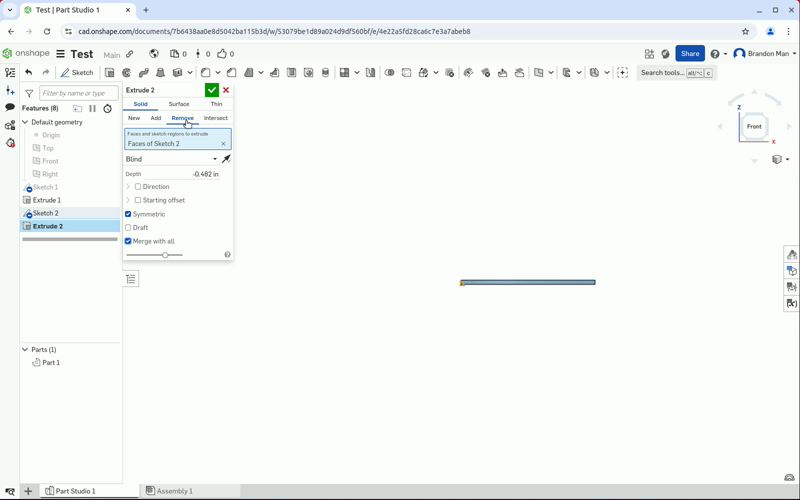
key(enter)
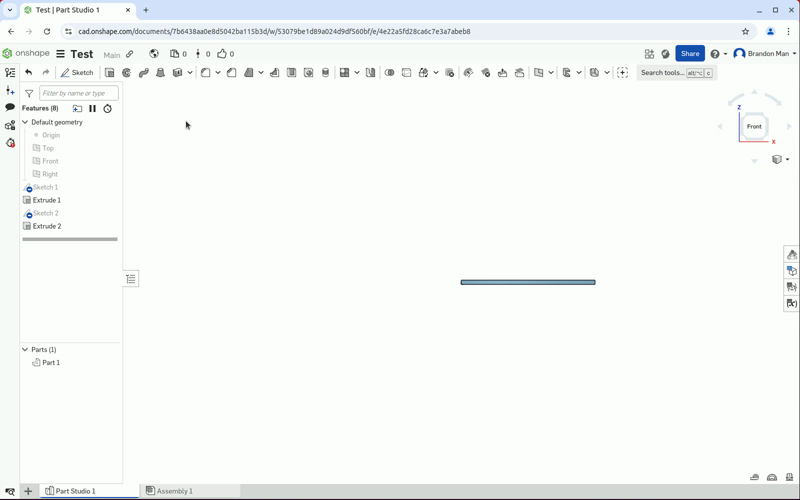
key(shift+h)
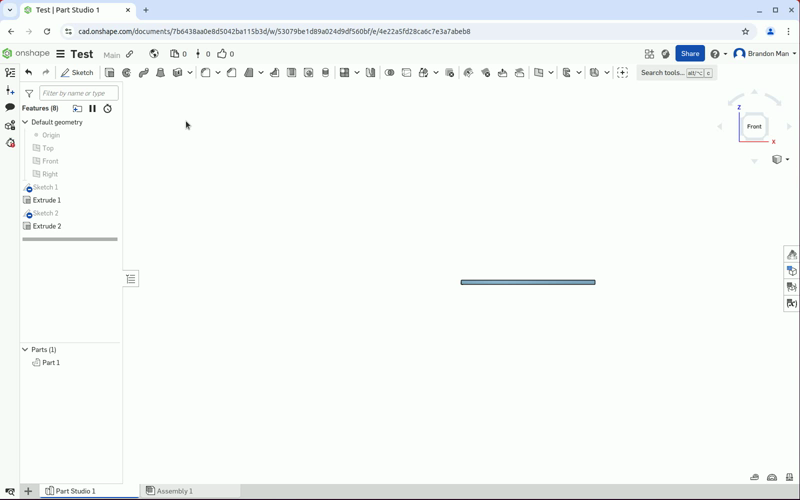
key(shift+h)
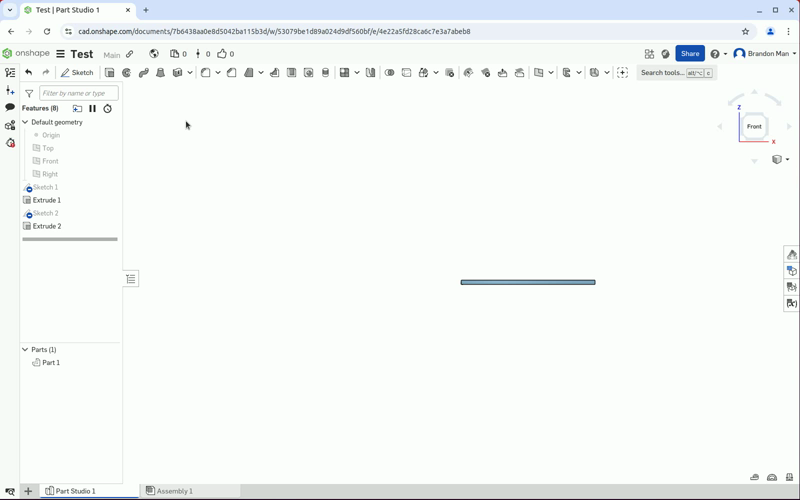
mouse_move(73, 189)
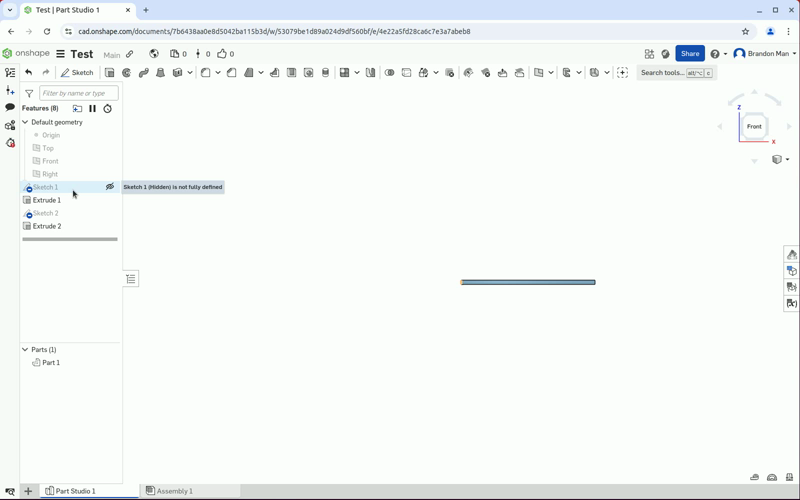
click(73, 189)
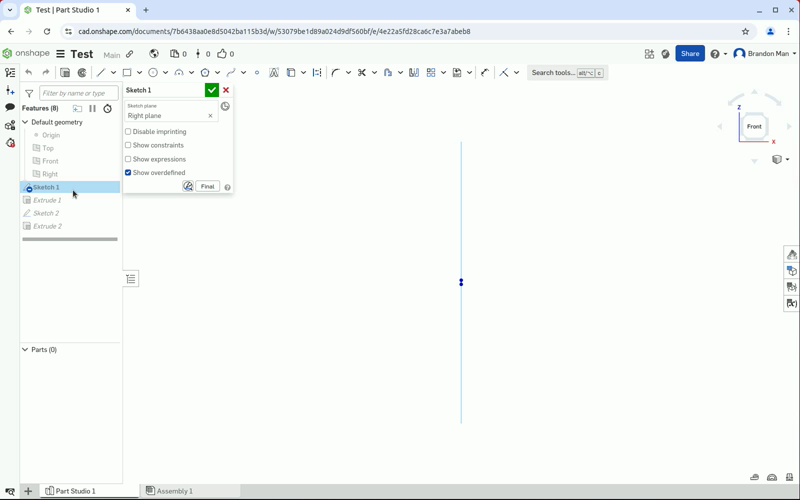
mouse_move(229, 92)
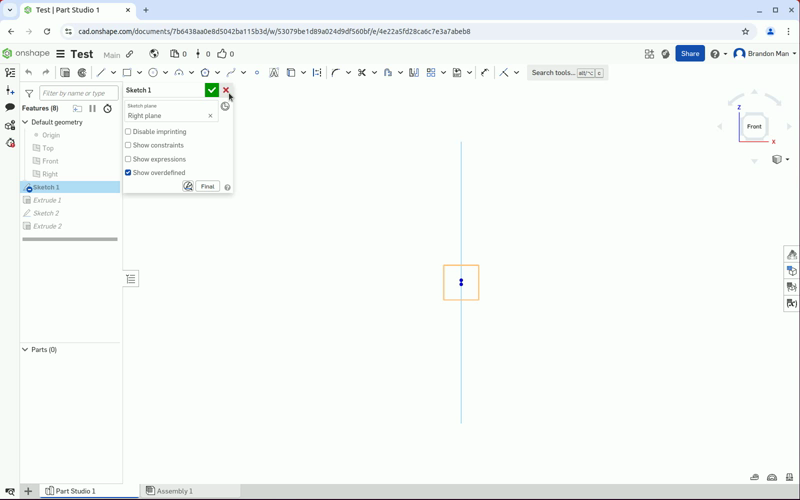
click(229, 92)
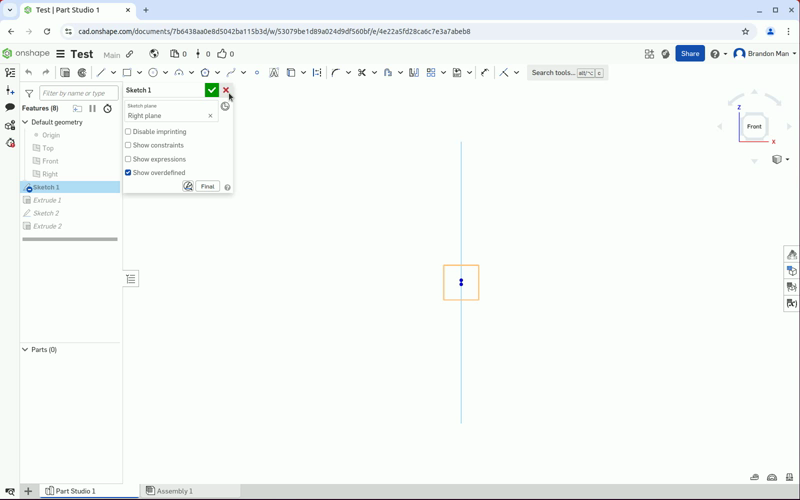
key(shift+s)
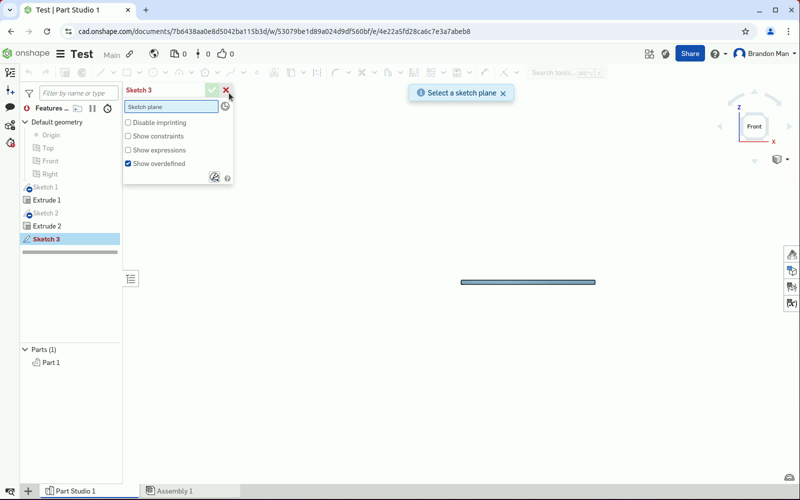
mouse_move(73, 163)
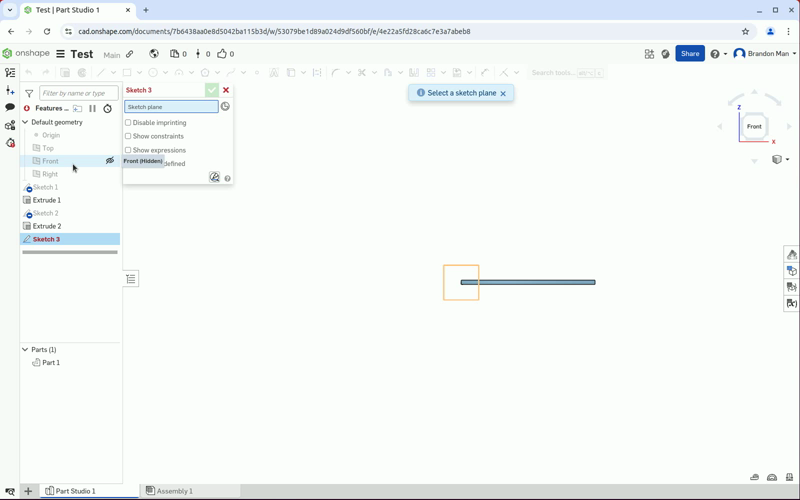
click(73, 163)
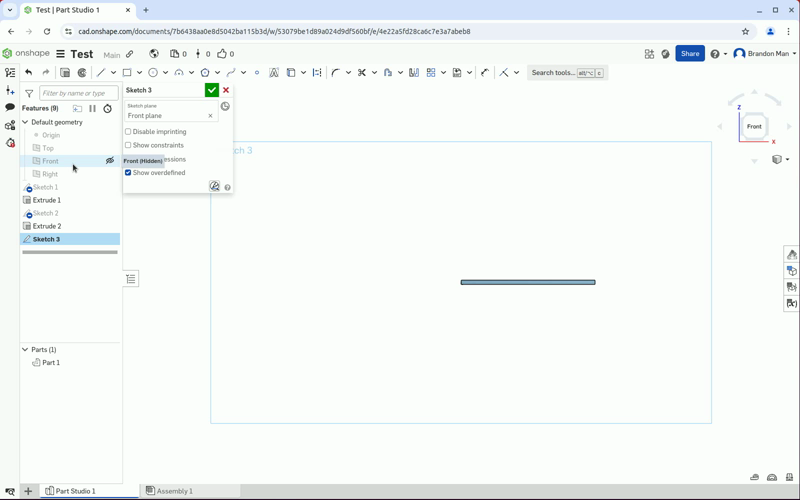
mouse_move(73, 352)
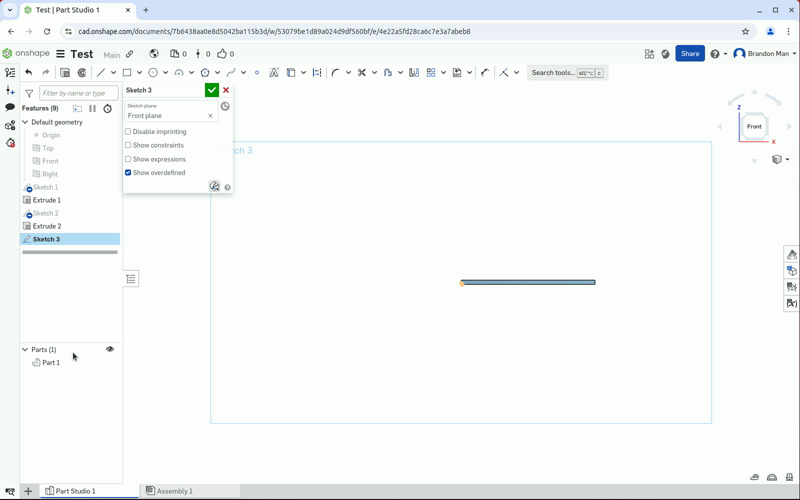
key(y)
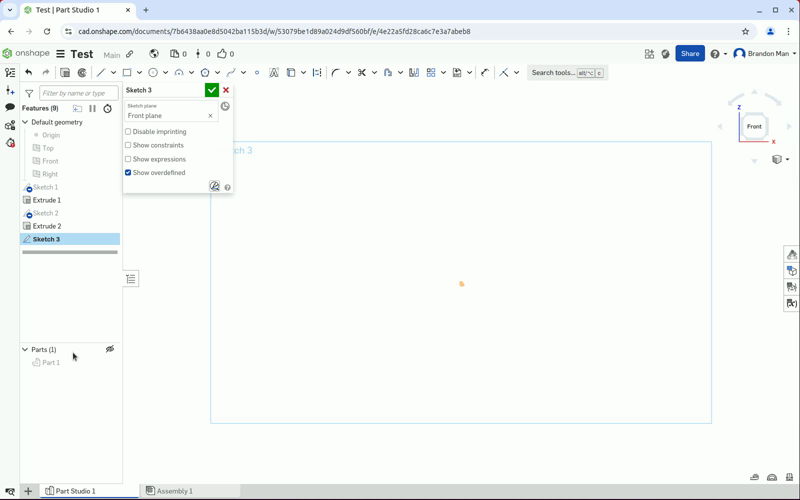
key(l)
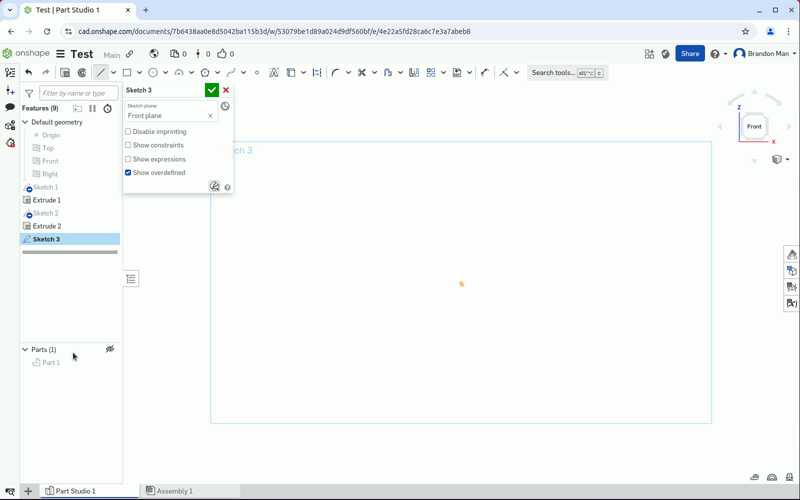
key_down(shift)
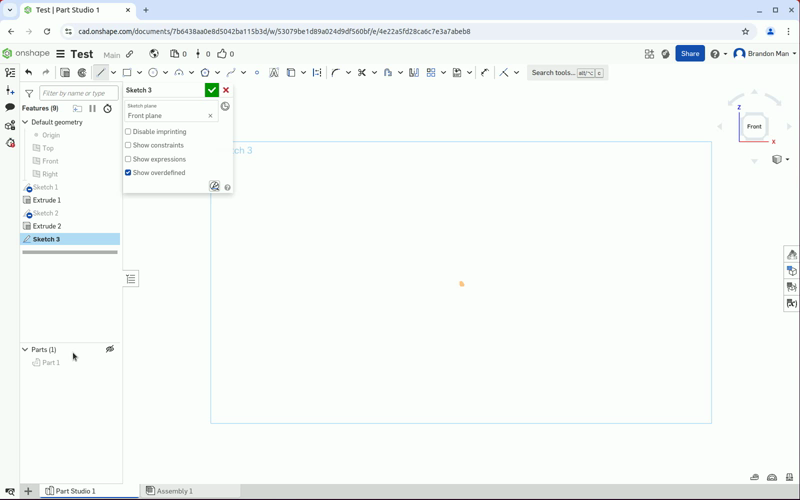
mouse_move(570, 284)
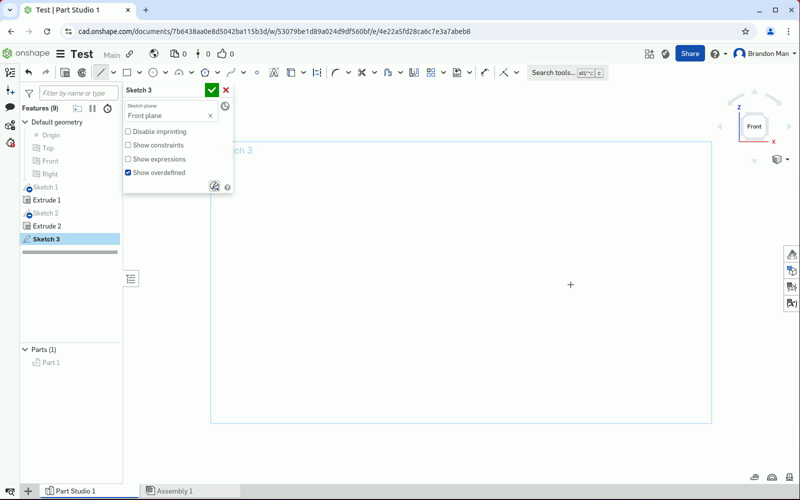
click(570, 284)
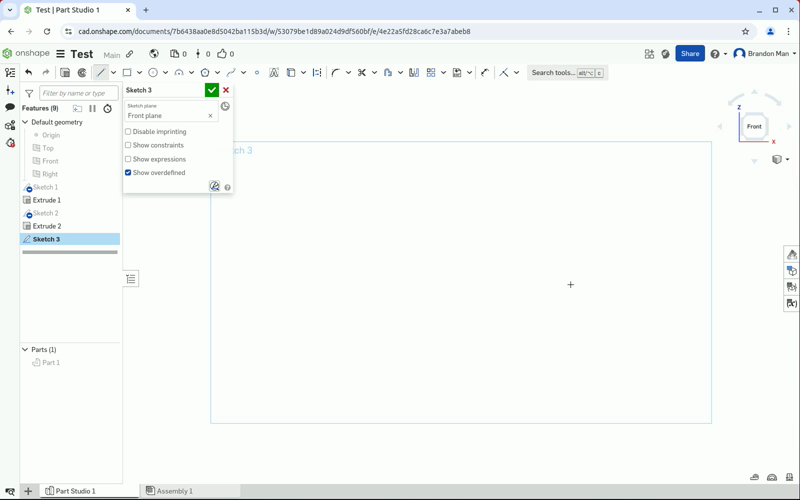
key_up(shift)
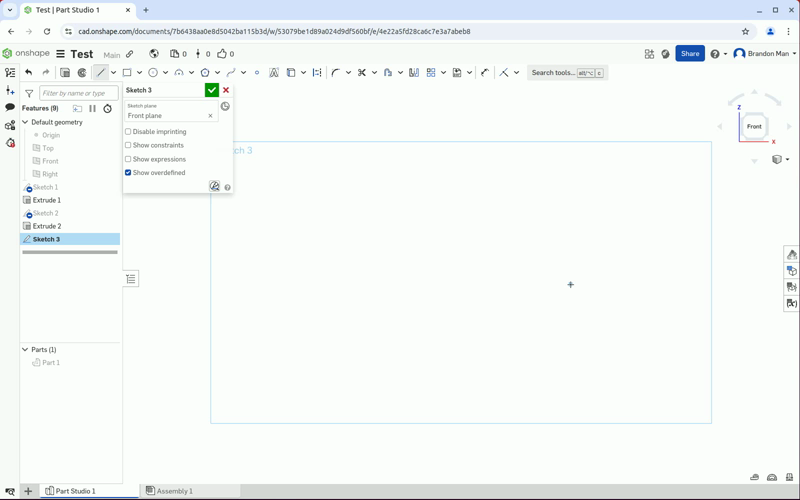
key_down(shift)
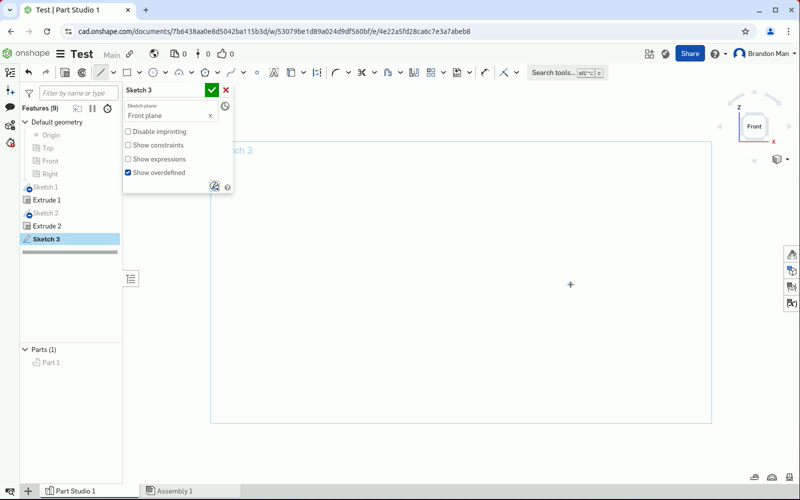
mouse_move(589, 284)
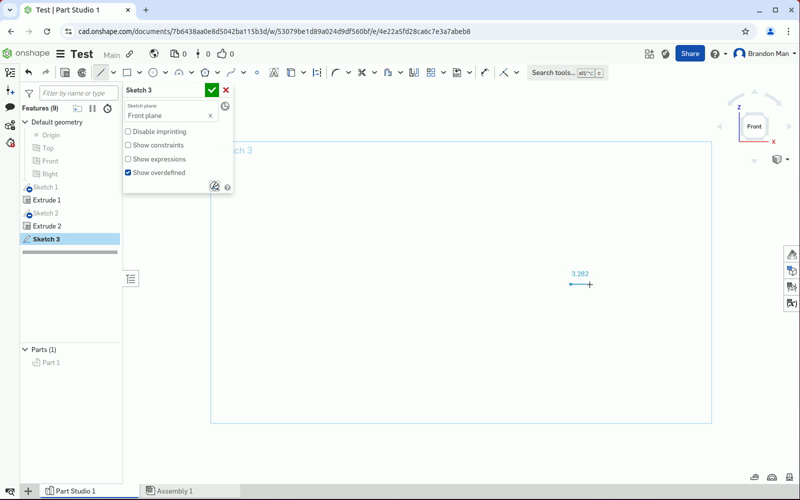
mouse_move(574, 284)
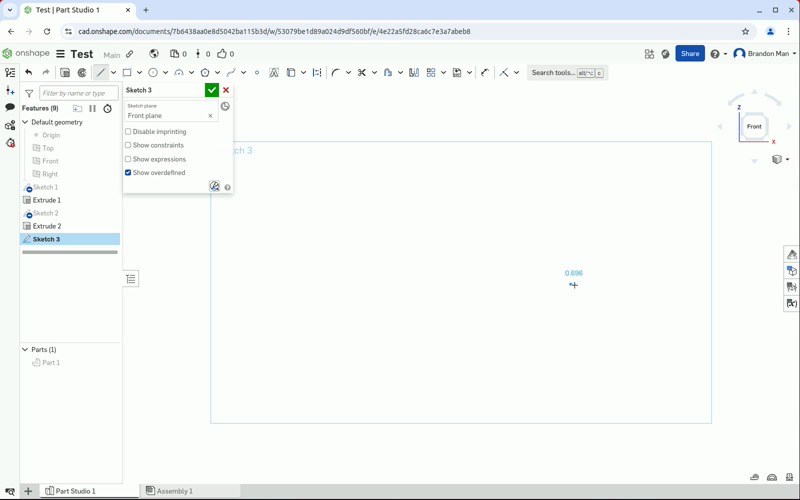
scroll(6)
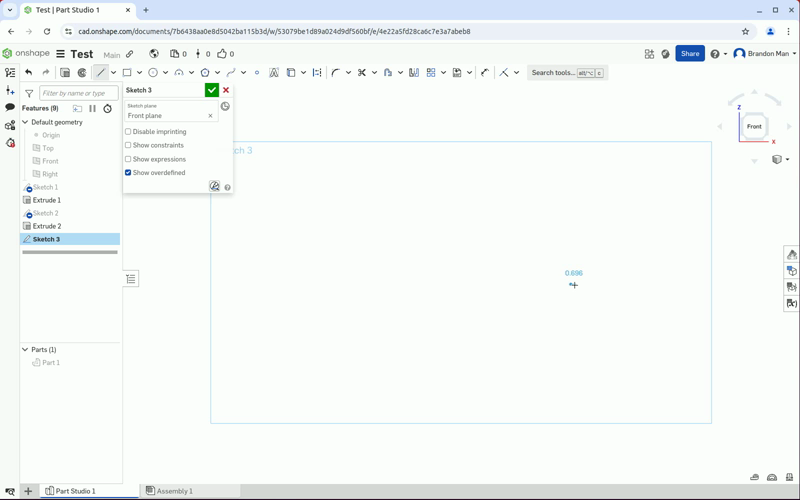
scroll(6)
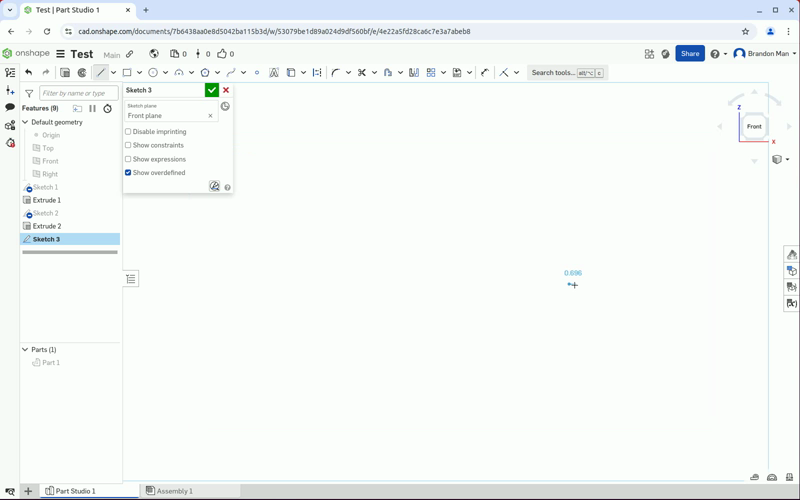
scroll(6)
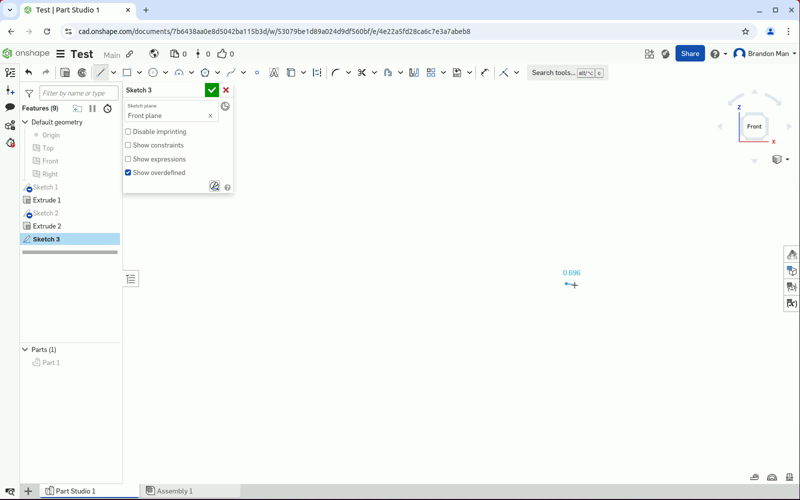
scroll(6)
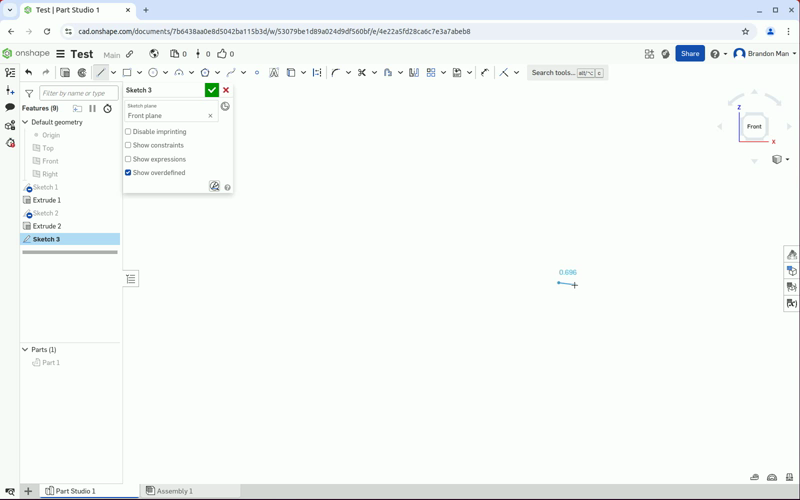
scroll(6)
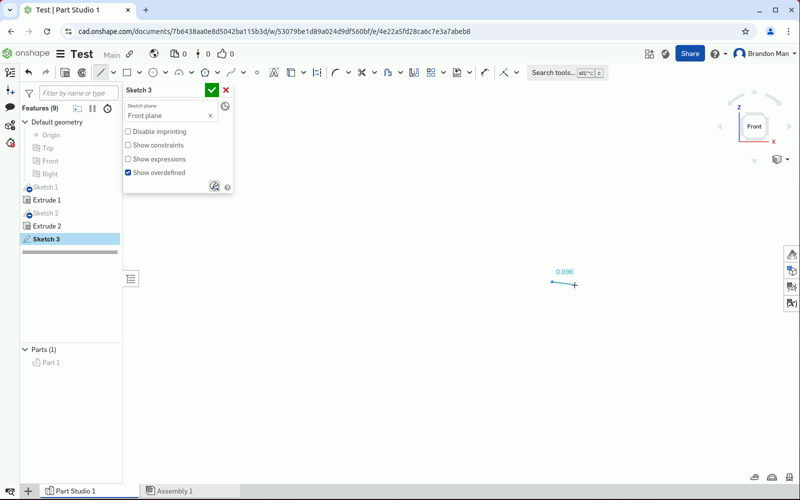
scroll(6)
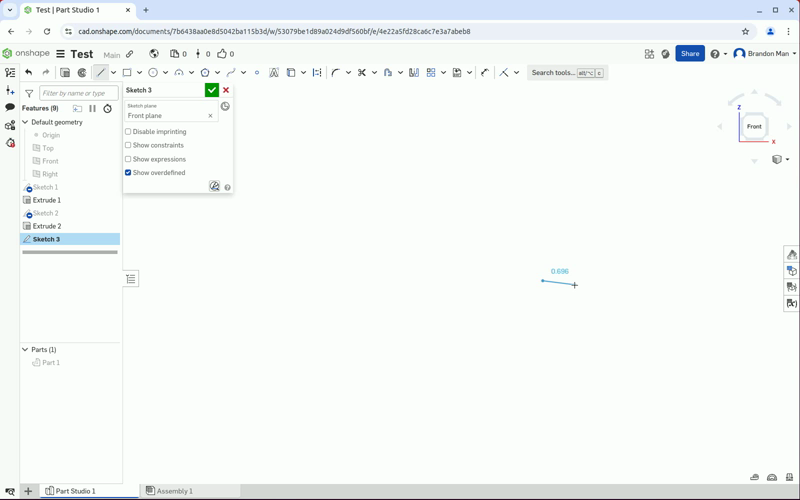
scroll(6)
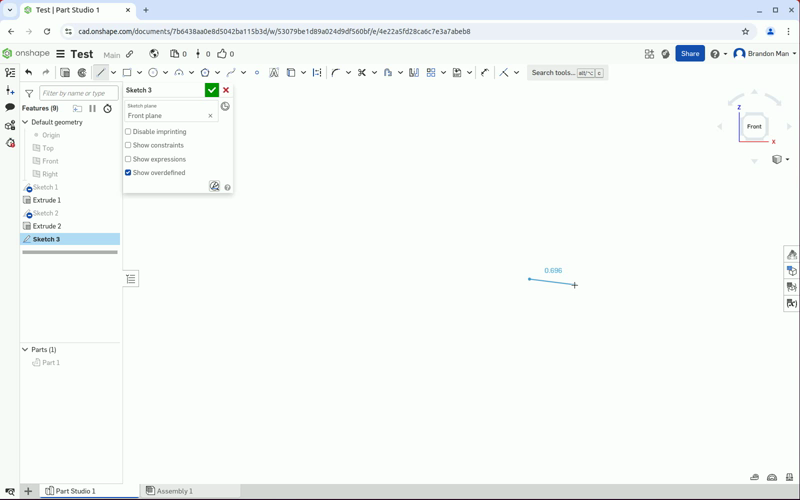
click(574, 284)
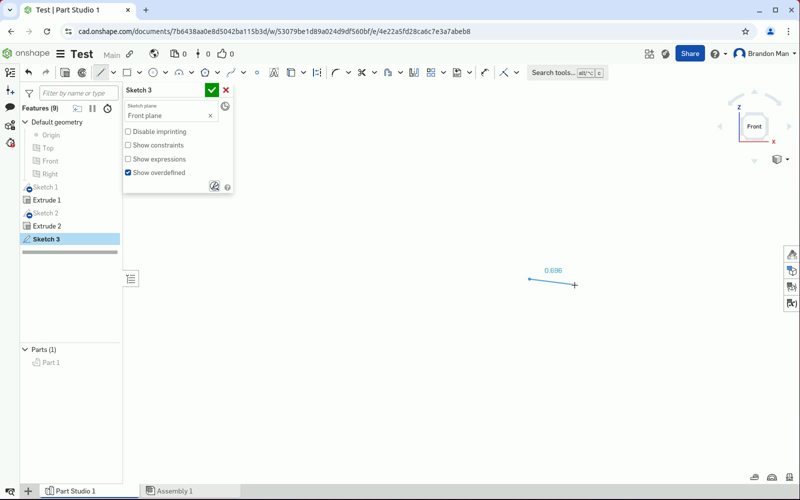
scroll(-6)
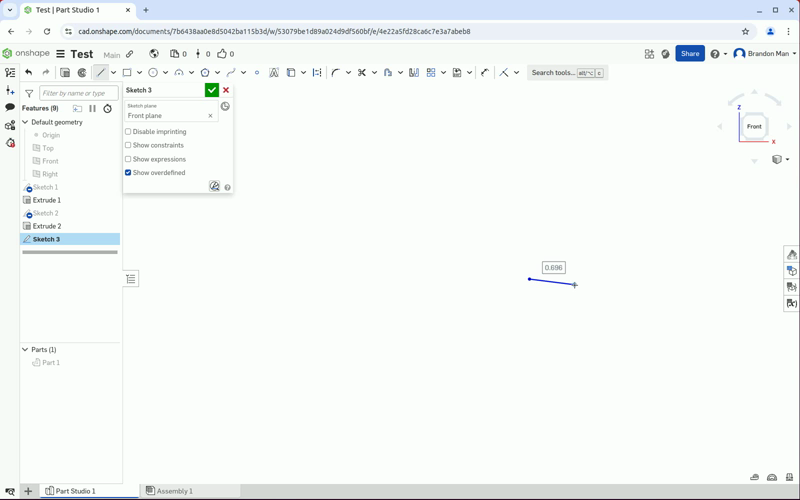
scroll(-6)
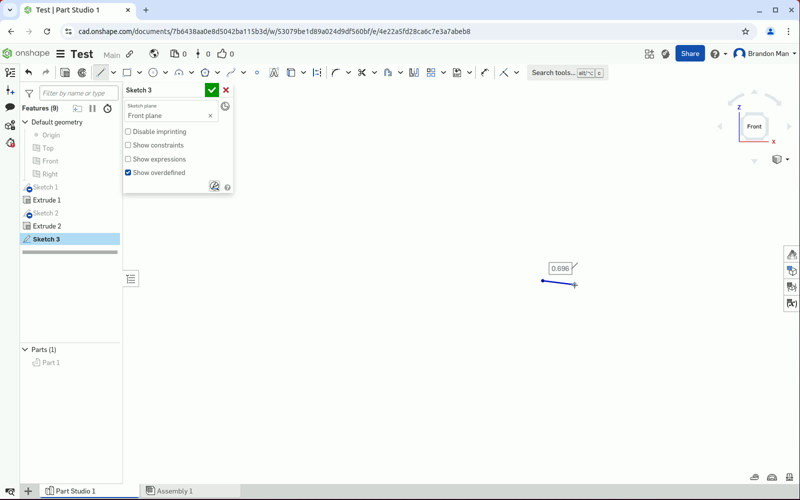
scroll(-6)
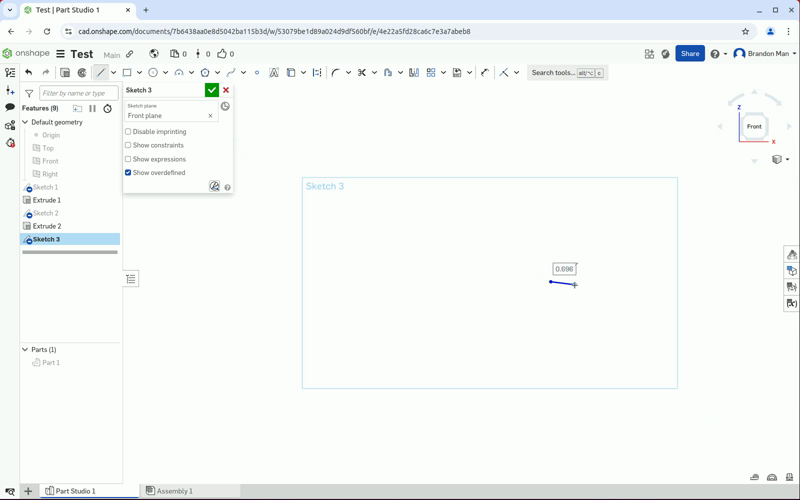
scroll(-6)
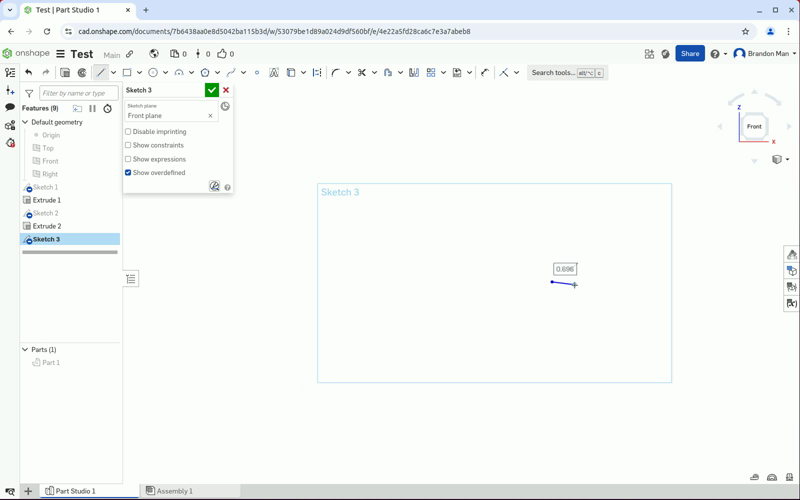
scroll(-6)
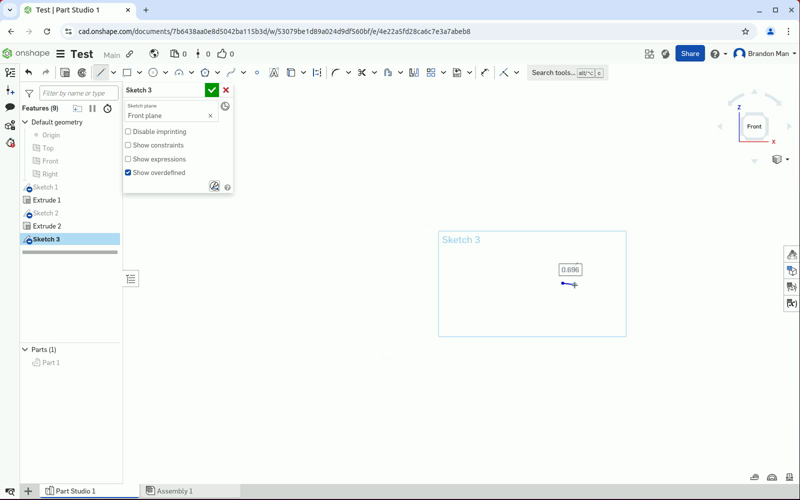
scroll(-6)
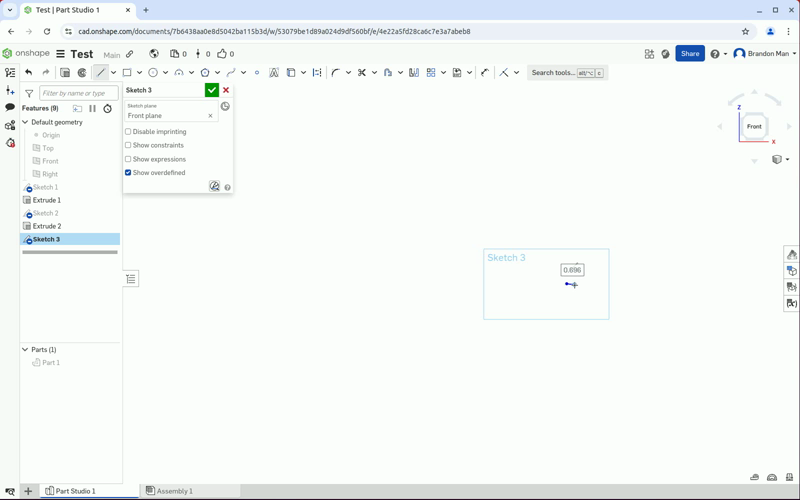
scroll(-6)
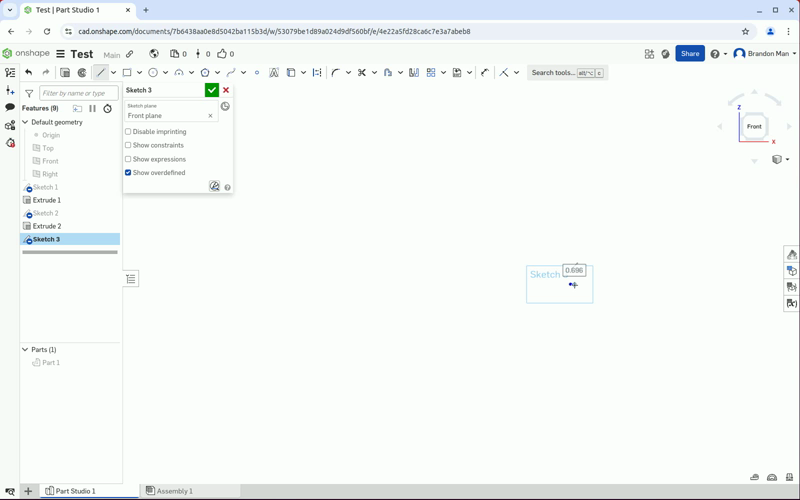
key_up(shift)
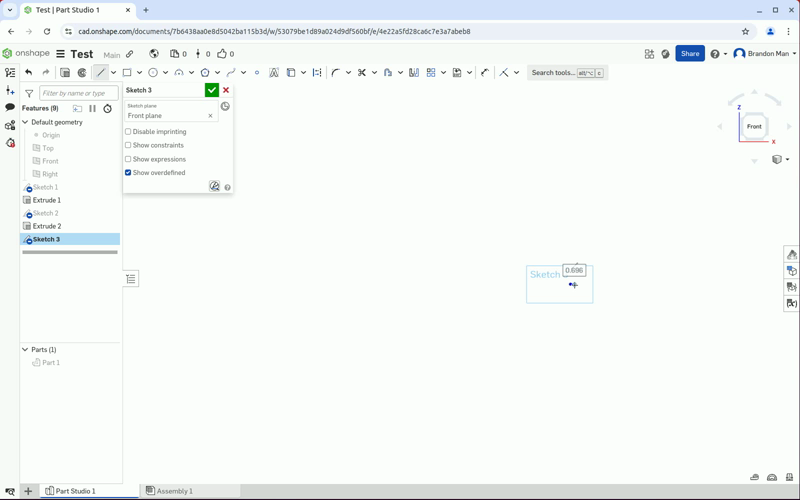
key_down(shift)
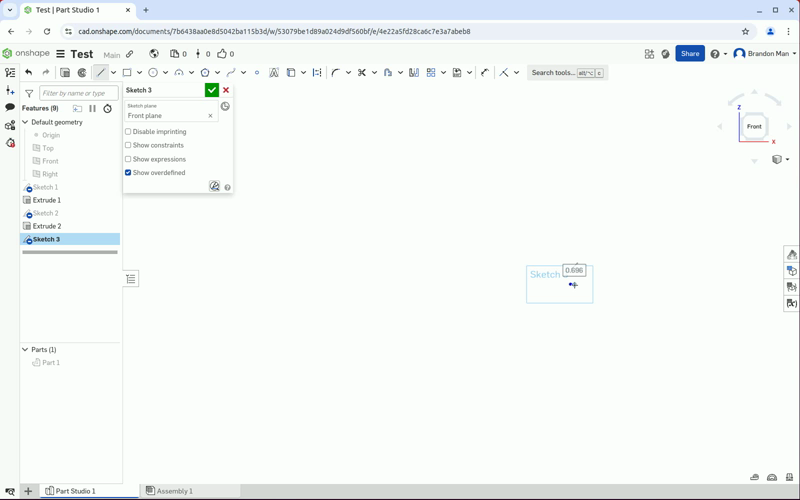
mouse_move(589, 284)
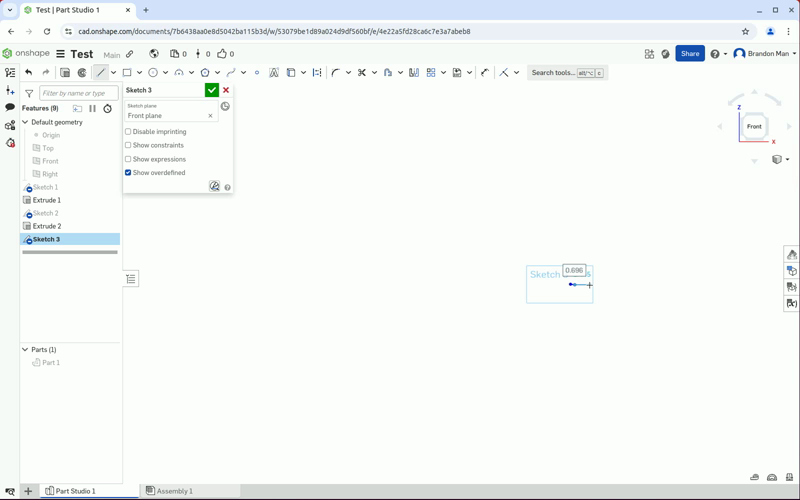
mouse_move(574, 280)
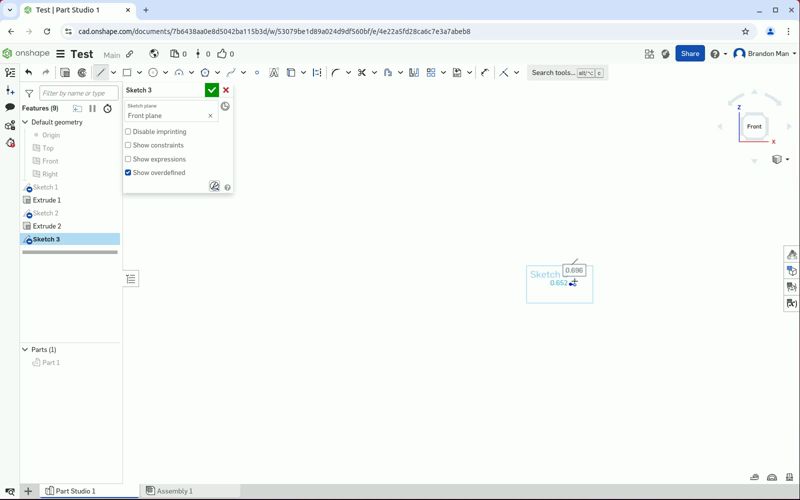
scroll(6)
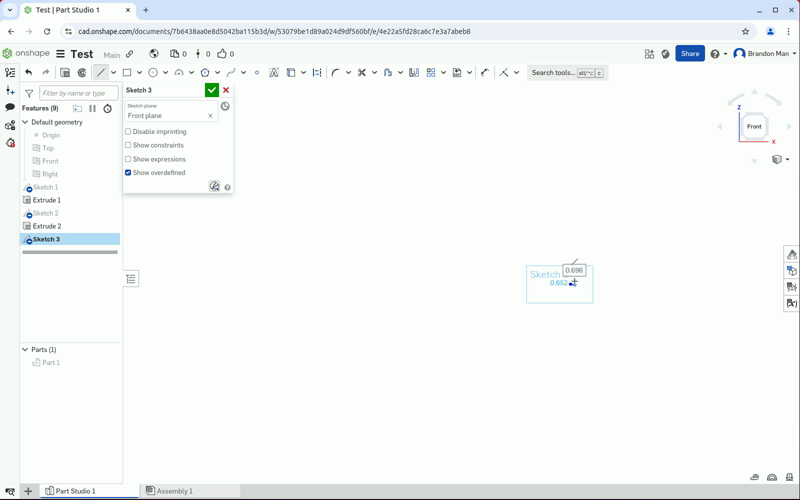
scroll(6)
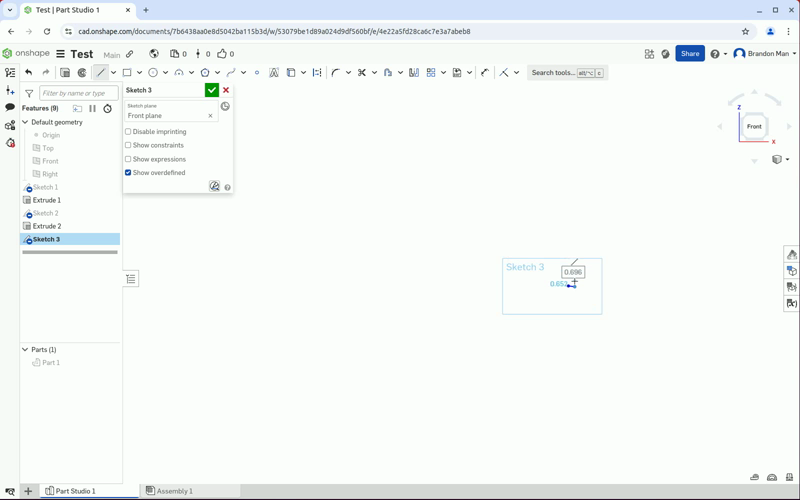
scroll(6)
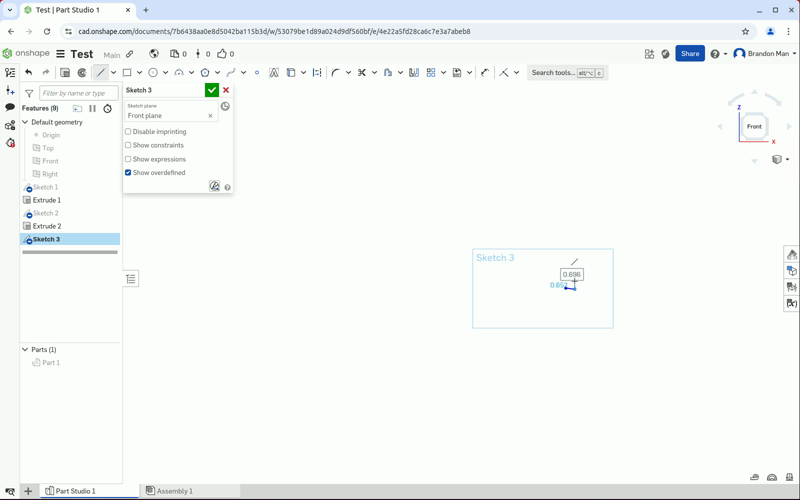
scroll(6)
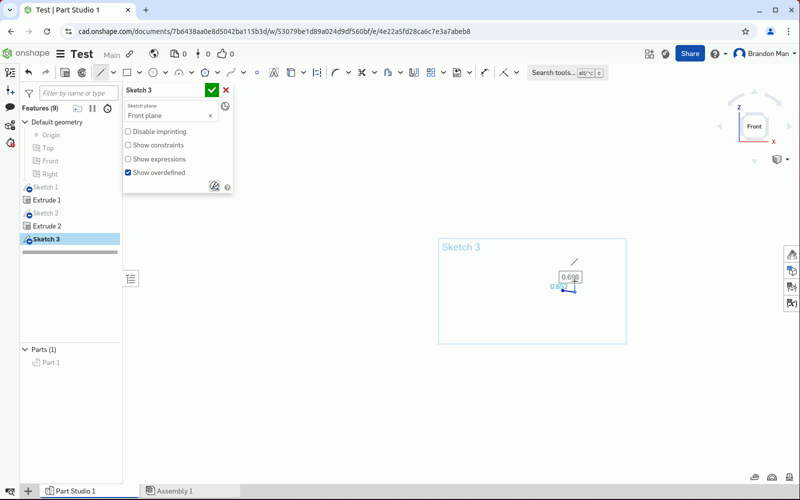
scroll(6)
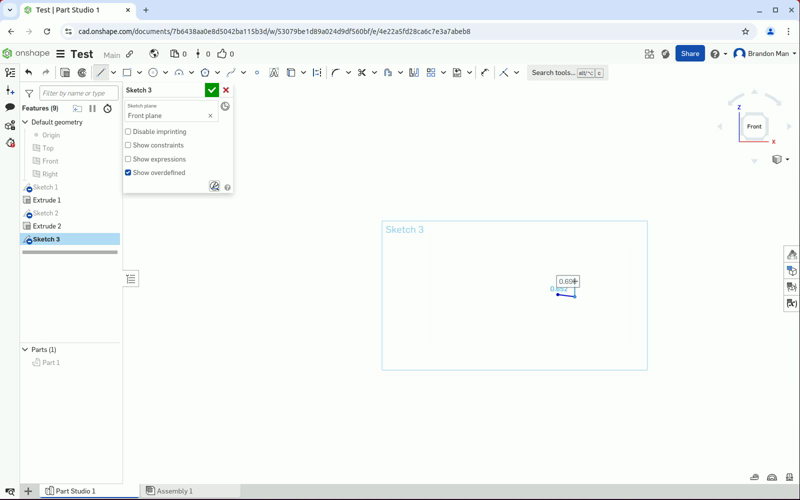
scroll(6)
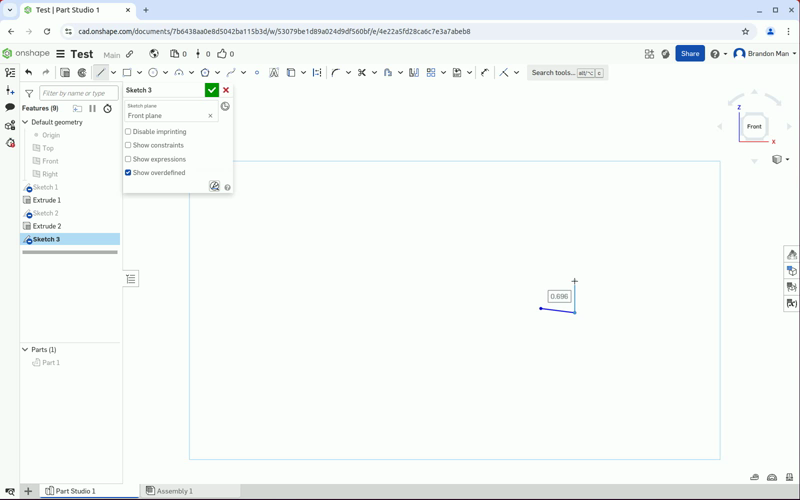
scroll(6)
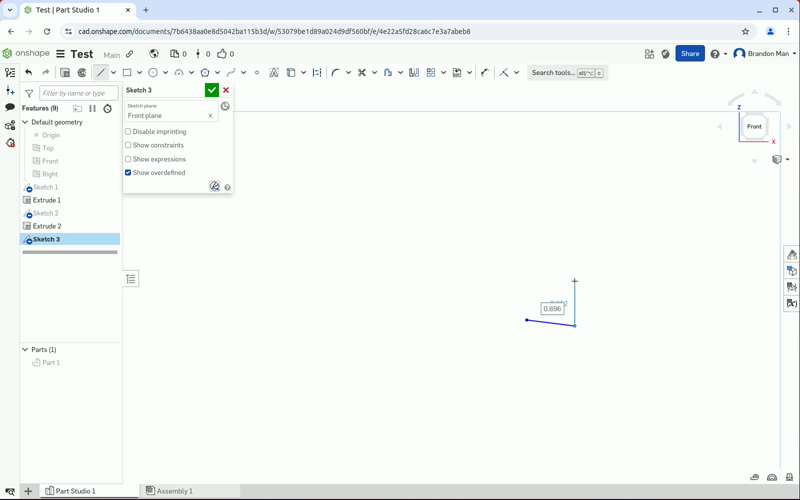
click(574, 280)
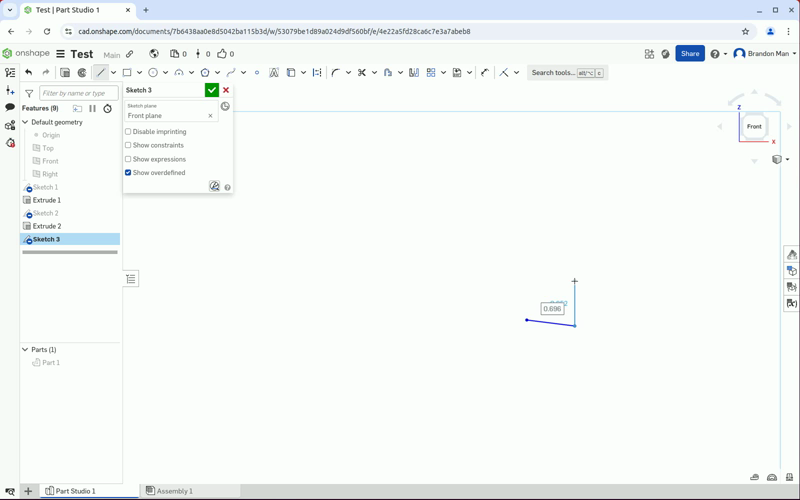
scroll(-6)
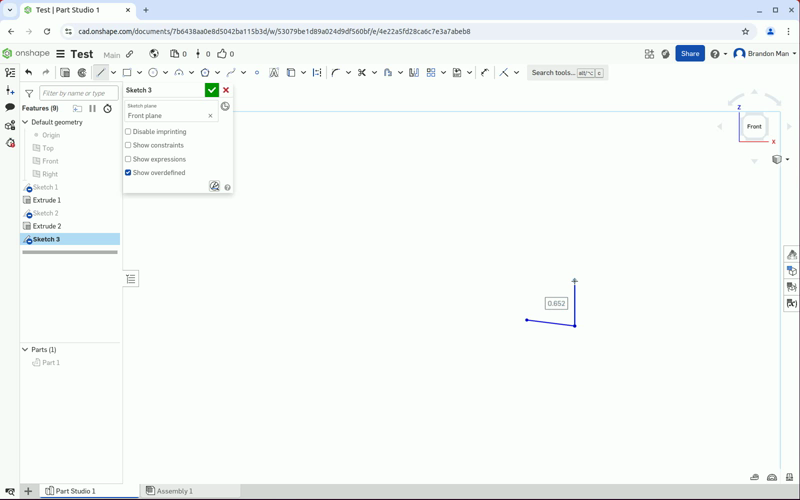
scroll(-6)
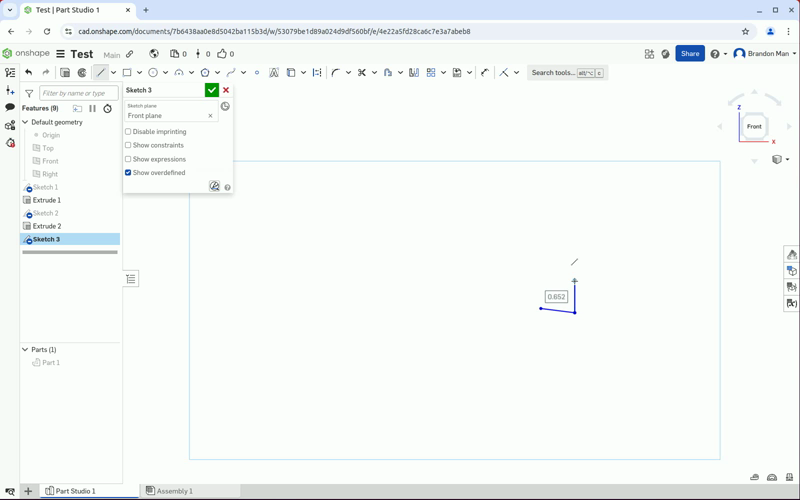
scroll(-6)
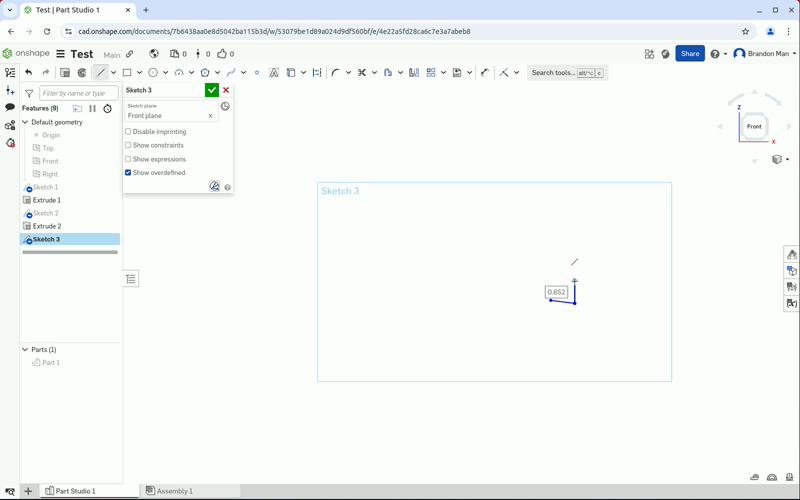
scroll(-6)
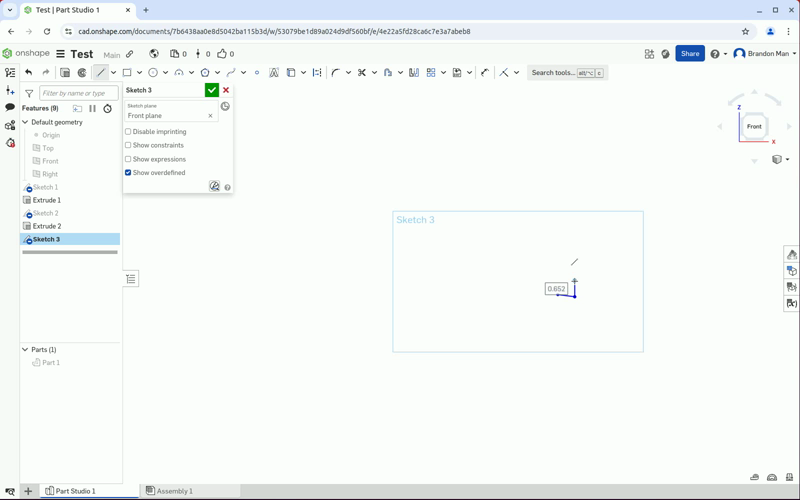
scroll(-6)
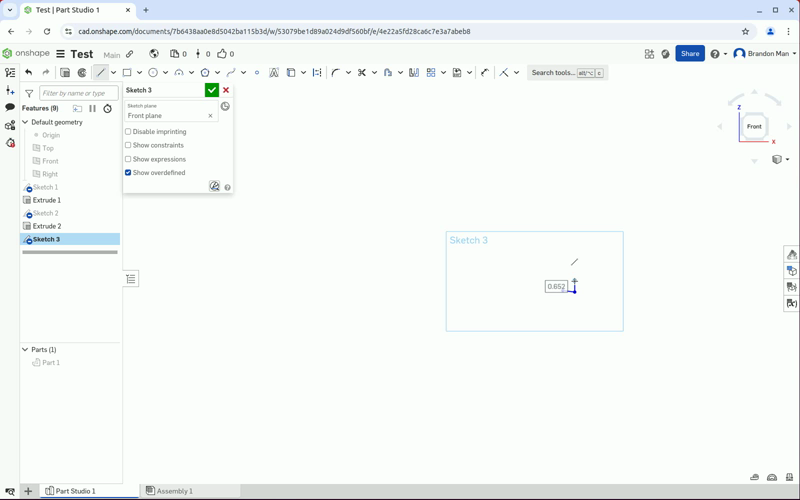
scroll(-6)
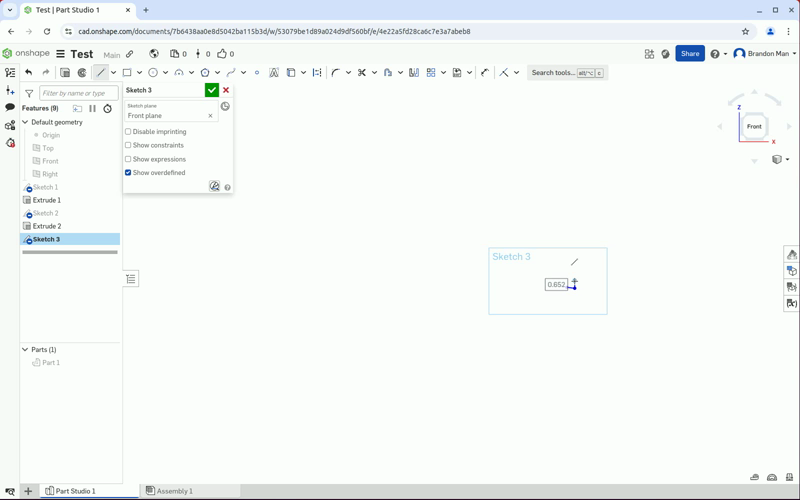
scroll(-6)
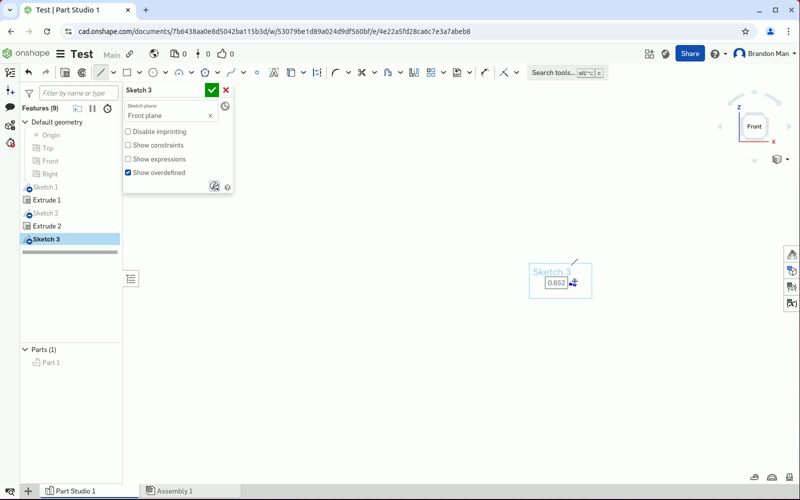
key_up(shift)
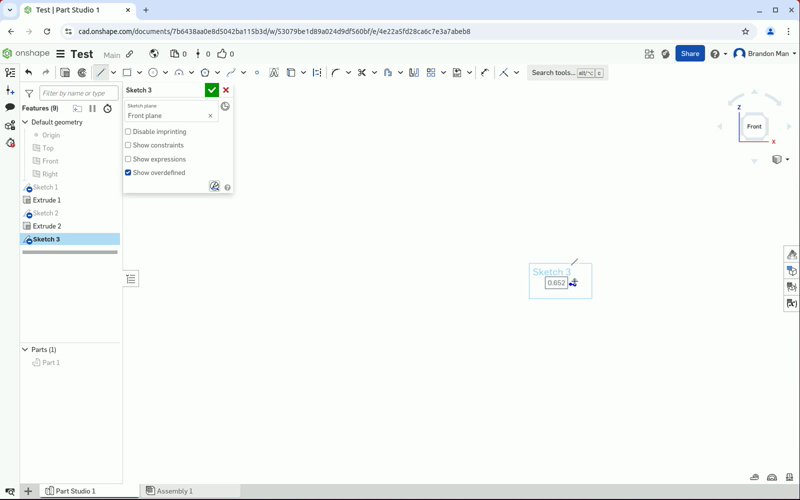
mouse_move(589, 280)
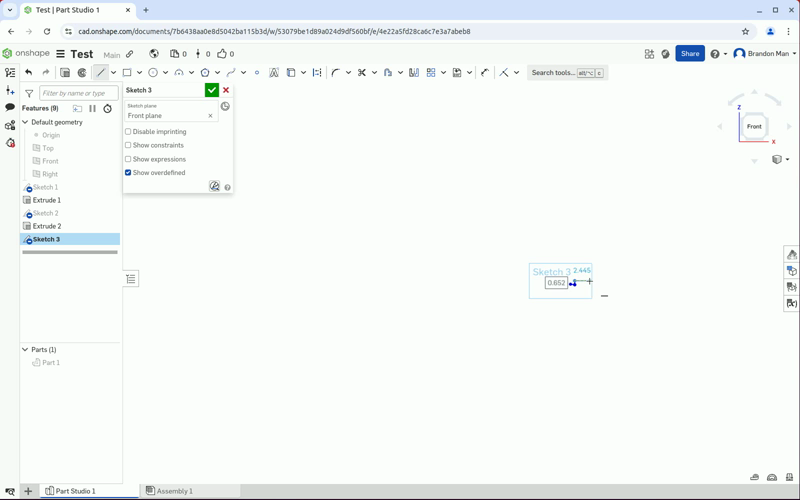
key_down(shift)
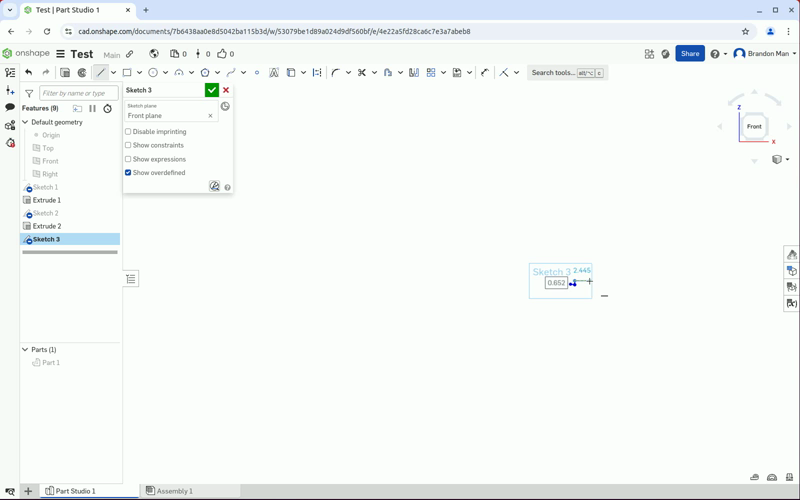
mouse_move(570, 284)
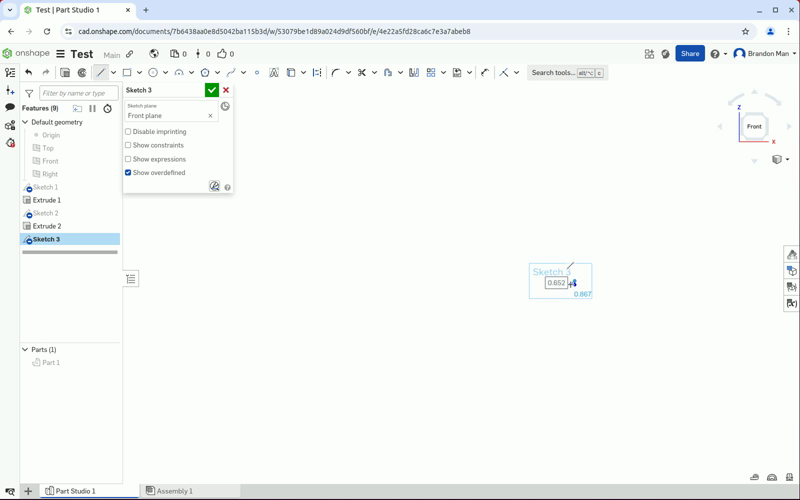
scroll(6)
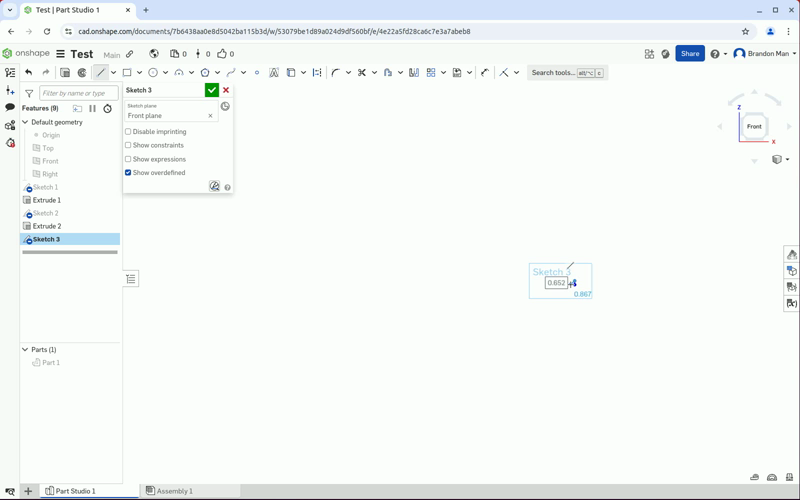
scroll(6)
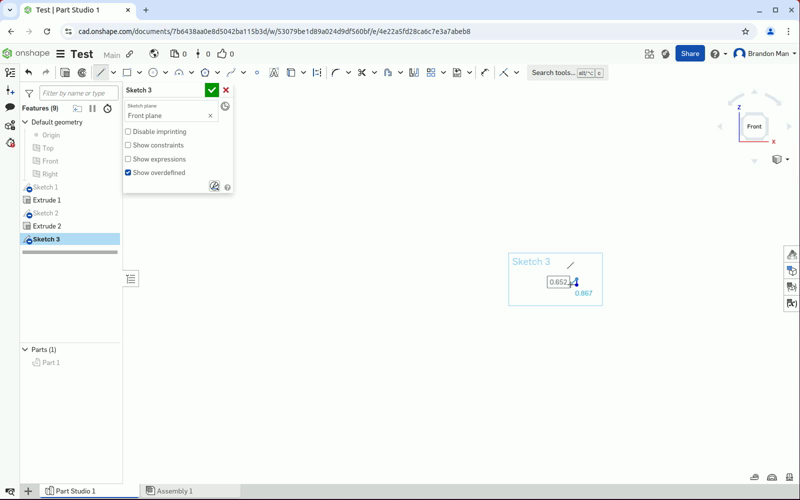
scroll(6)
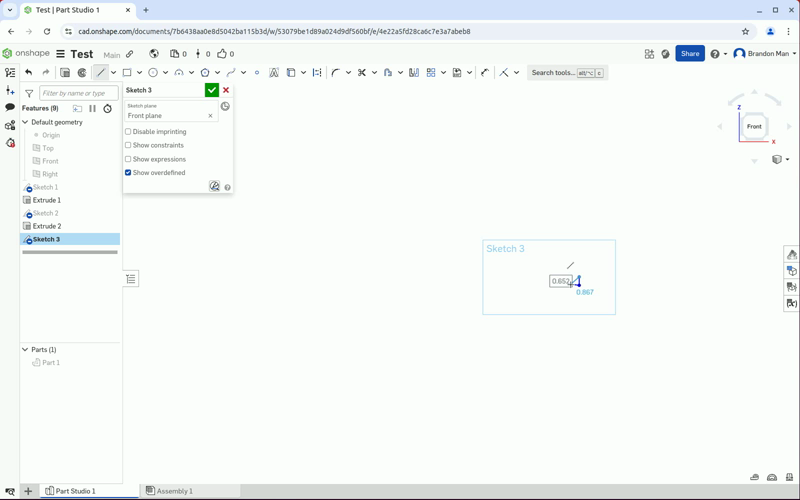
scroll(6)
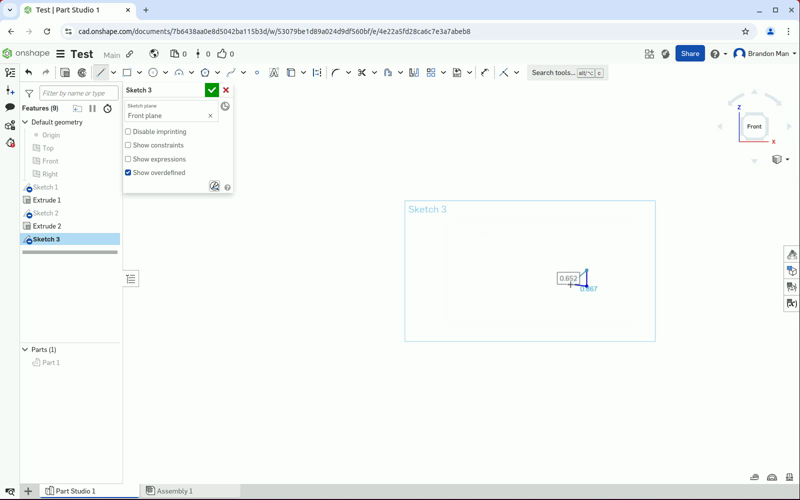
scroll(6)
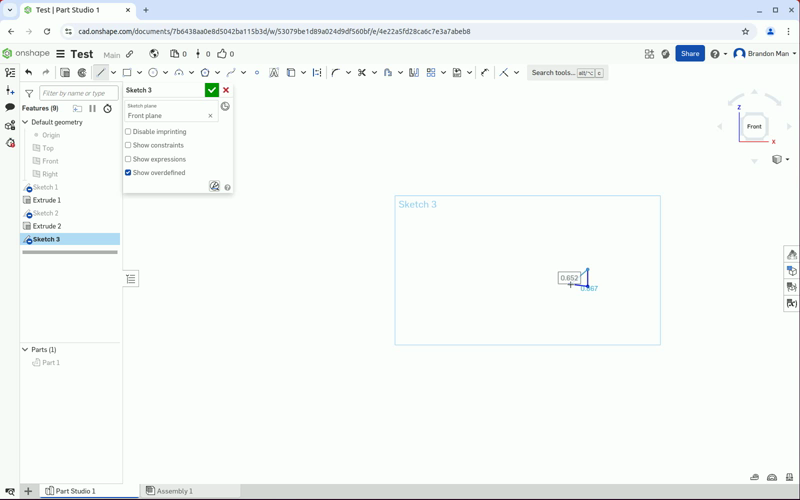
scroll(6)
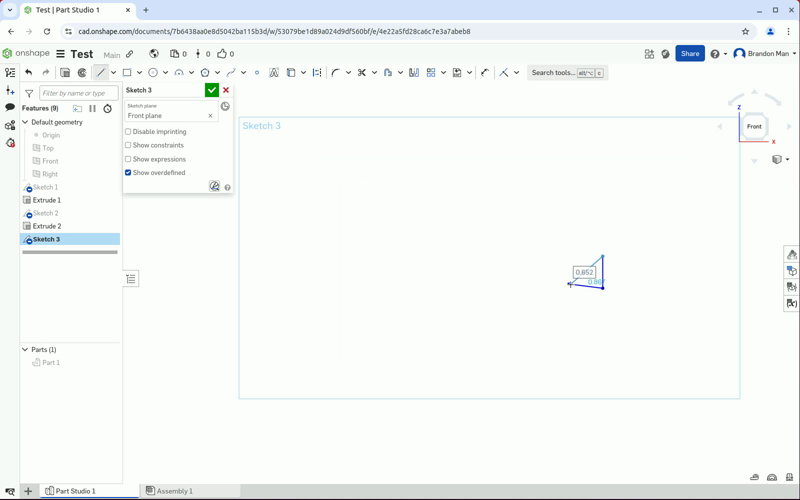
scroll(6)
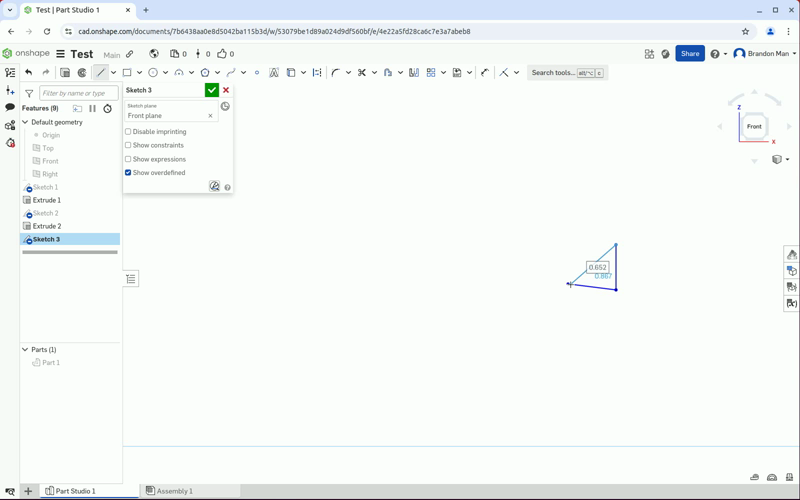
key_up(shift)
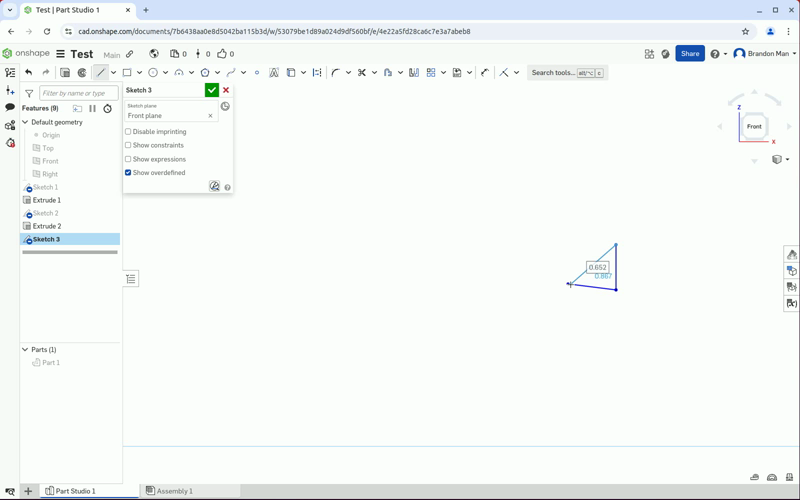
click(570, 284)
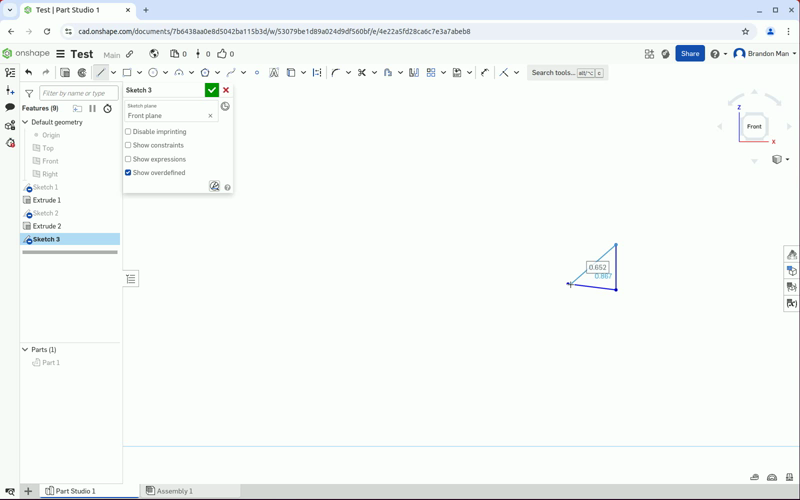
scroll(-6)
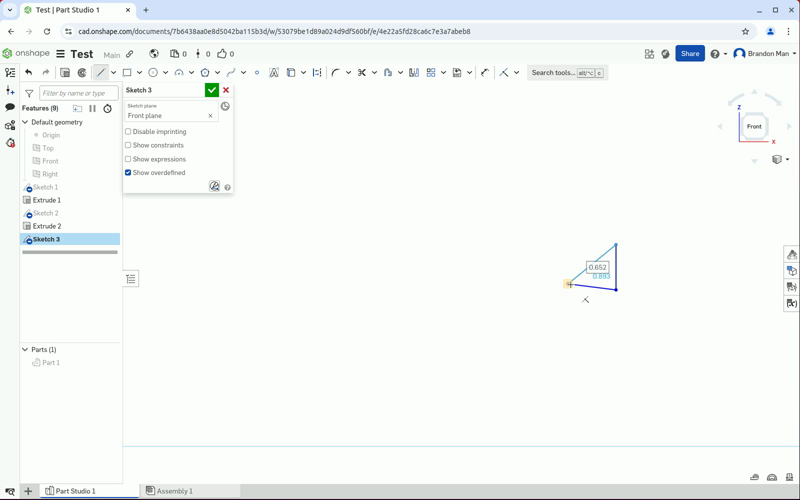
scroll(-6)
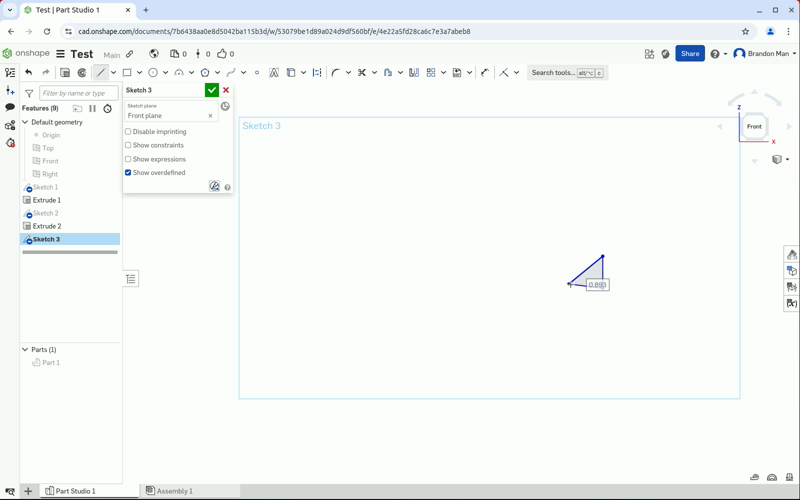
scroll(-6)
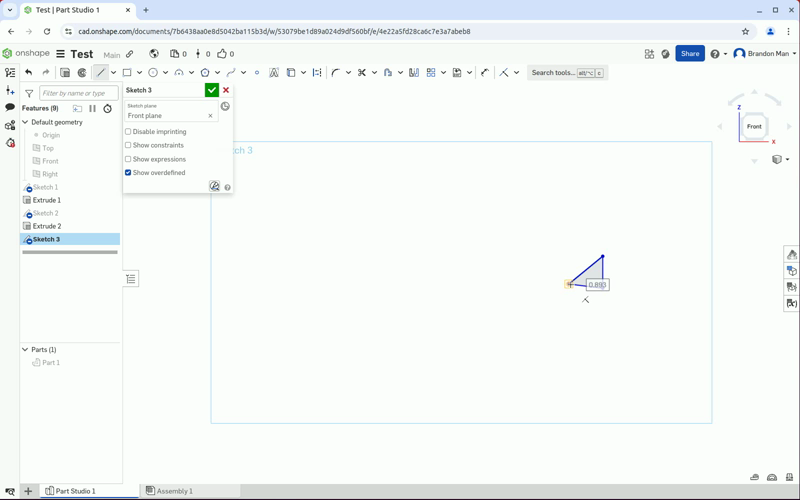
scroll(-6)
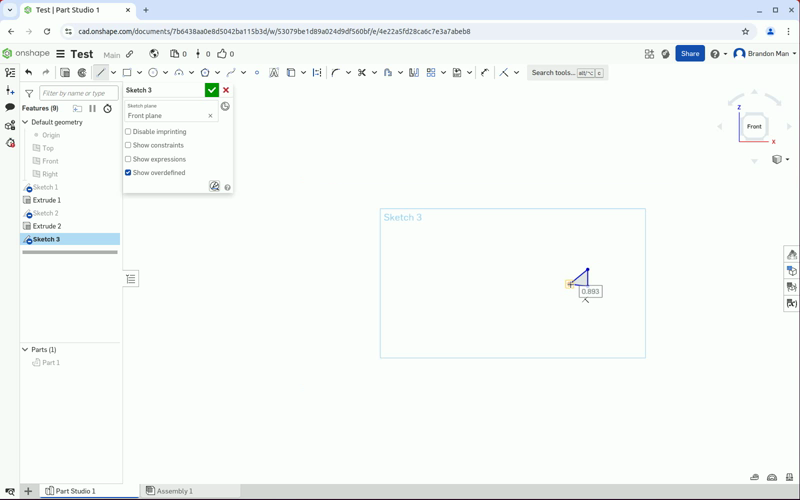
scroll(-6)
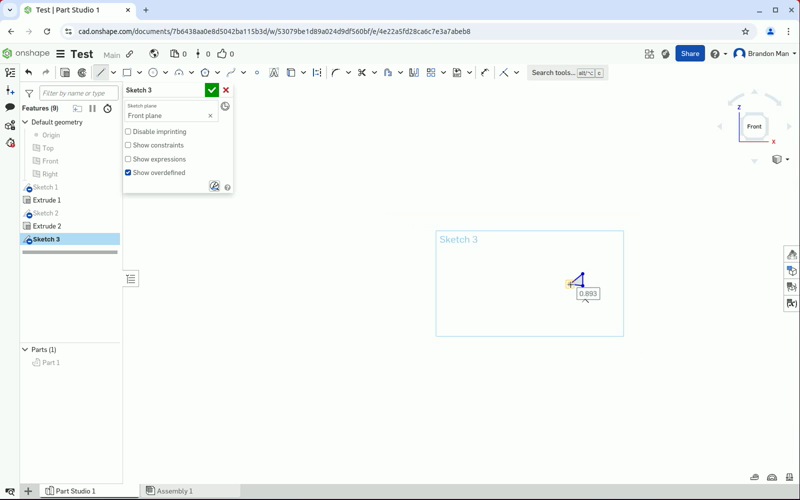
scroll(-6)
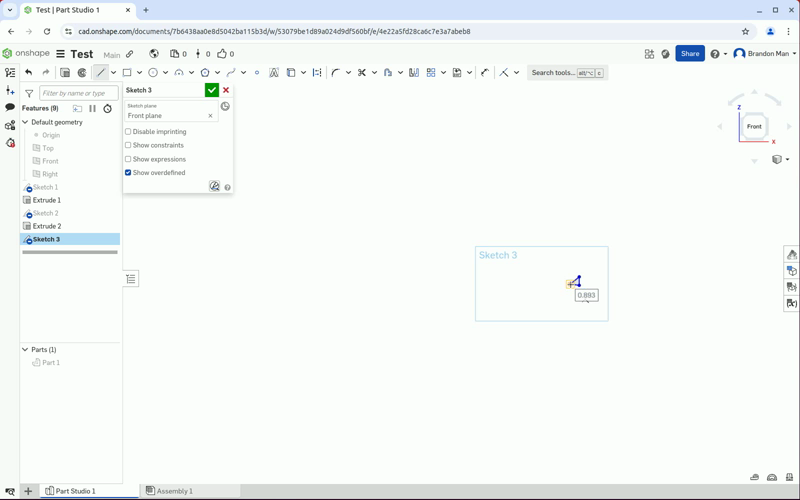
scroll(-6)
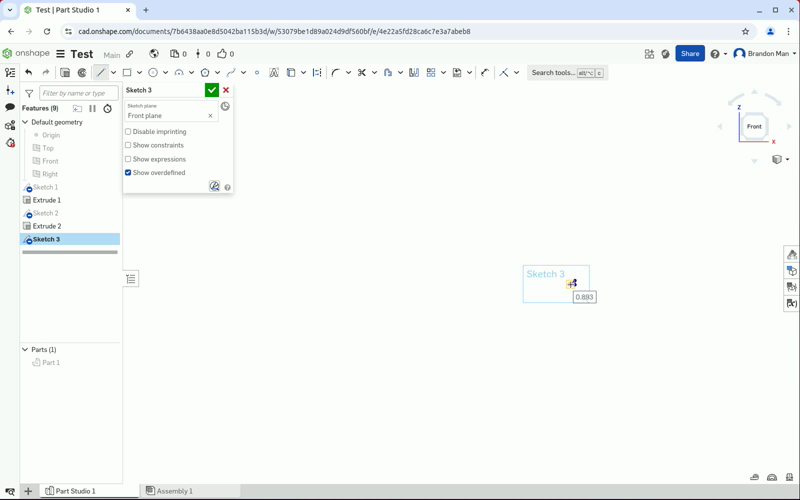
key(esc)
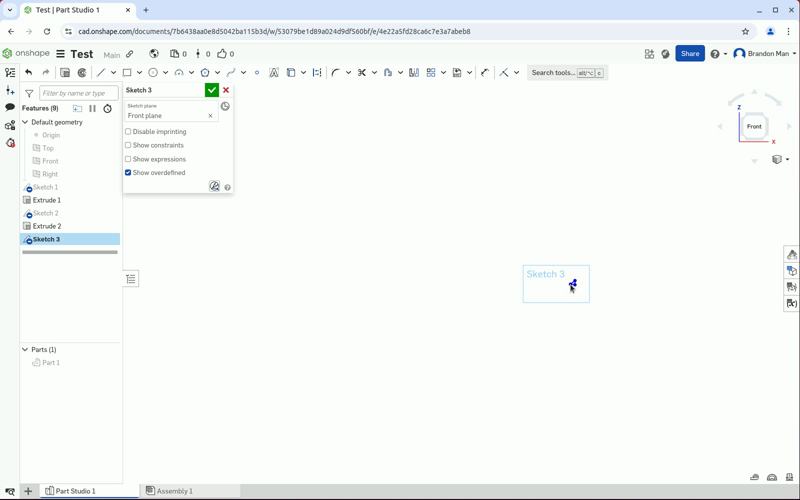
mouse_move(573, 284)
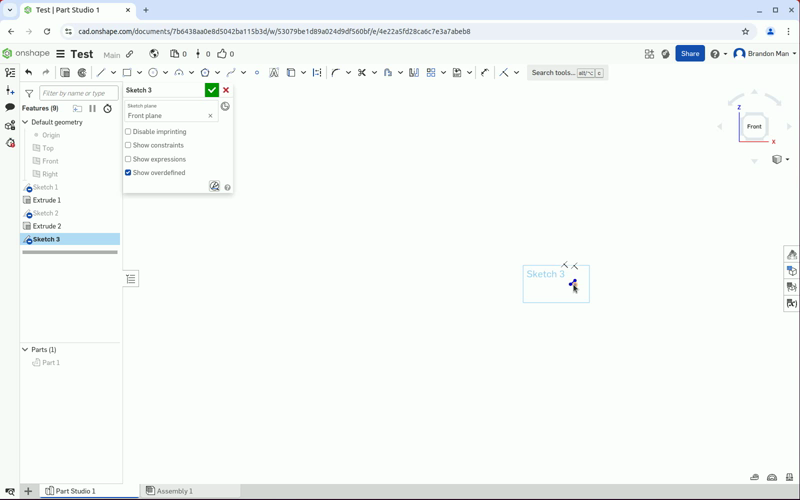
scroll(6)
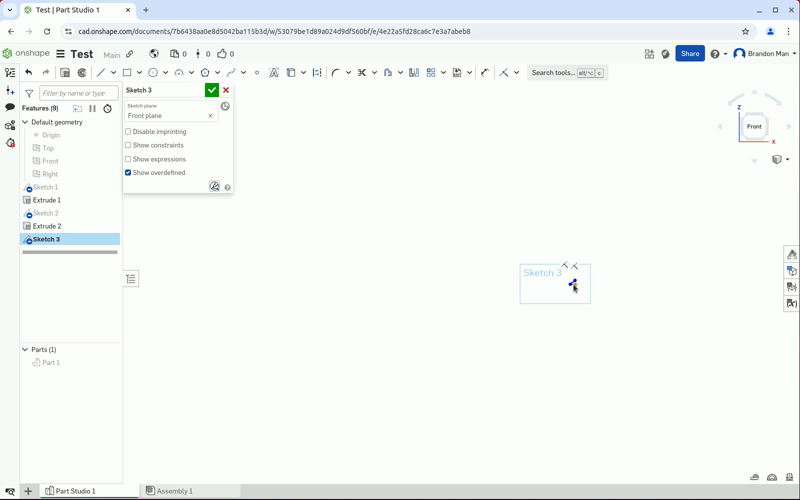
scroll(6)
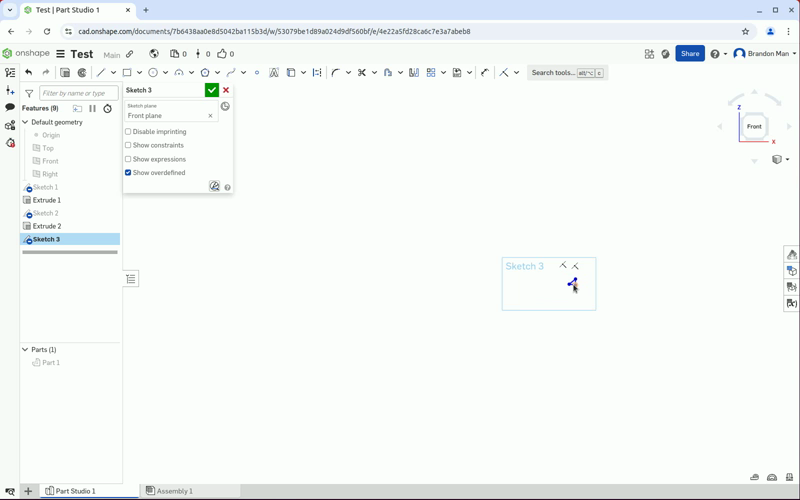
scroll(6)
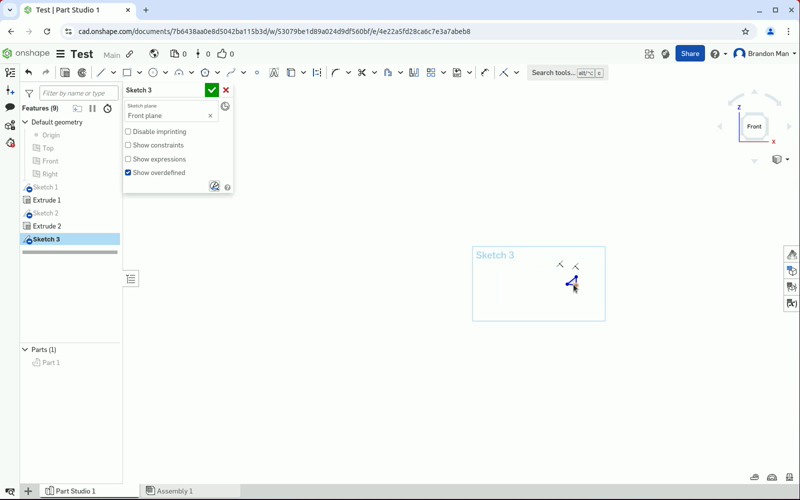
scroll(6)
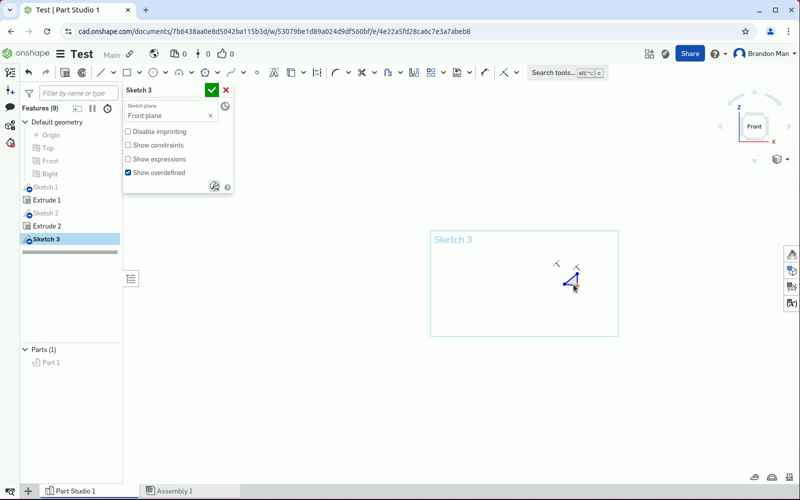
scroll(6)
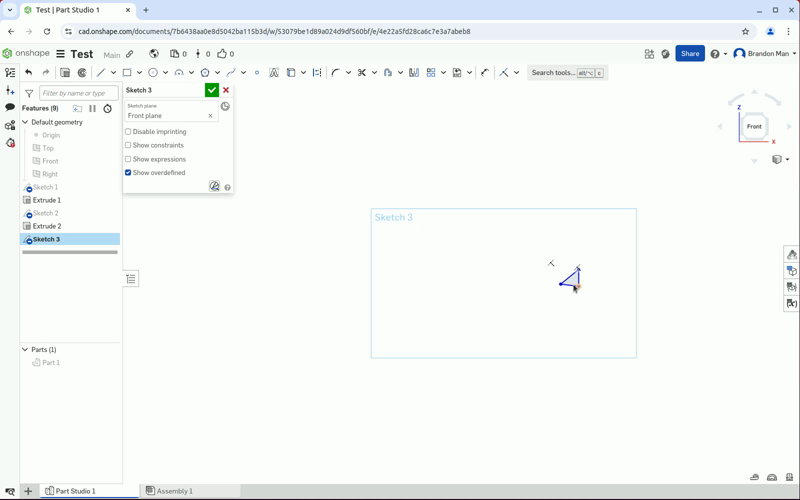
scroll(6)
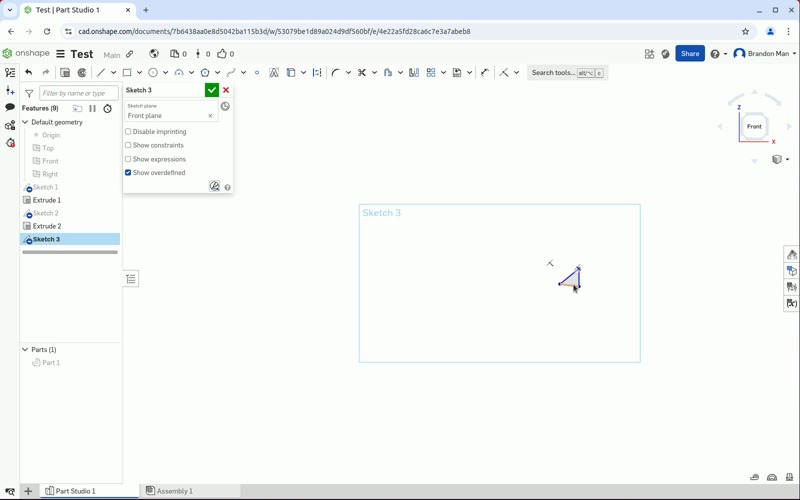
scroll(6)
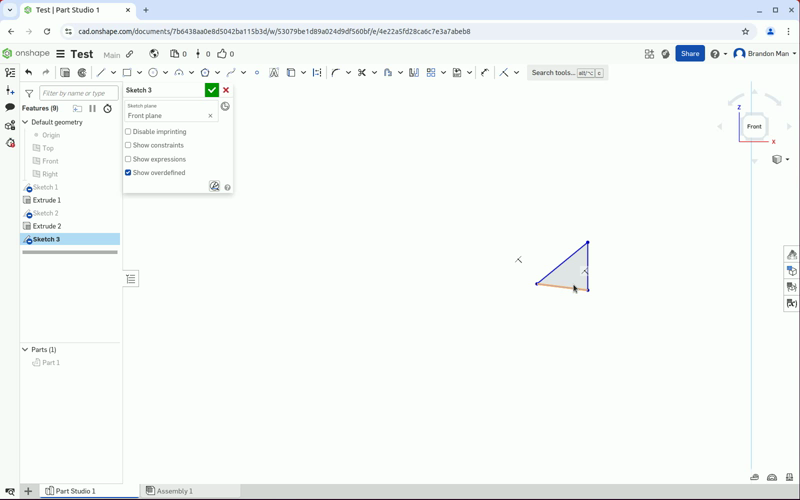
click(573, 284)
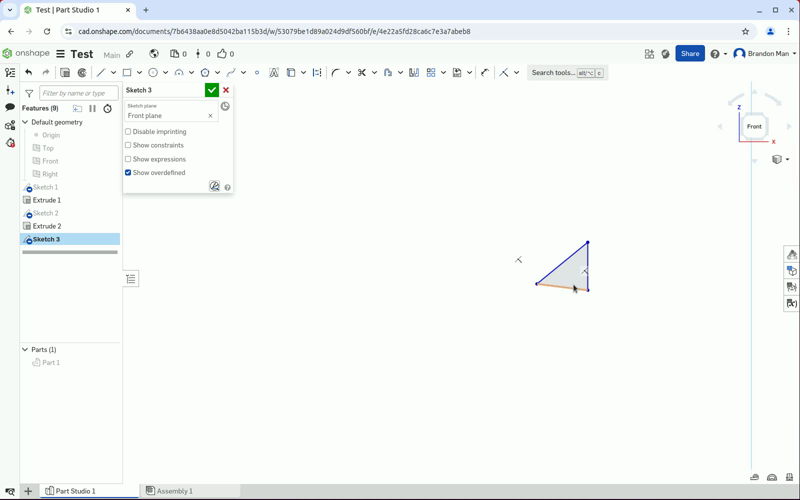
scroll(-6)
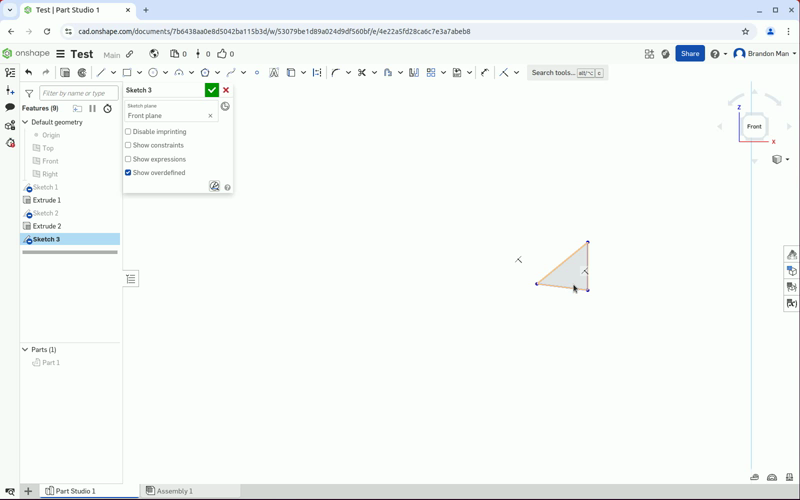
scroll(-6)
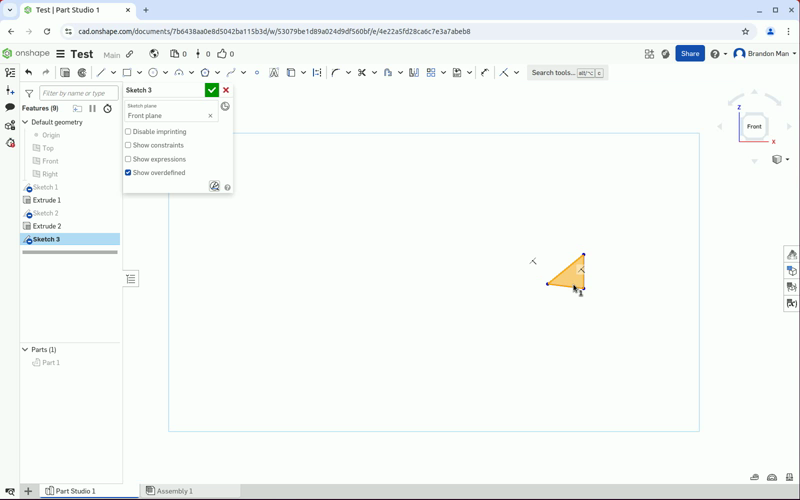
scroll(-6)
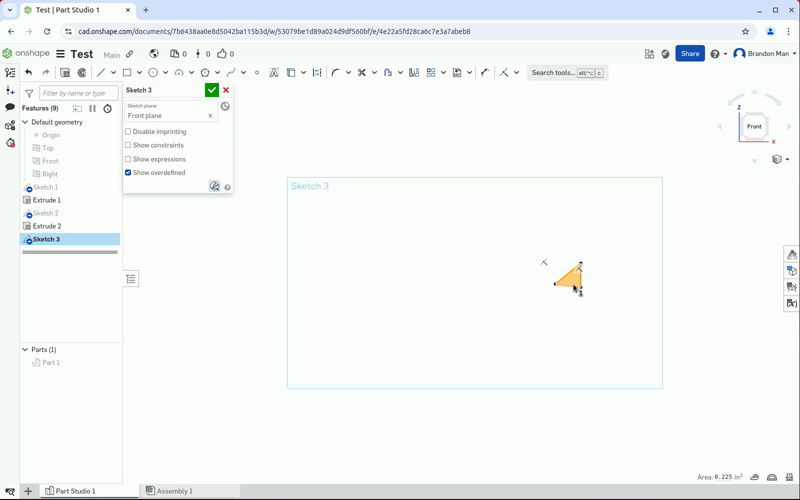
scroll(-6)
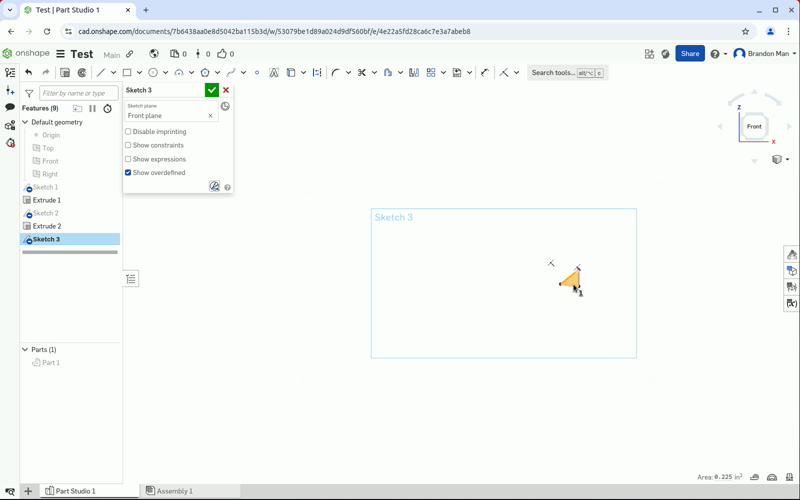
scroll(-6)
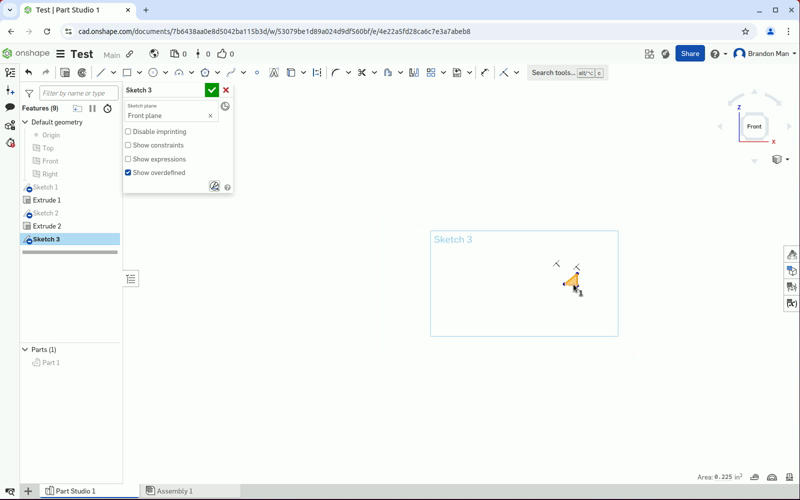
scroll(-6)
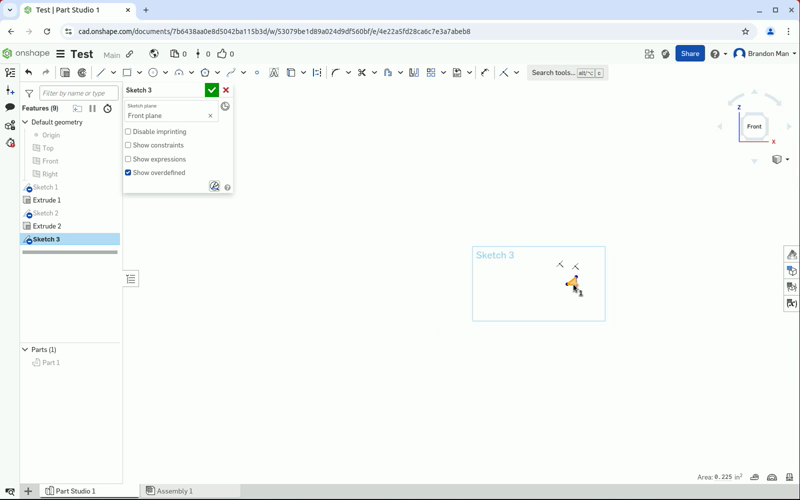
scroll(-6)
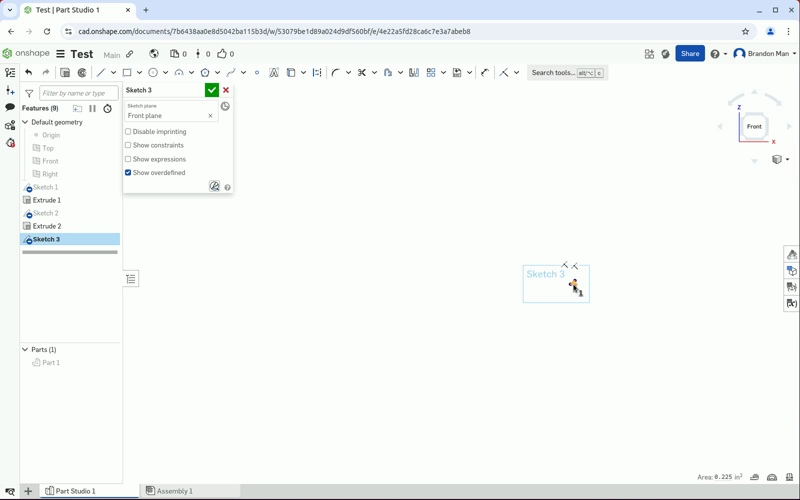
mouse_move(73, 352)
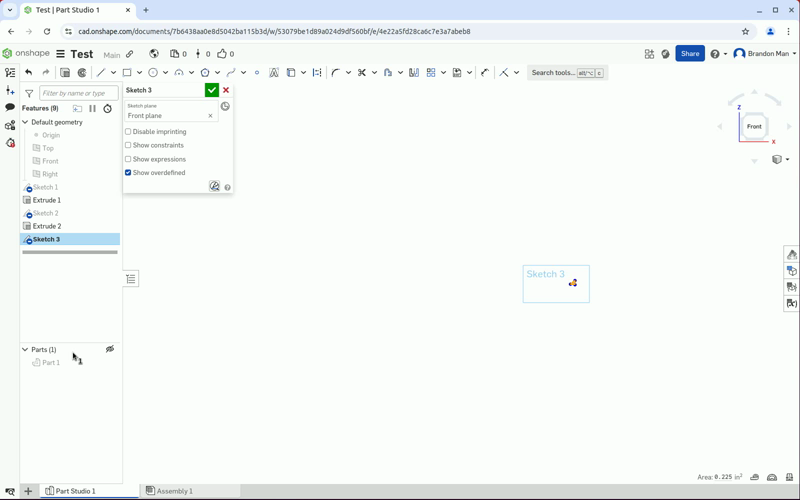
key(shift+y)
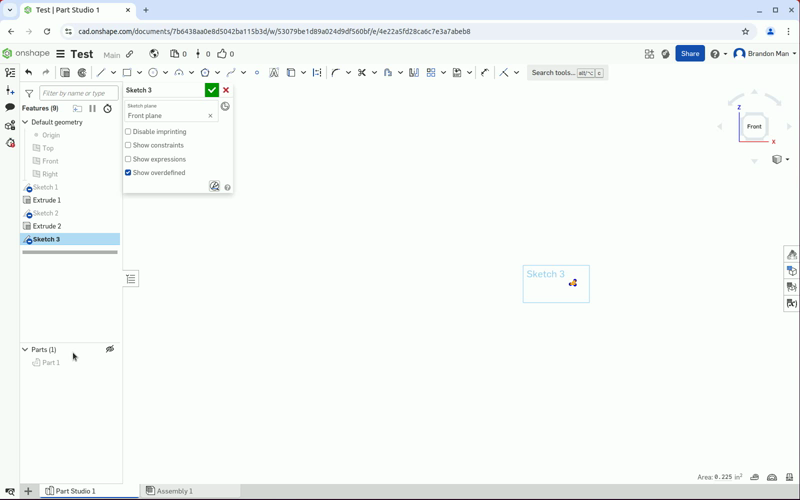
key(shift+e)
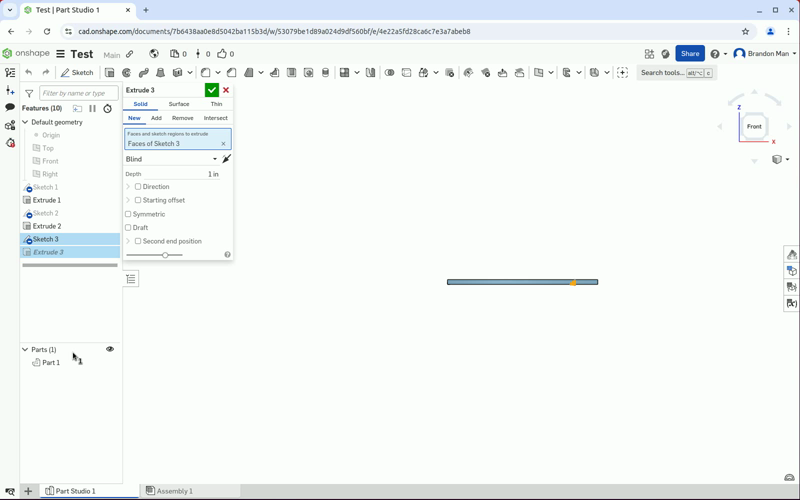
mouse_move(143, 106)
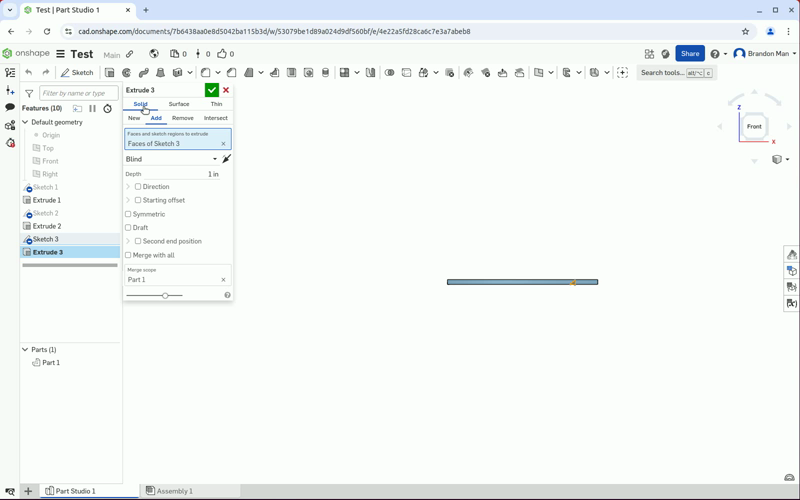
click(143, 106)
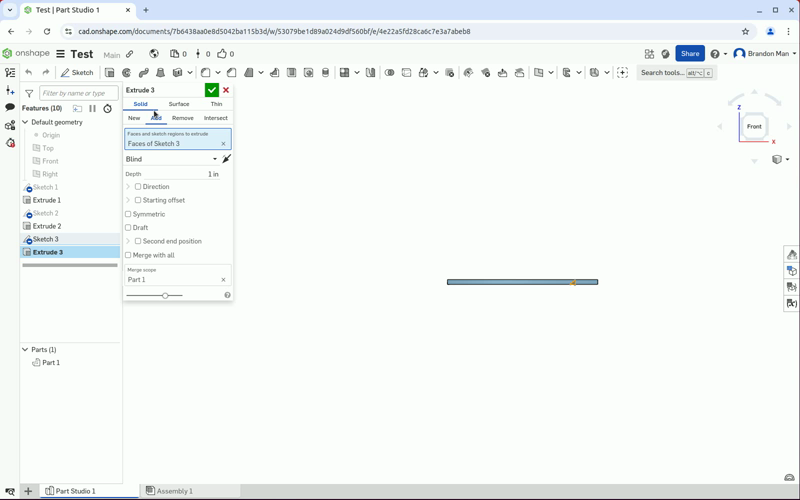
mouse_move(186, 120)
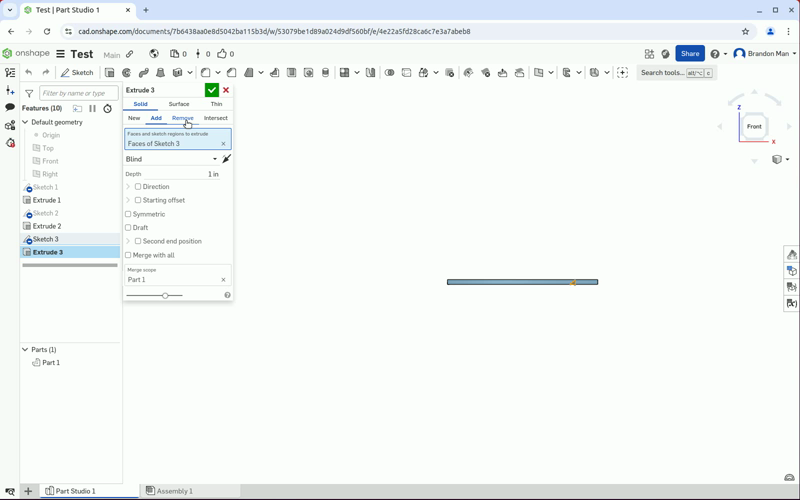
click(186, 120)
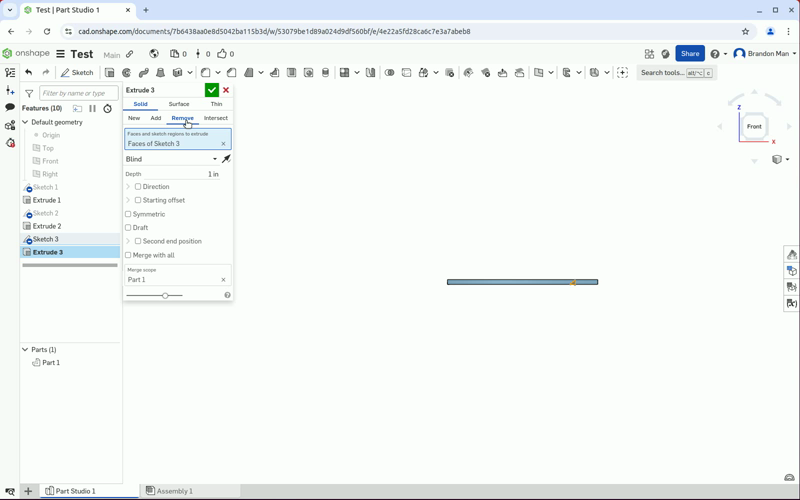
key(tab, 4)
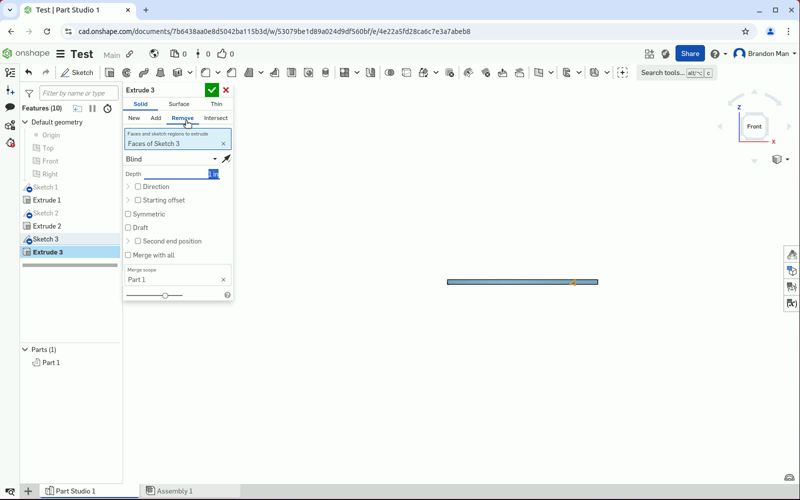
text(-0.482)
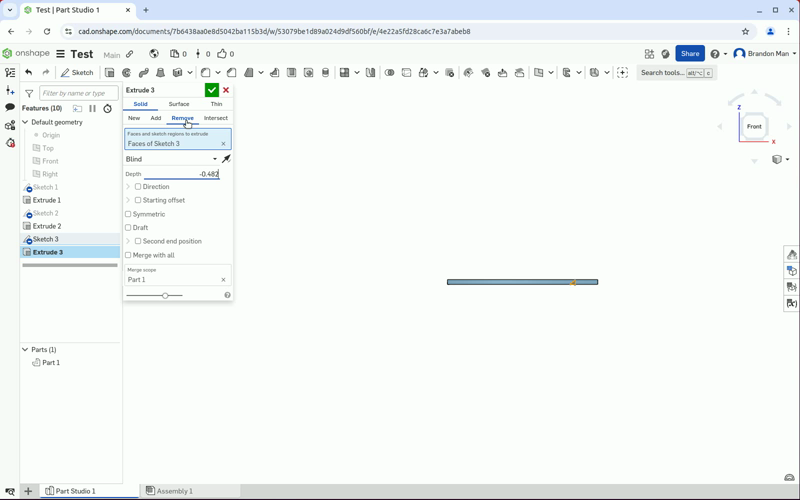
key(tab, 3)
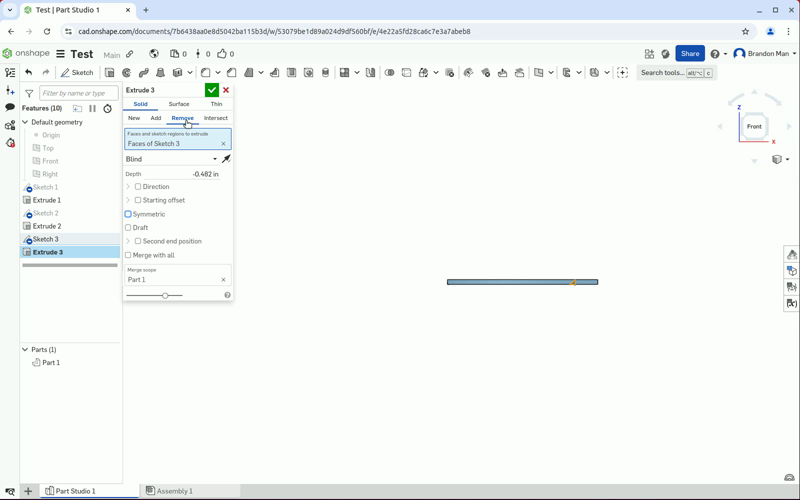
key(space)
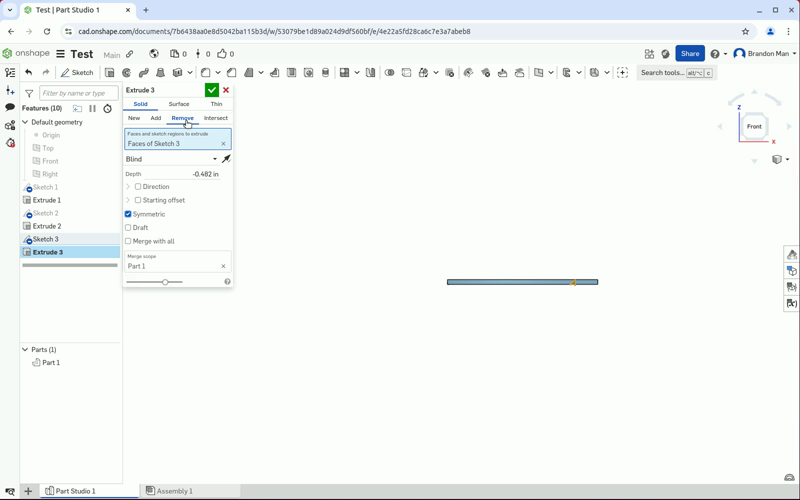
key(tab, 2)
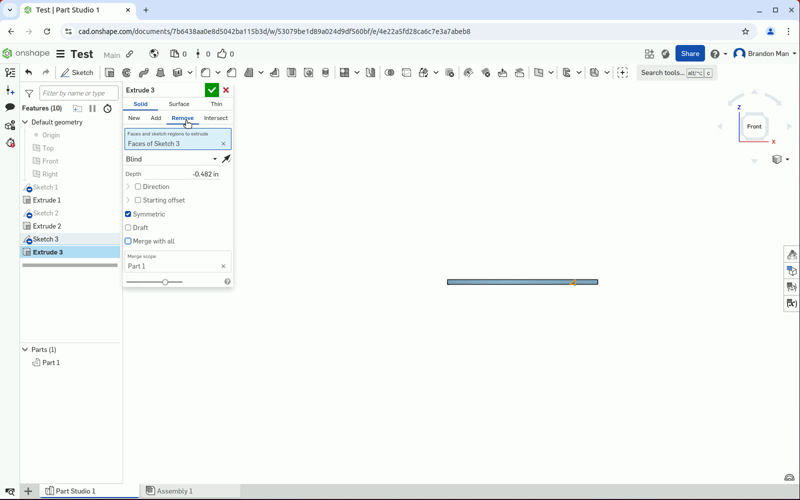
key(space)
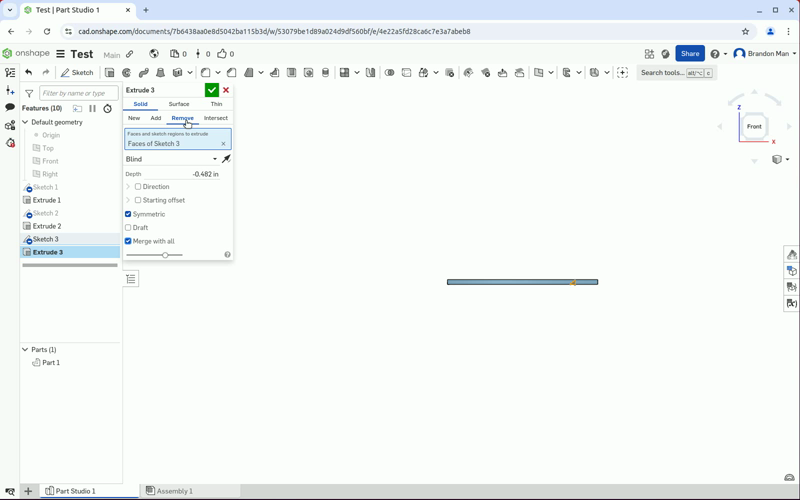
key(enter)
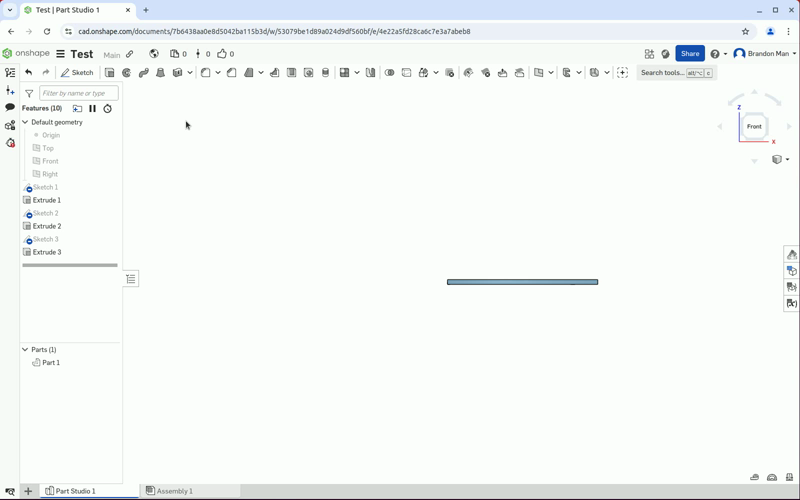
key(shift+h)
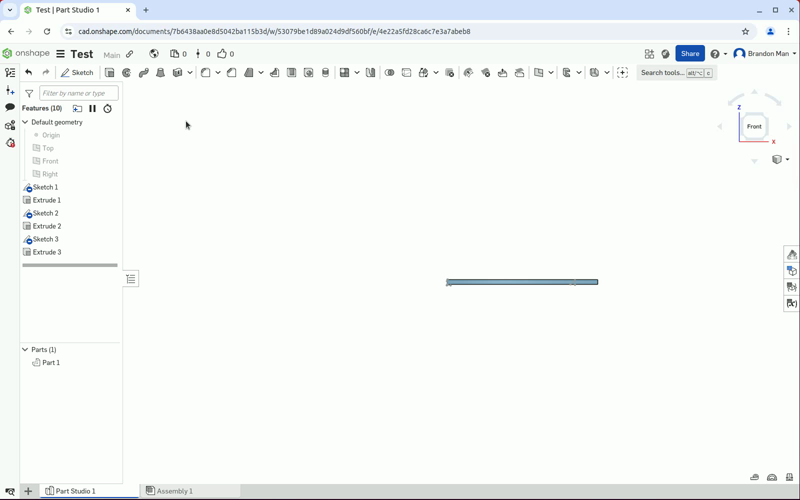
key(shift+h)
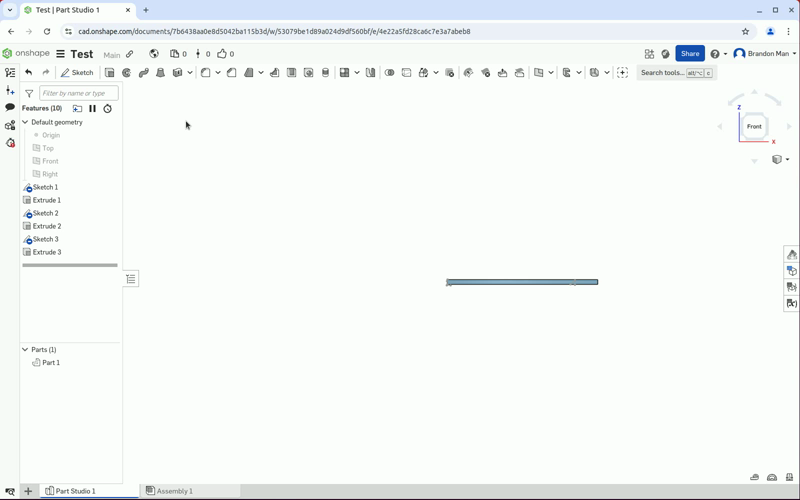
key(shift+7)
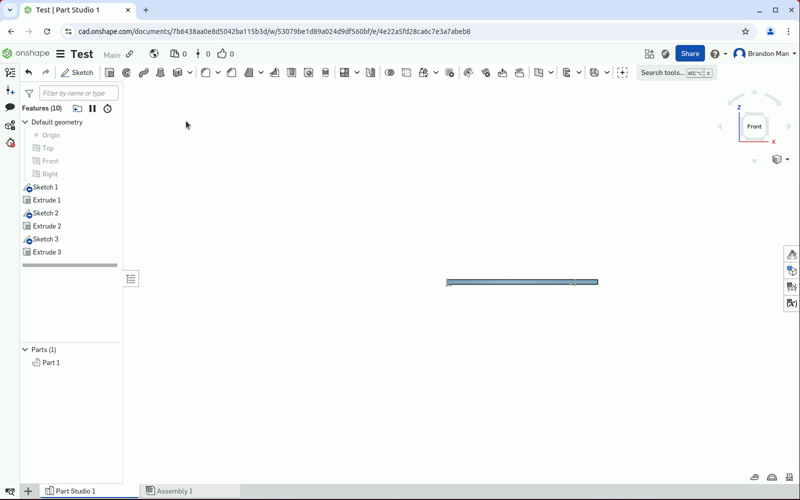
key(left, 2)
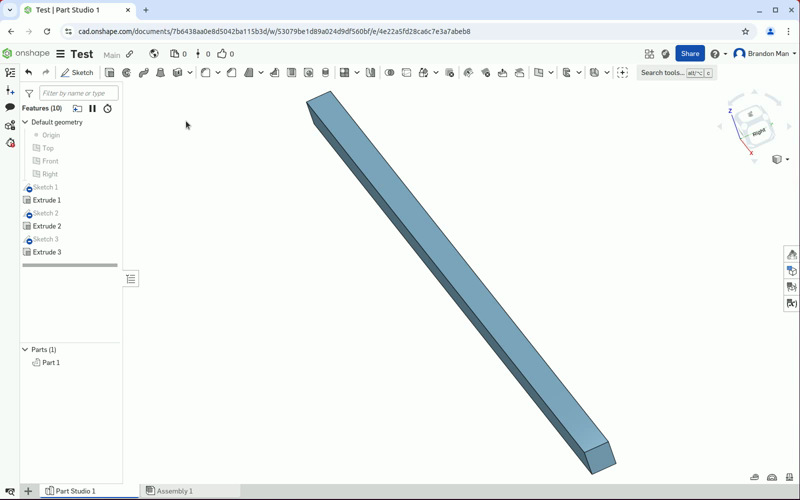
key(down, 2)
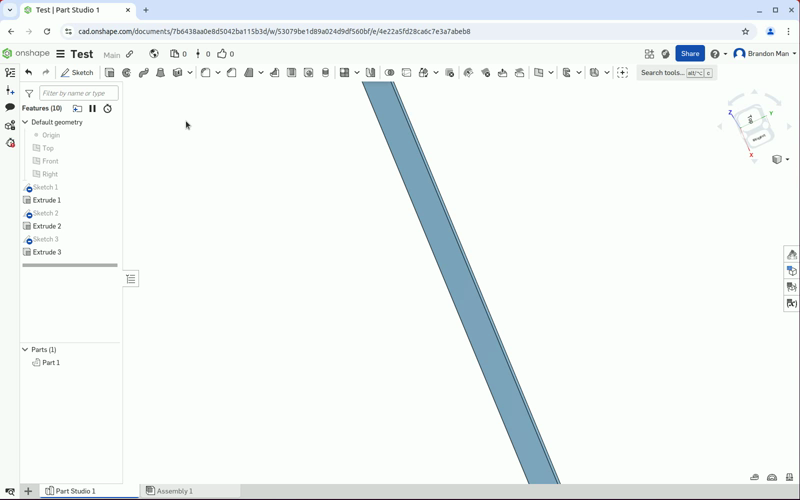
key(up, 2)
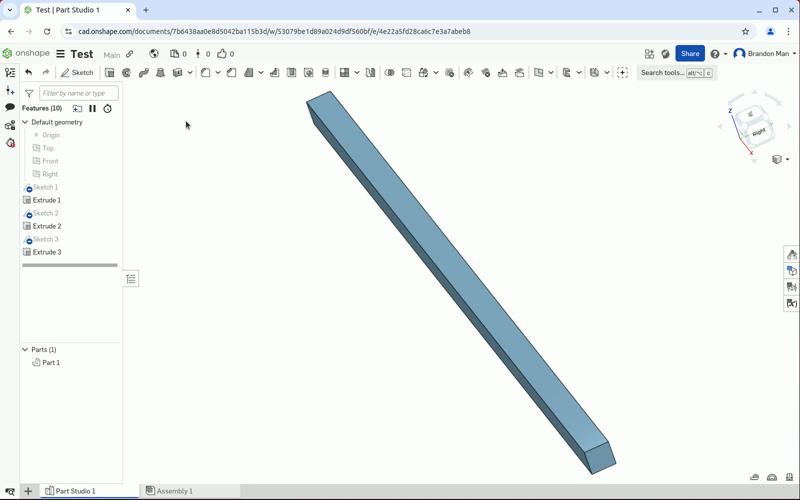
key(right, 2)
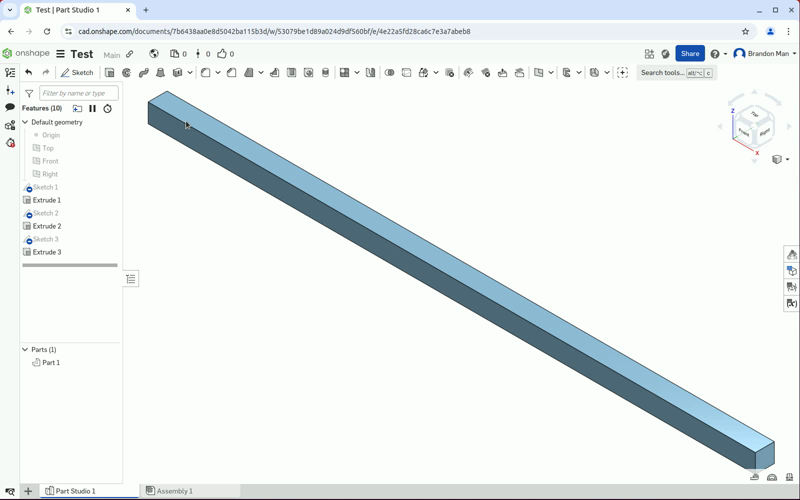
mouse_move(73, 189)
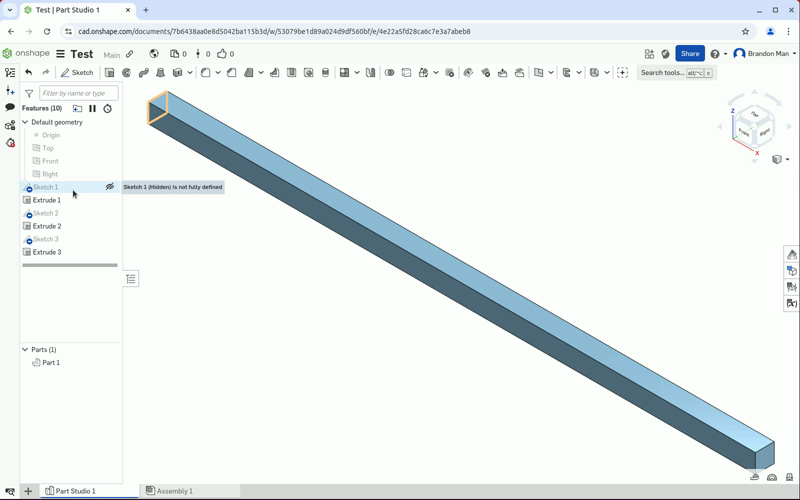
click(73, 189)